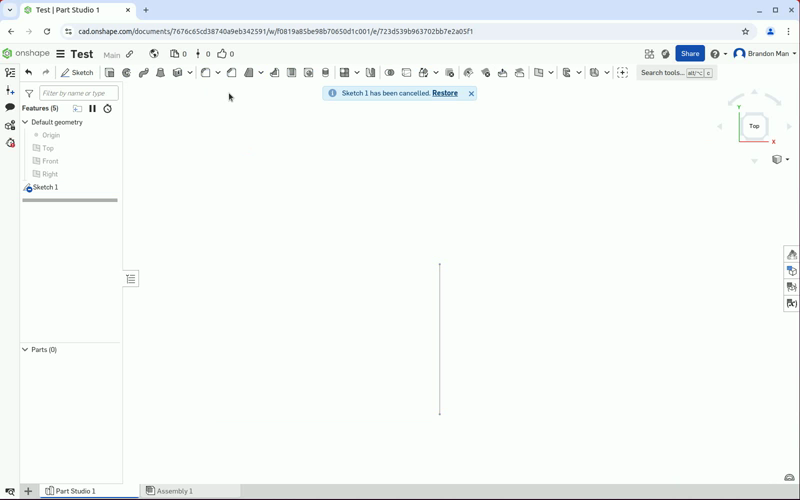
key(shift+h)
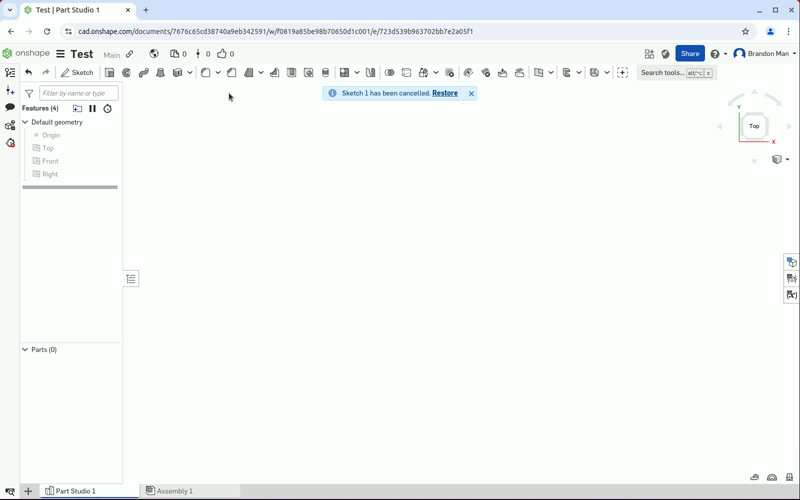
mouse_move(73, 352)
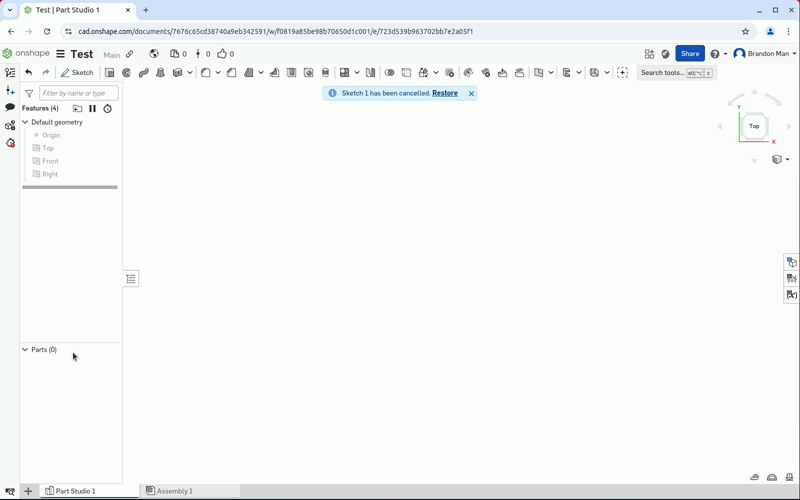
key(y)
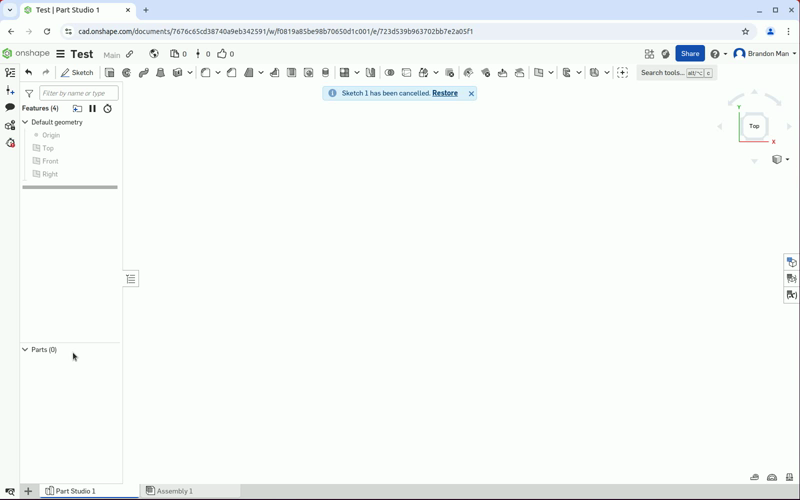
key(shift+p)
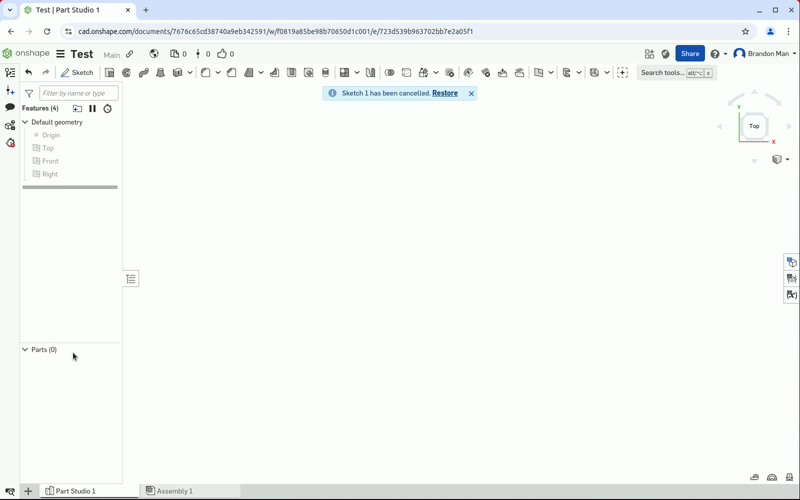
key(space)
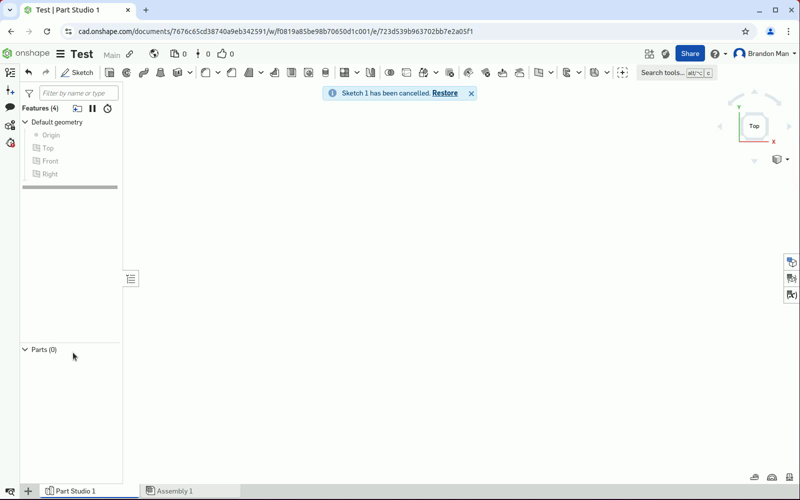
key_down(shift)
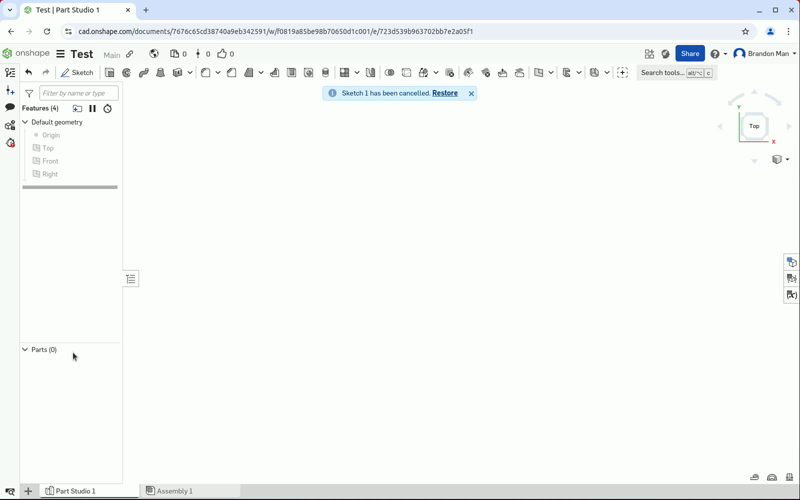
key(up)
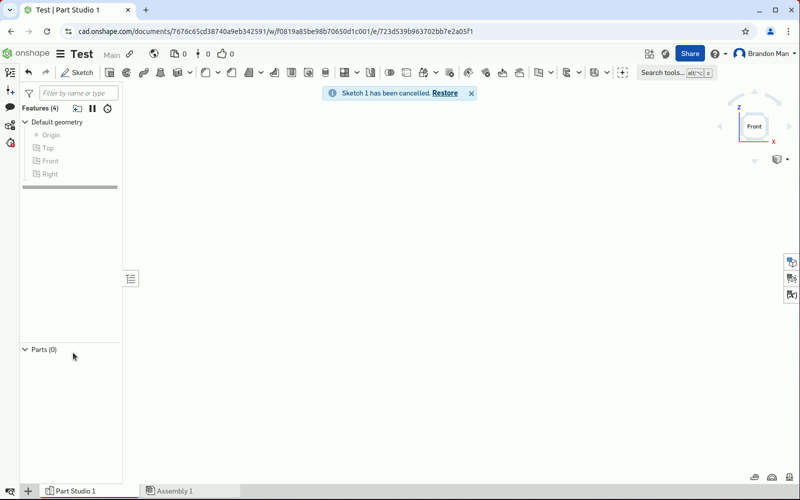
key_up(shift)
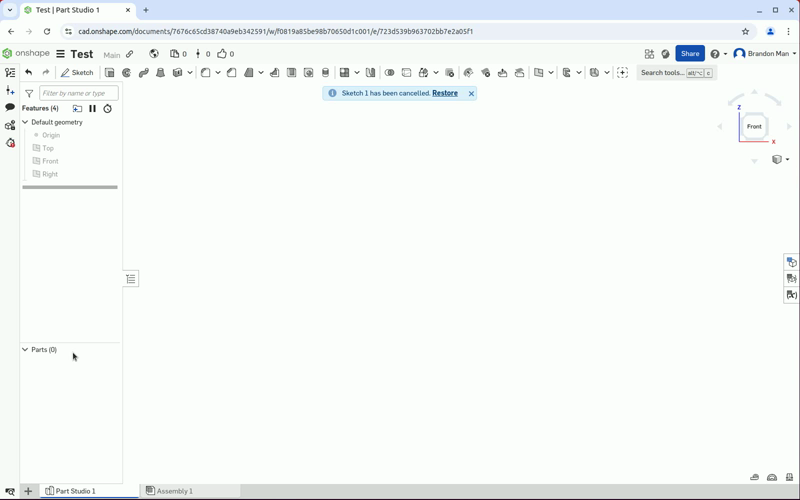
key(space)
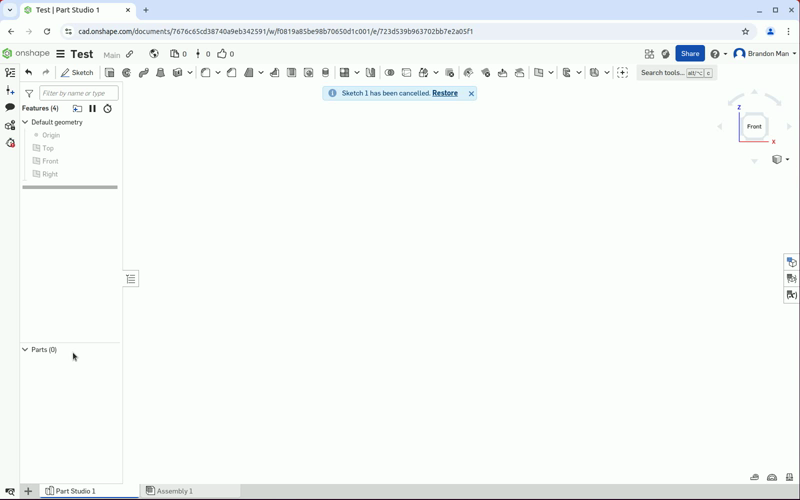
key_down(shift)
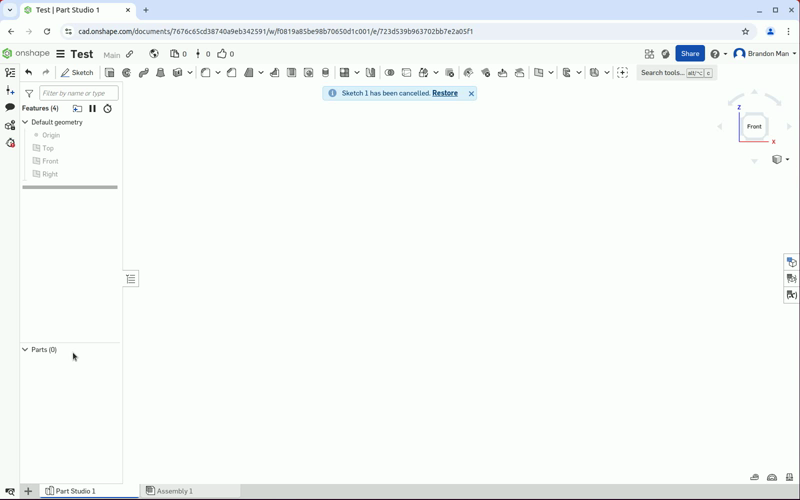
key(left)
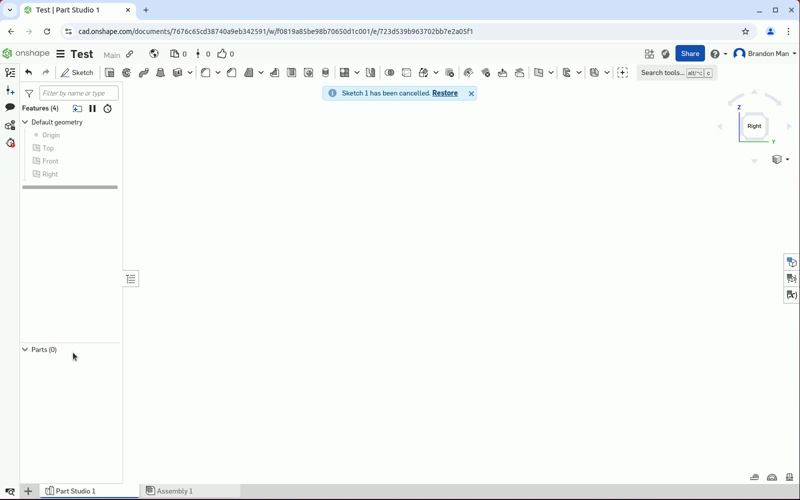
key_up(shift)
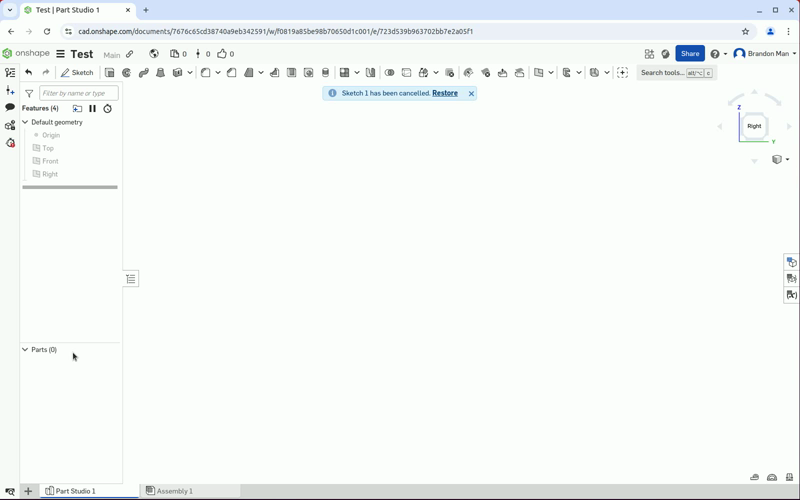
mouse_move(73, 352)
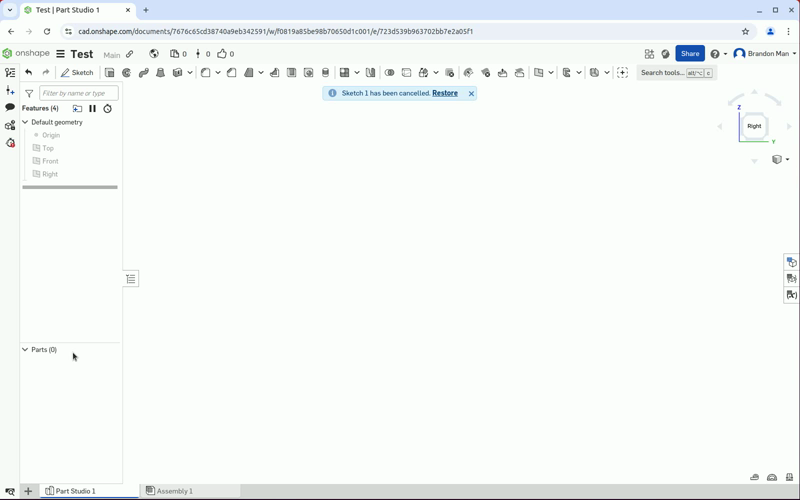
key(shift+y)
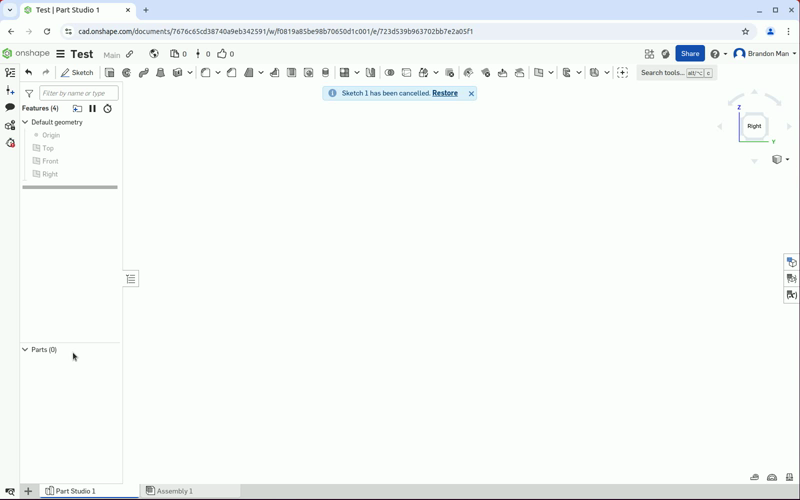
key(shift+s)
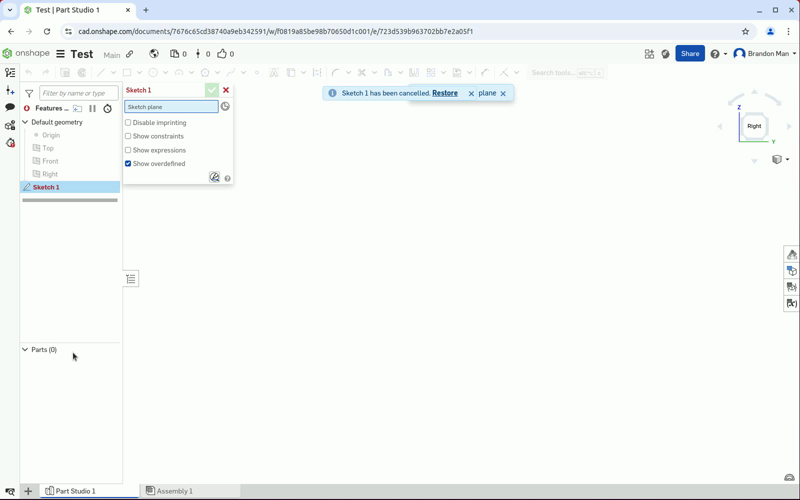
mouse_move(73, 176)
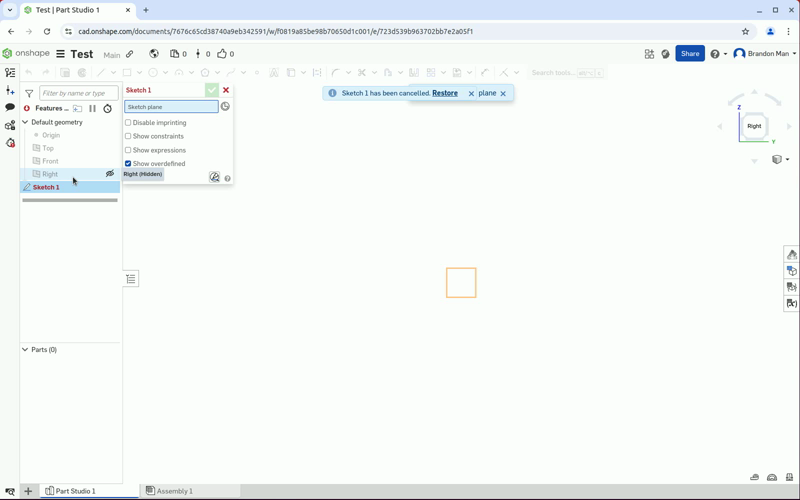
click(73, 176)
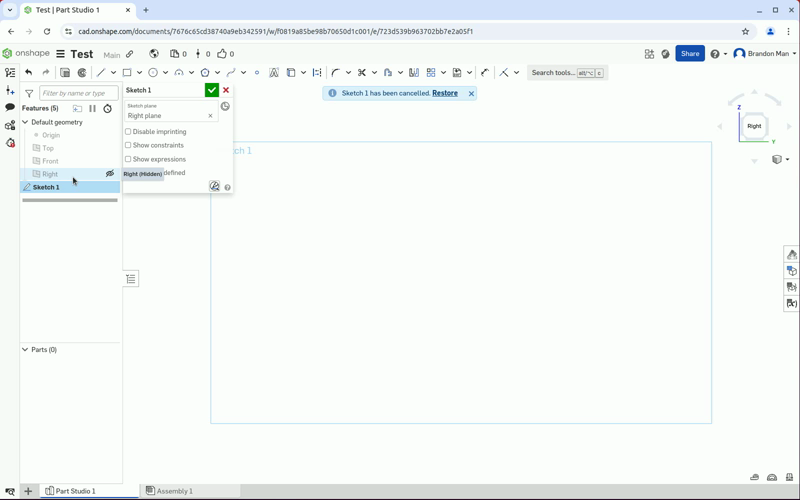
mouse_move(73, 352)
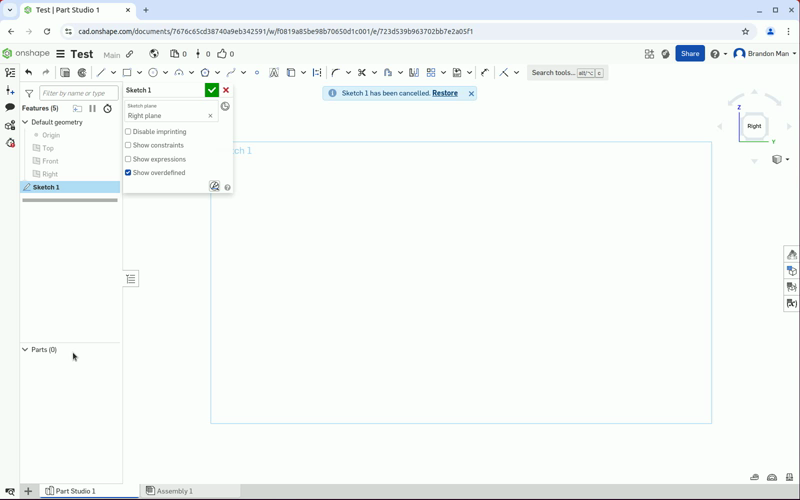
key(y)
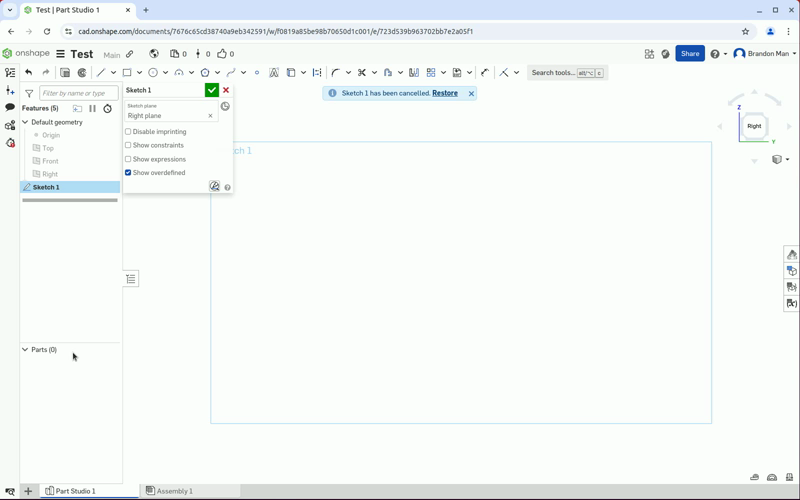
key(l)
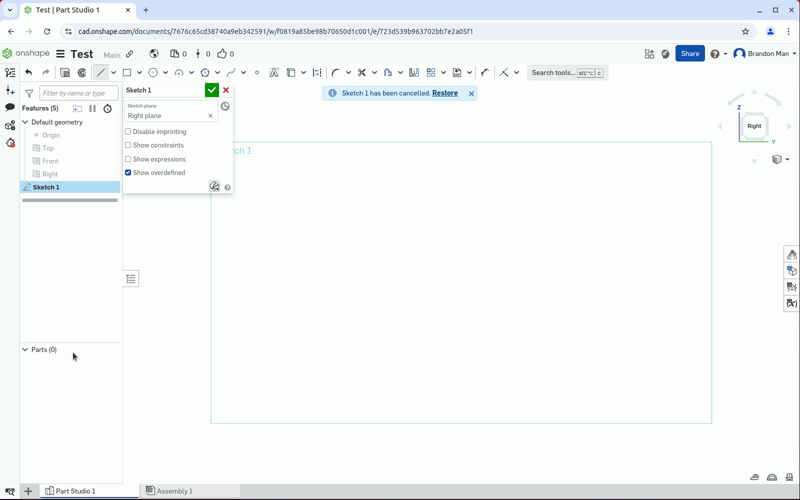
key_down(shift)
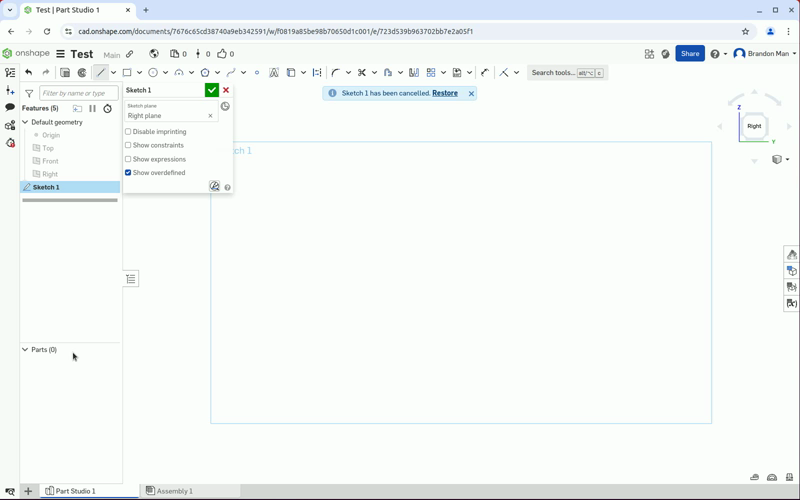
mouse_move(413, 395)
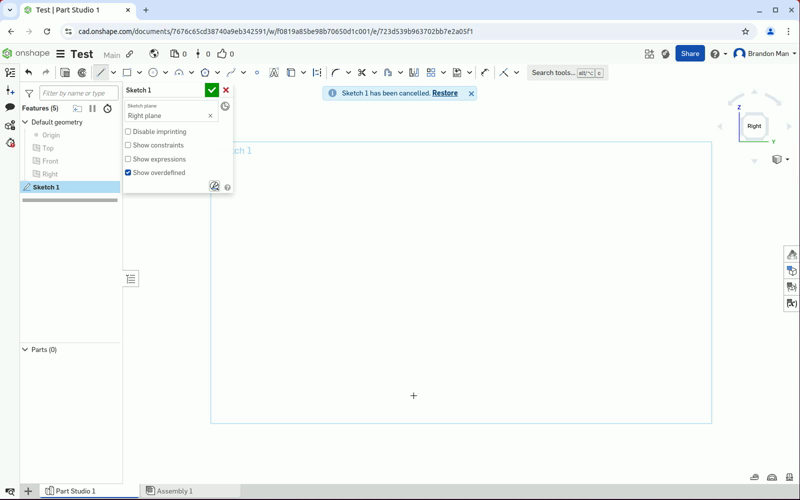
click(413, 395)
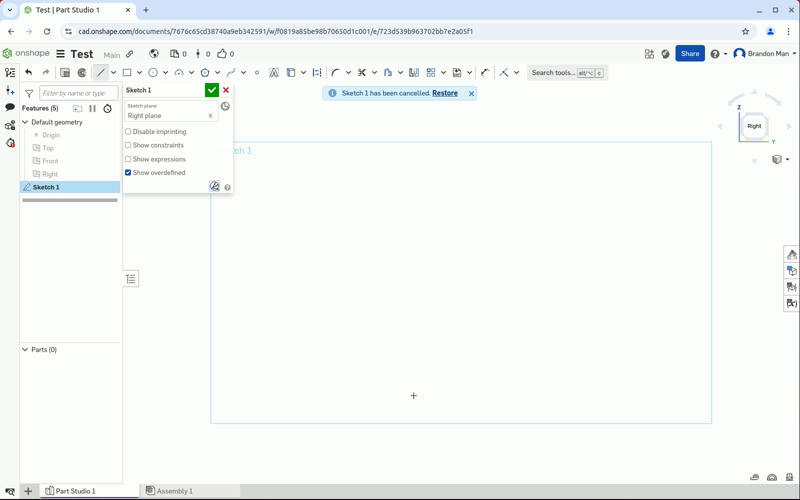
key_up(shift)
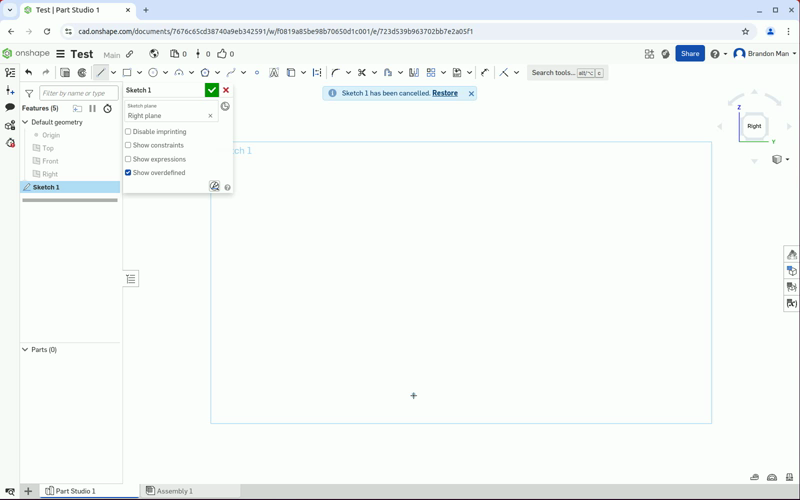
key_down(shift)
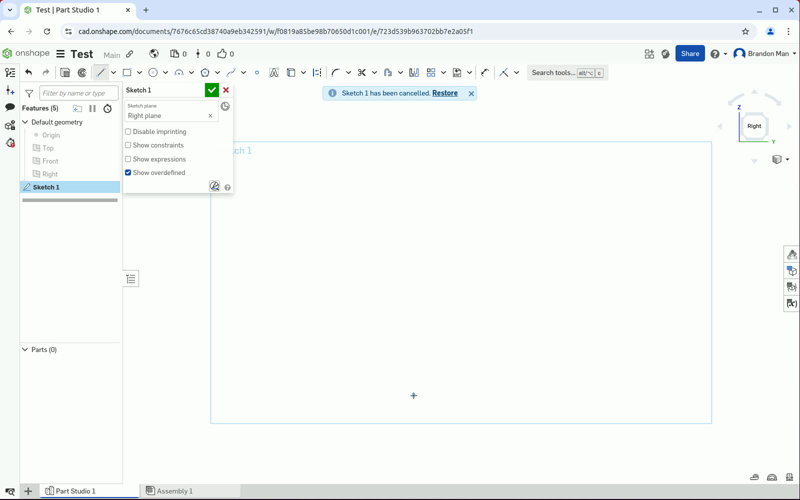
mouse_move(444, 395)
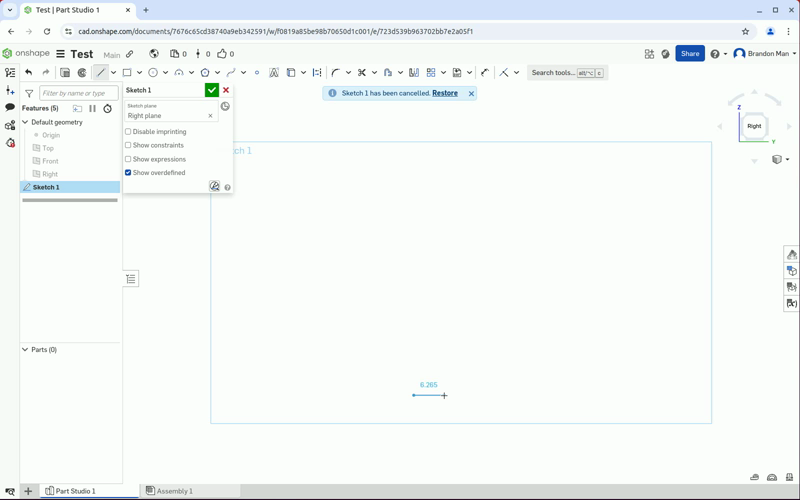
mouse_move(461, 395)
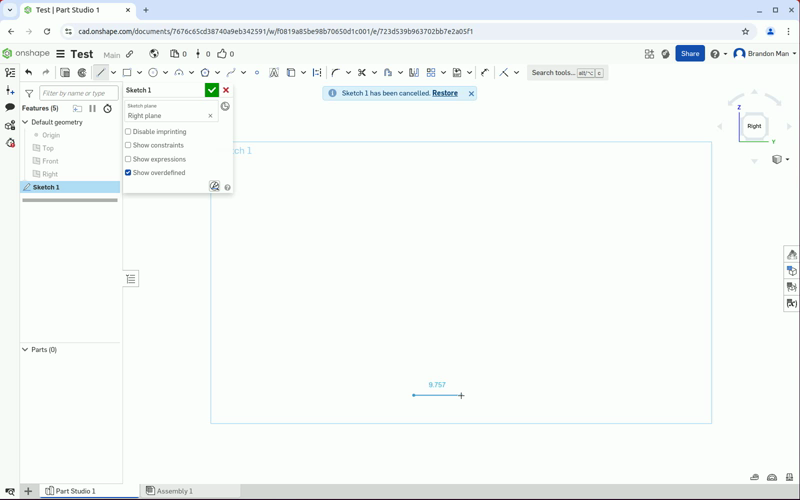
click(461, 395)
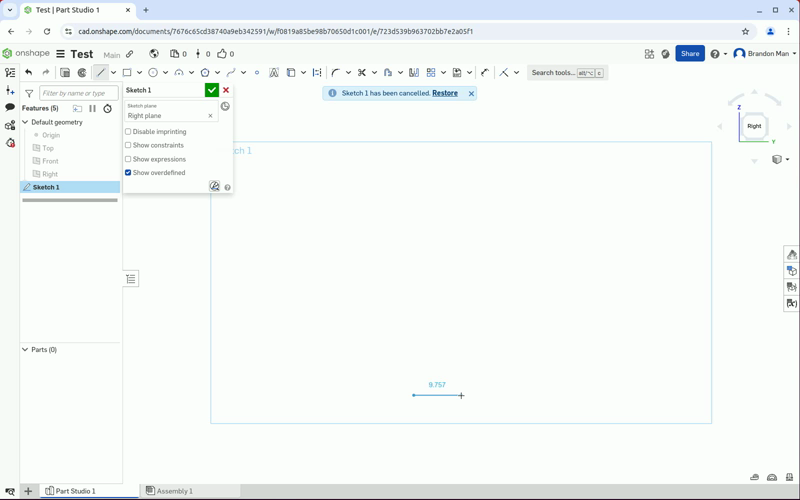
key_up(shift)
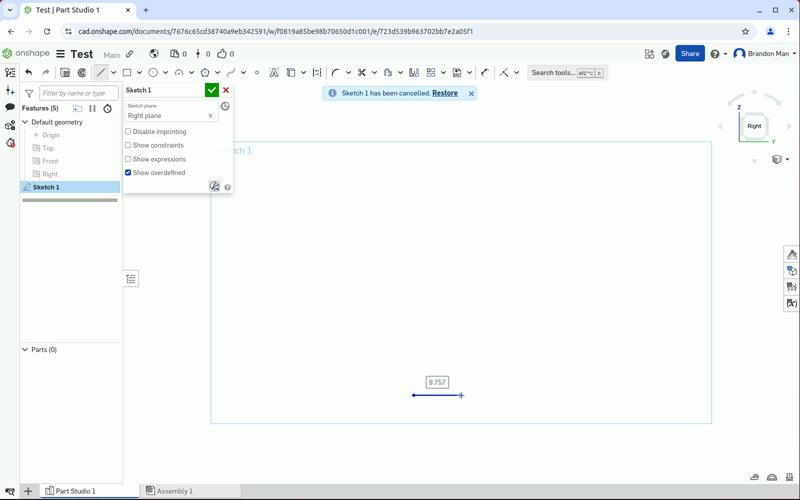
key_down(shift)
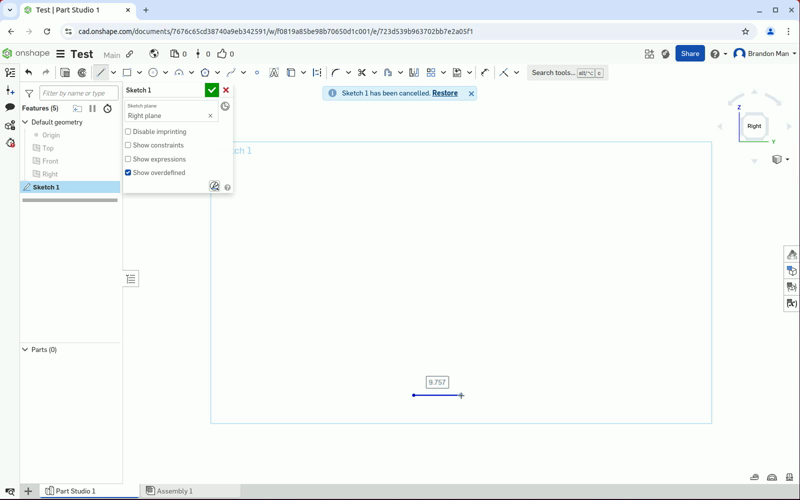
mouse_move(461, 282)
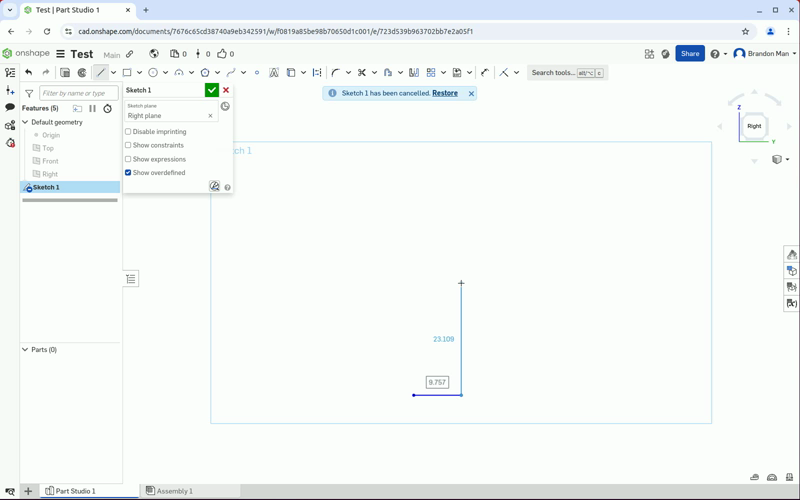
click(461, 282)
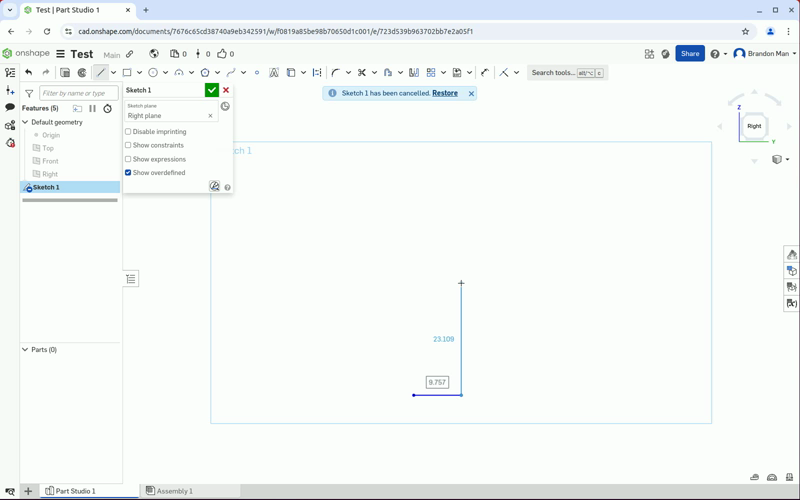
key_up(shift)
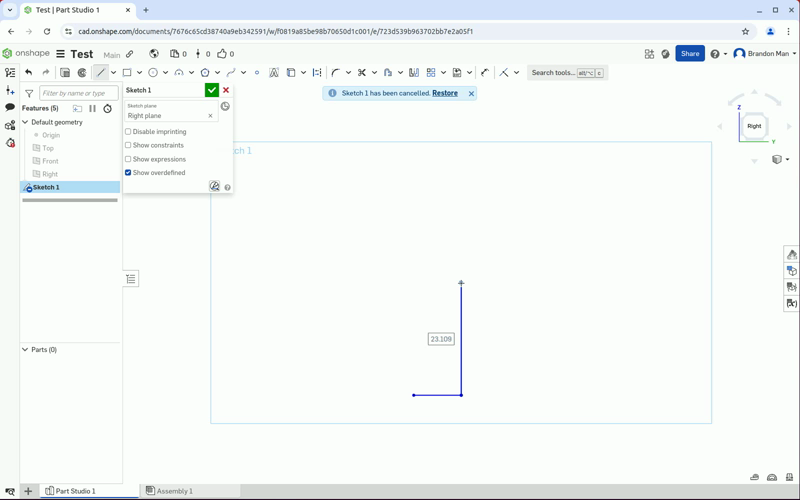
key_down(shift)
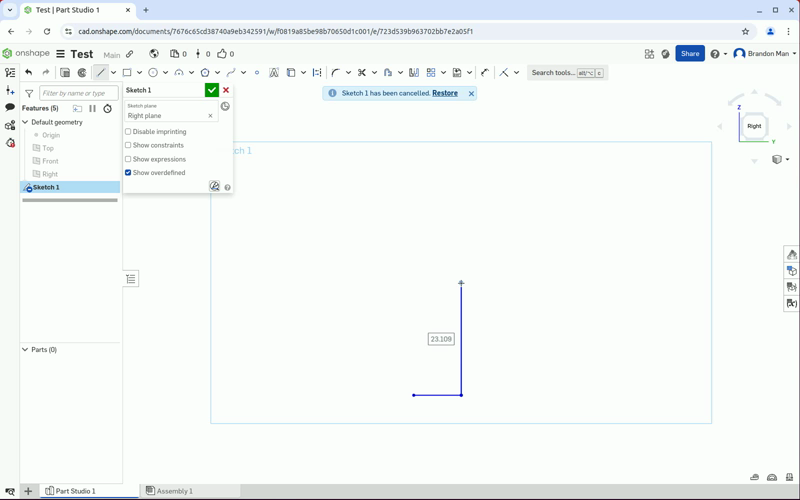
mouse_move(491, 282)
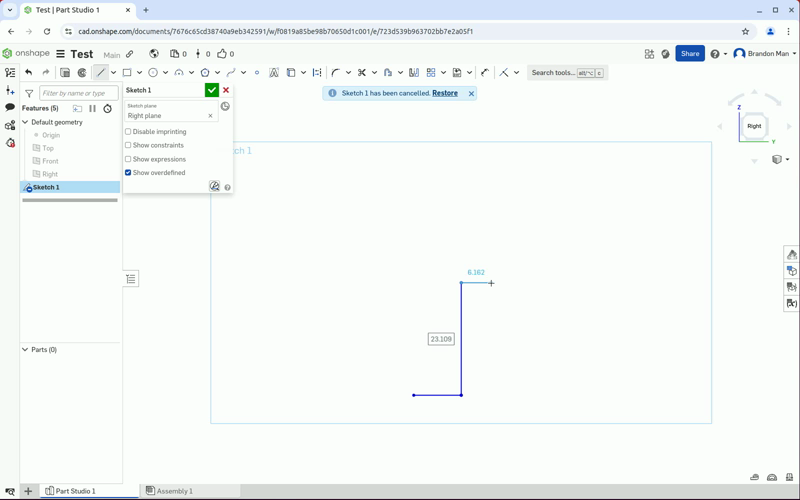
mouse_move(413, 282)
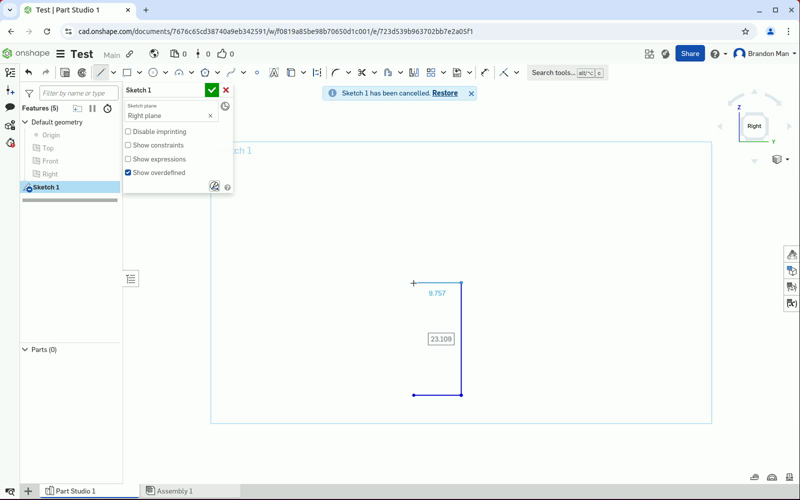
click(413, 282)
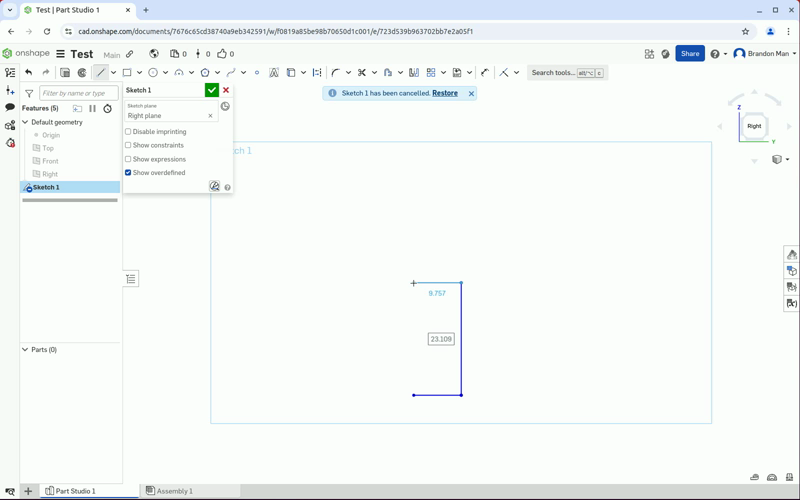
key_up(shift)
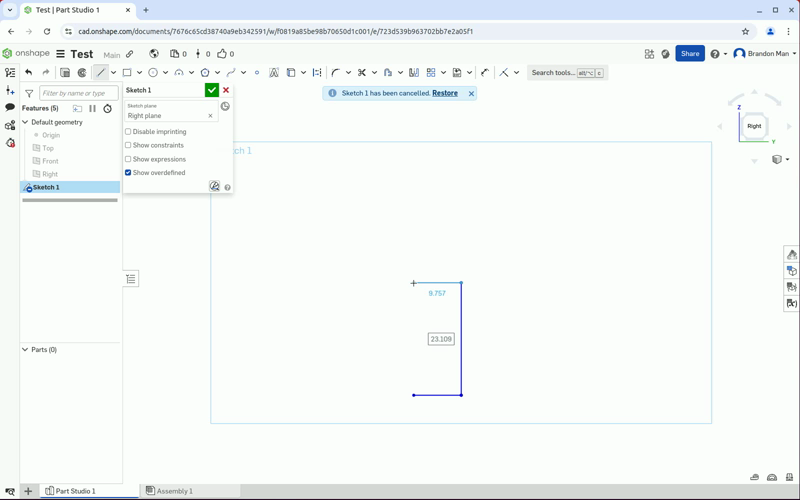
key_down(shift)
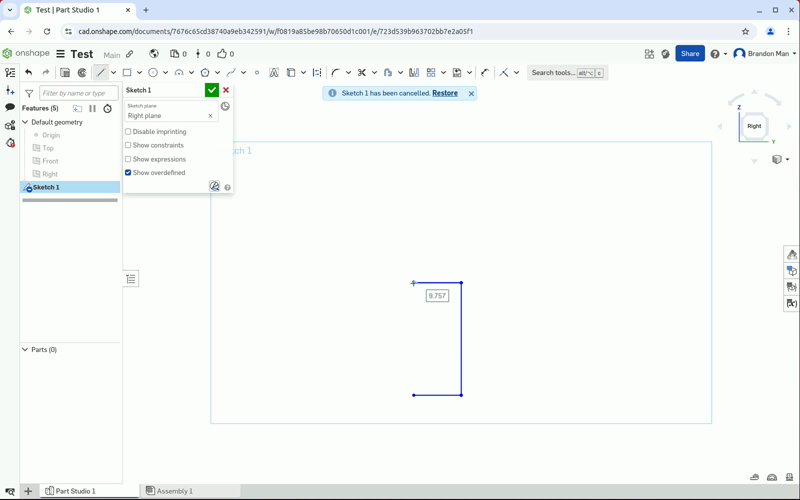
mouse_move(413, 395)
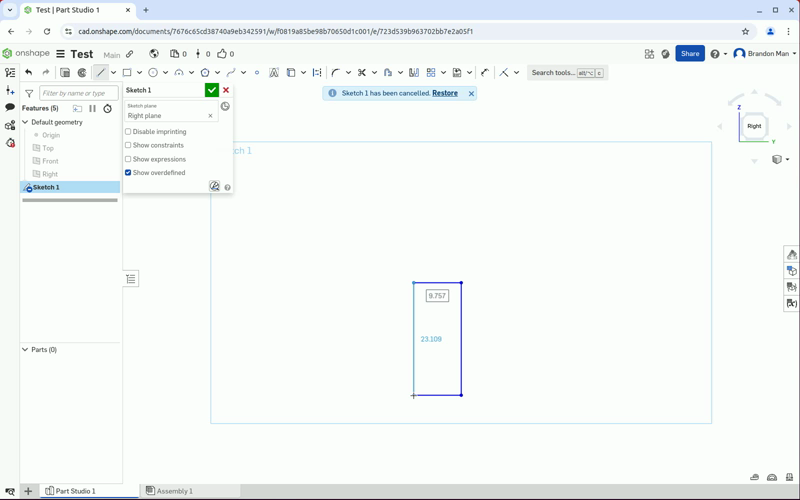
key_up(shift)
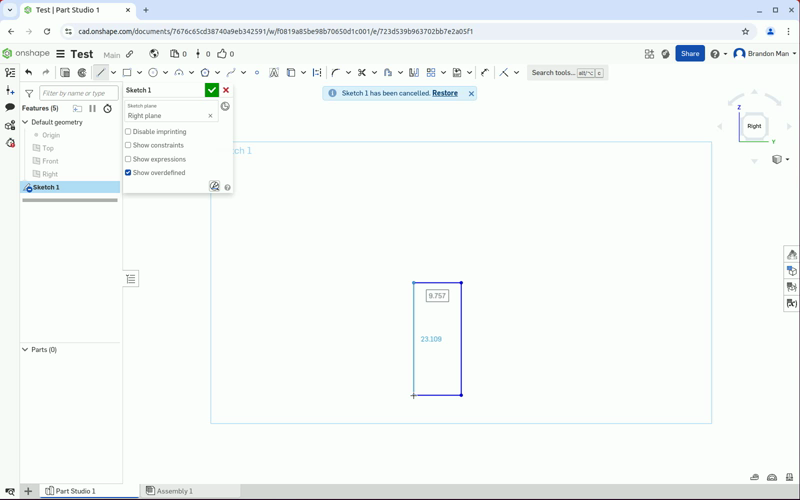
click(413, 395)
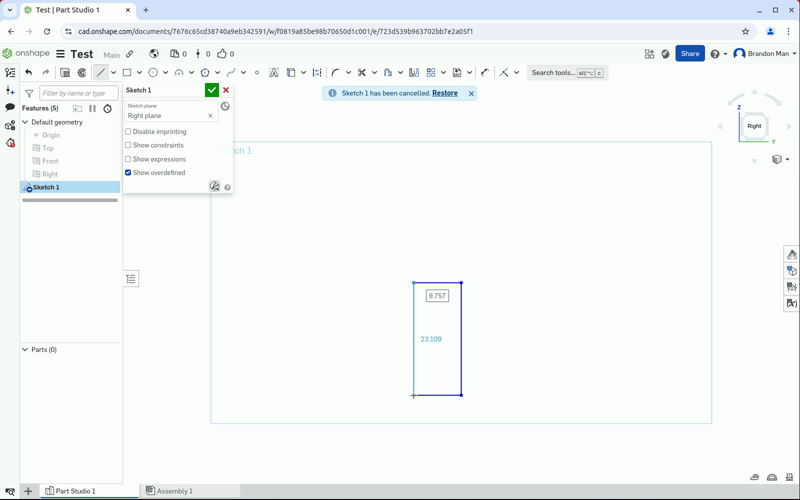
key(esc)
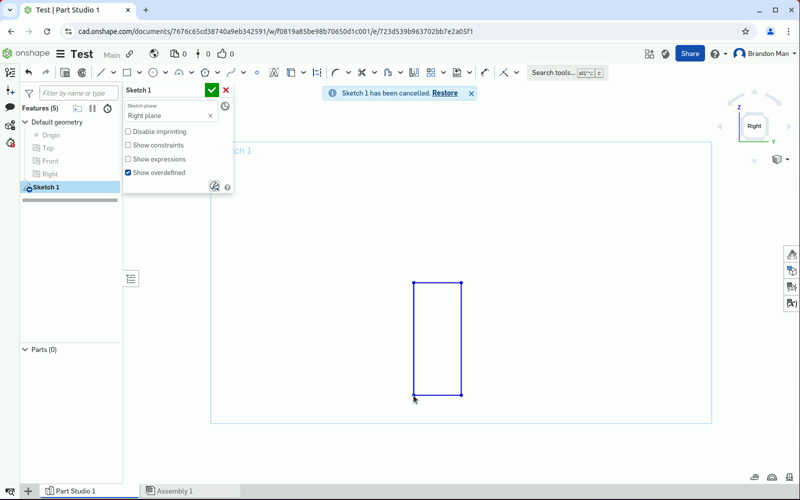
mouse_move(451, 367)
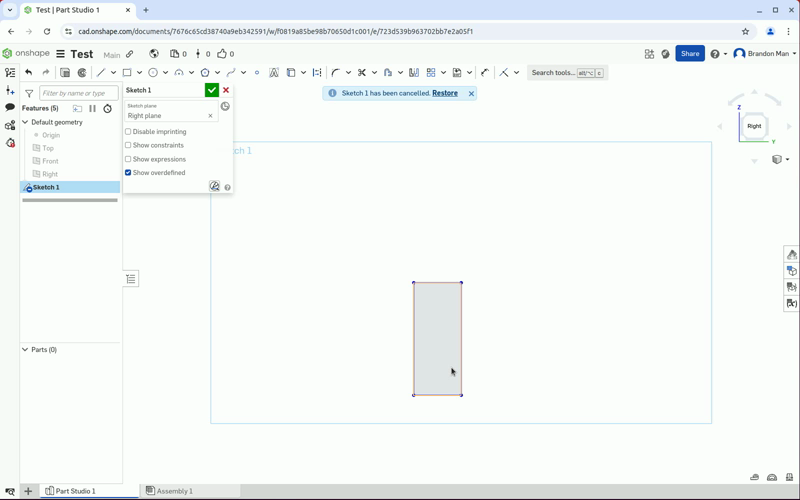
click(451, 367)
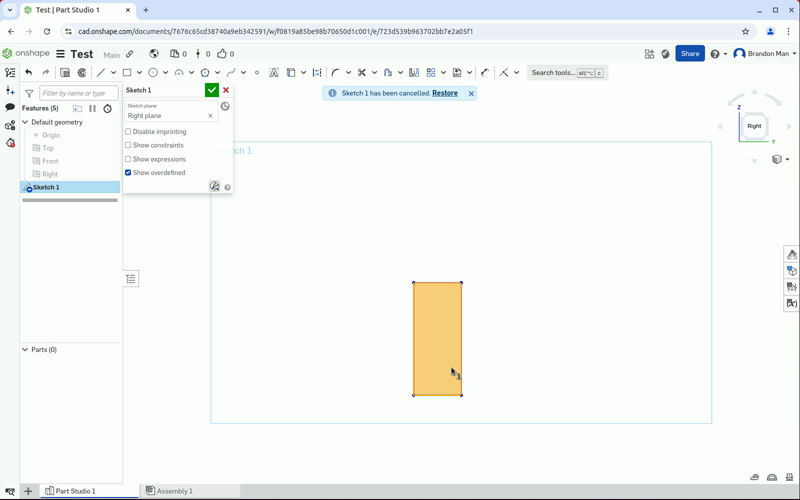
mouse_move(73, 352)
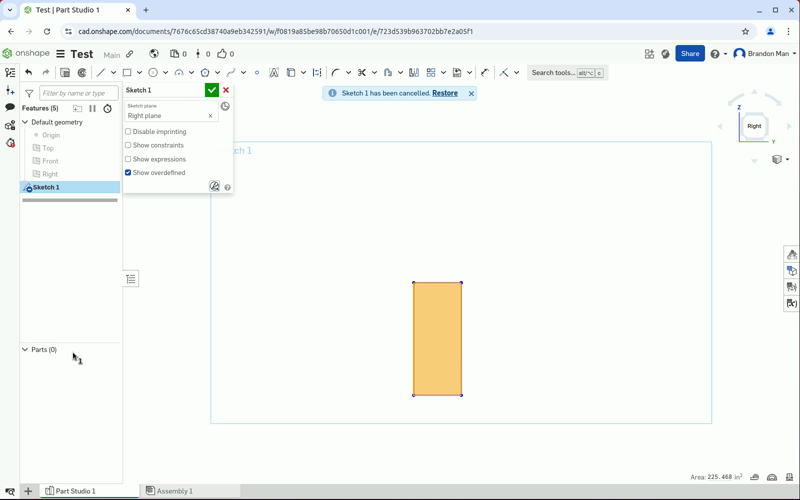
key(shift+y)
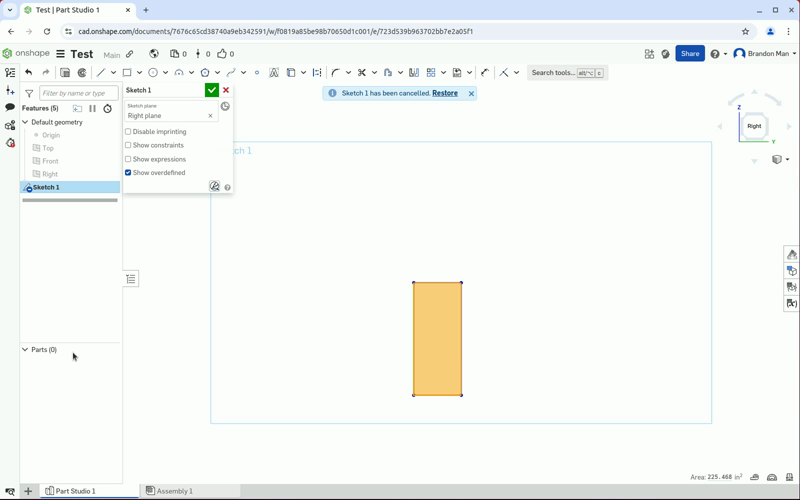
key(shift+e)
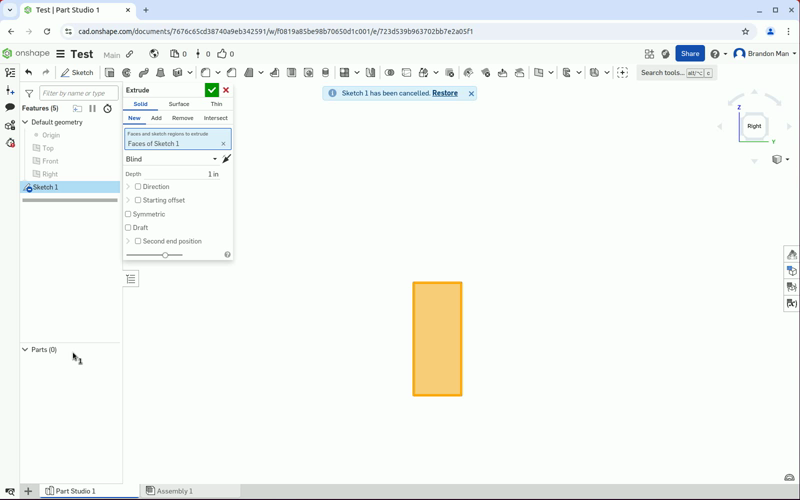
mouse_move(143, 106)
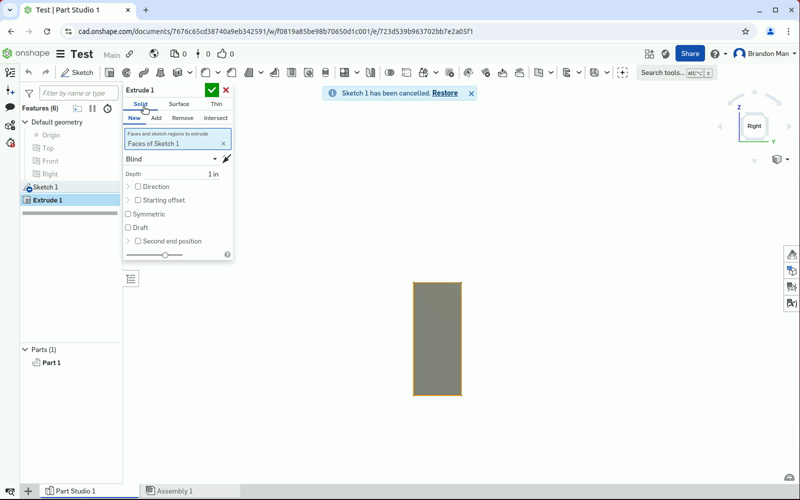
click(143, 106)
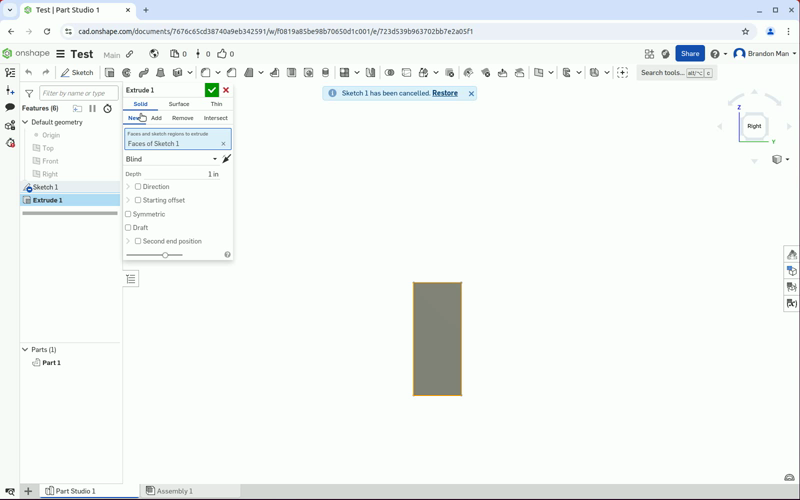
mouse_move(137, 120)
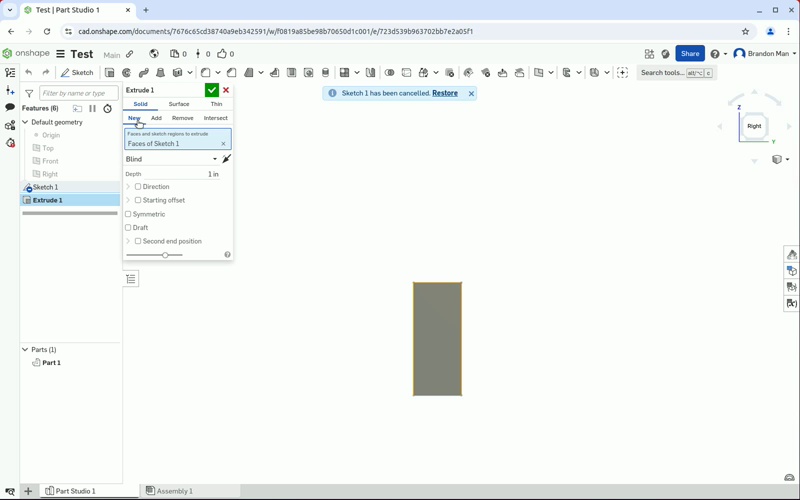
click(137, 120)
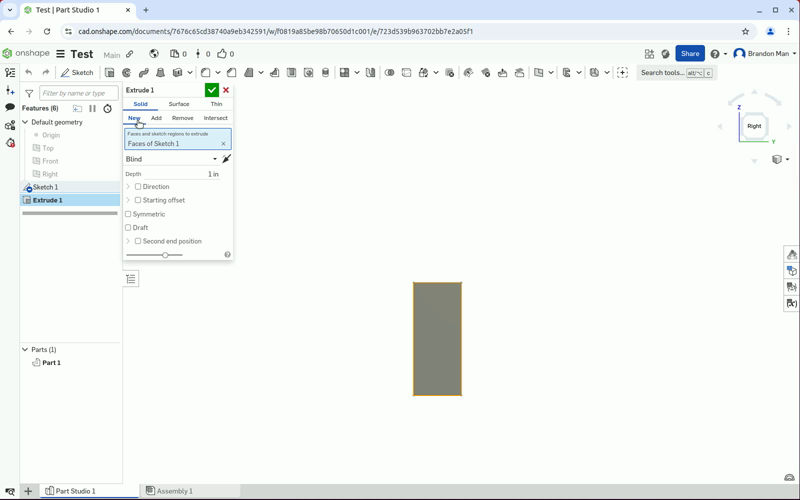
key(tab, 4)
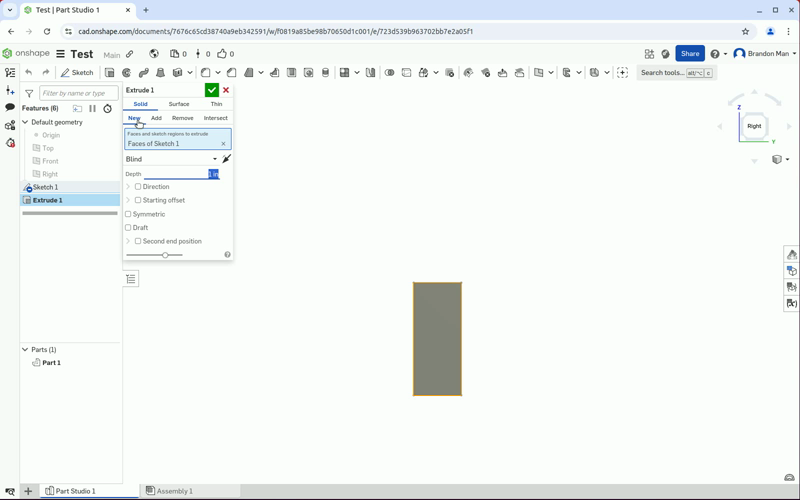
text(1.685)
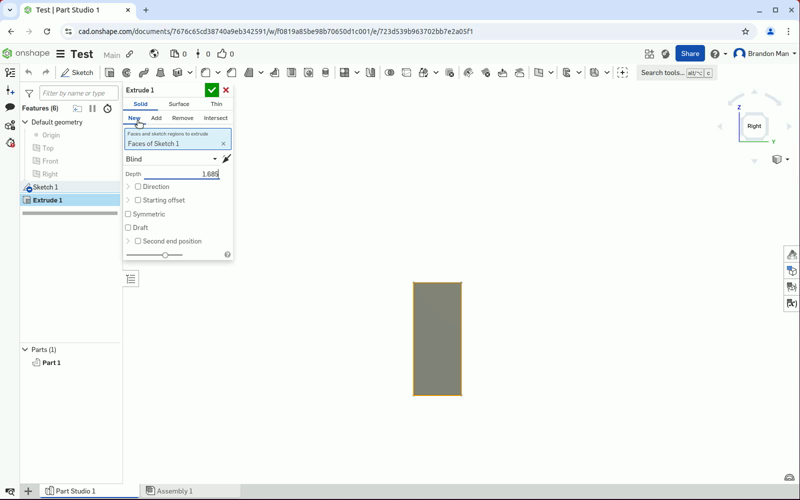
key(enter)
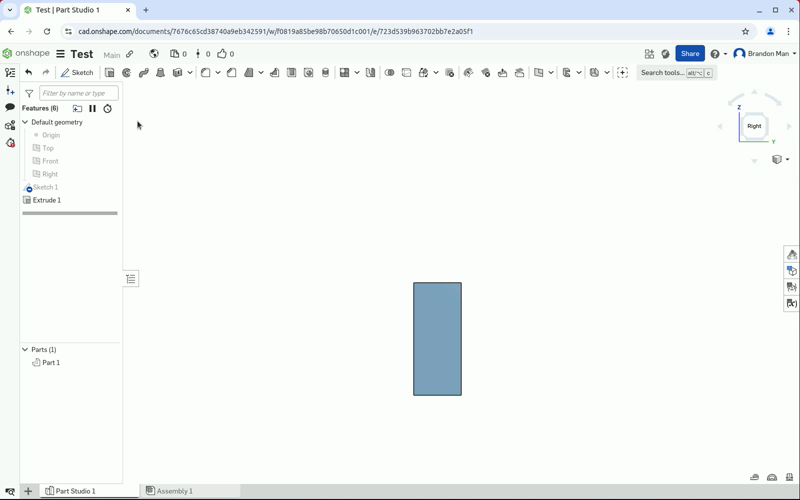
key(shift+h)
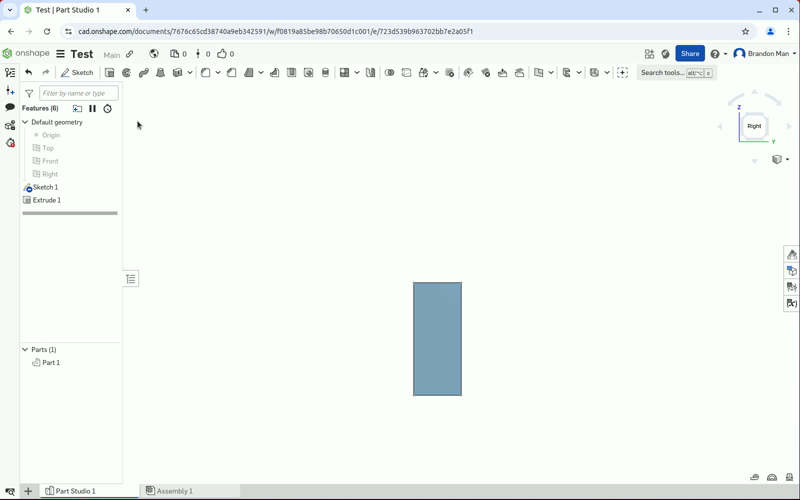
key(shift+h)
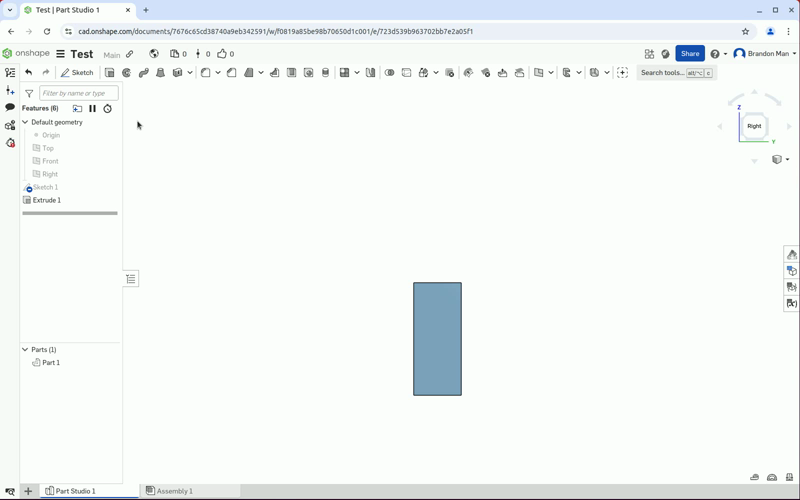
mouse_move(73, 189)
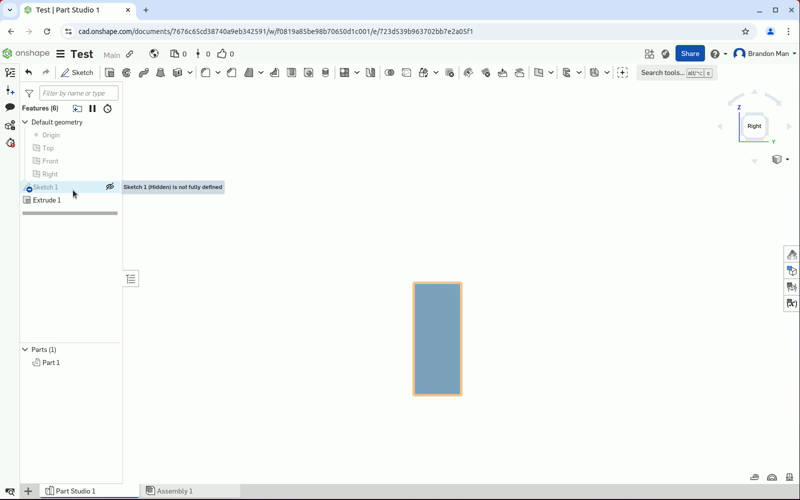
click(73, 189)
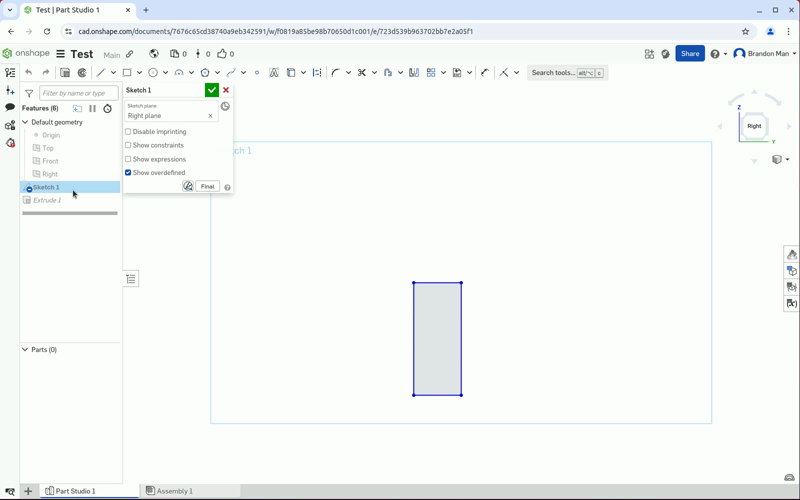
mouse_move(229, 92)
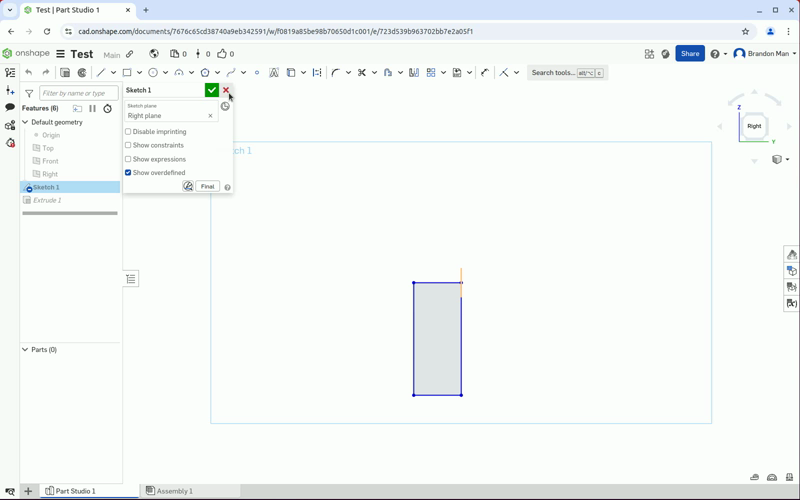
click(229, 92)
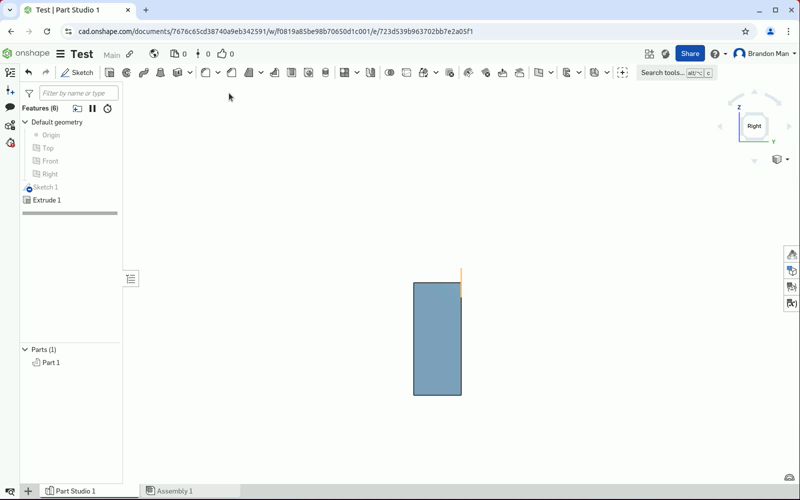
mouse_move(541, 75)
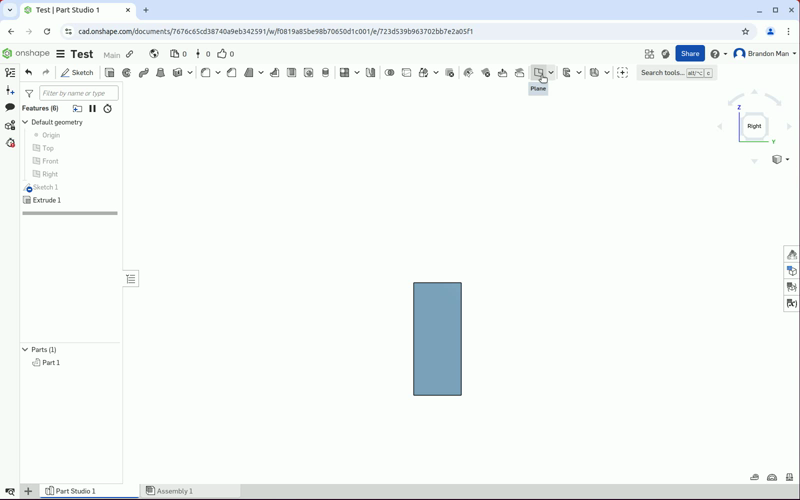
click(541, 75)
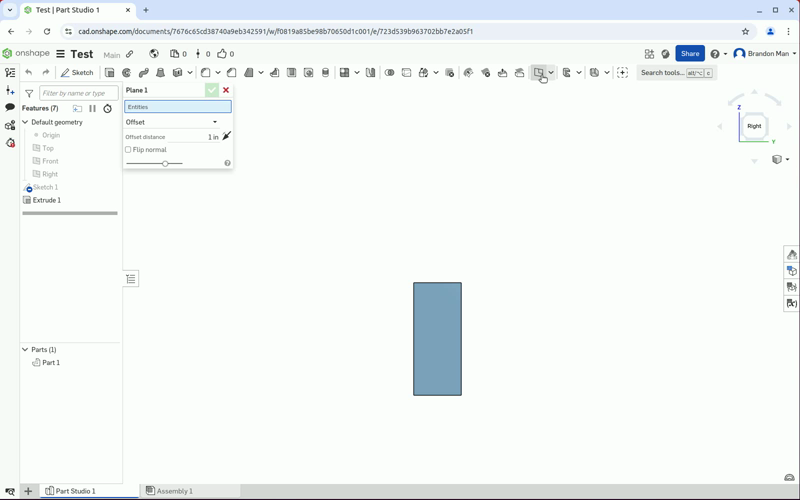
mouse_move(73, 176)
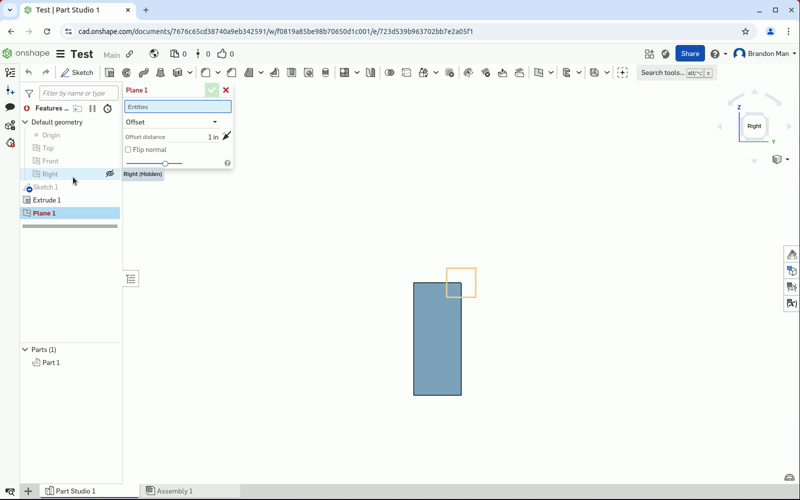
click(73, 176)
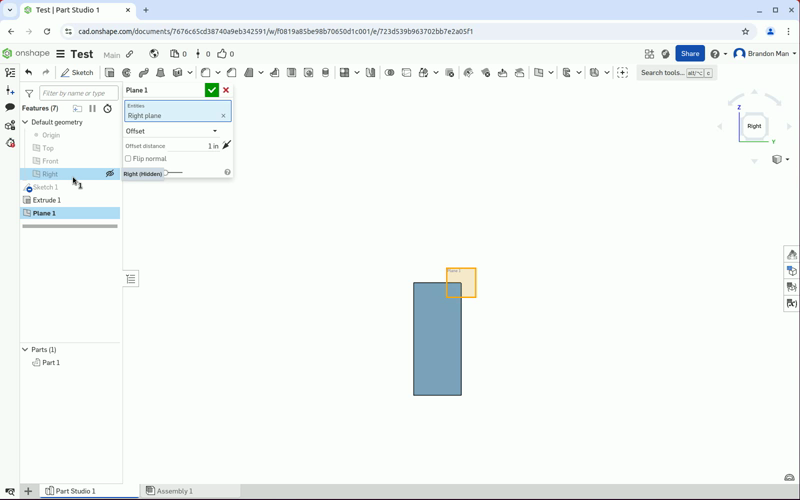
key(tab, 2)
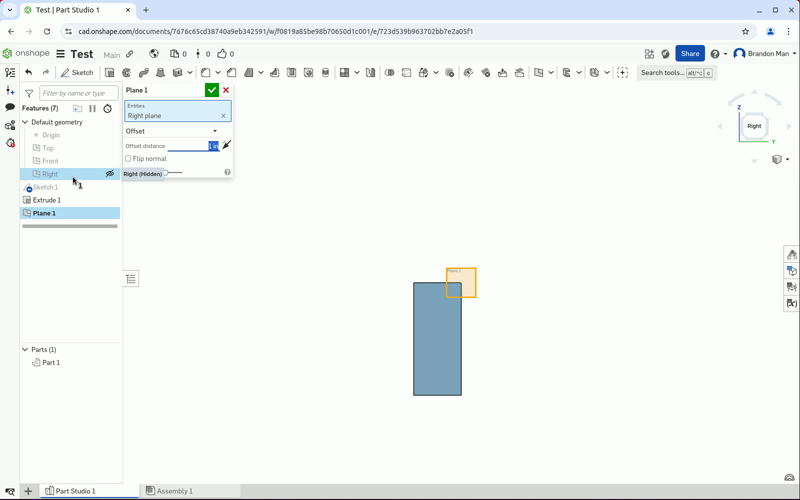
text(1.695)
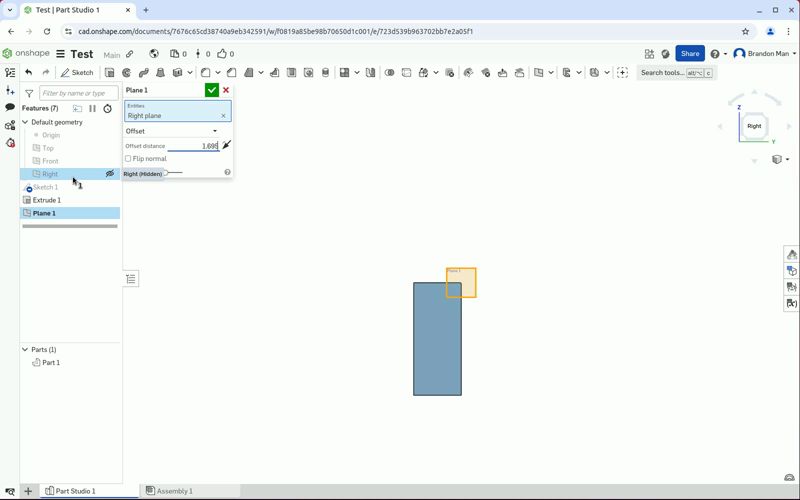
key(enter, 2)
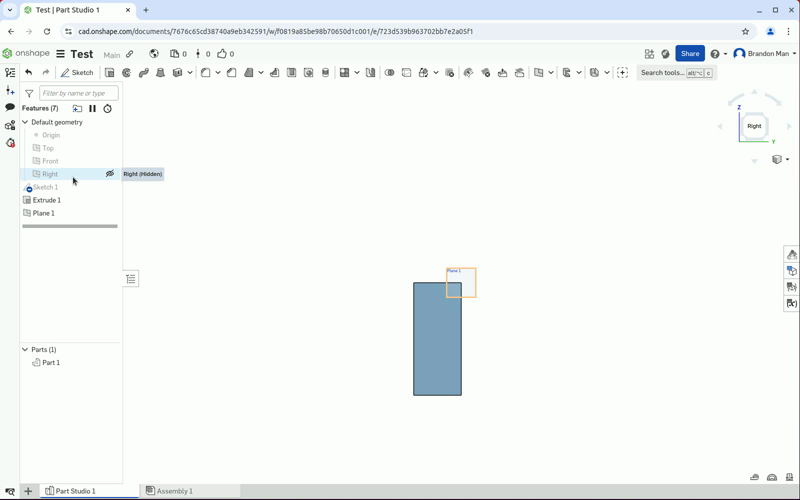
key(shift+s)
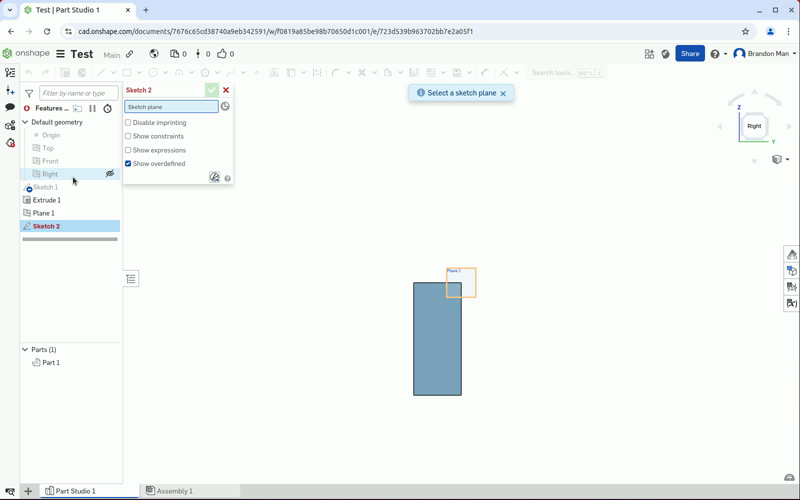
mouse_move(73, 215)
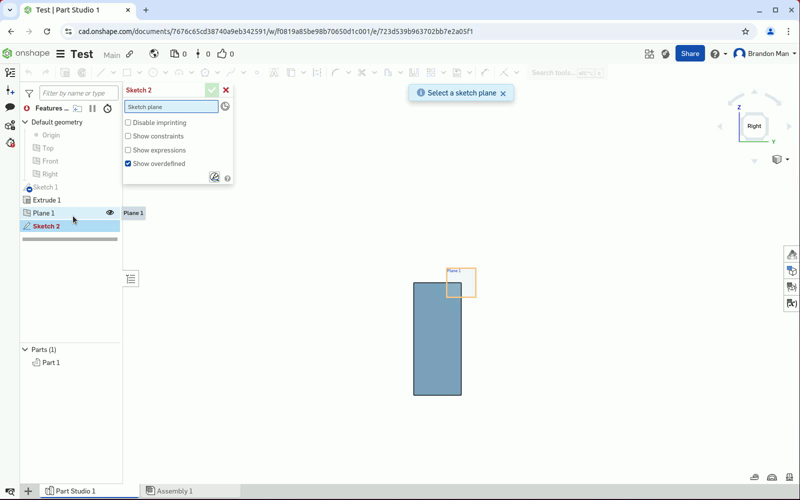
click(73, 215)
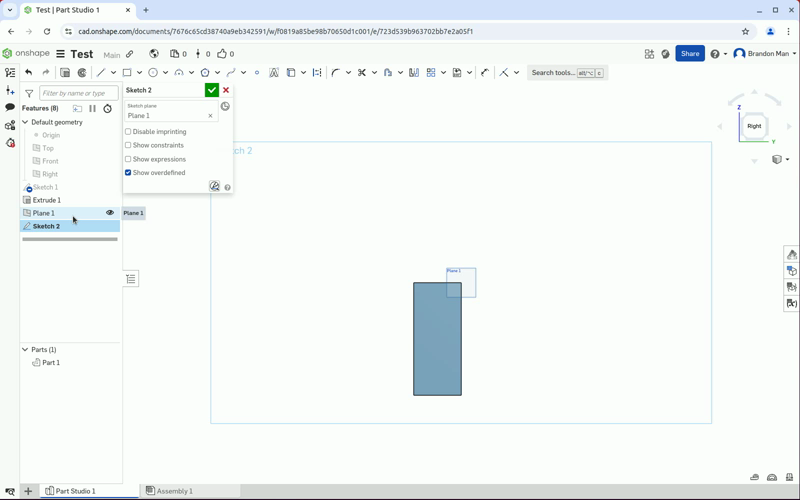
mouse_move(73, 352)
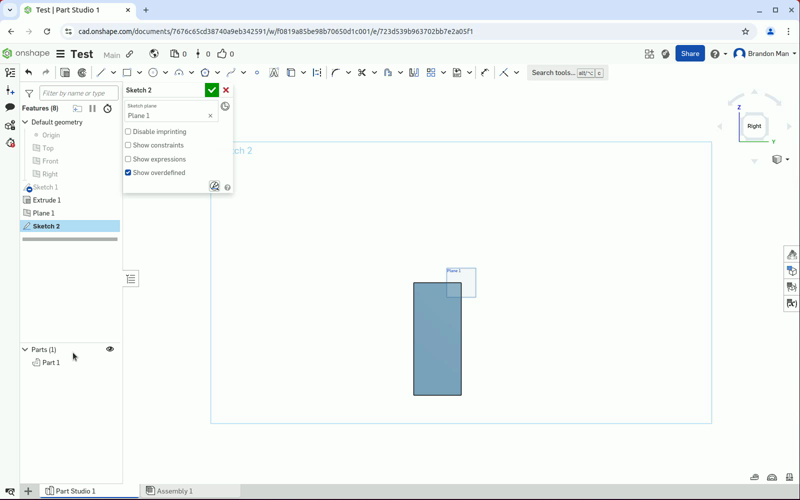
key(y)
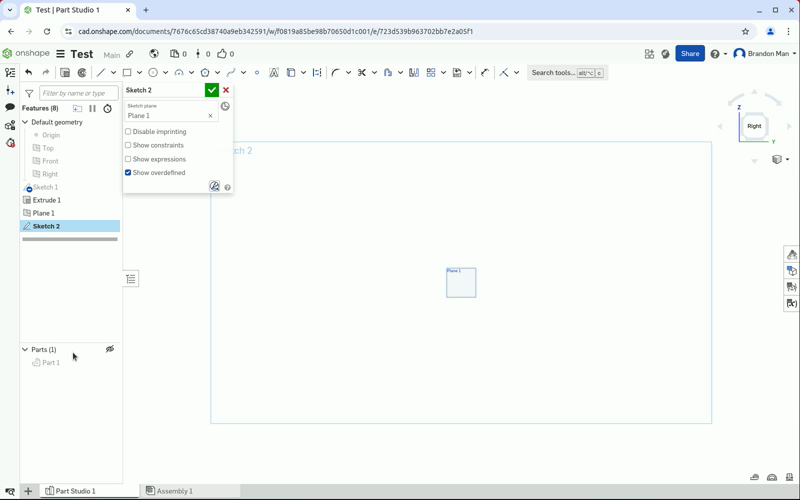
key(l)
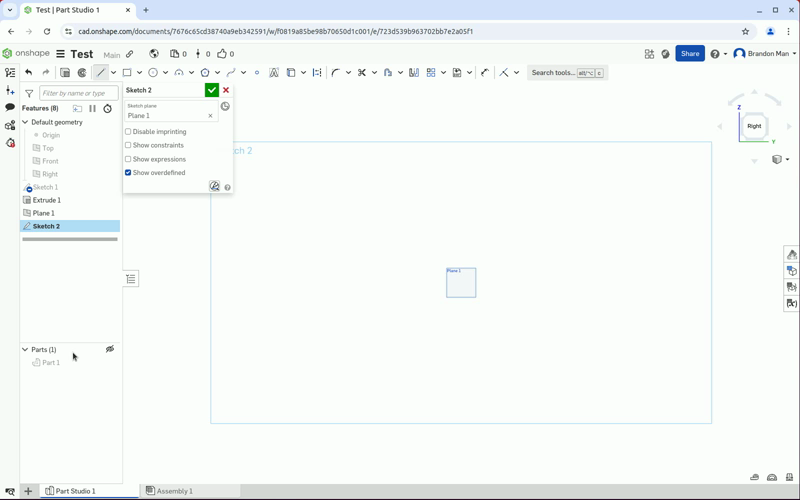
key_down(shift)
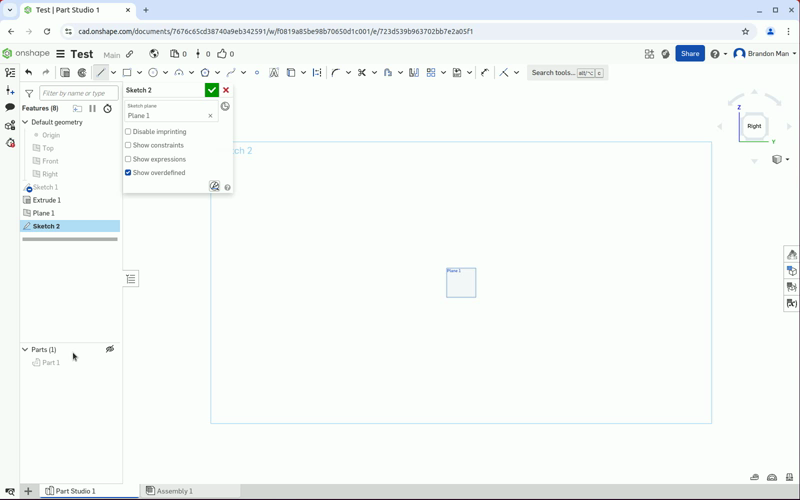
mouse_move(444, 395)
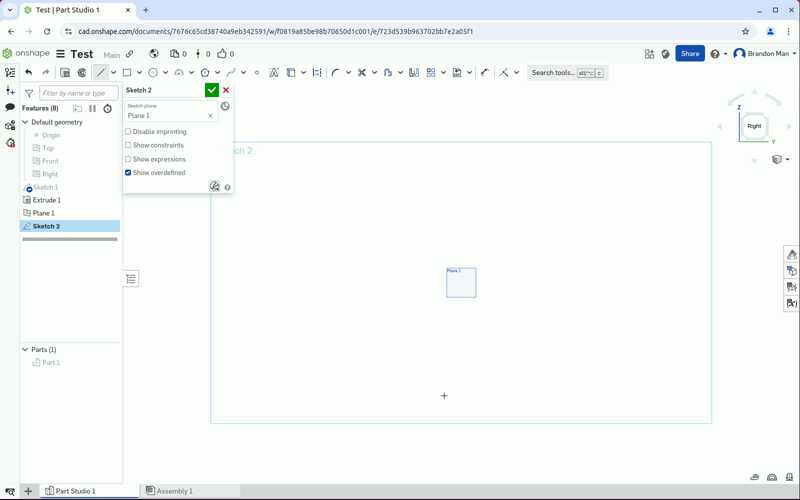
click(444, 395)
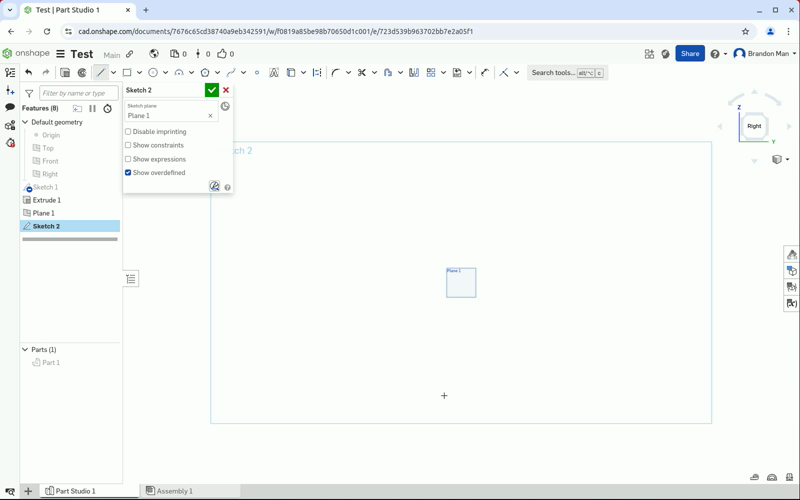
key_up(shift)
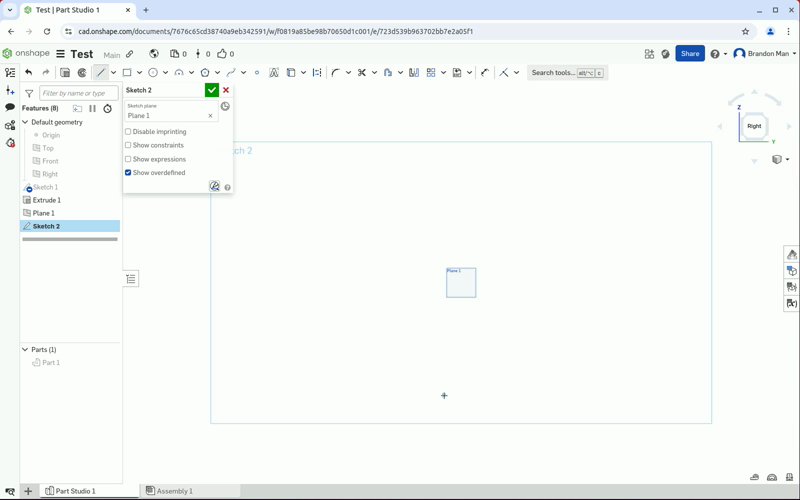
key_down(shift)
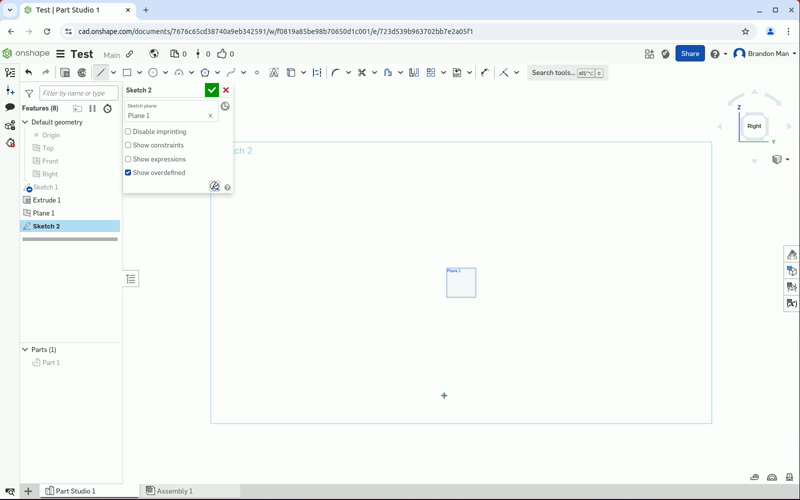
mouse_move(474, 395)
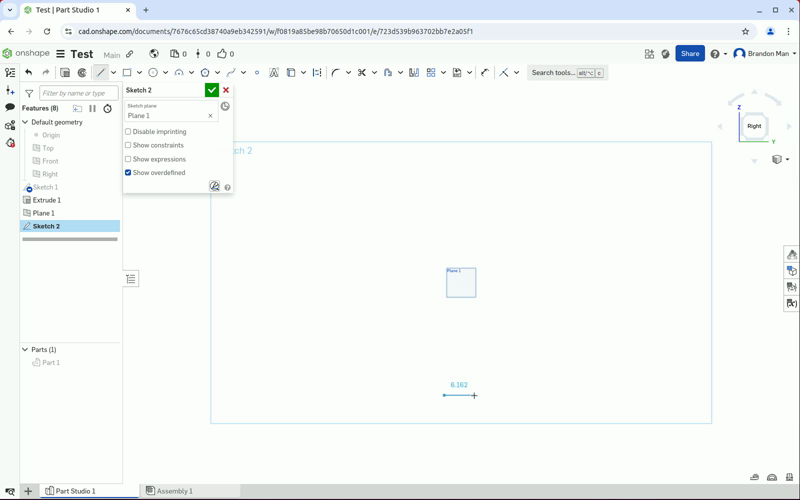
mouse_move(445, 395)
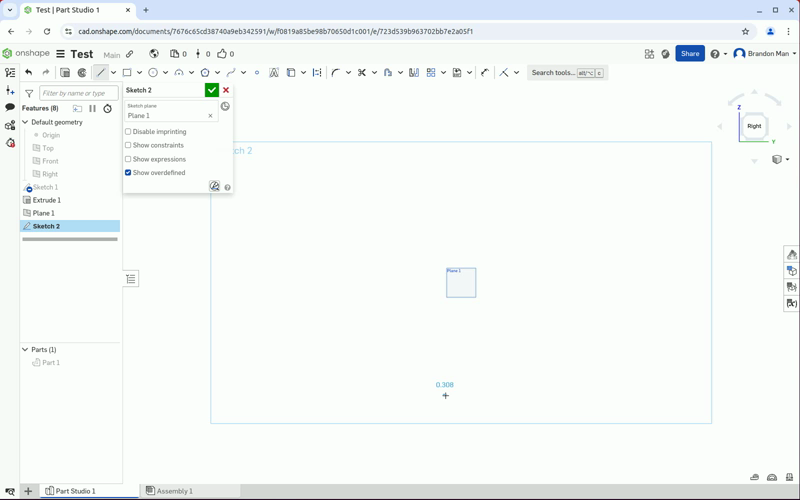
scroll(6)
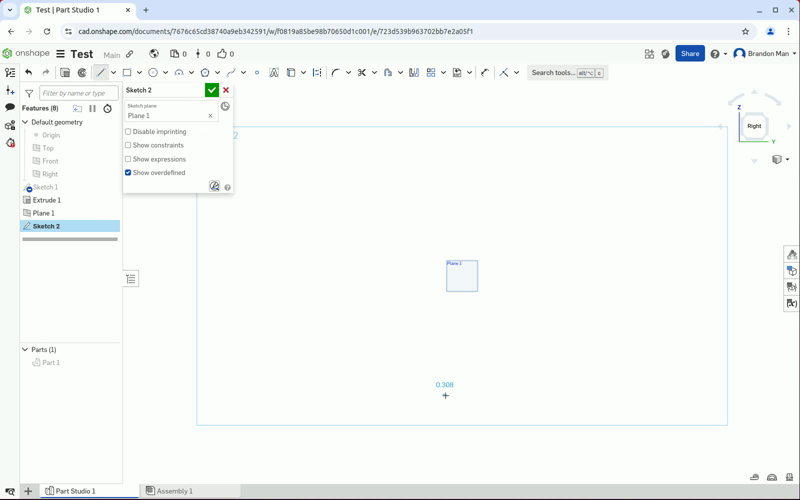
scroll(6)
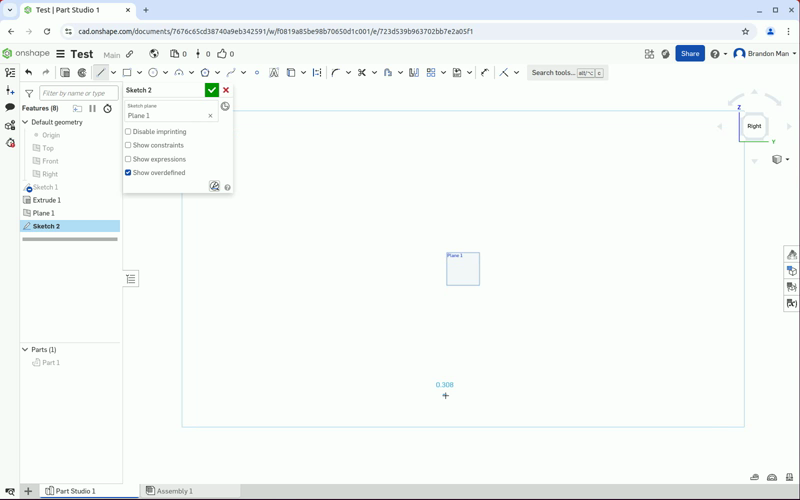
scroll(6)
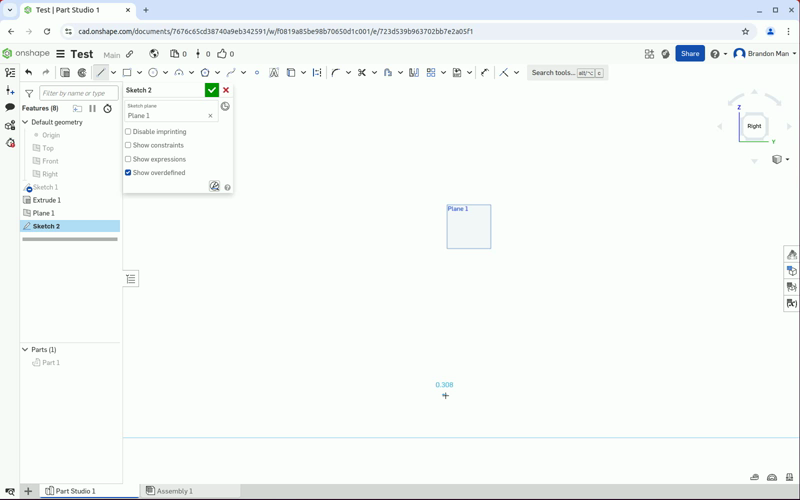
scroll(6)
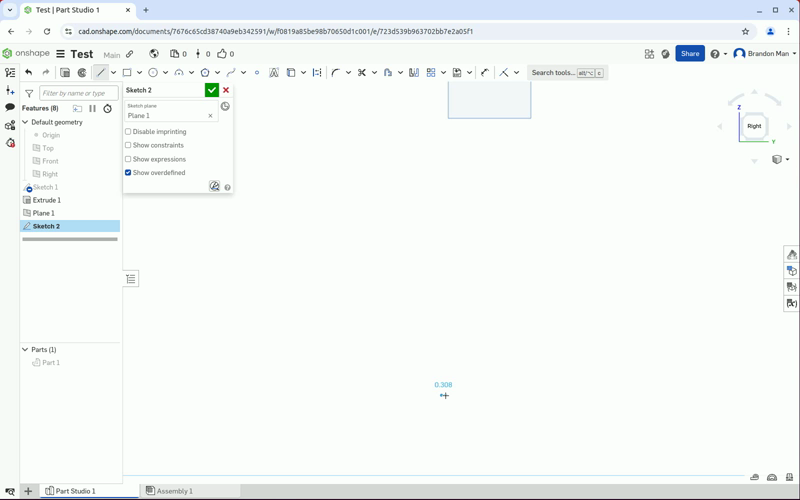
scroll(6)
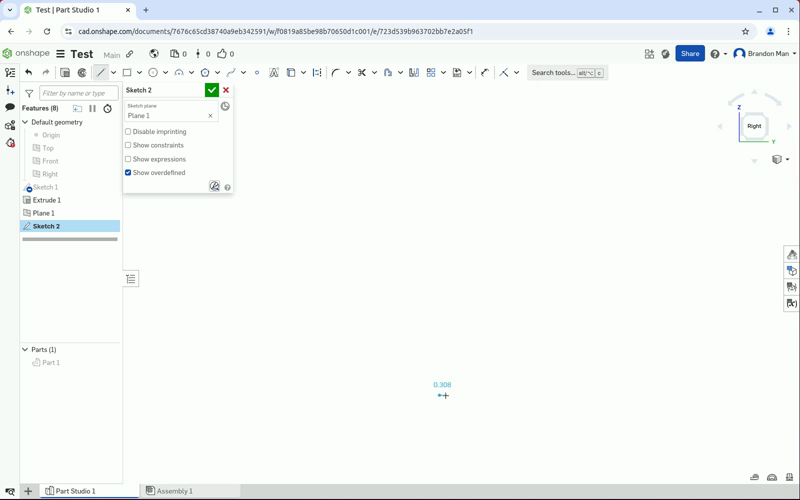
scroll(6)
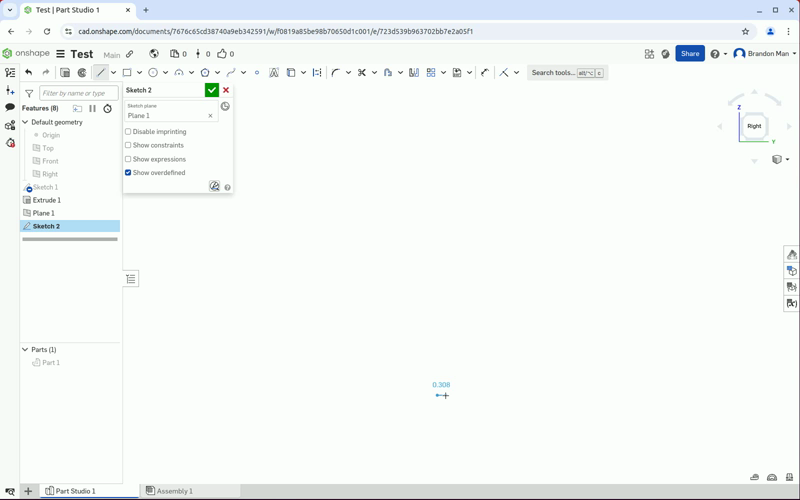
scroll(6)
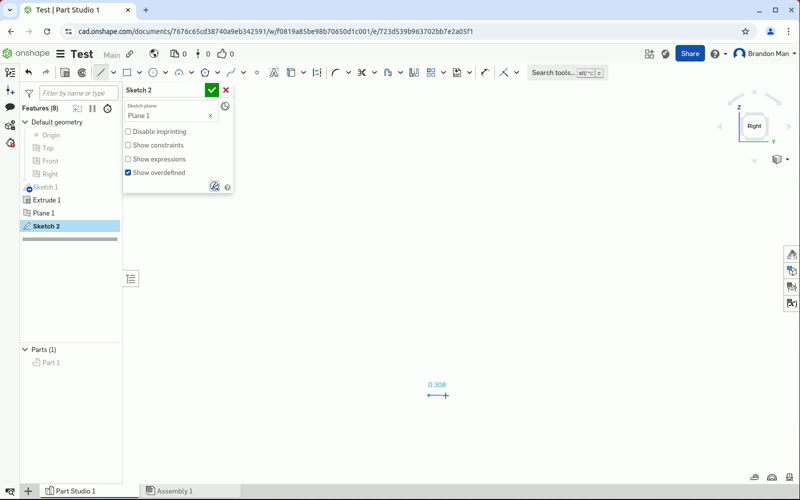
click(445, 395)
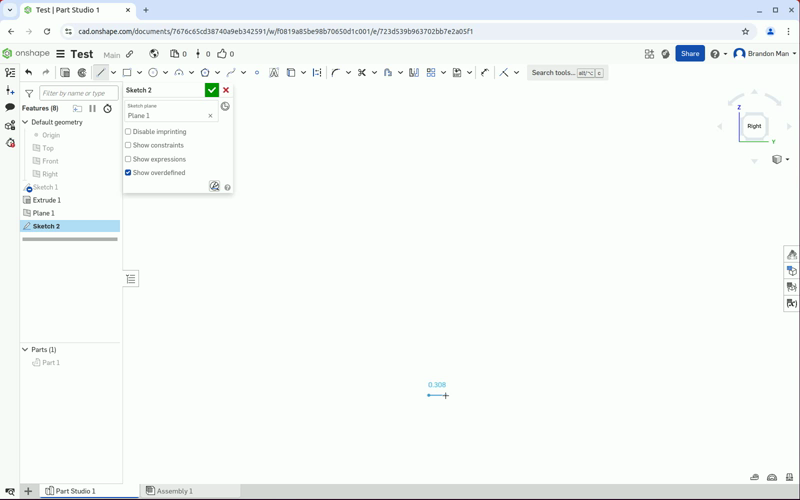
scroll(-6)
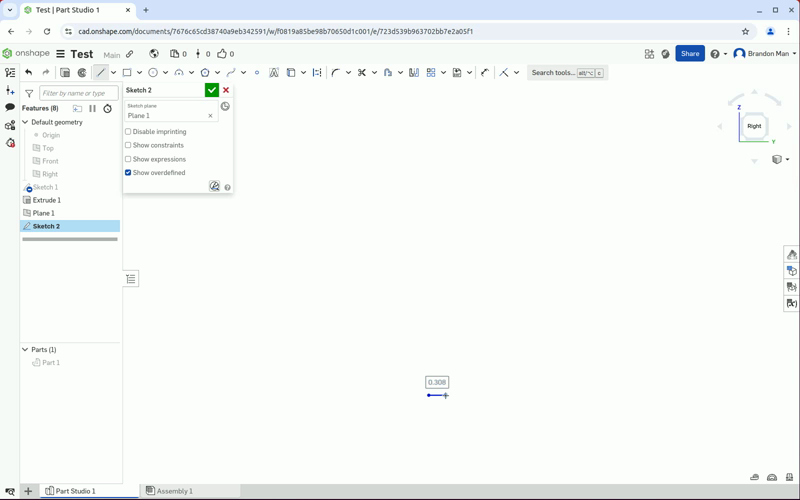
scroll(-6)
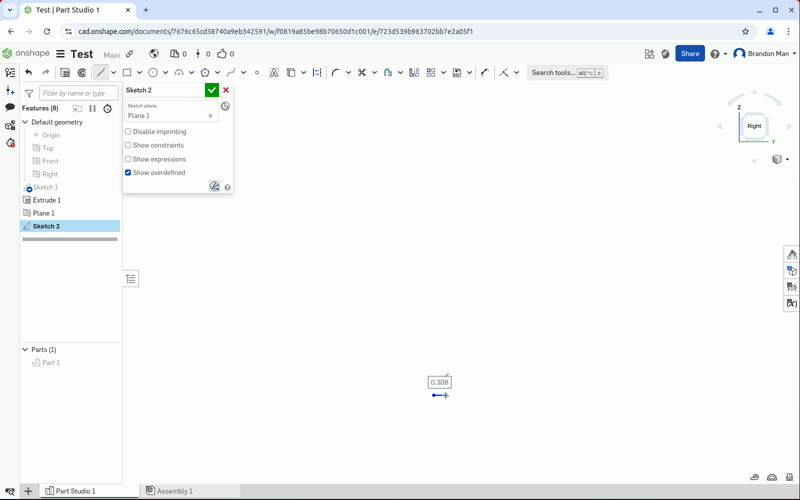
scroll(-6)
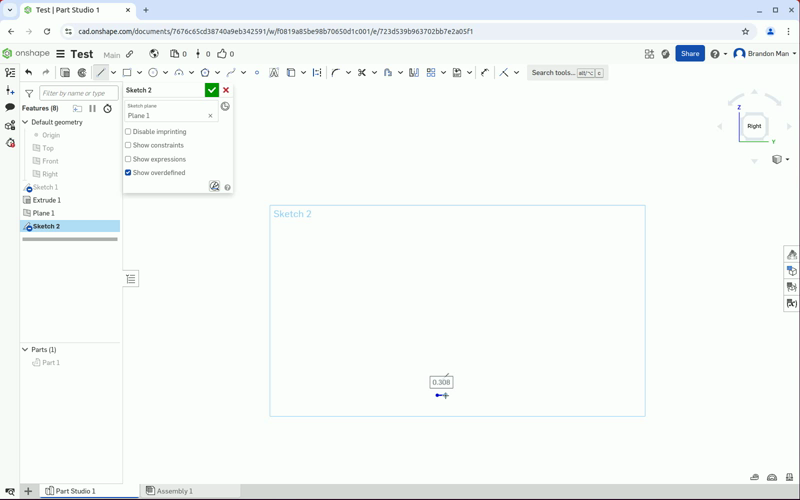
scroll(-6)
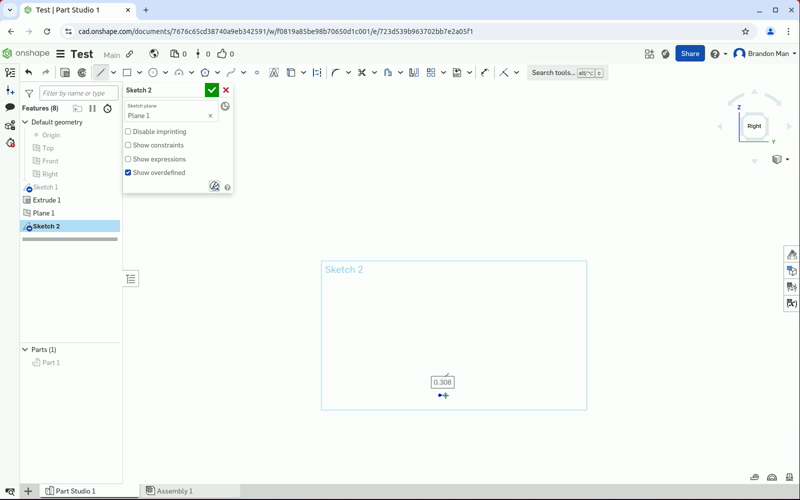
scroll(-6)
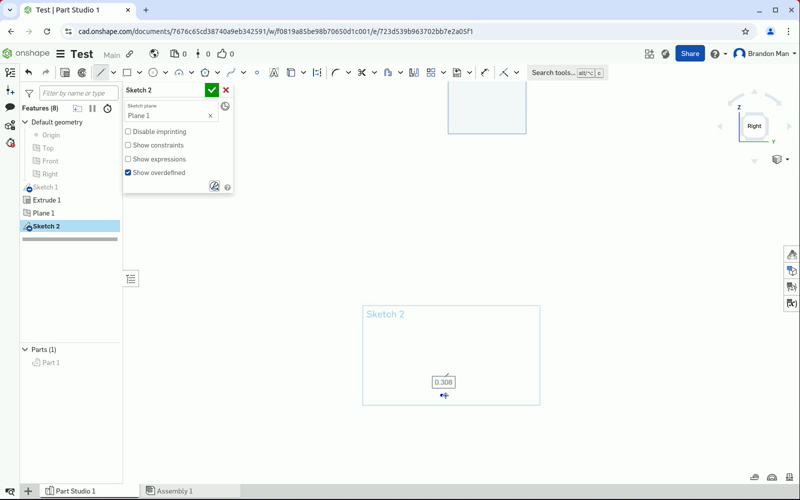
scroll(-6)
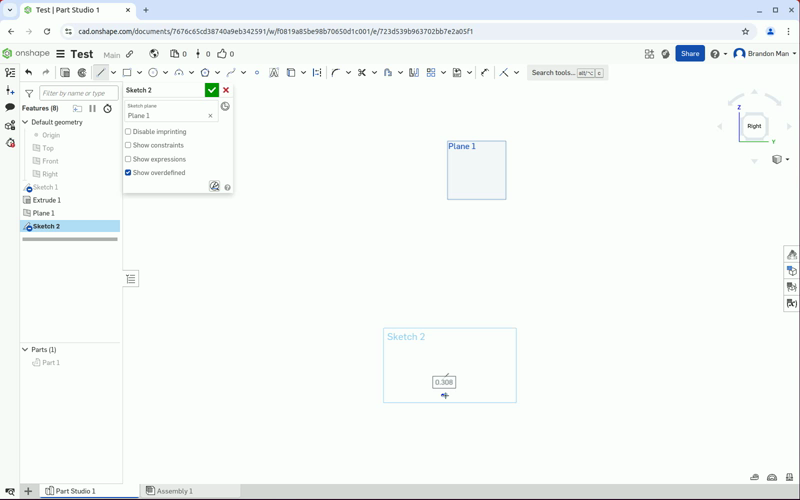
scroll(-6)
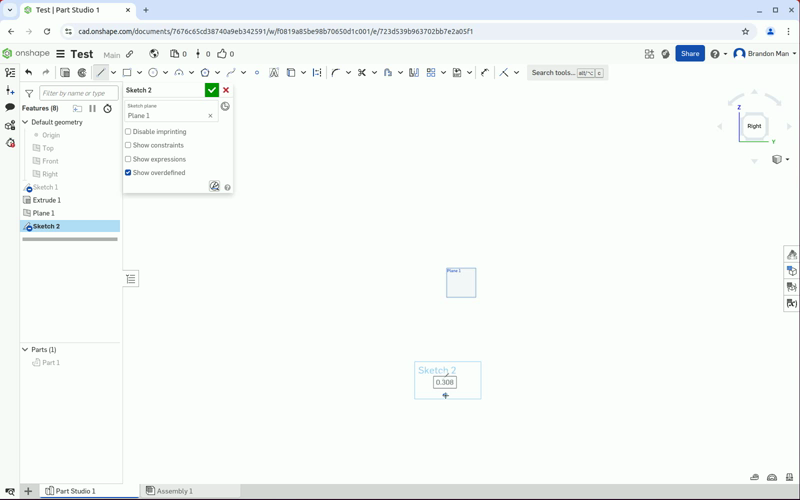
key_up(shift)
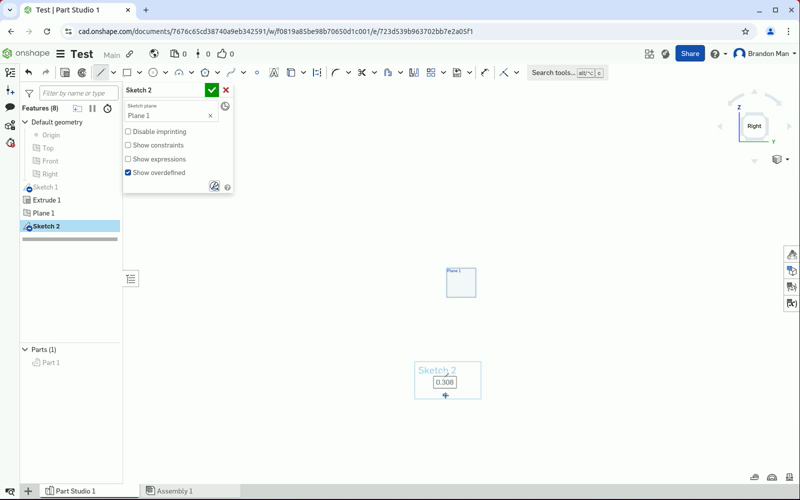
key_down(shift)
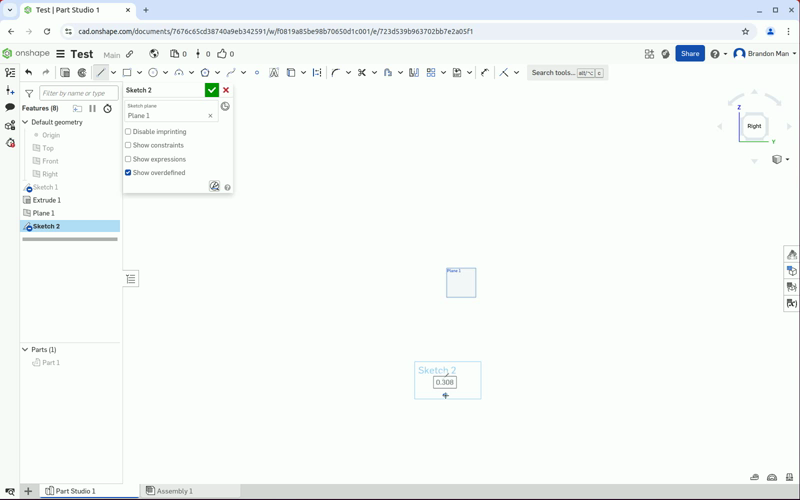
mouse_move(445, 282)
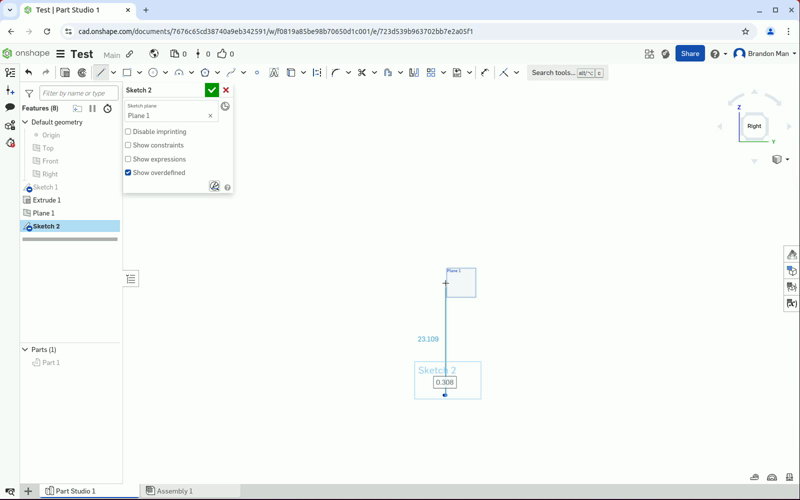
click(445, 282)
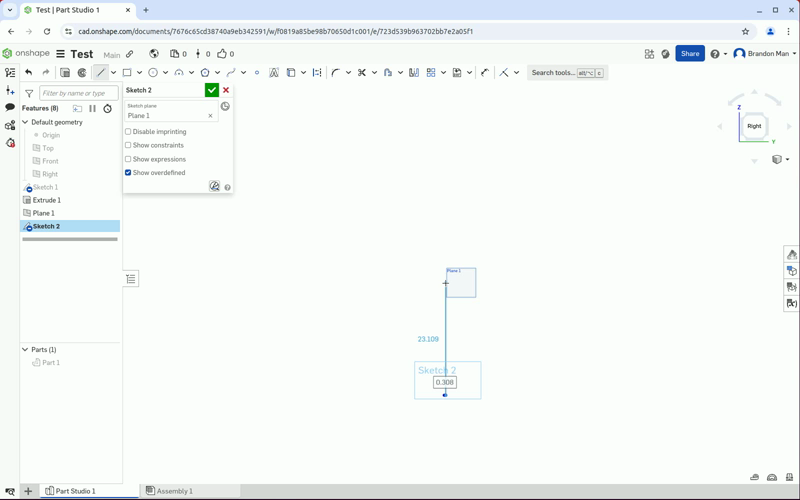
key_up(shift)
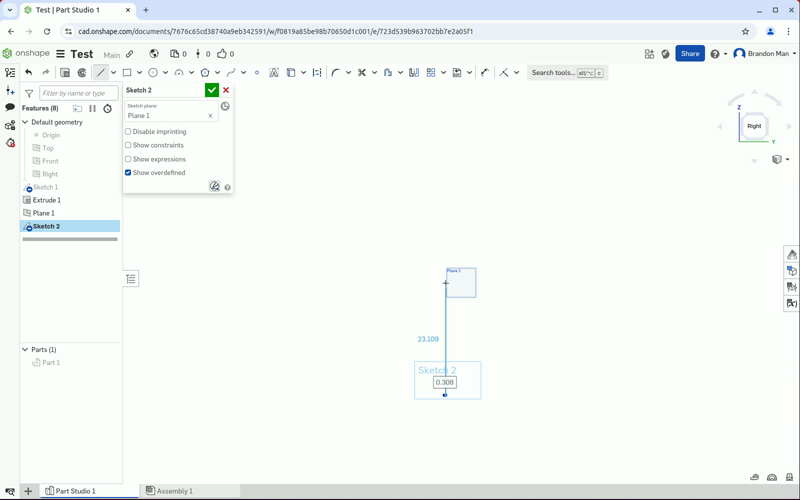
key_down(shift)
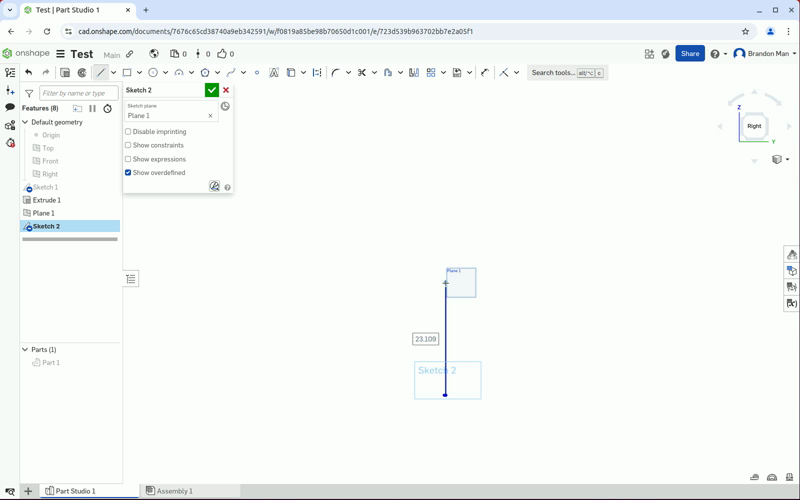
mouse_move(475, 282)
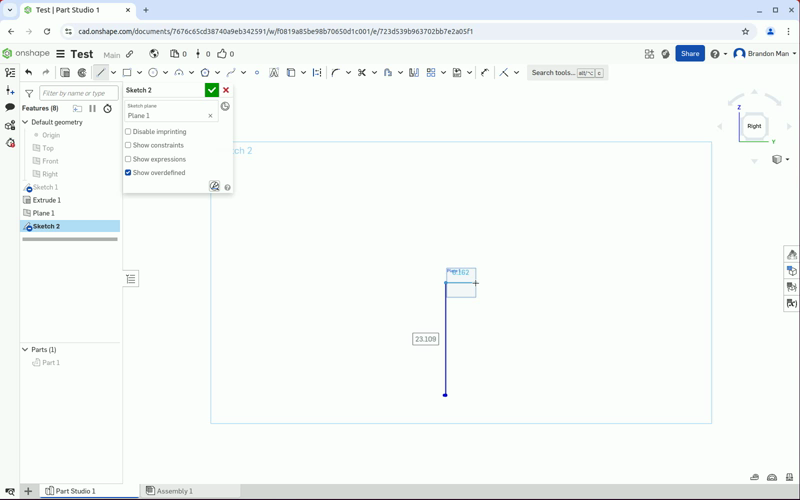
mouse_move(444, 282)
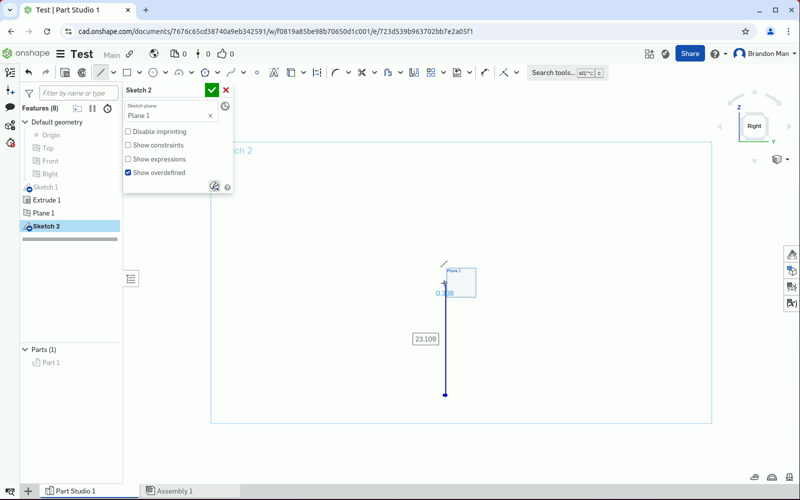
scroll(6)
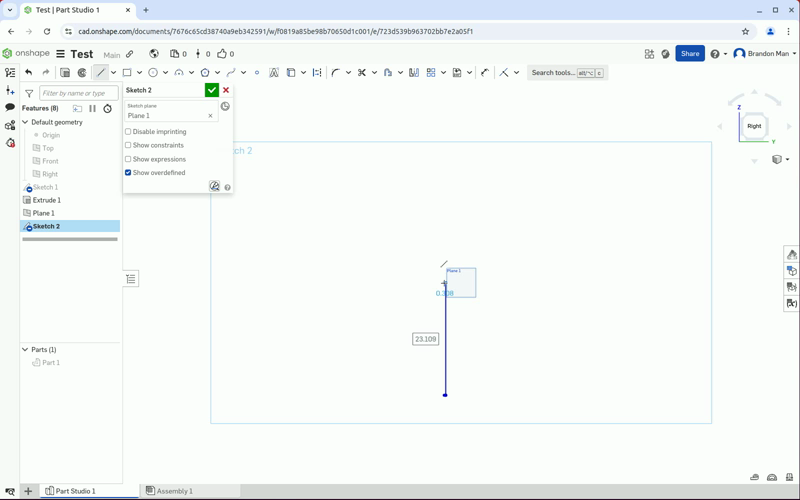
scroll(6)
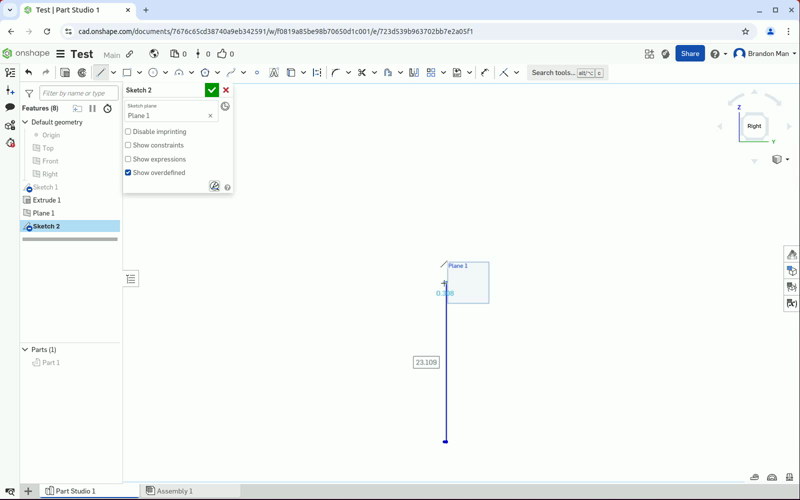
scroll(6)
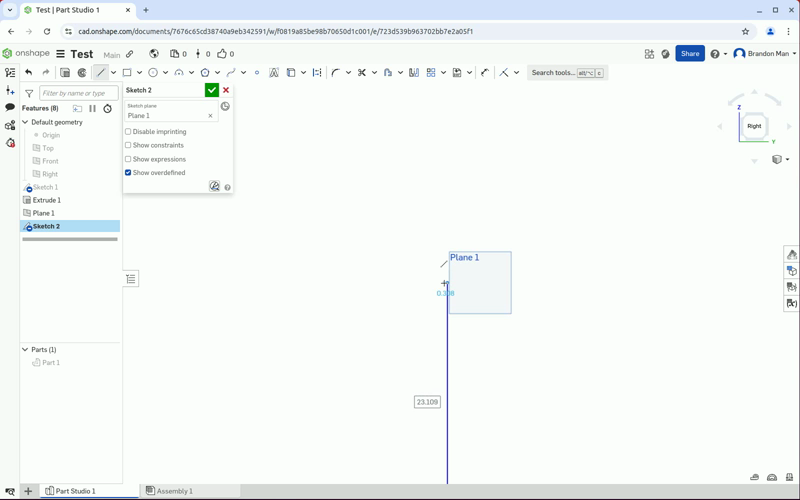
scroll(6)
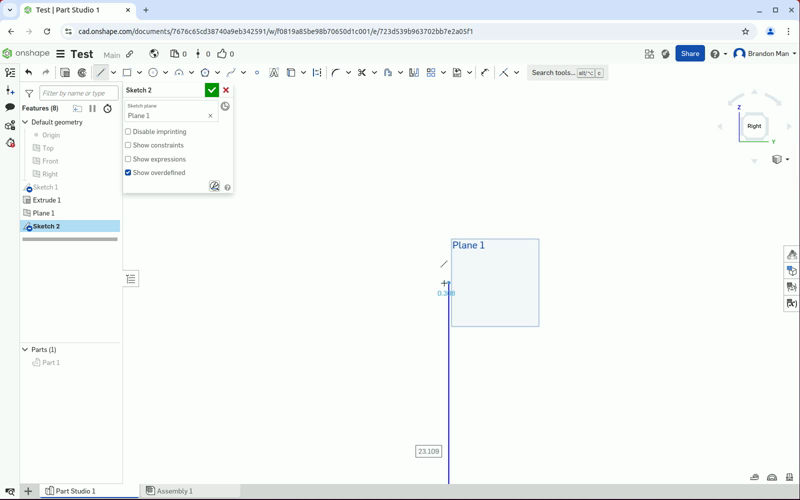
scroll(6)
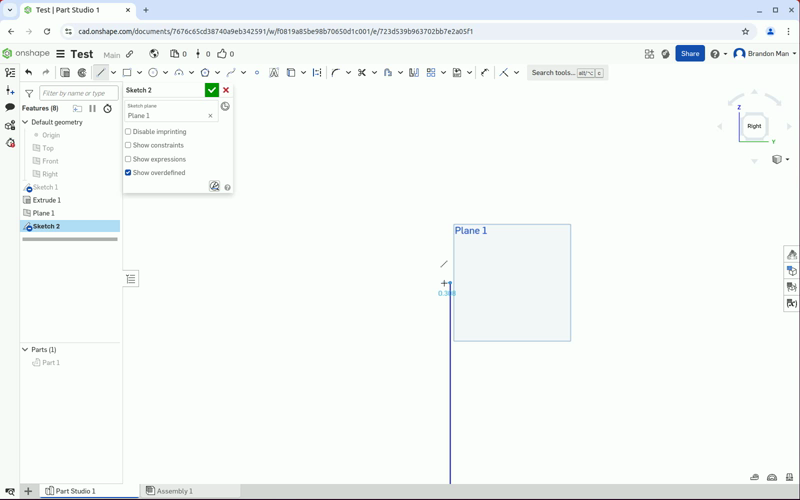
scroll(6)
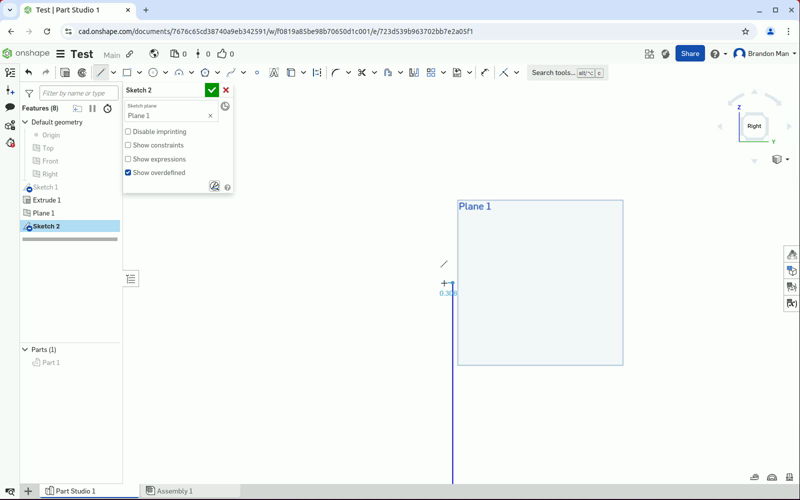
scroll(6)
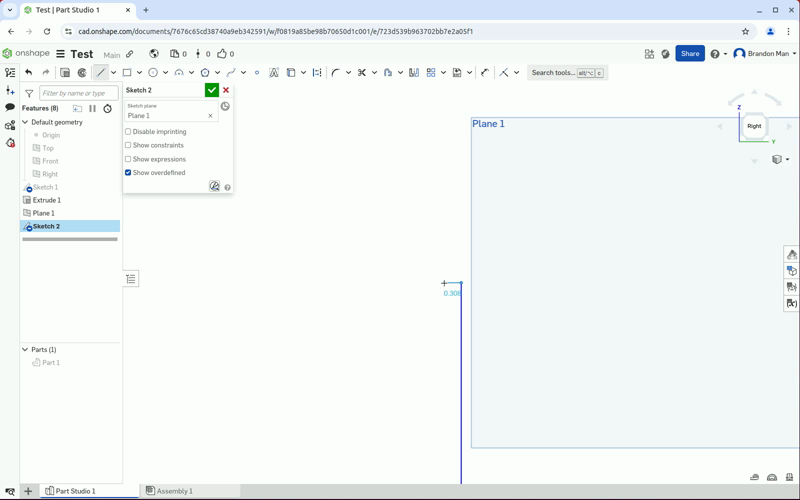
click(444, 282)
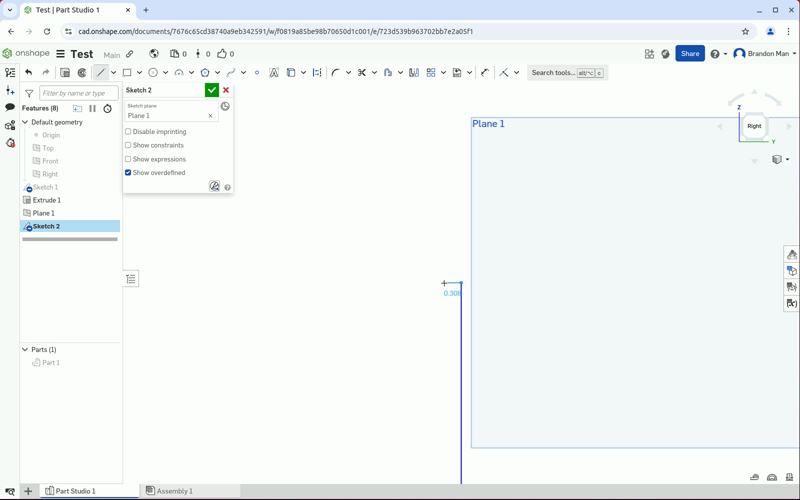
scroll(-6)
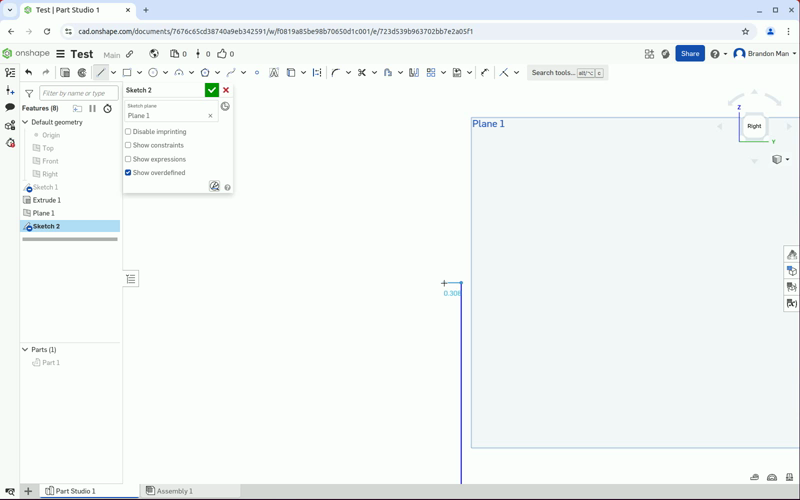
scroll(-6)
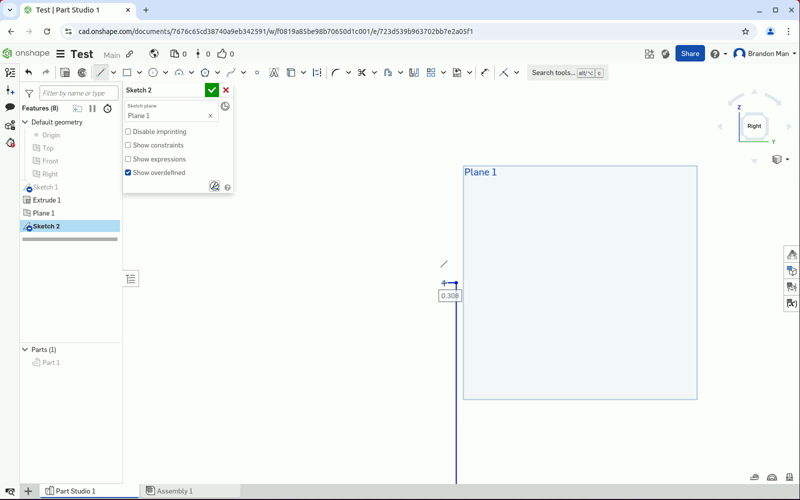
scroll(-6)
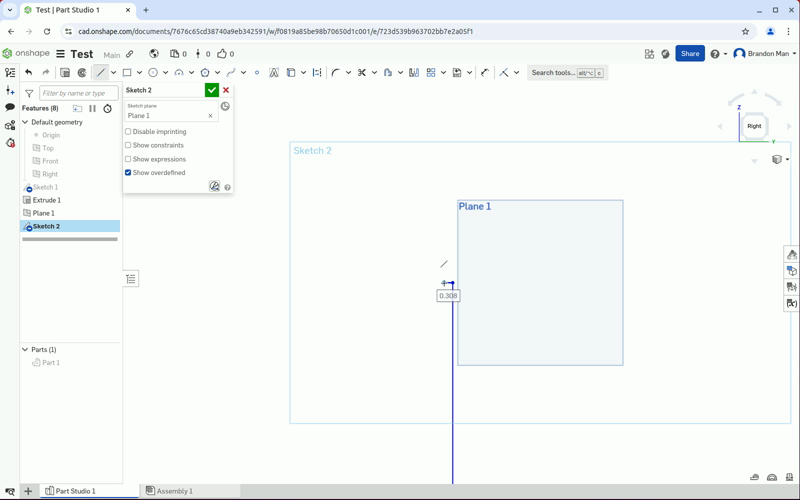
scroll(-6)
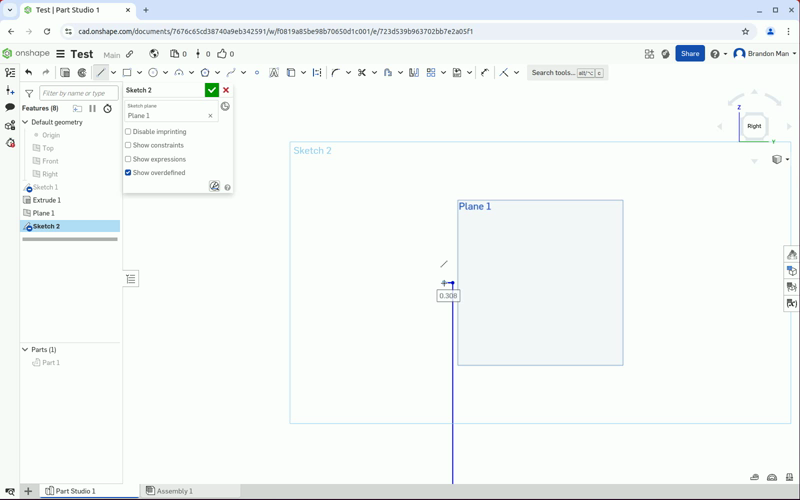
scroll(-6)
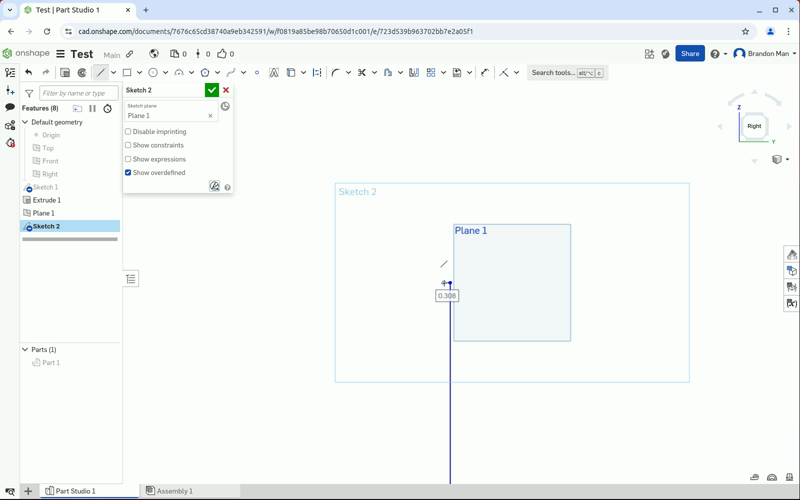
scroll(-6)
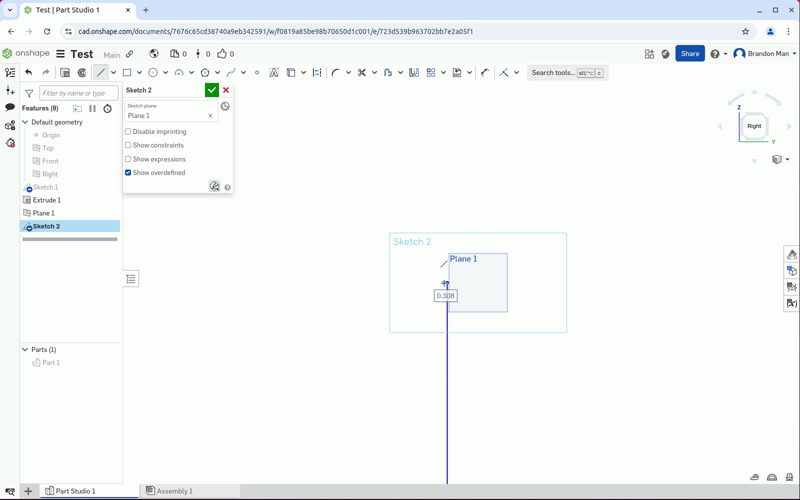
scroll(-6)
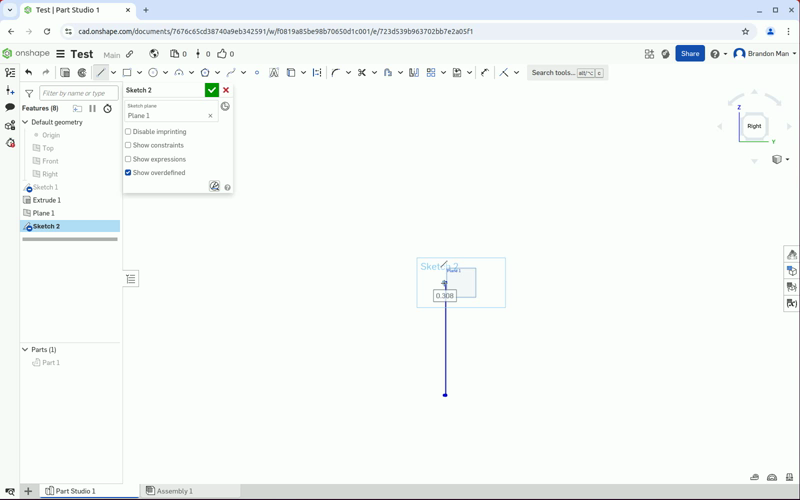
key_up(shift)
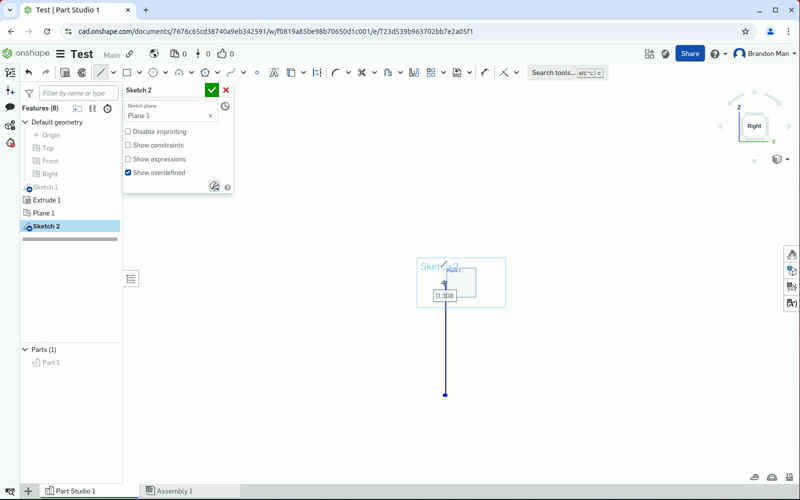
key_down(shift)
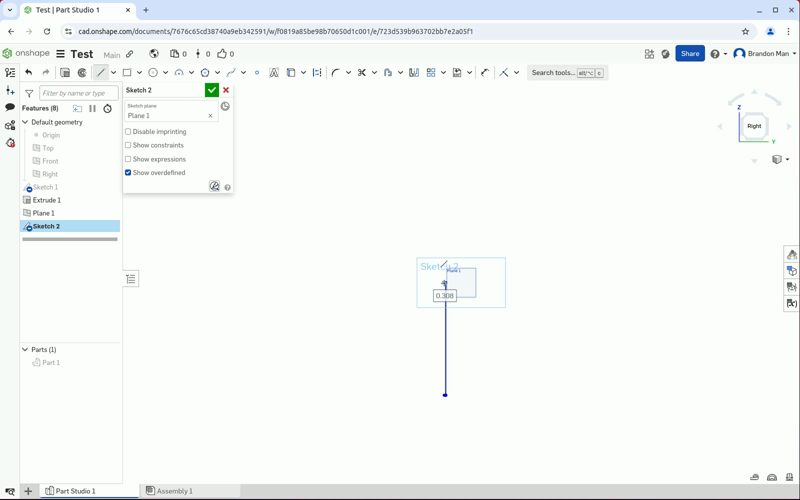
mouse_move(444, 395)
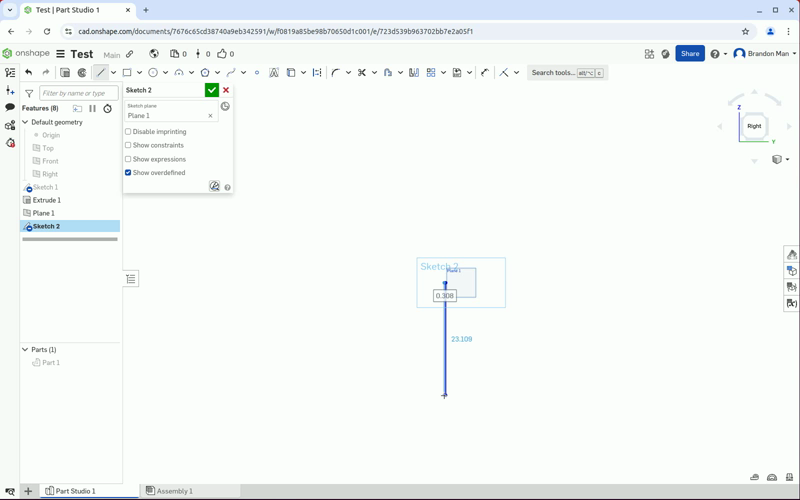
scroll(6)
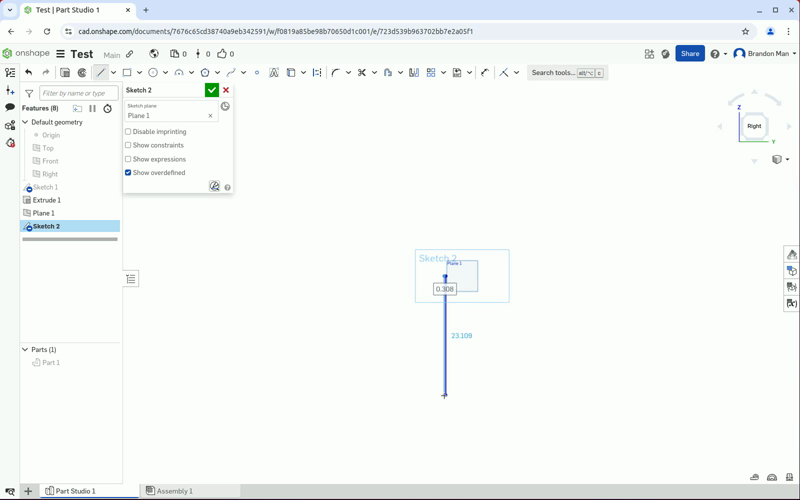
scroll(6)
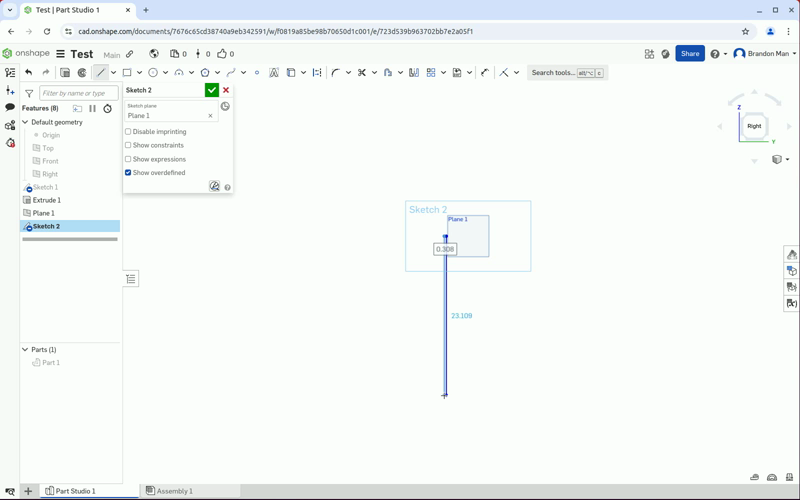
scroll(6)
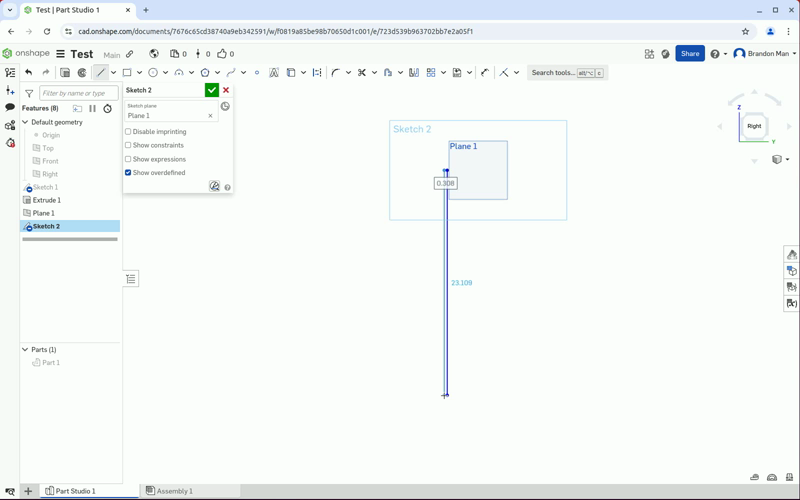
scroll(6)
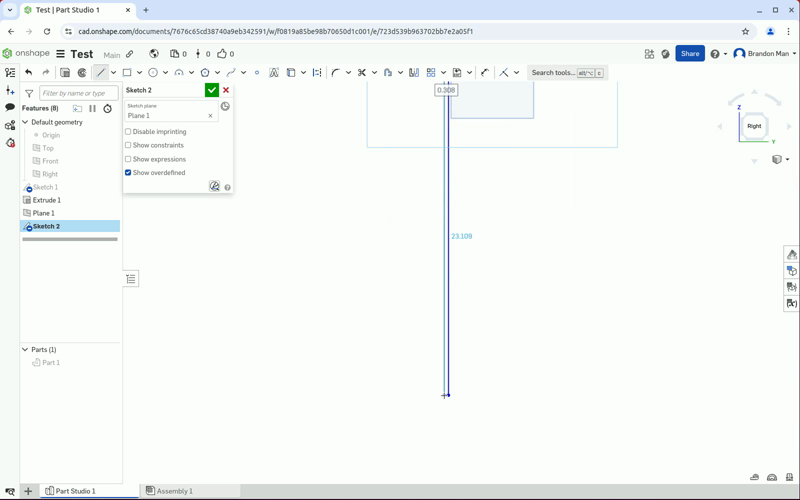
scroll(6)
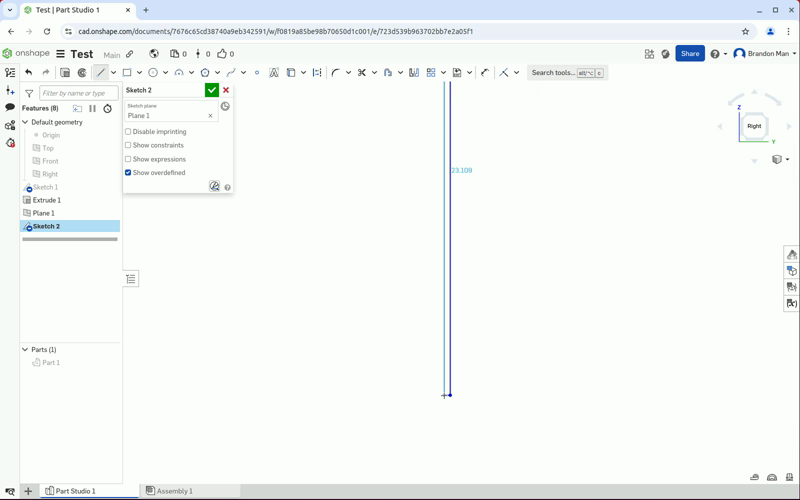
scroll(6)
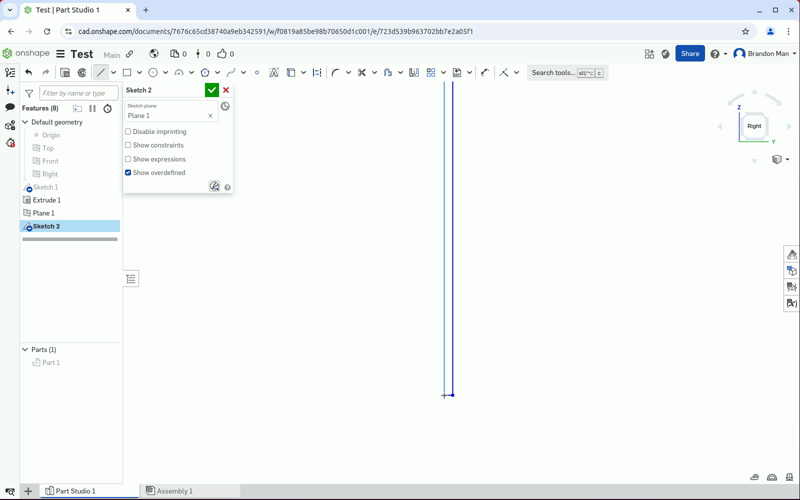
scroll(6)
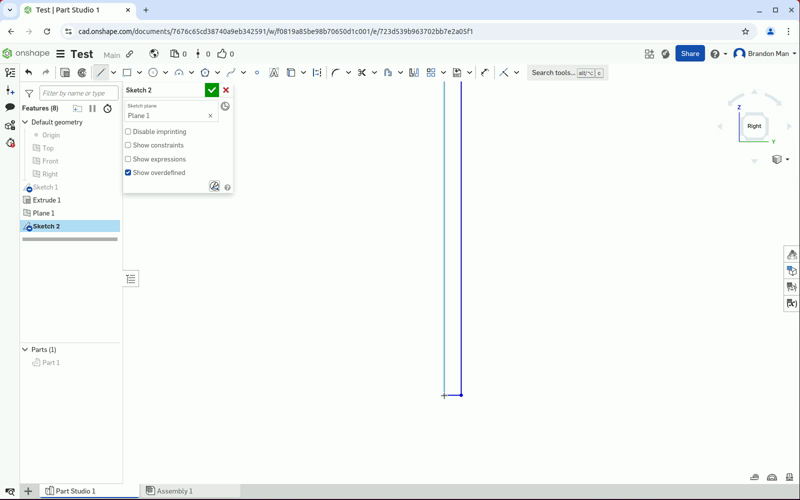
key_up(shift)
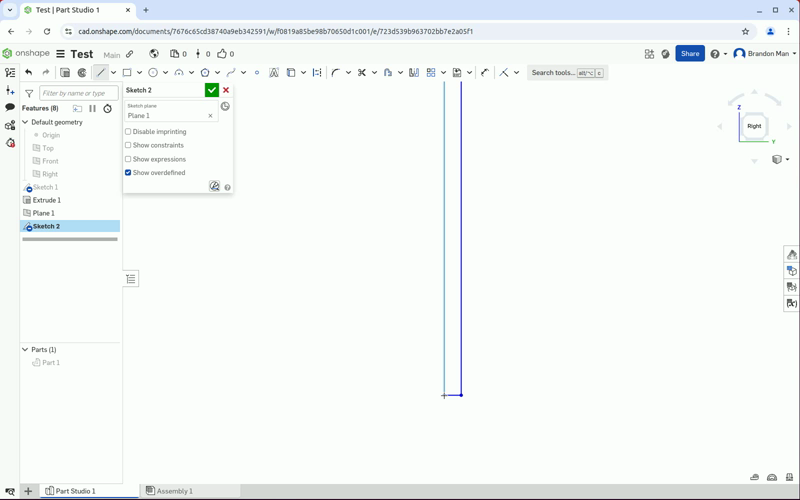
click(444, 395)
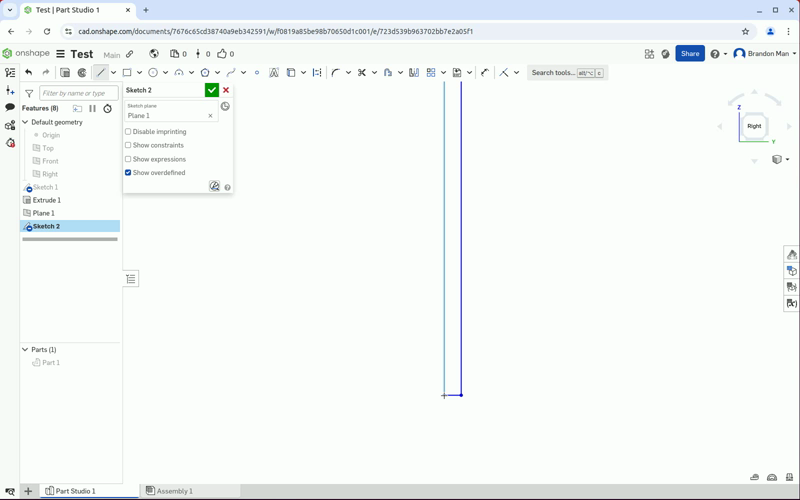
scroll(-6)
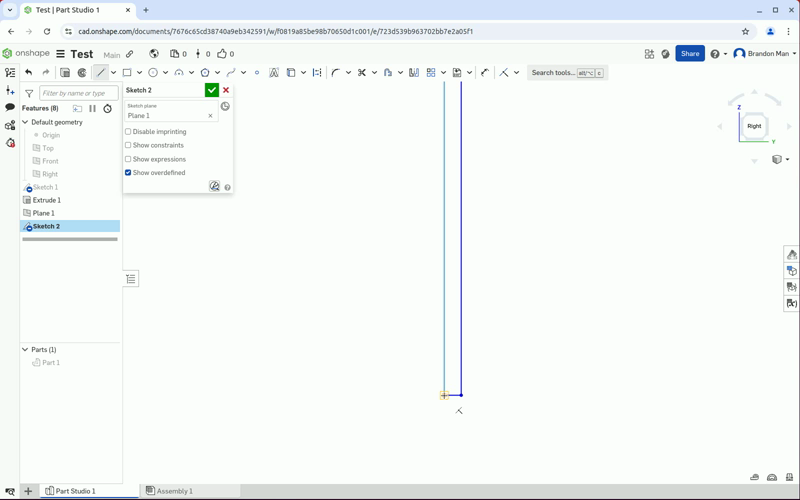
scroll(-6)
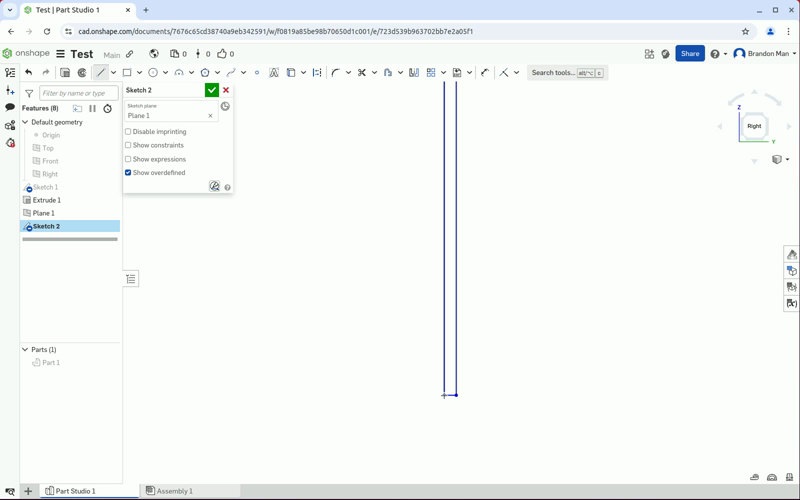
scroll(-6)
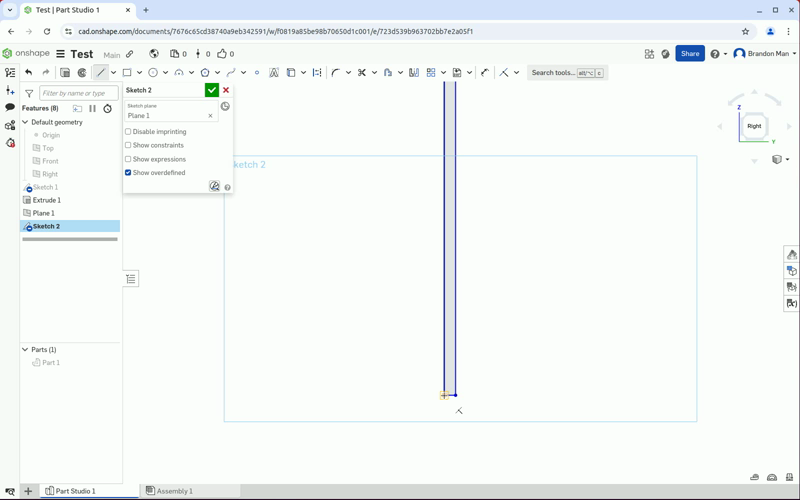
scroll(-6)
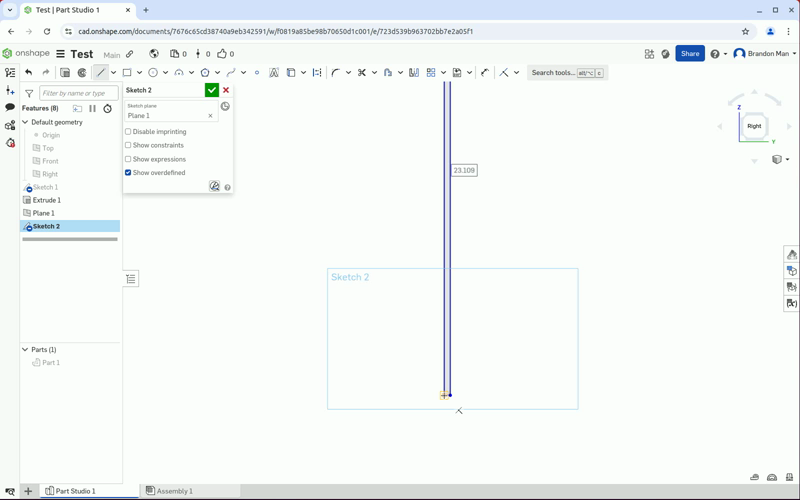
scroll(-6)
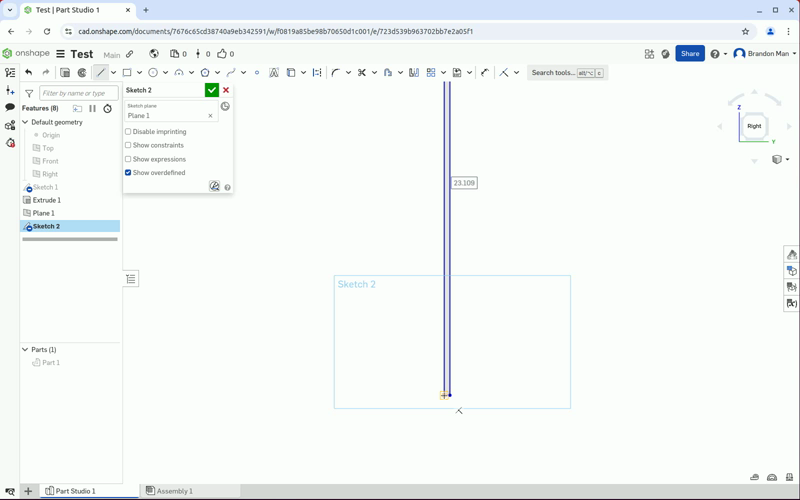
scroll(-6)
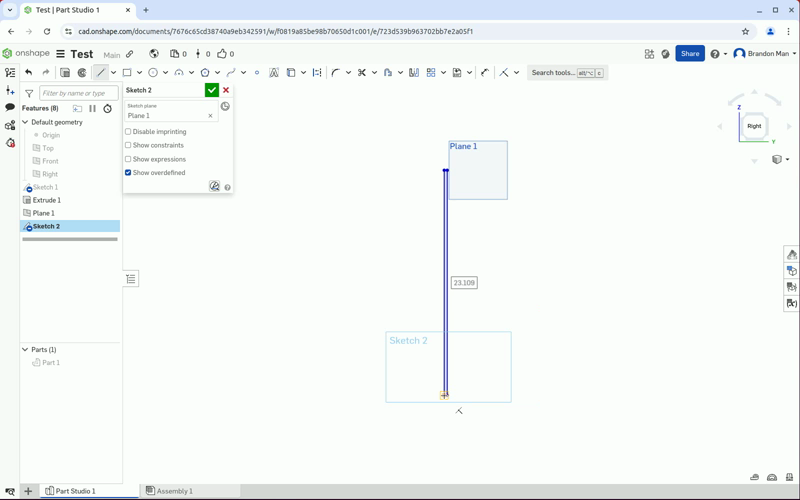
scroll(-6)
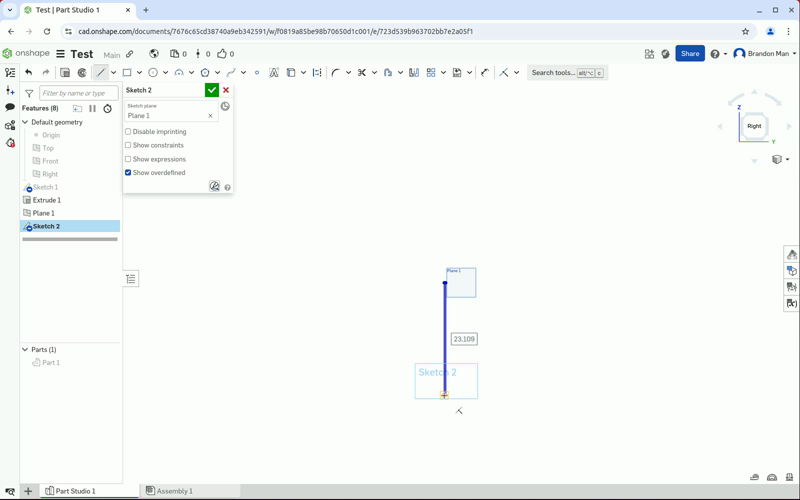
key(esc)
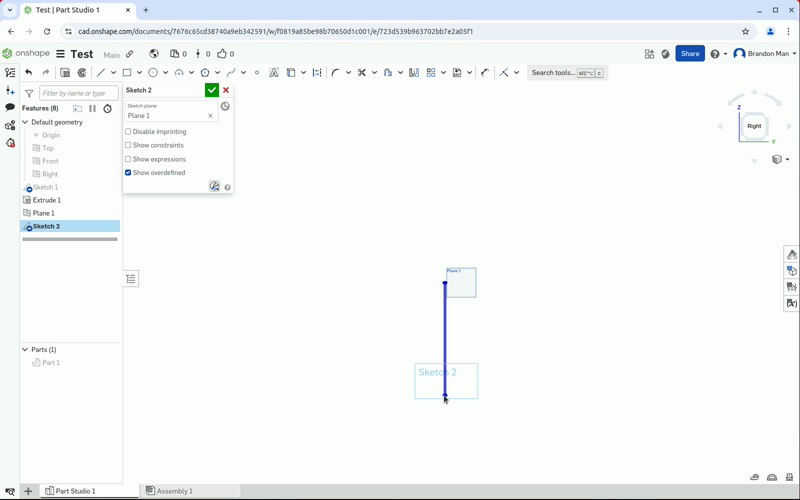
mouse_move(444, 351)
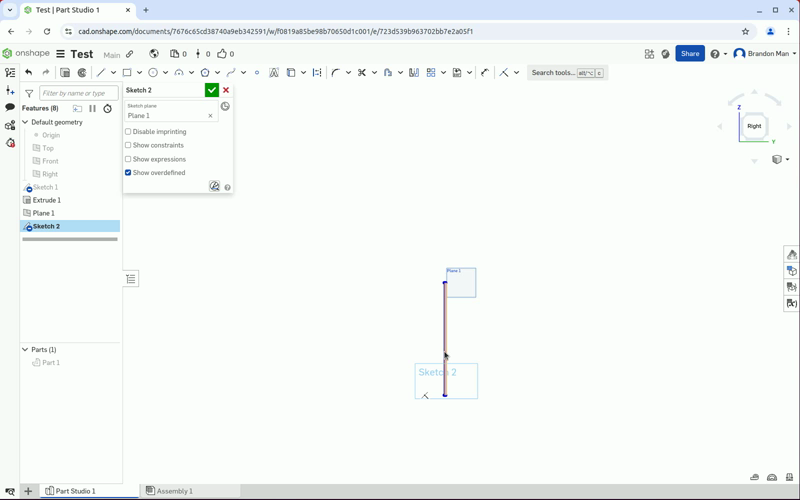
scroll(6)
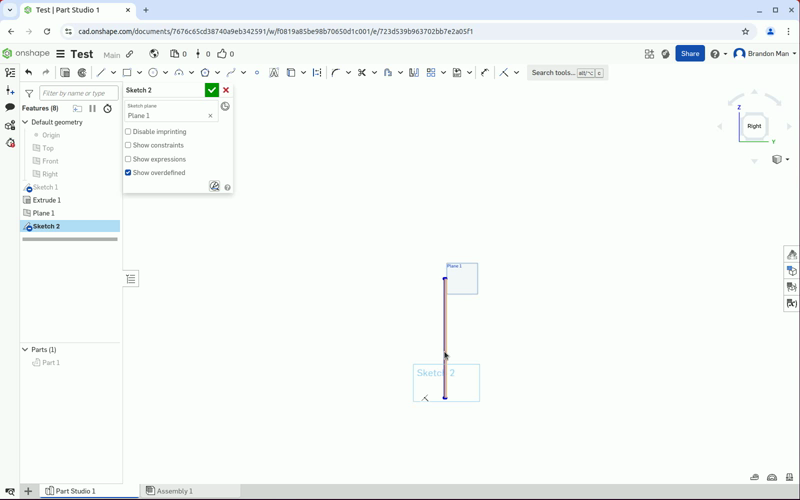
scroll(6)
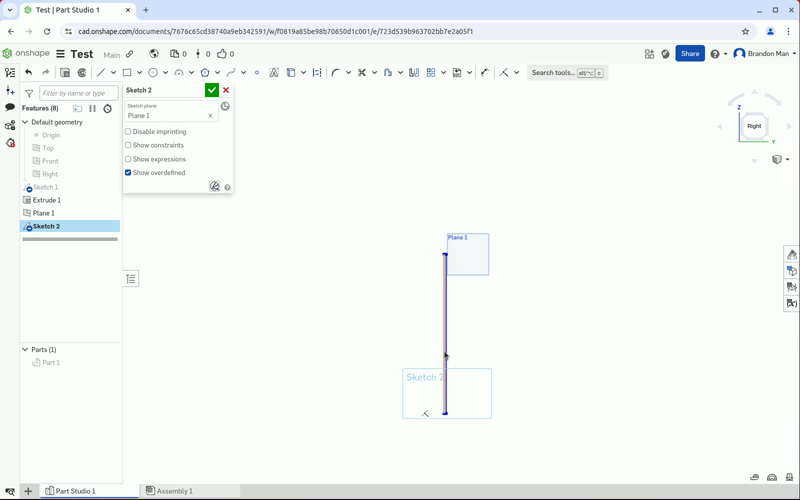
scroll(6)
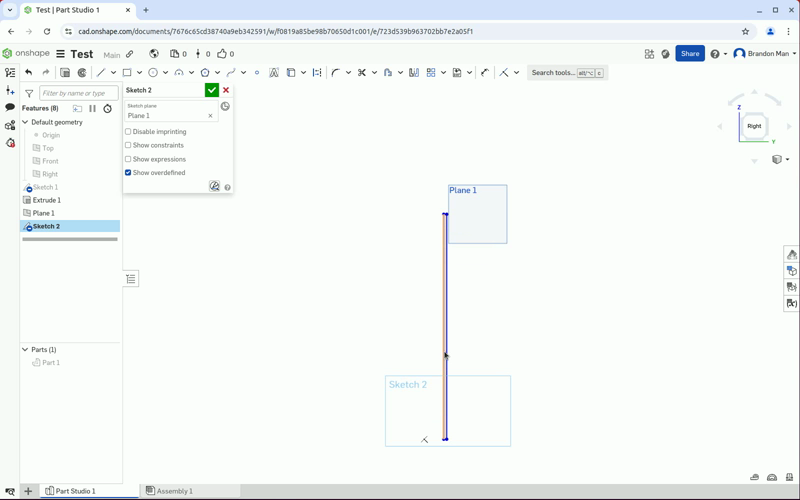
scroll(6)
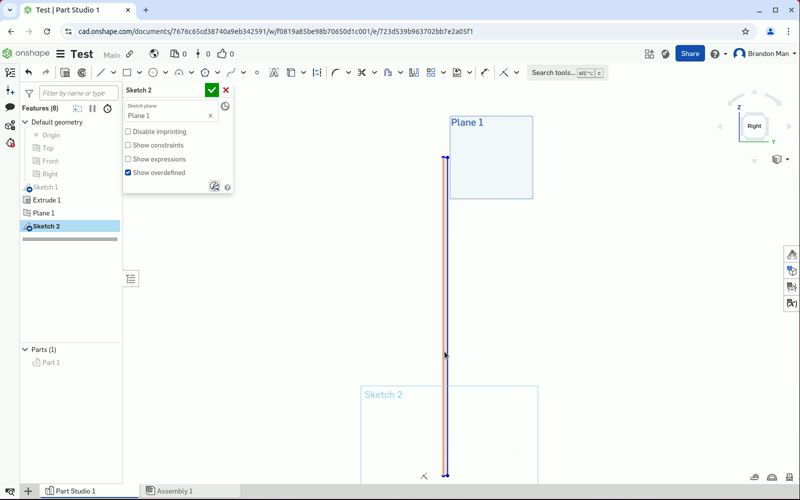
scroll(6)
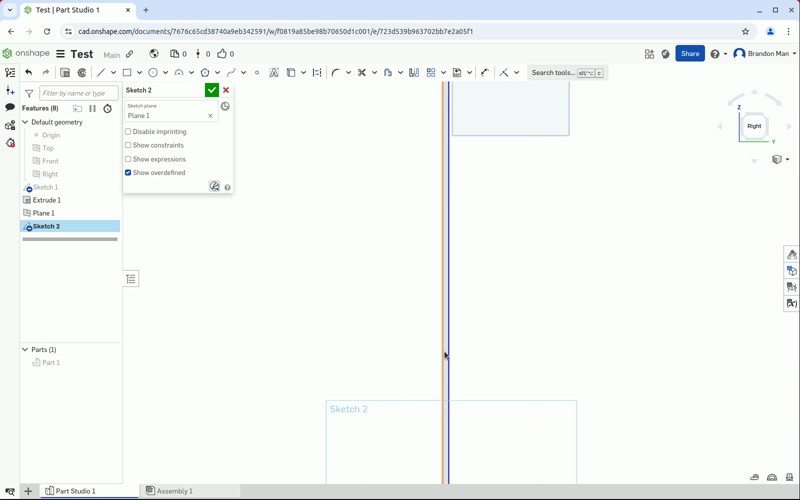
scroll(6)
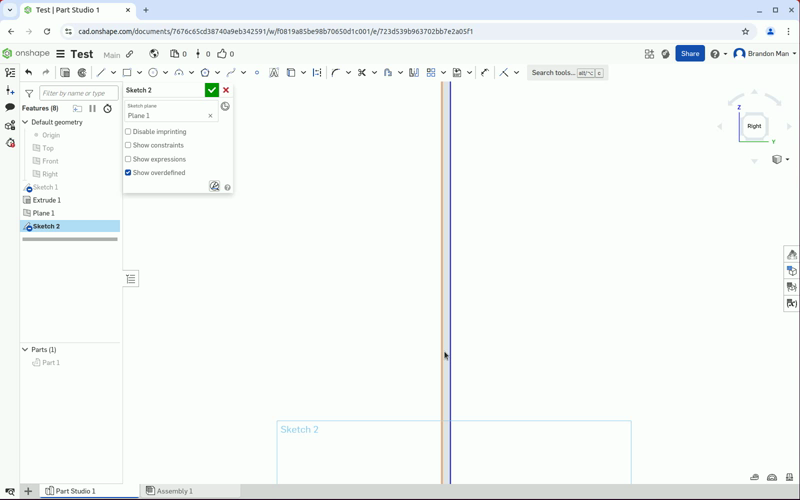
scroll(6)
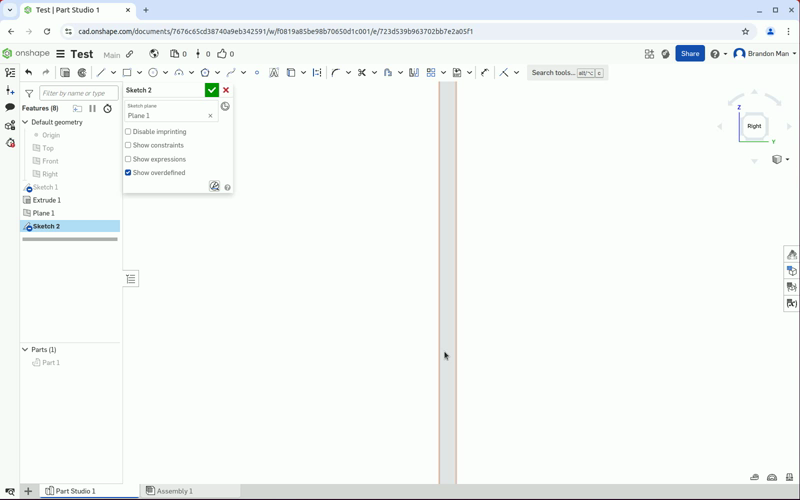
click(444, 351)
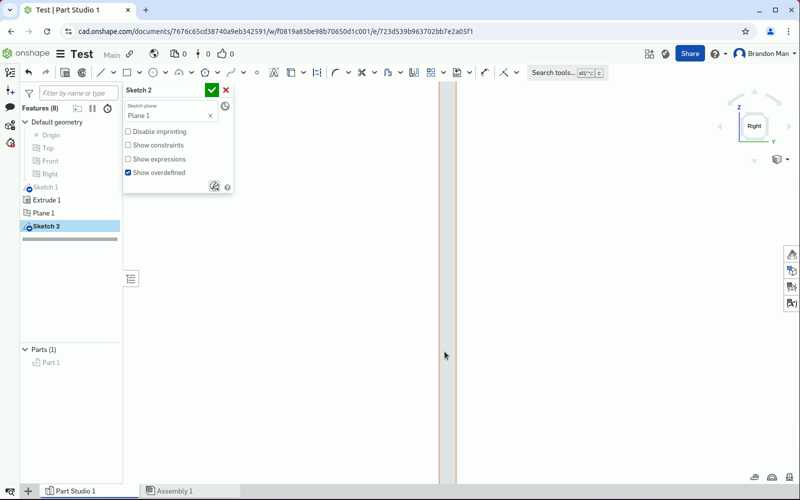
scroll(-6)
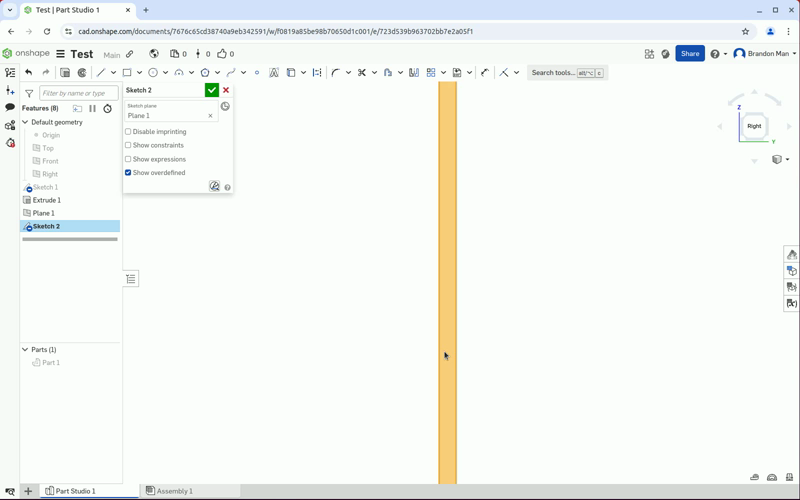
scroll(-6)
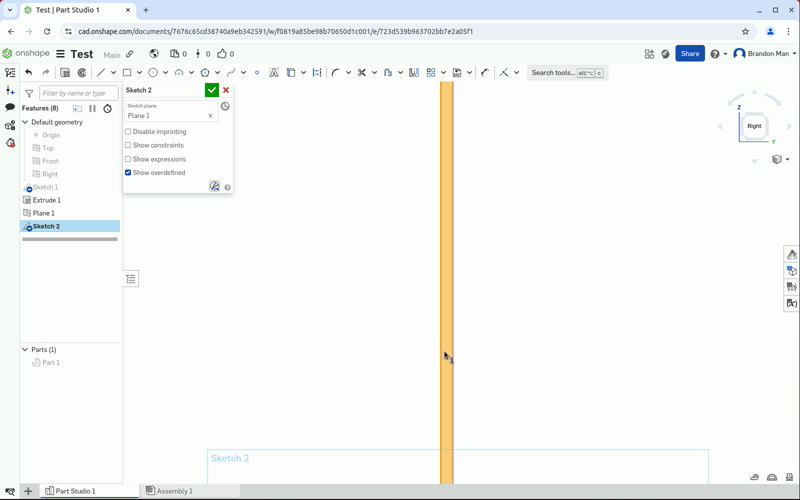
scroll(-6)
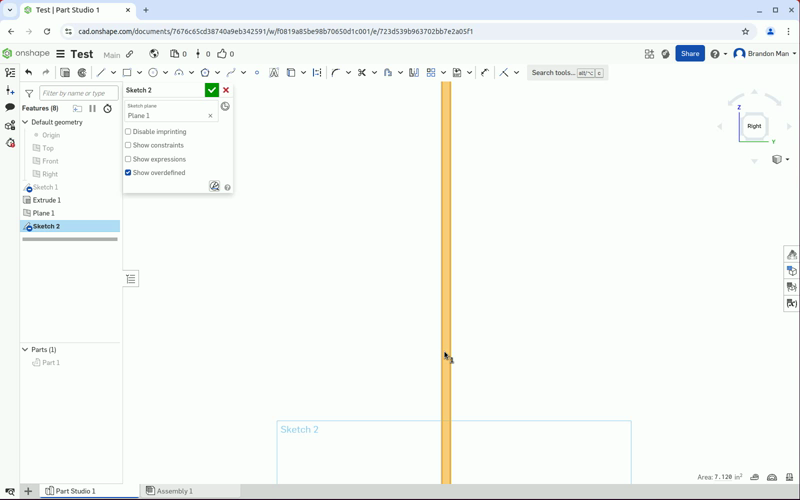
scroll(-6)
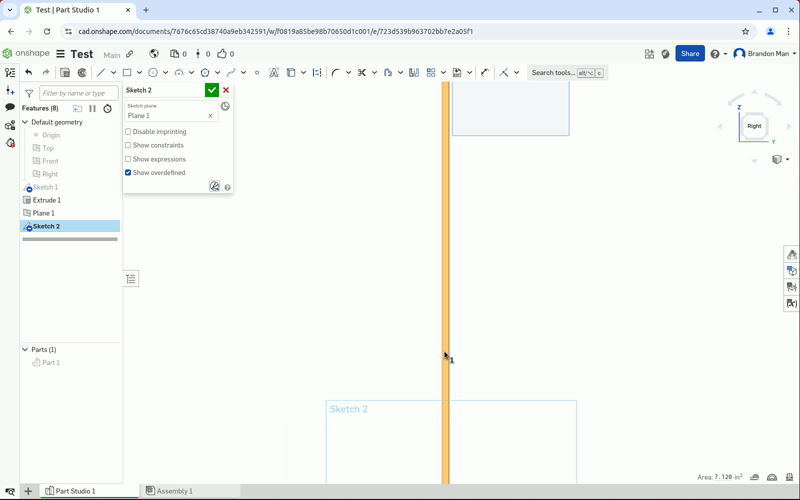
scroll(-6)
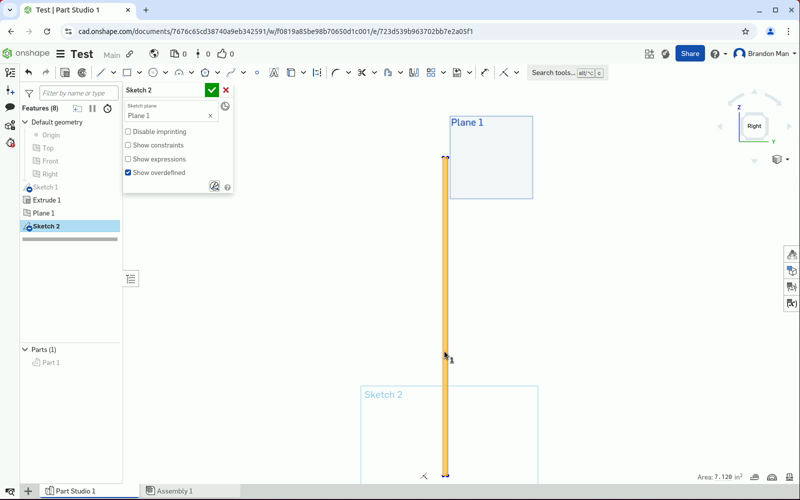
scroll(-6)
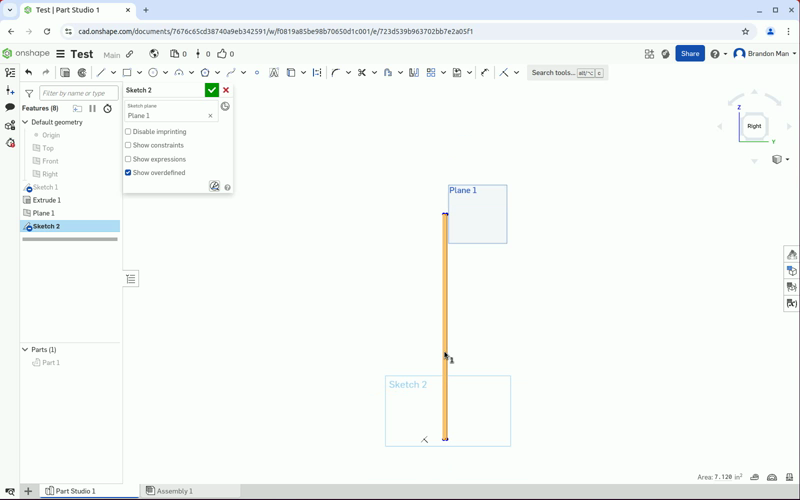
scroll(-6)
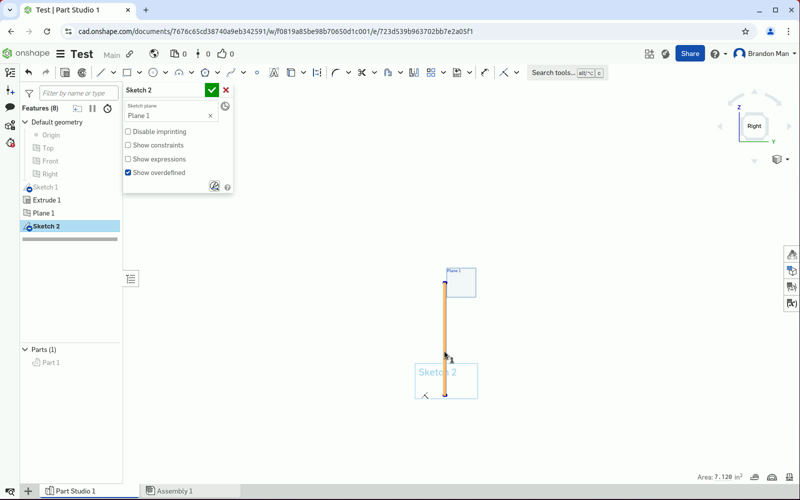
mouse_move(73, 352)
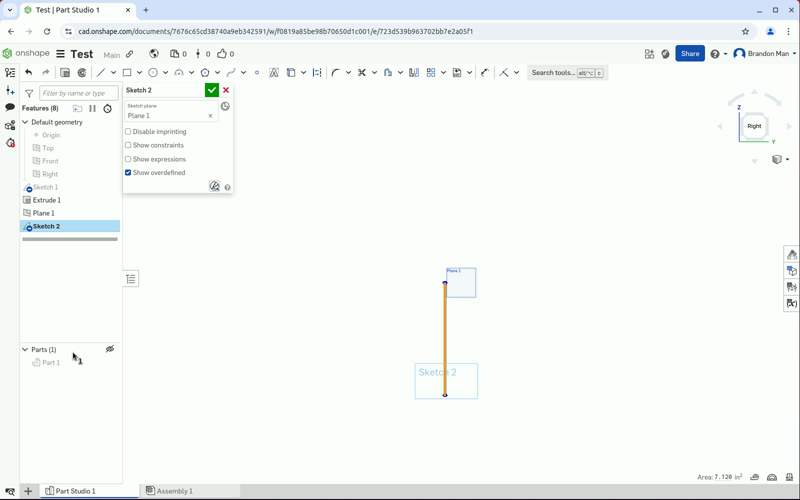
key(shift+y)
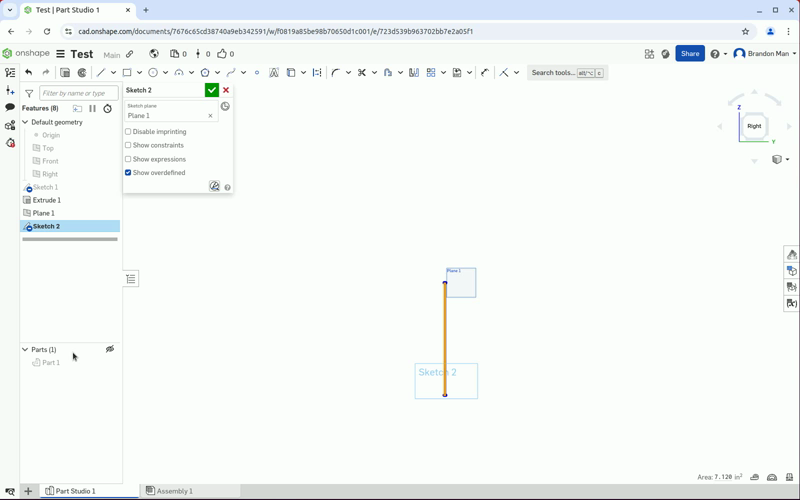
key(shift+e)
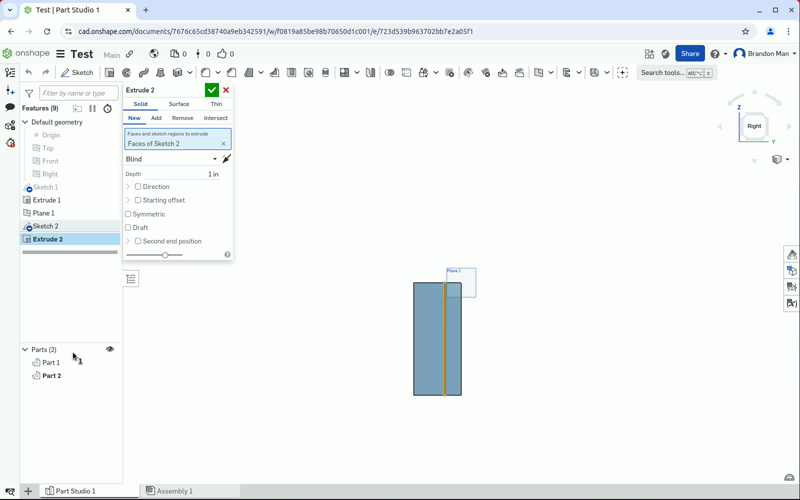
mouse_move(143, 106)
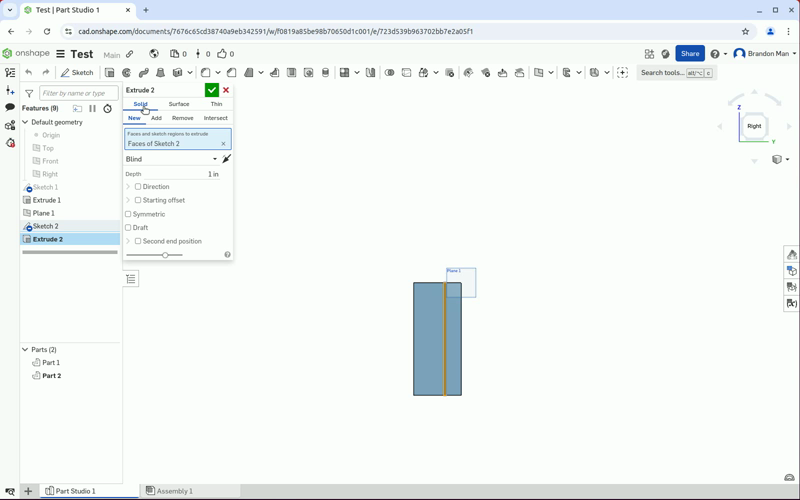
click(143, 106)
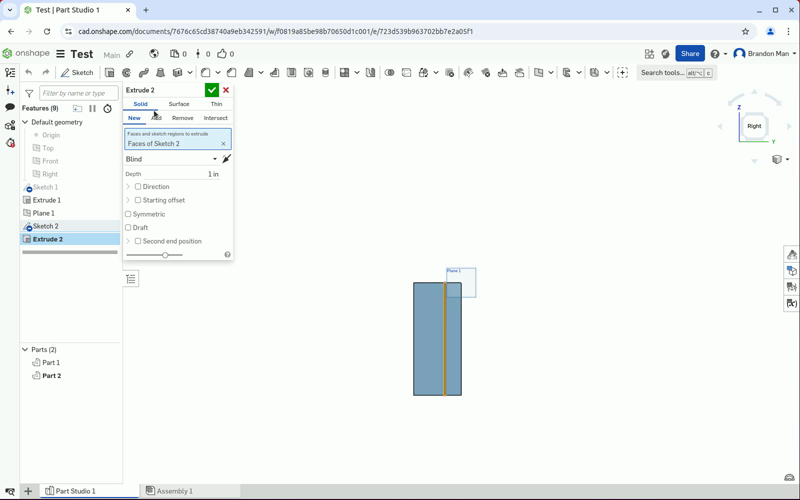
mouse_move(186, 120)
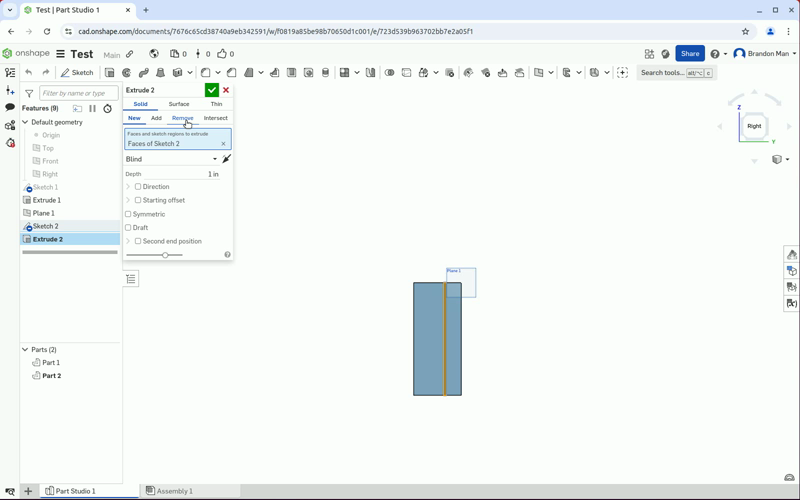
click(186, 120)
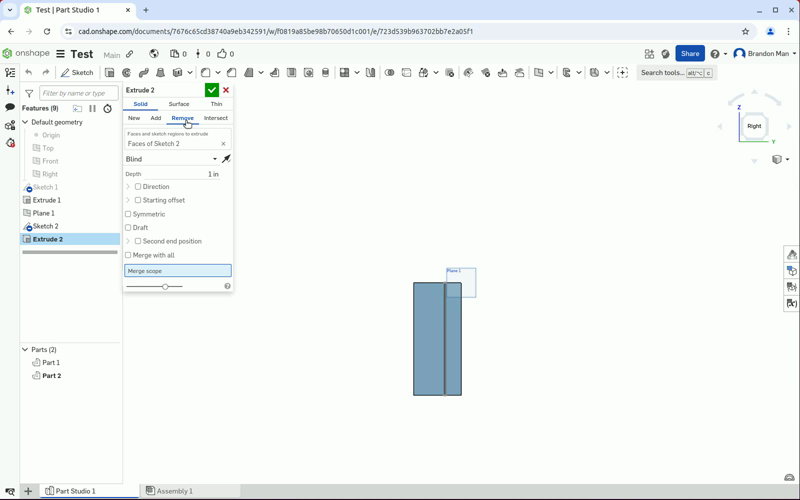
key(tab, 4)
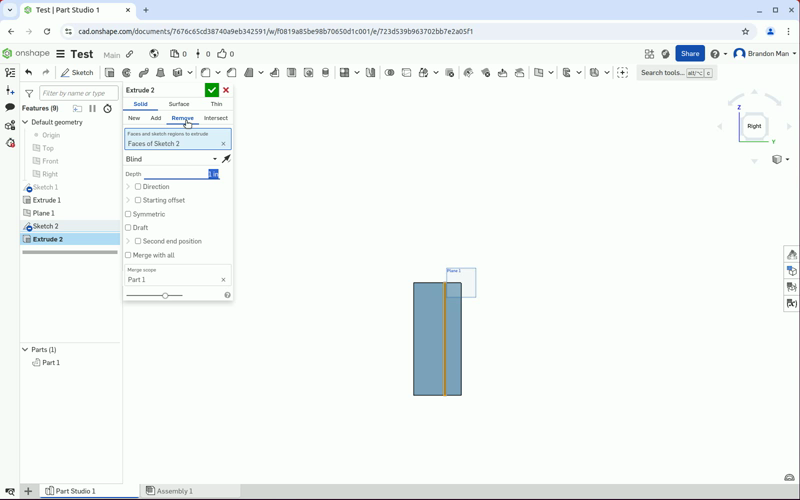
text(0.963)
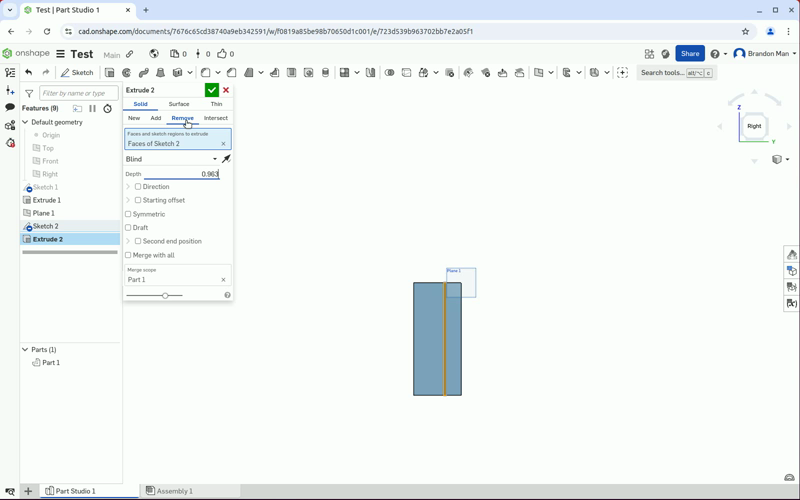
key(tab, 6)
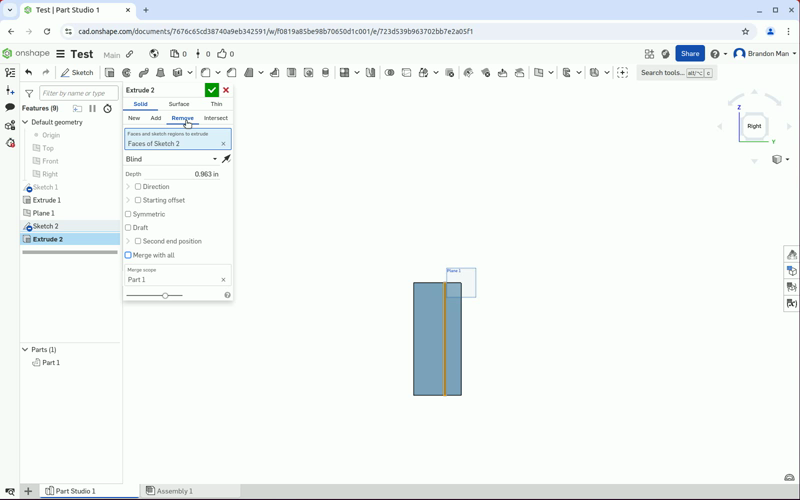
key(space)
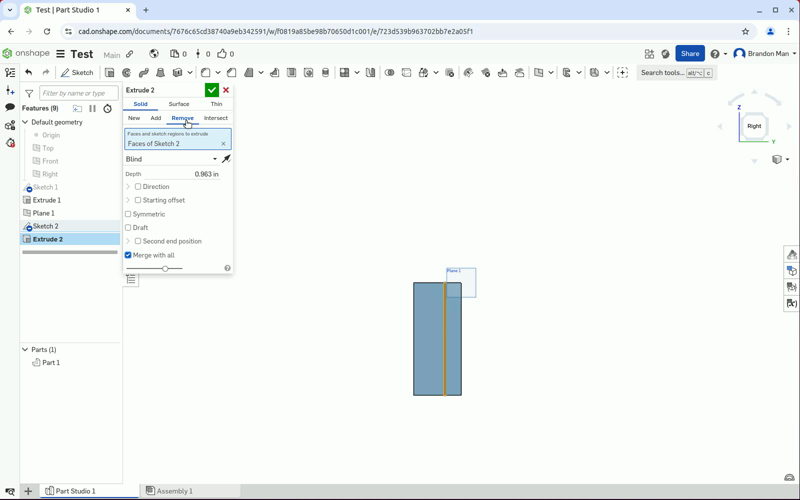
key(enter)
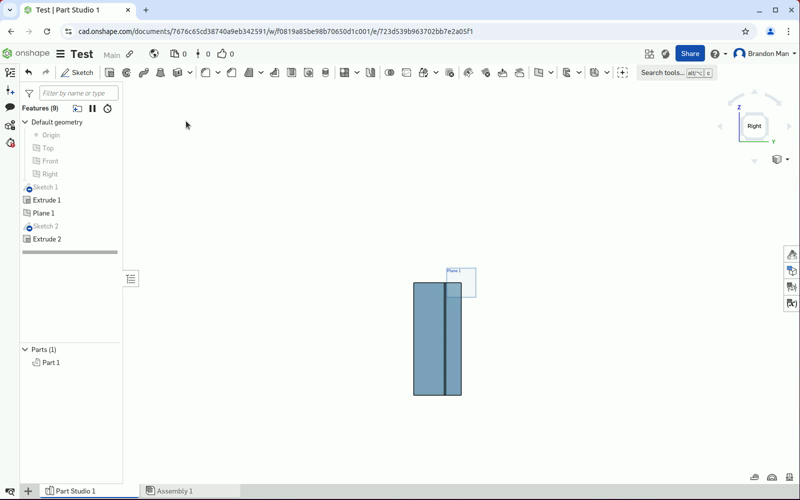
key(shift+h)
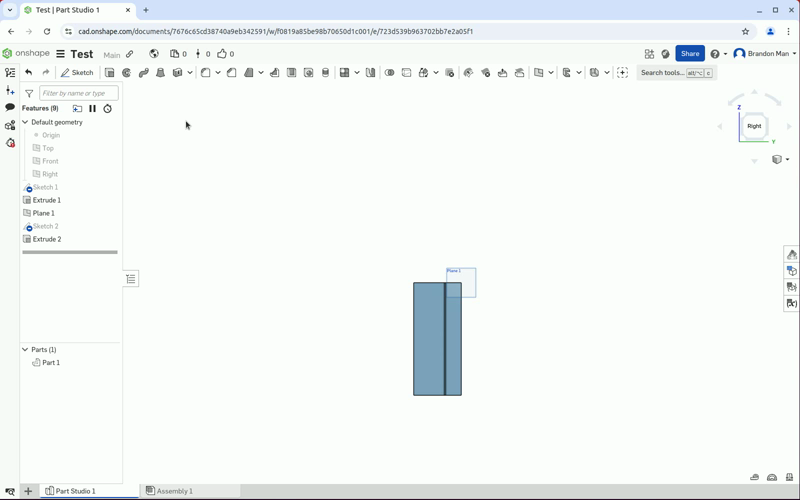
key(shift+h)
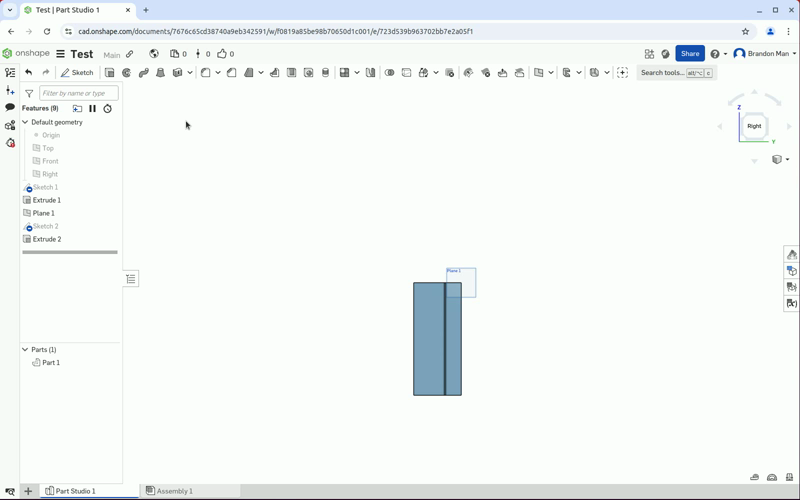
mouse_move(73, 189)
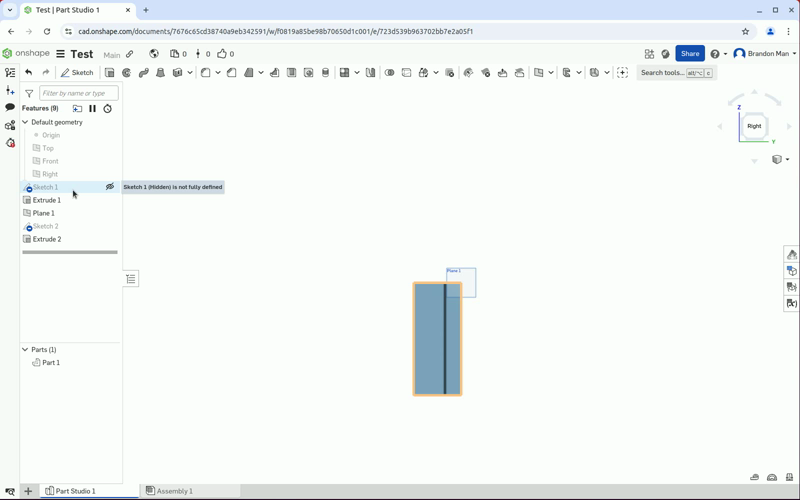
click(73, 189)
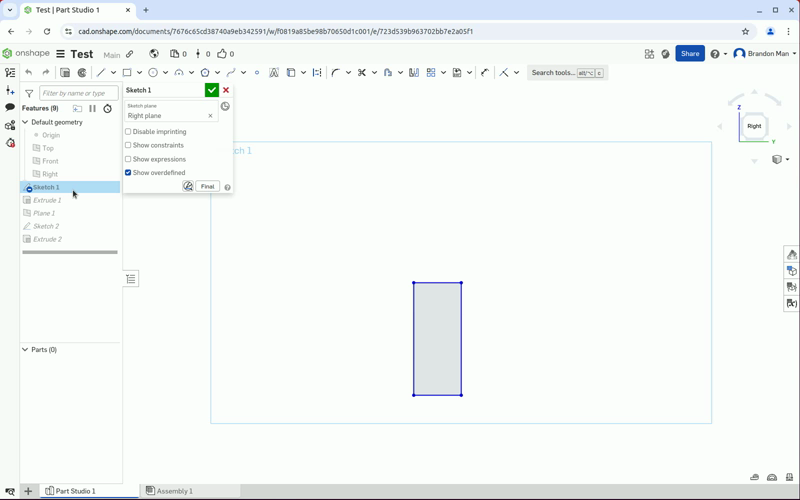
mouse_move(229, 92)
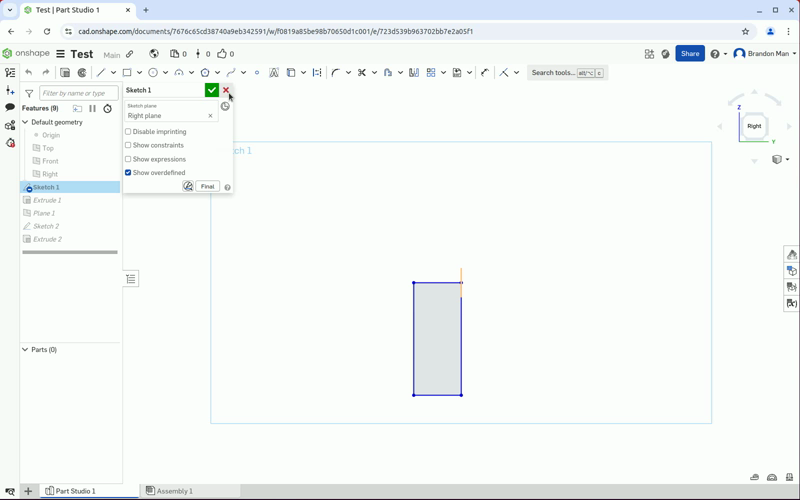
click(229, 92)
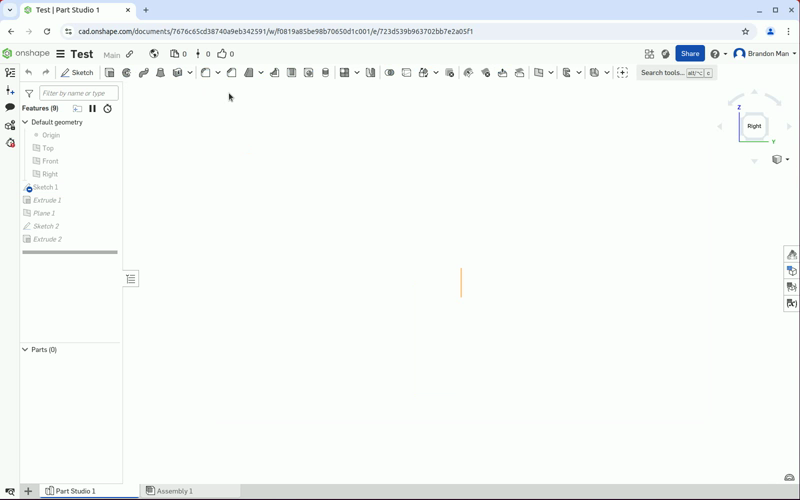
key(shift+s)
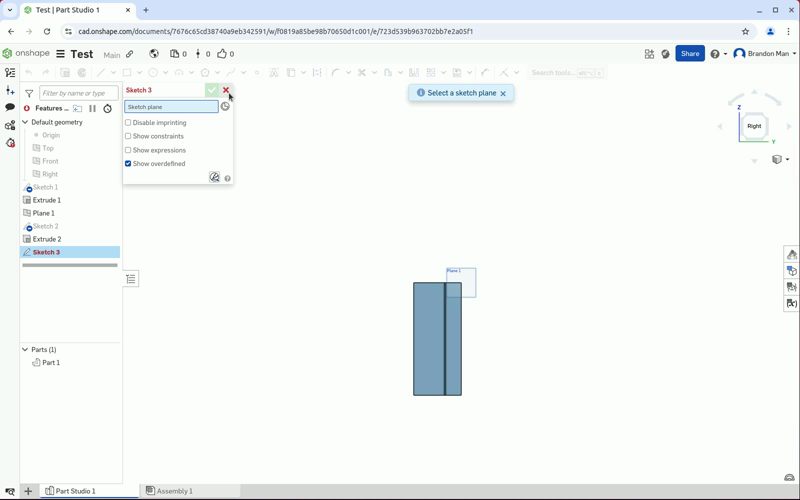
mouse_move(73, 215)
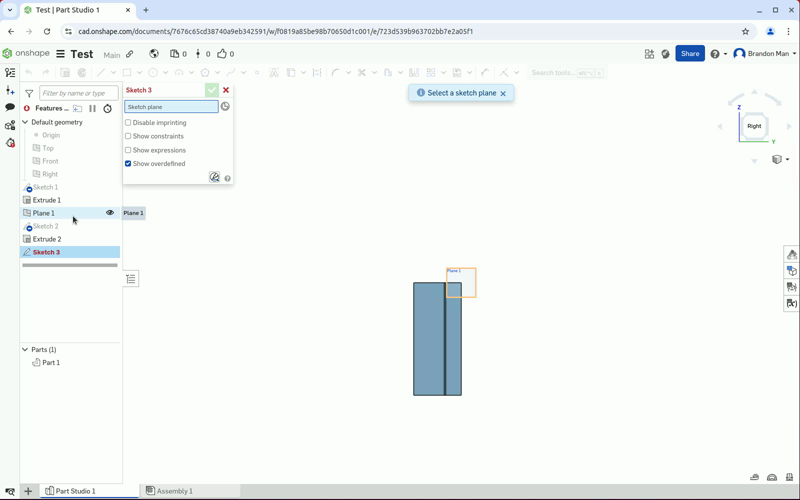
click(73, 215)
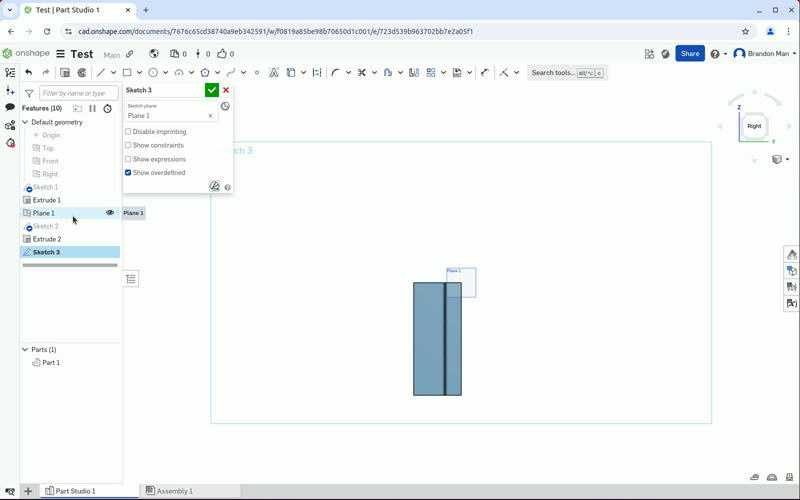
mouse_move(73, 352)
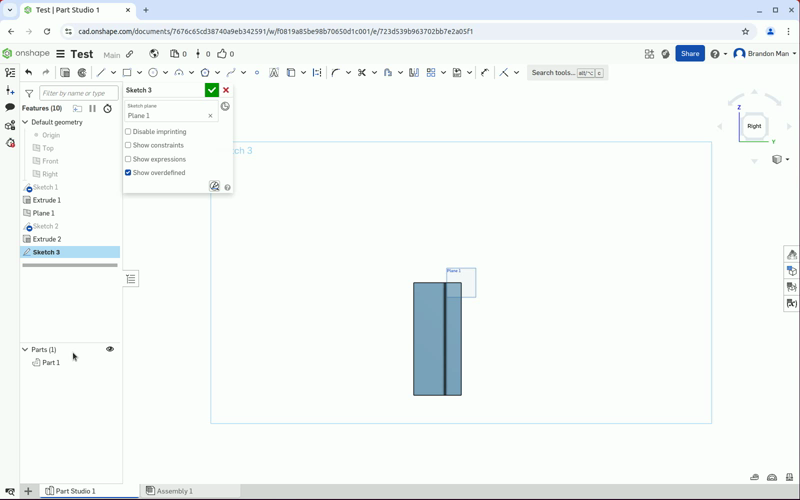
key(y)
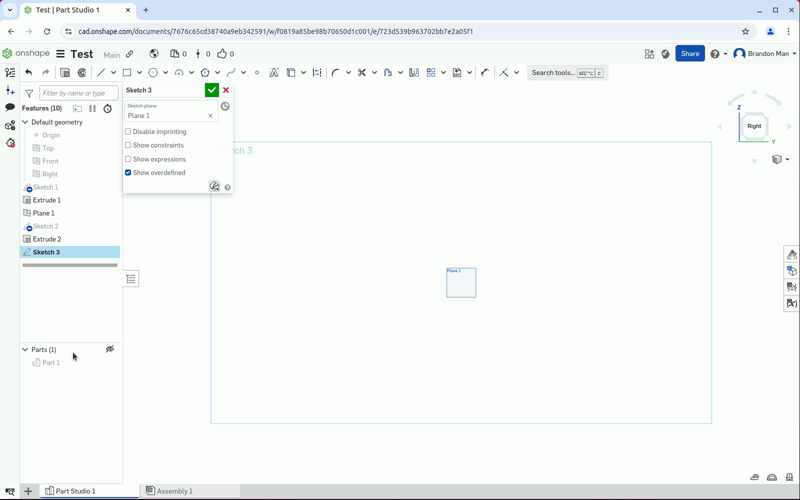
key(l)
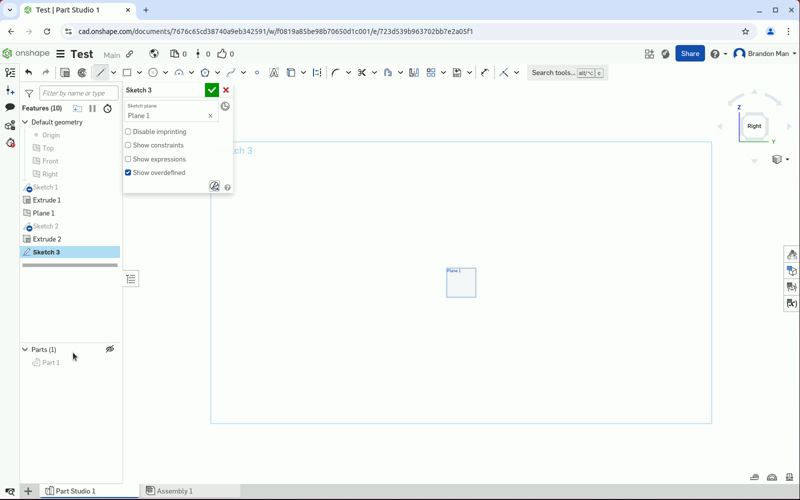
key_down(shift)
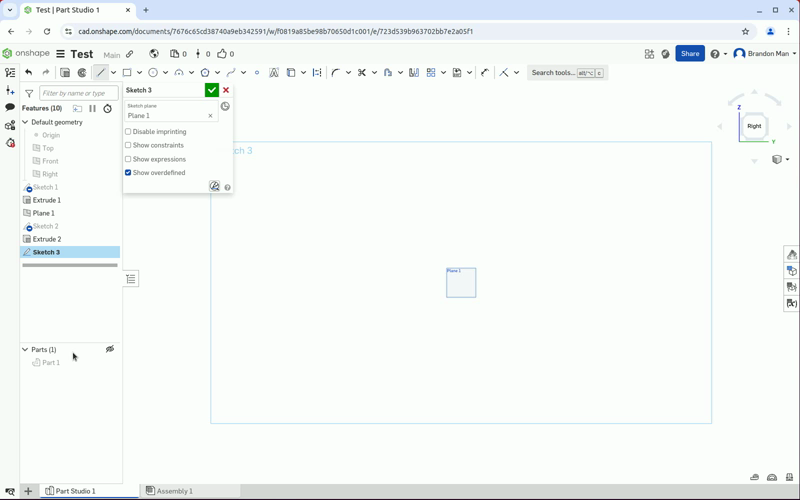
mouse_move(431, 395)
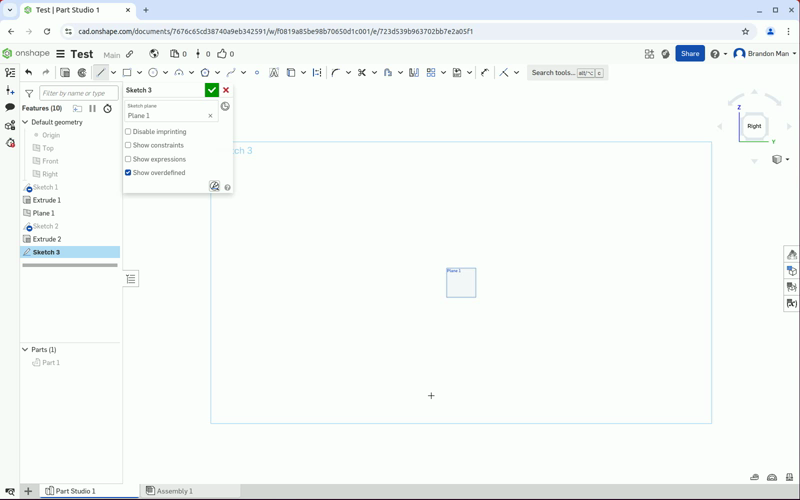
click(431, 395)
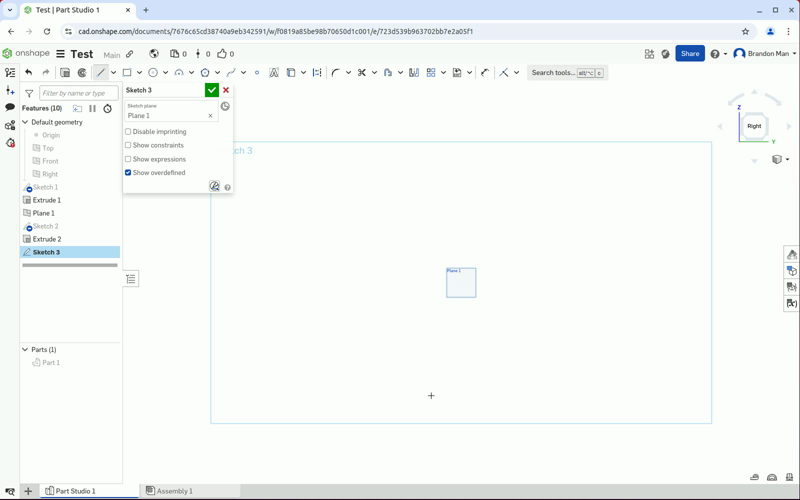
key_up(shift)
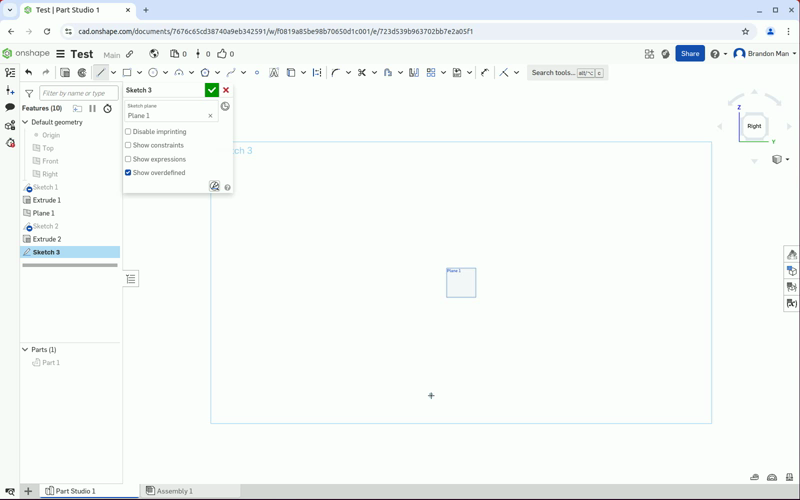
key_down(shift)
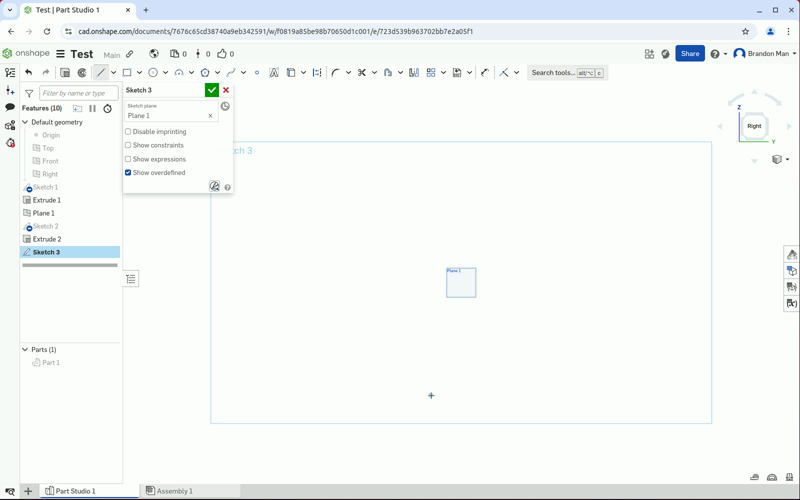
mouse_move(461, 395)
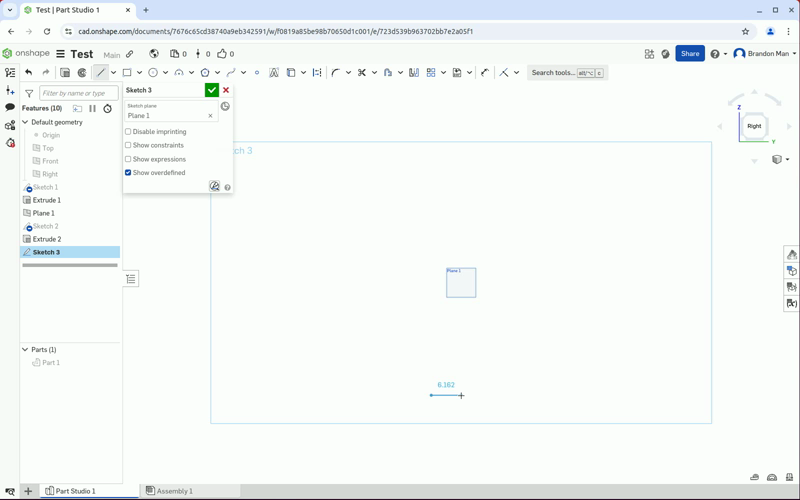
mouse_move(432, 395)
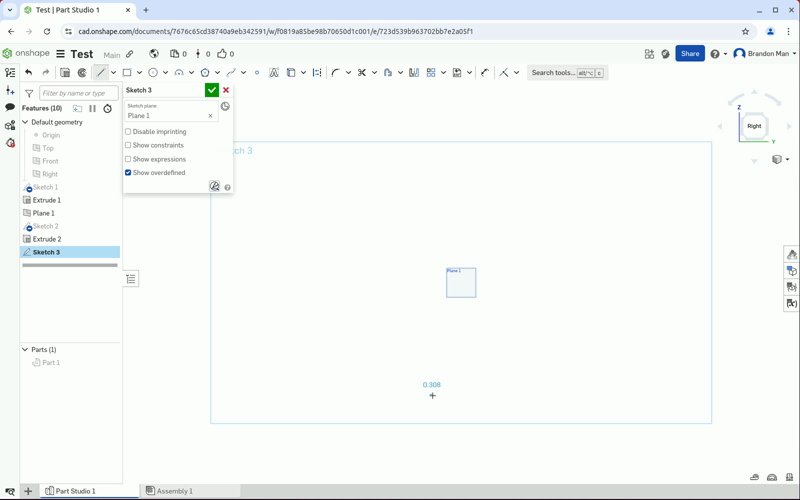
scroll(6)
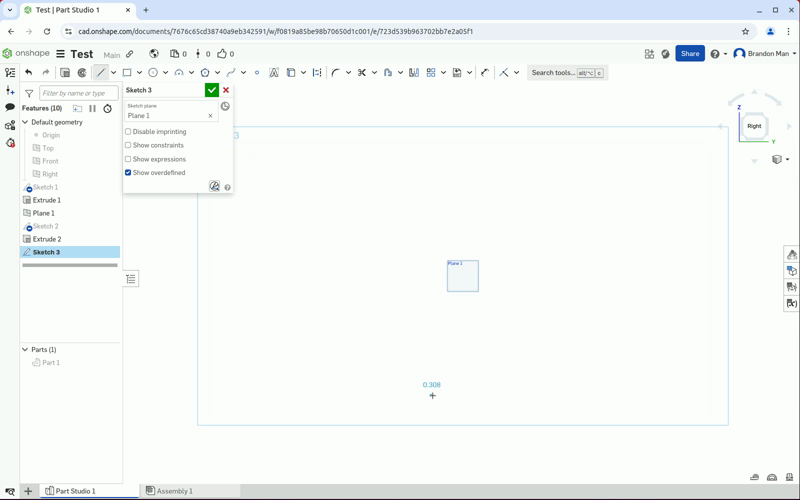
scroll(6)
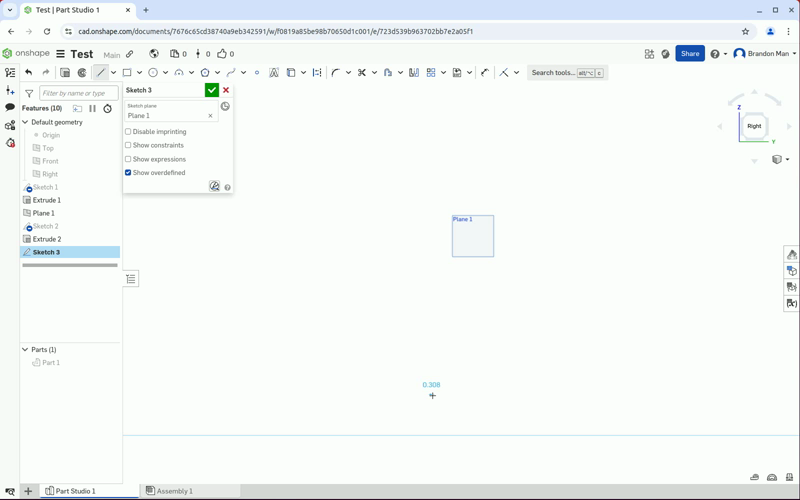
scroll(6)
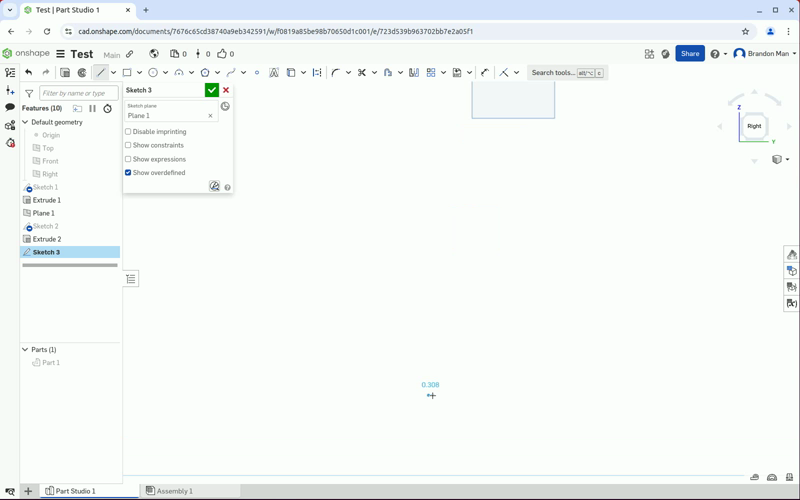
scroll(6)
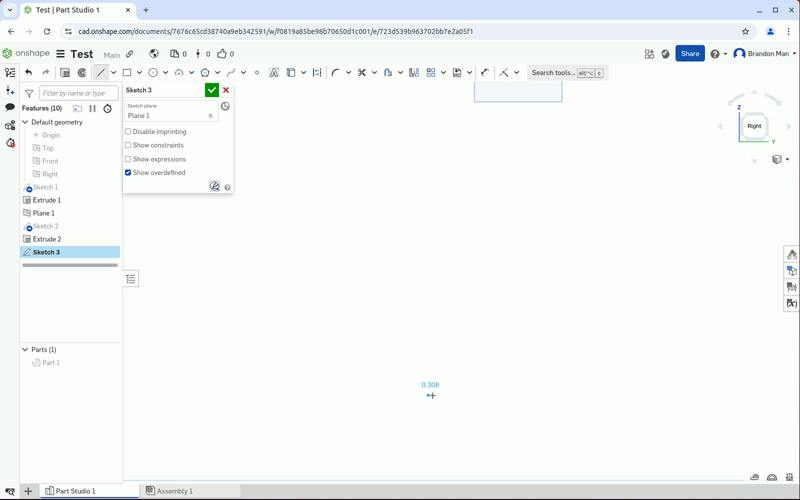
scroll(6)
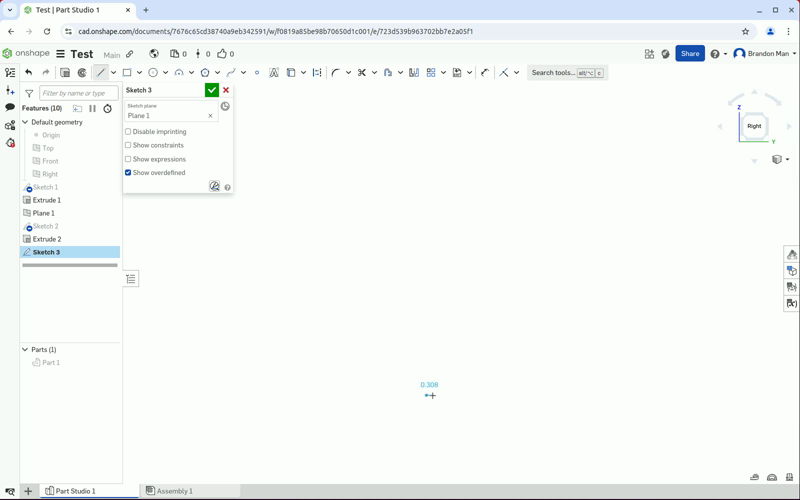
scroll(6)
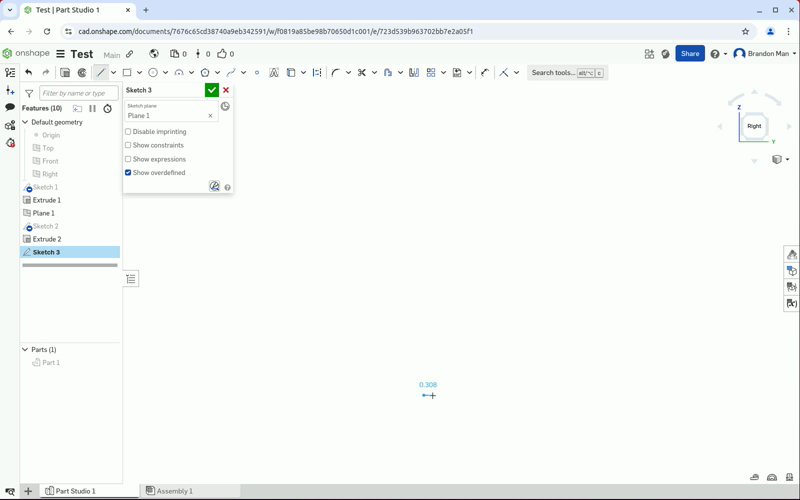
scroll(6)
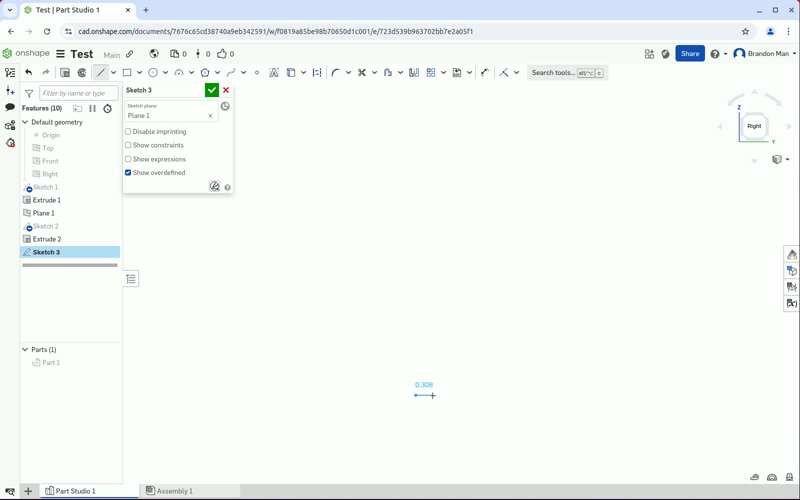
click(432, 395)
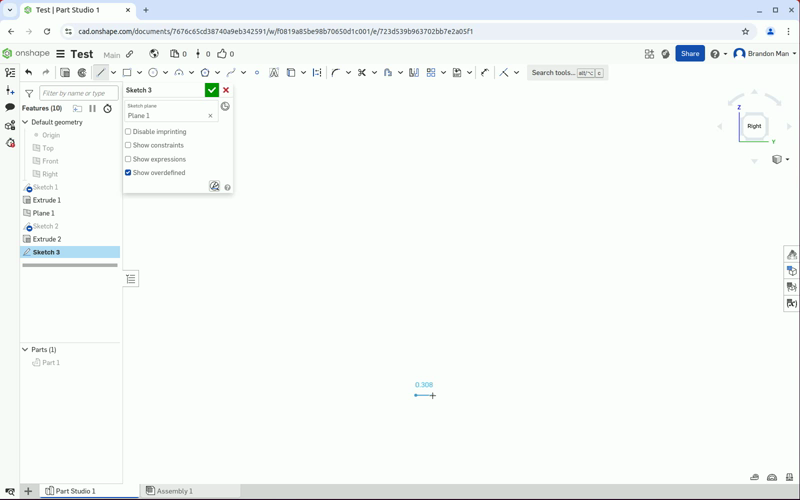
scroll(-6)
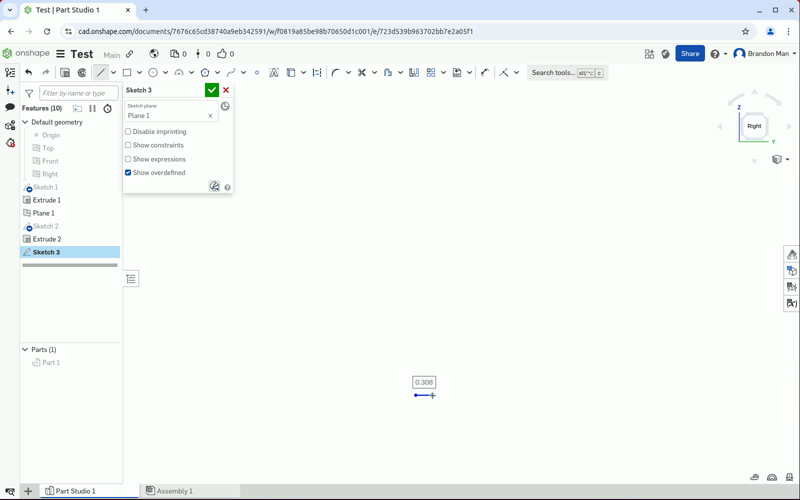
scroll(-6)
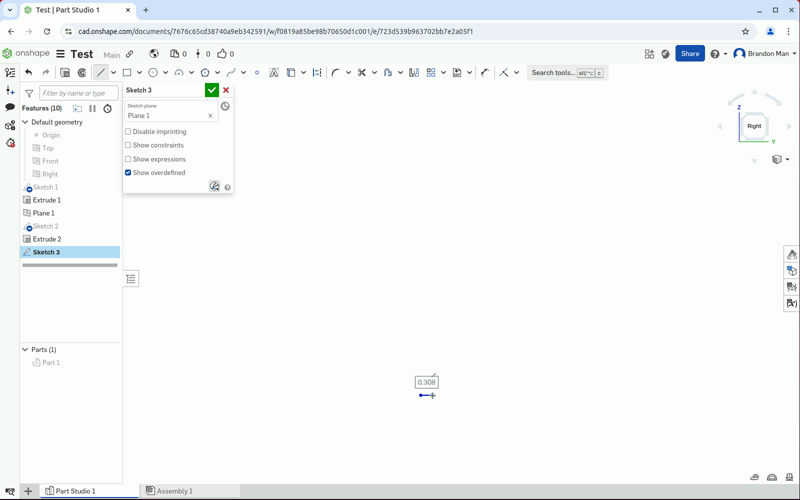
scroll(-6)
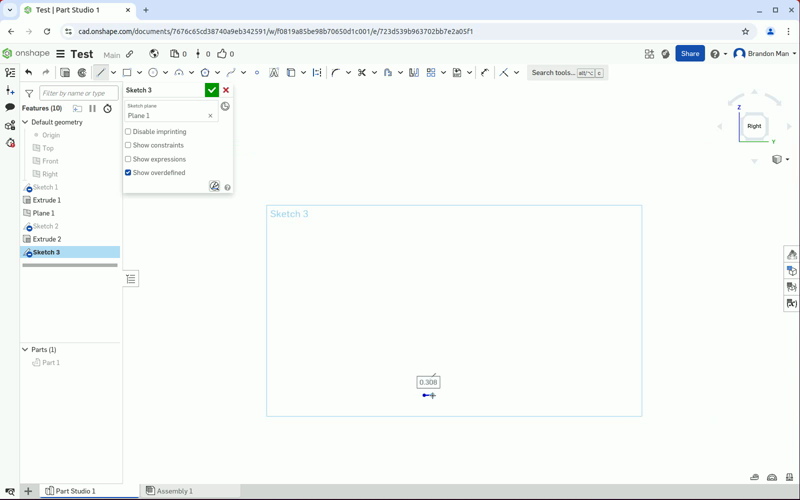
scroll(-6)
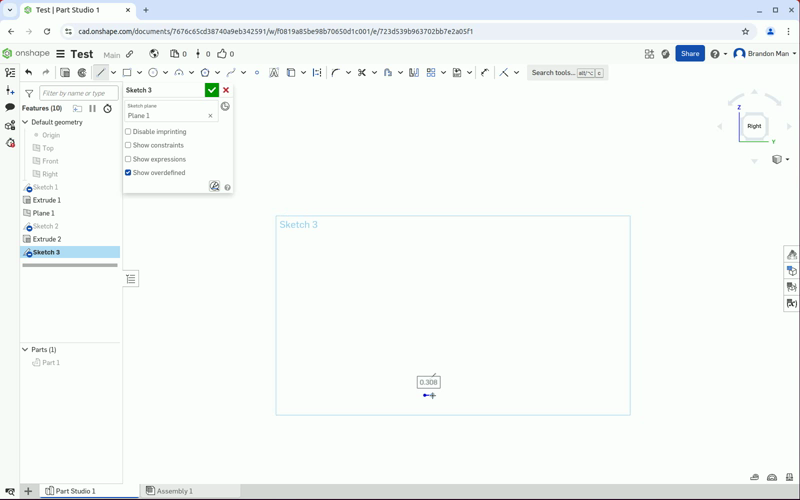
scroll(-6)
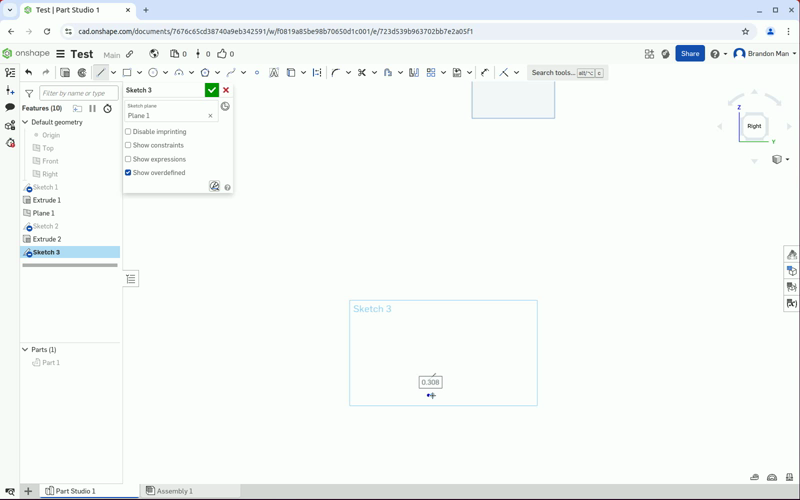
scroll(-6)
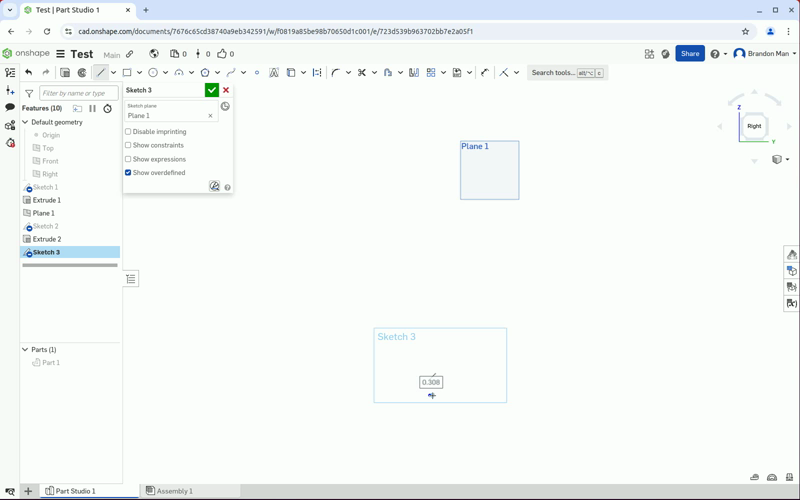
scroll(-6)
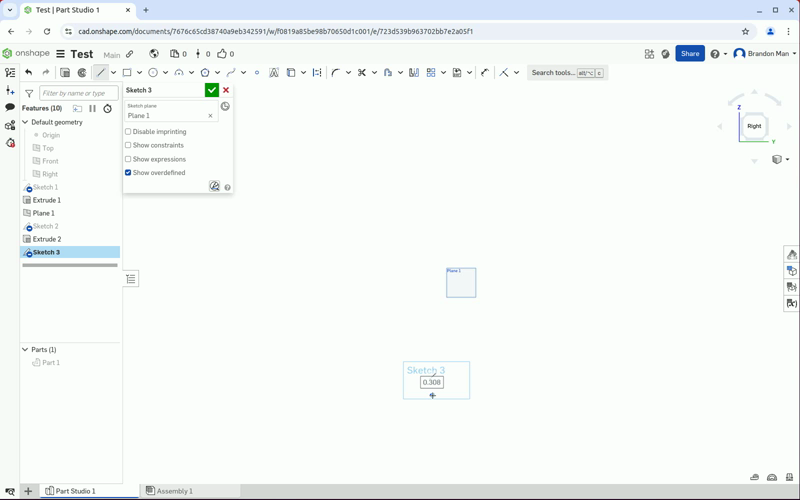
key_up(shift)
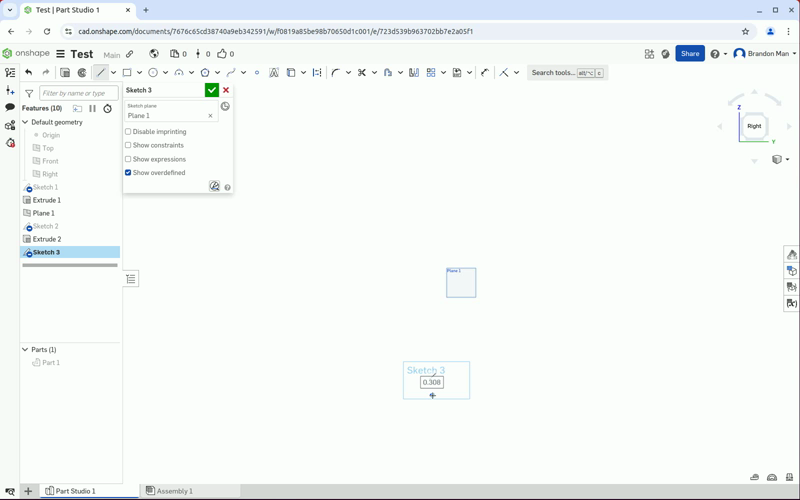
key_down(shift)
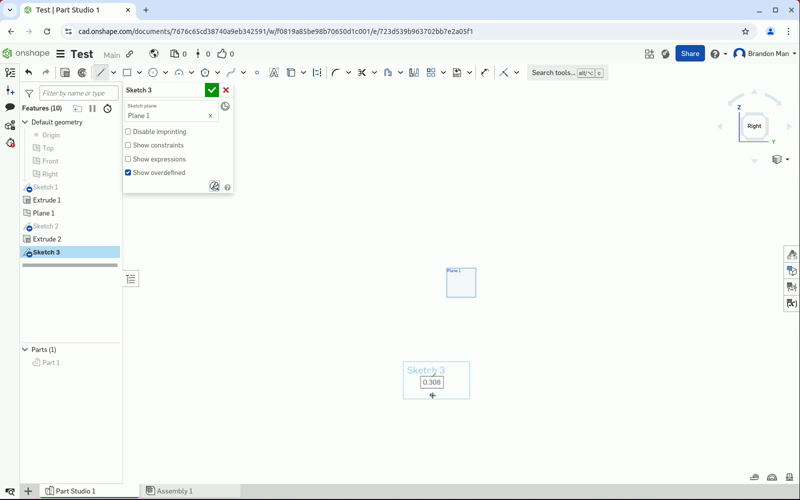
mouse_move(432, 282)
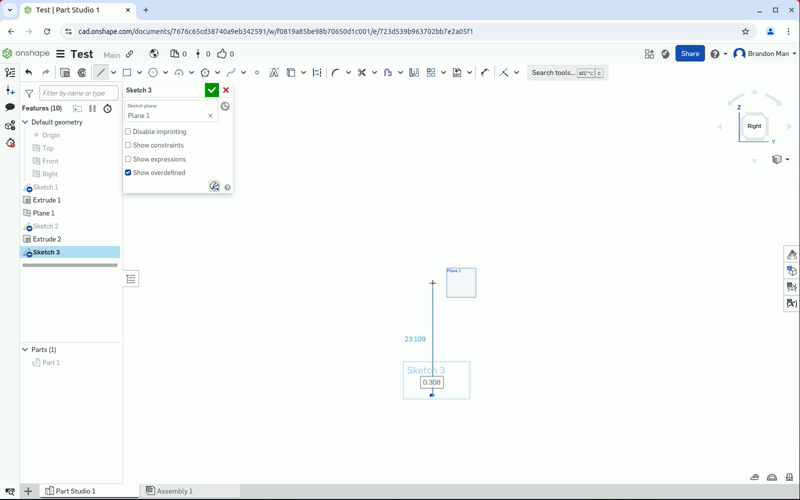
click(432, 282)
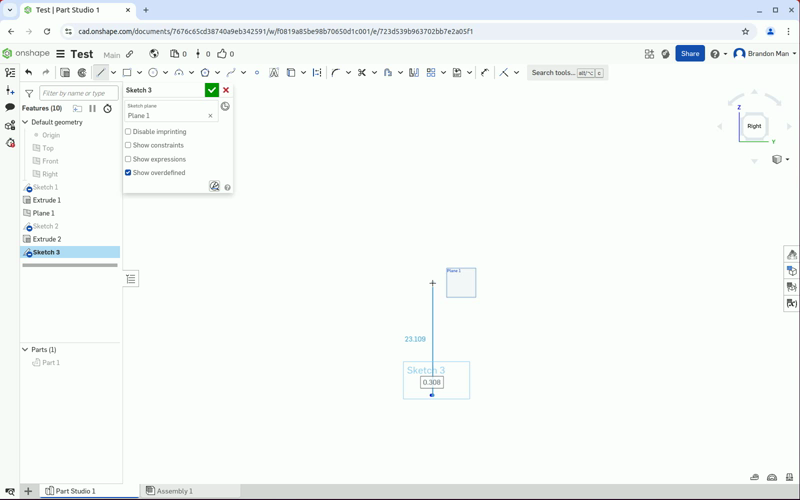
key_up(shift)
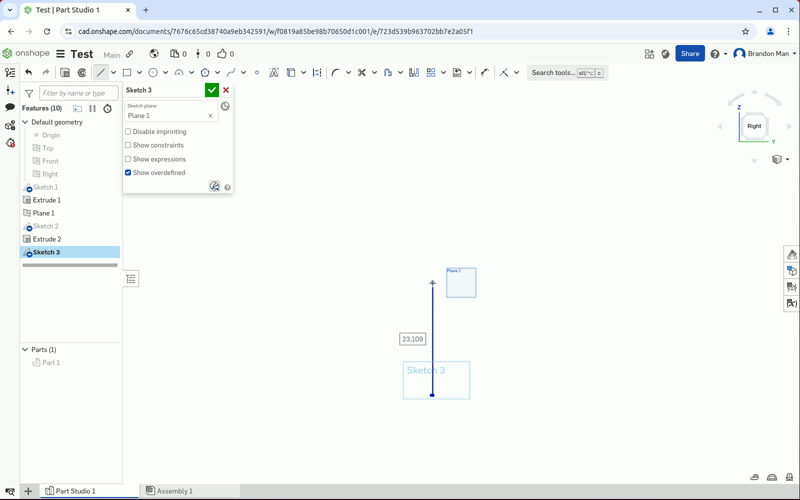
key_down(shift)
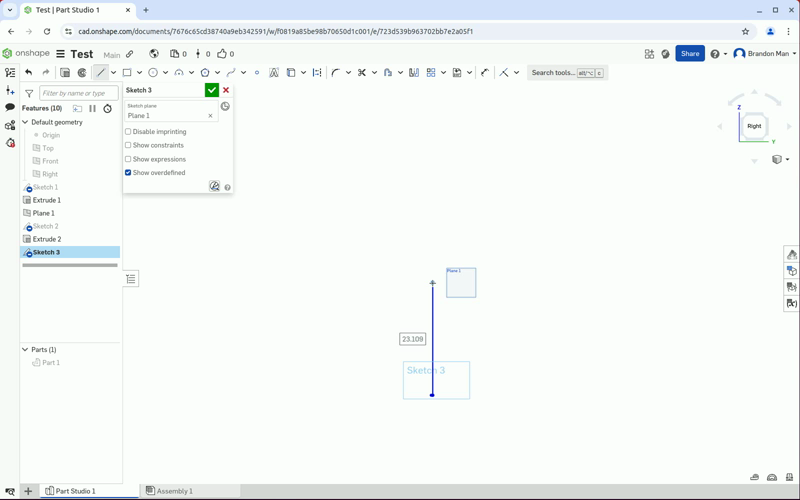
mouse_move(462, 282)
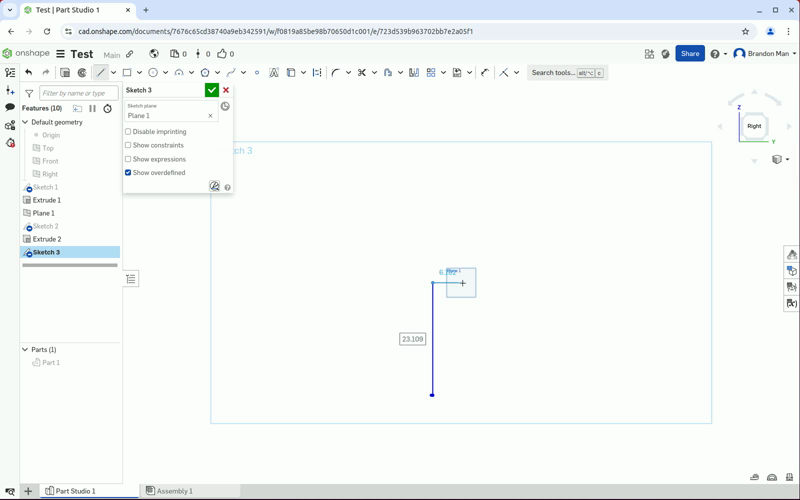
mouse_move(431, 282)
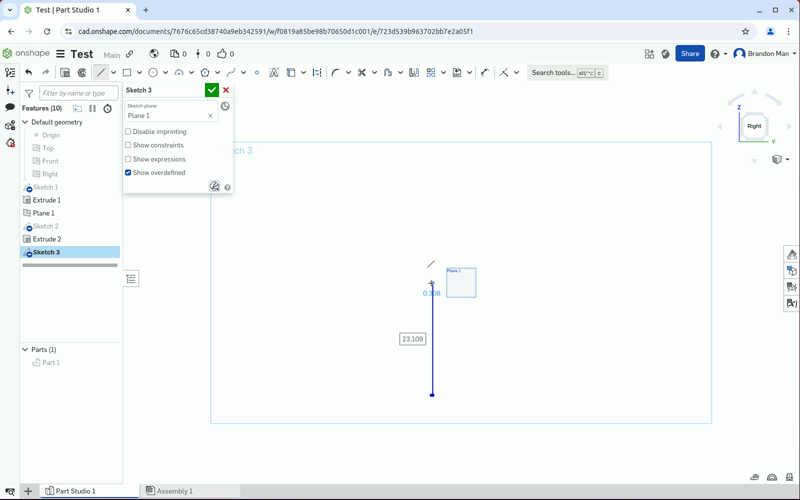
scroll(6)
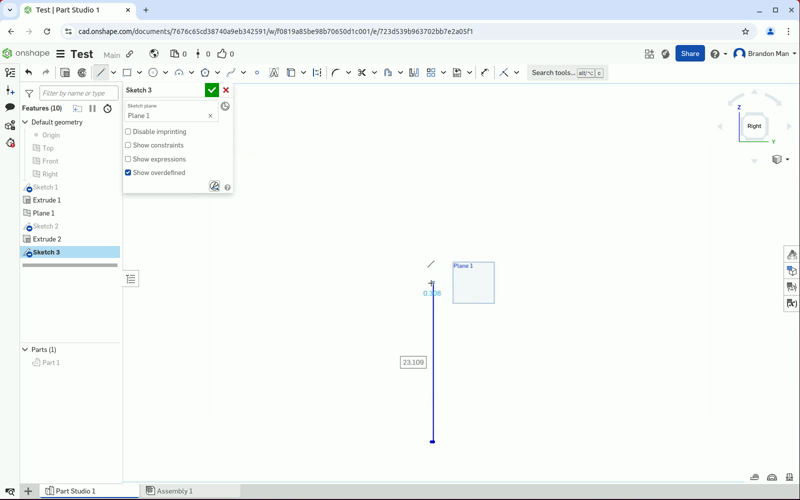
scroll(6)
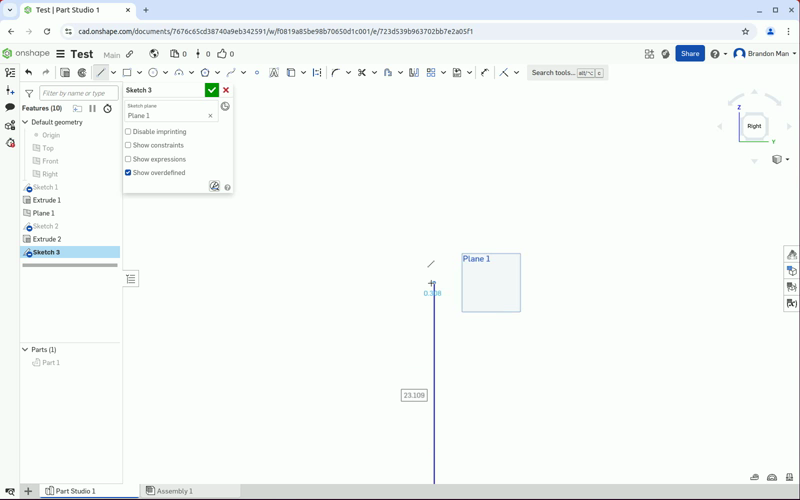
scroll(6)
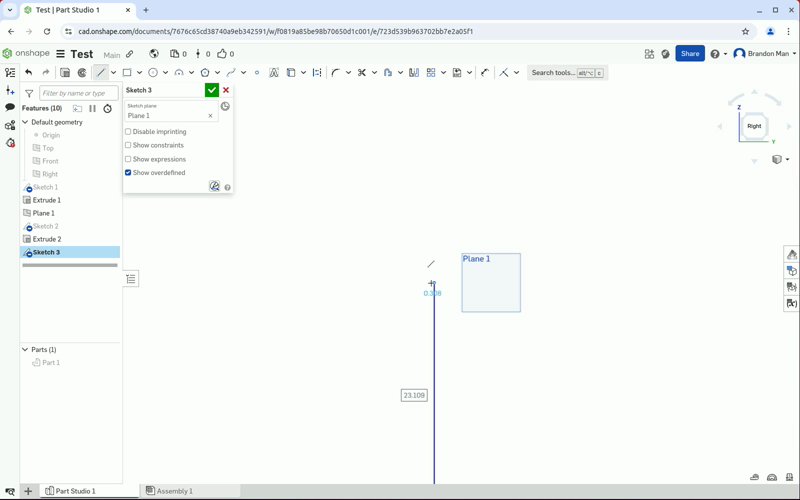
scroll(6)
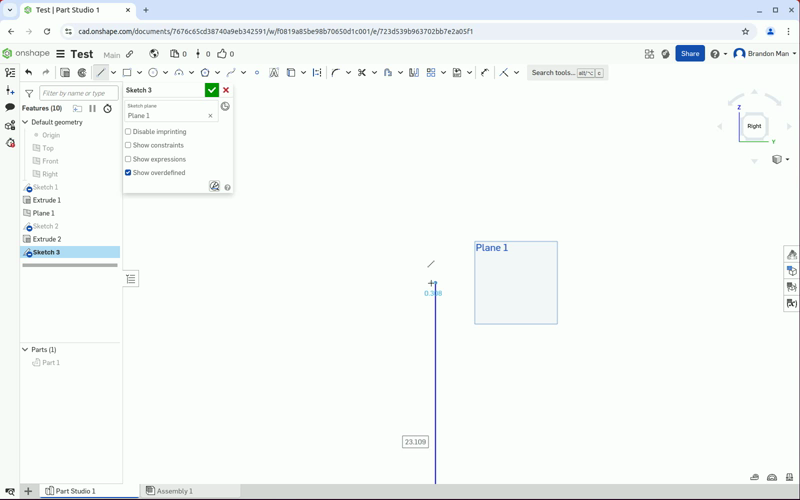
scroll(6)
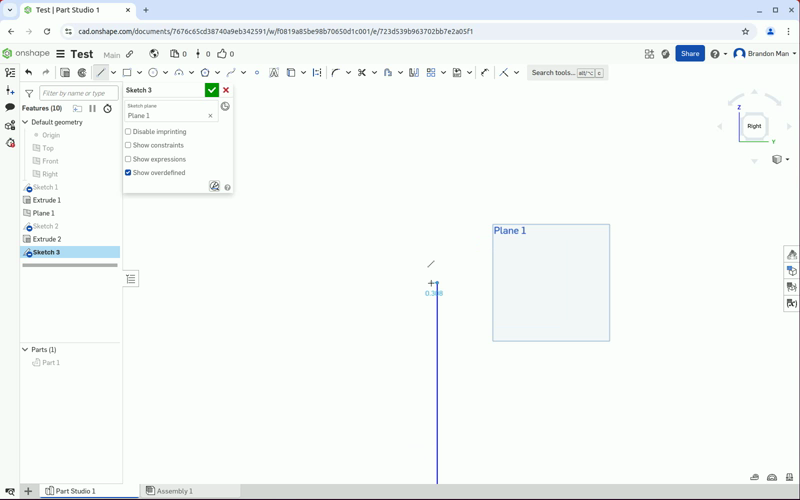
scroll(6)
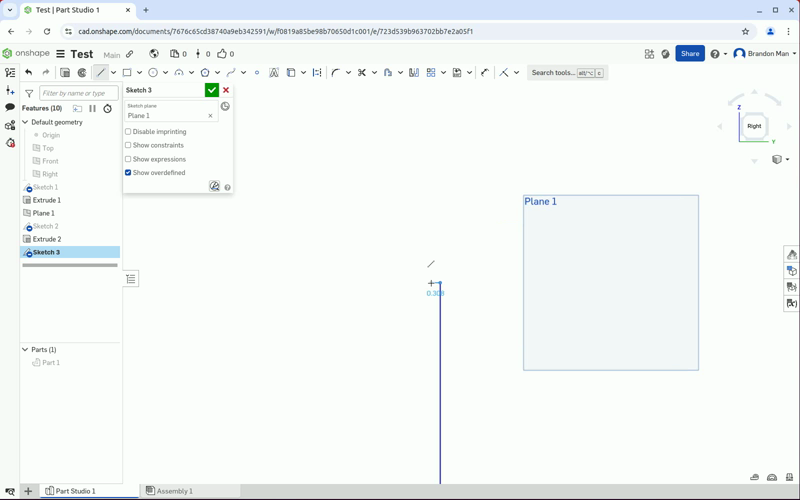
scroll(6)
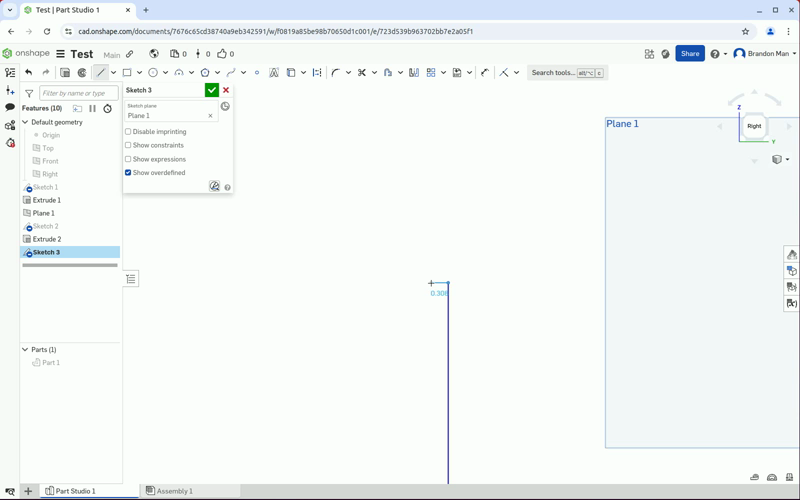
click(431, 282)
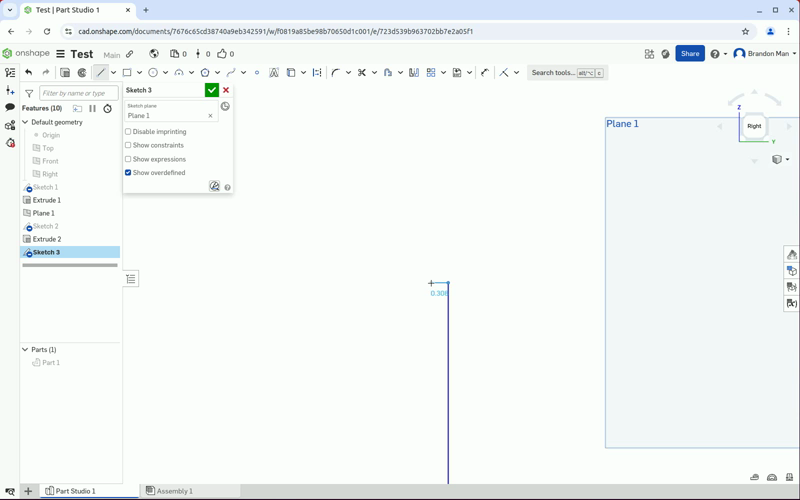
scroll(-6)
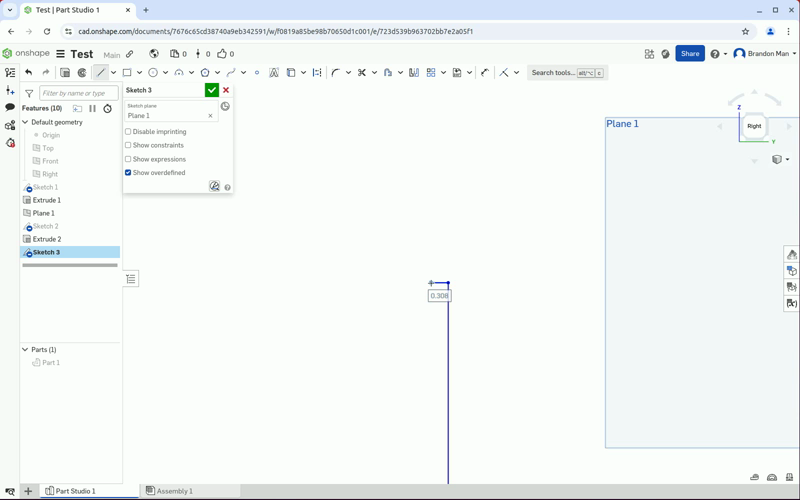
scroll(-6)
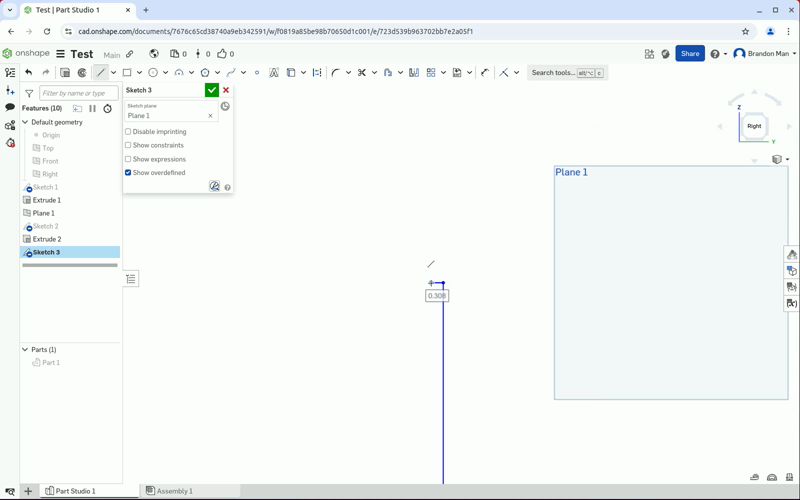
scroll(-6)
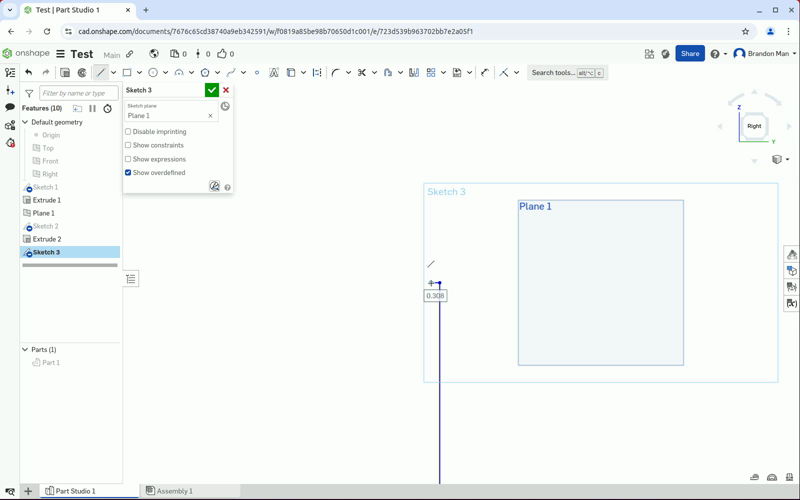
scroll(-6)
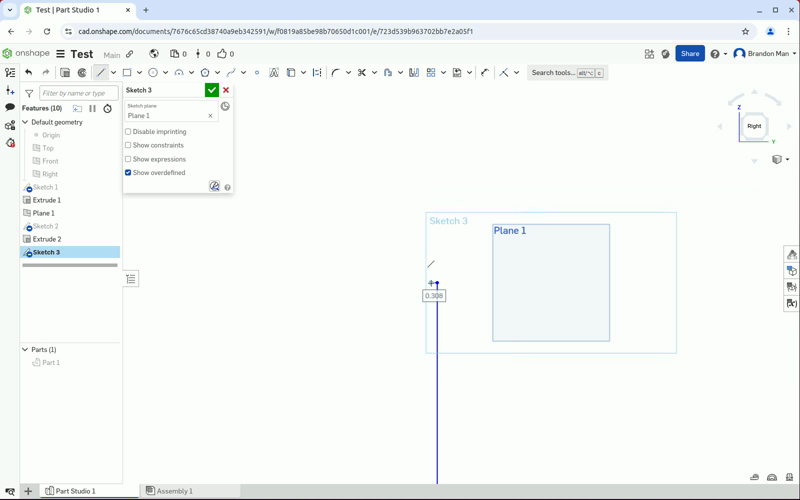
scroll(-6)
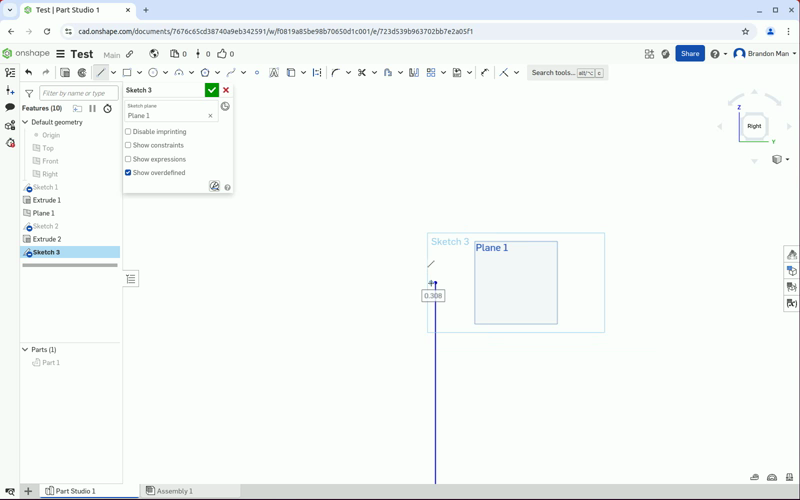
scroll(-6)
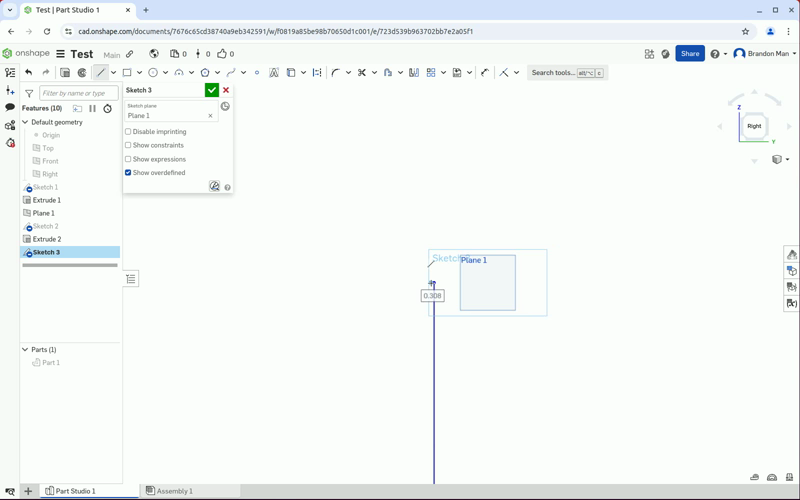
scroll(-6)
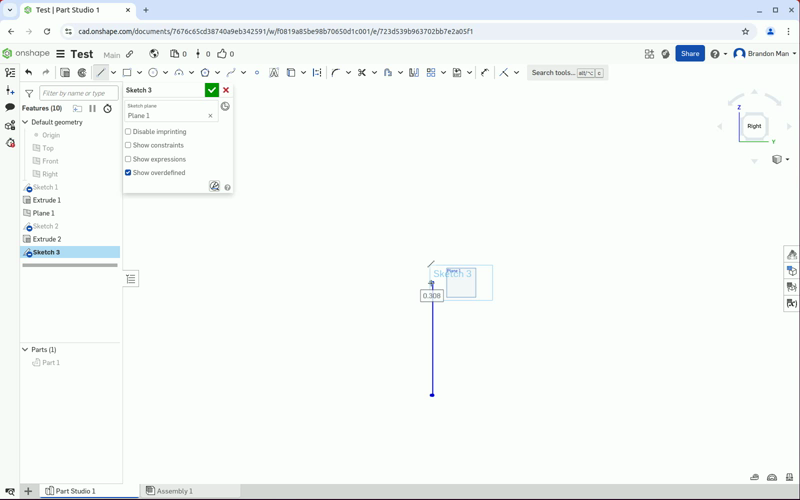
key_up(shift)
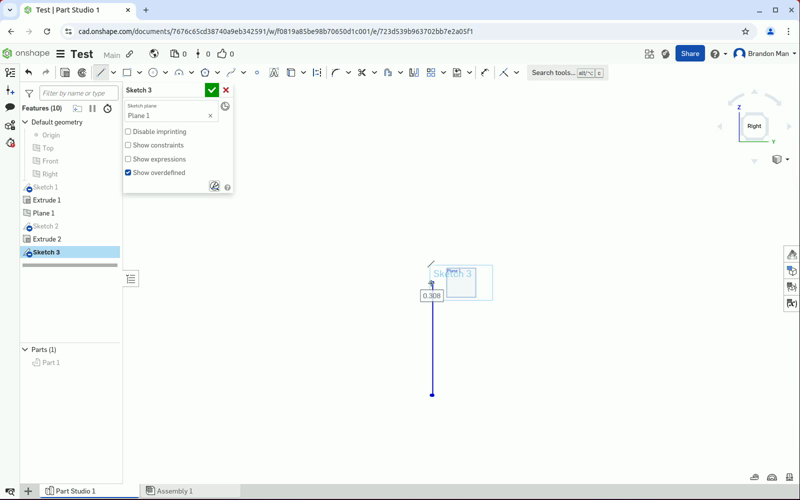
key_down(shift)
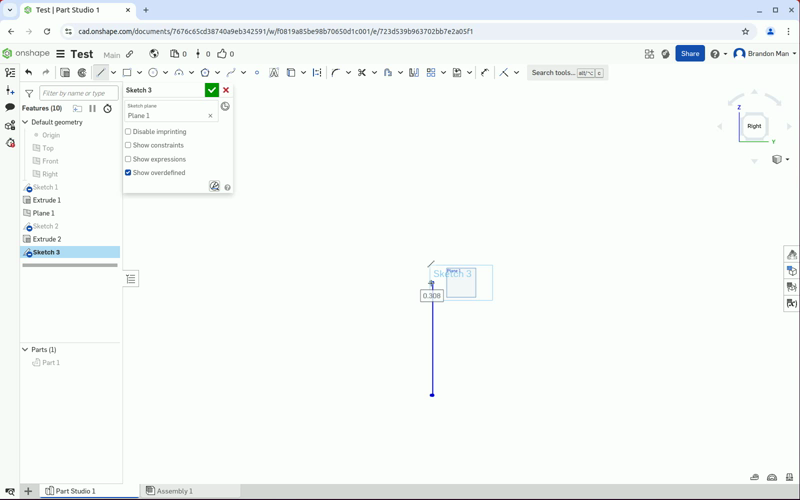
mouse_move(431, 395)
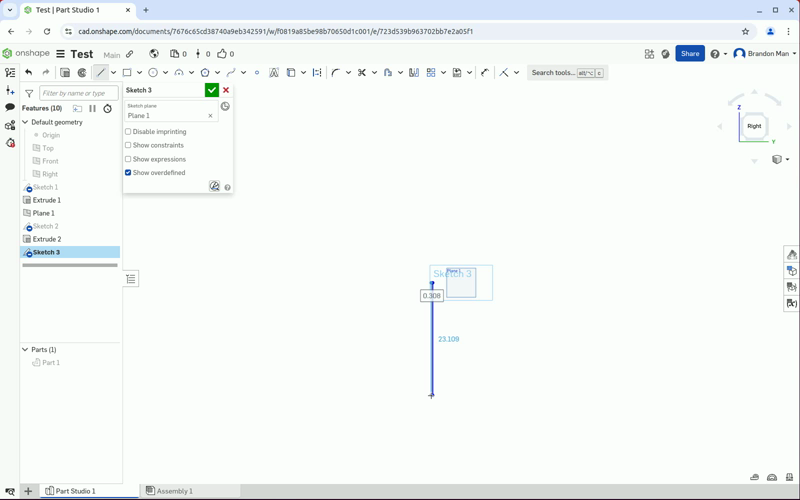
scroll(6)
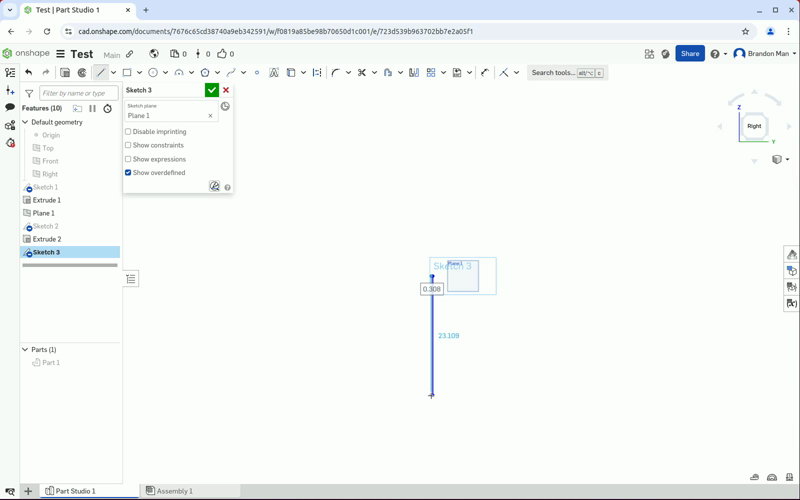
scroll(6)
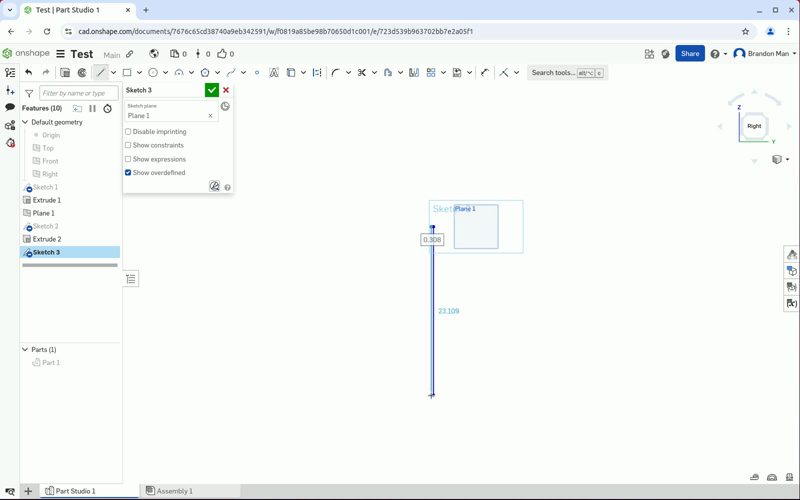
scroll(6)
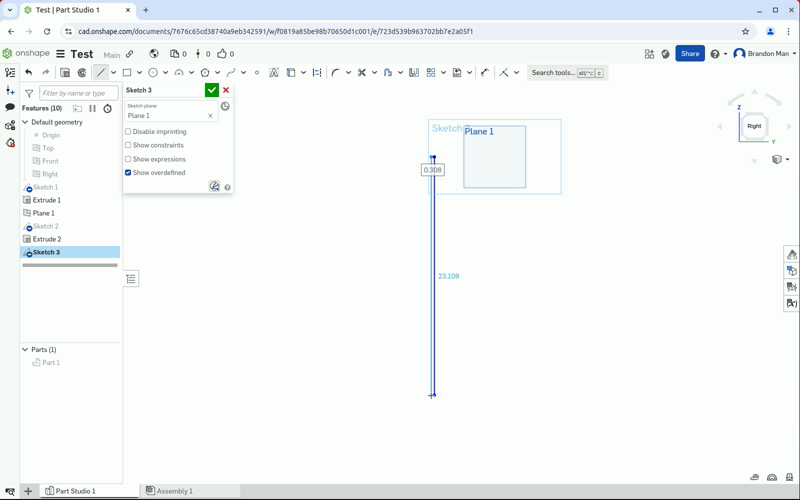
scroll(6)
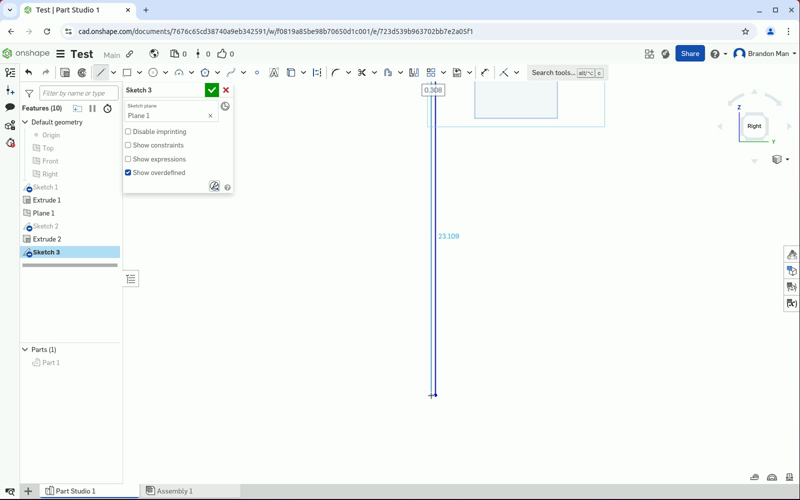
scroll(6)
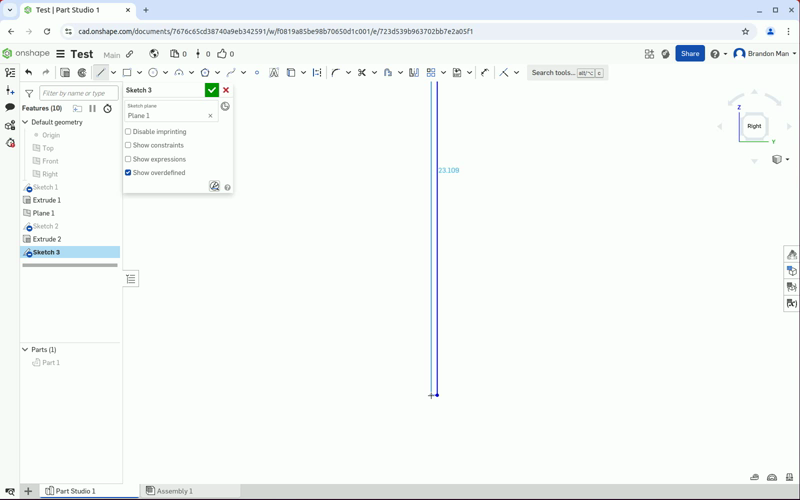
scroll(6)
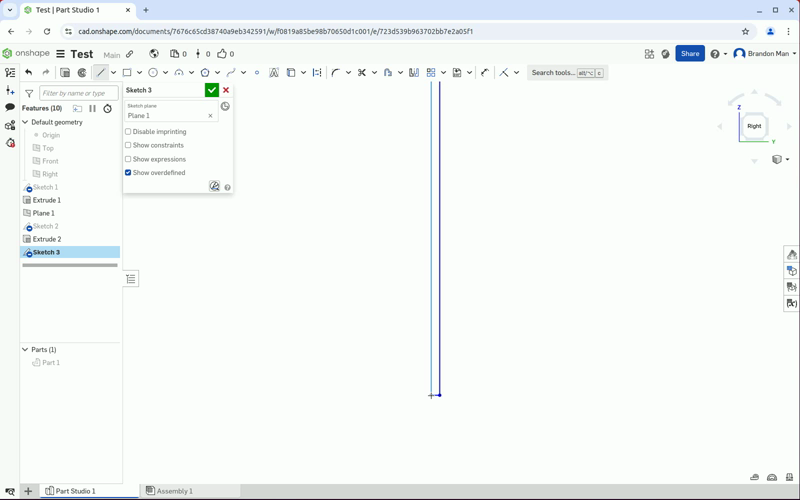
scroll(6)
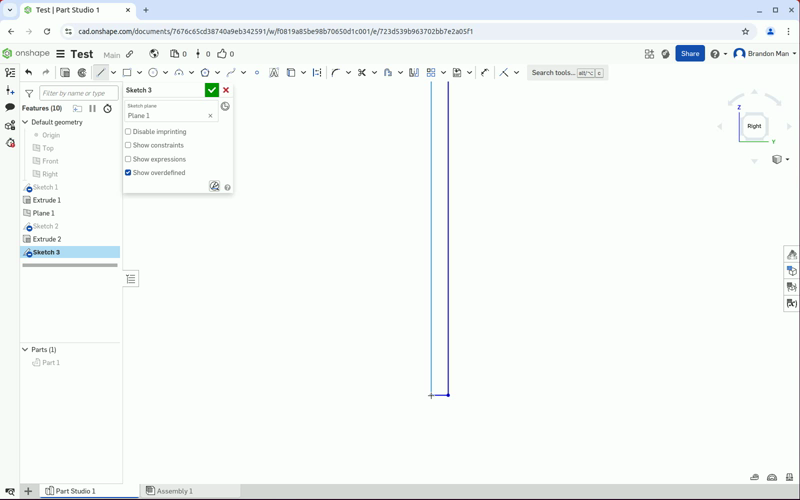
key_up(shift)
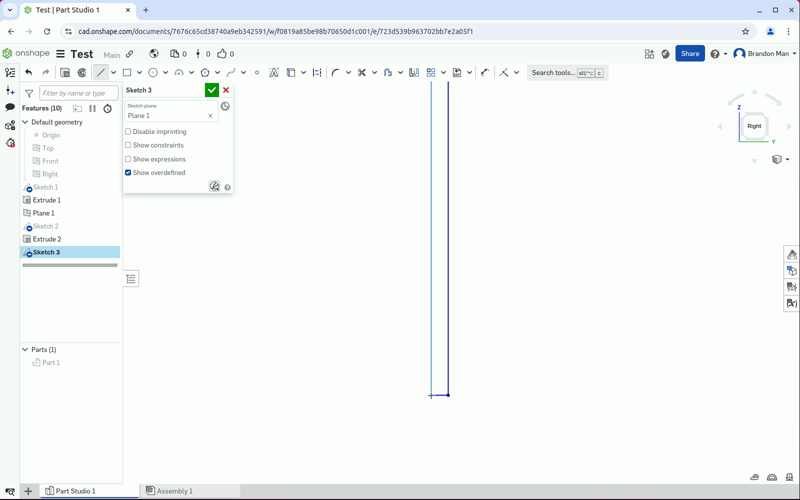
click(431, 395)
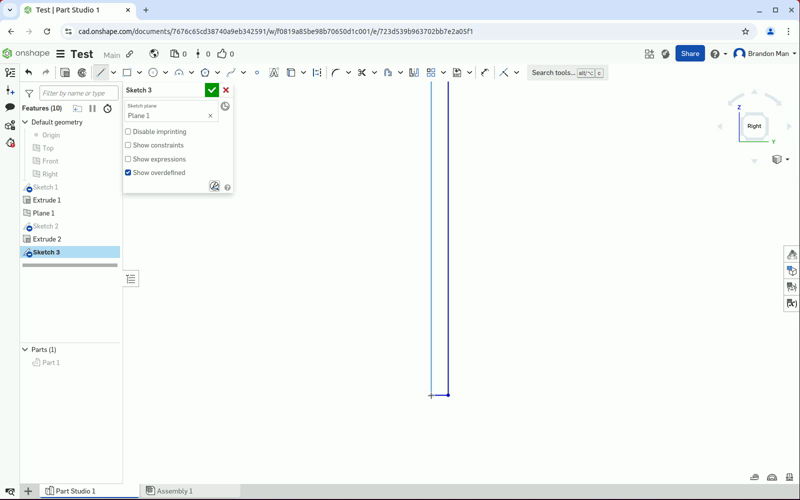
scroll(-6)
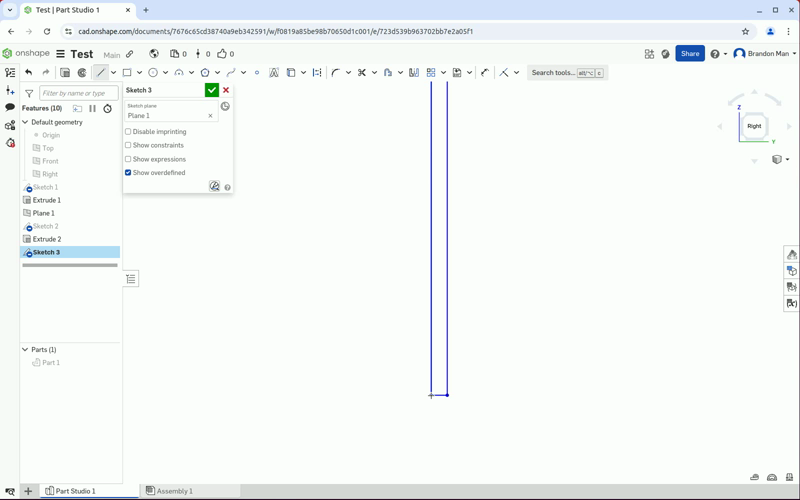
scroll(-6)
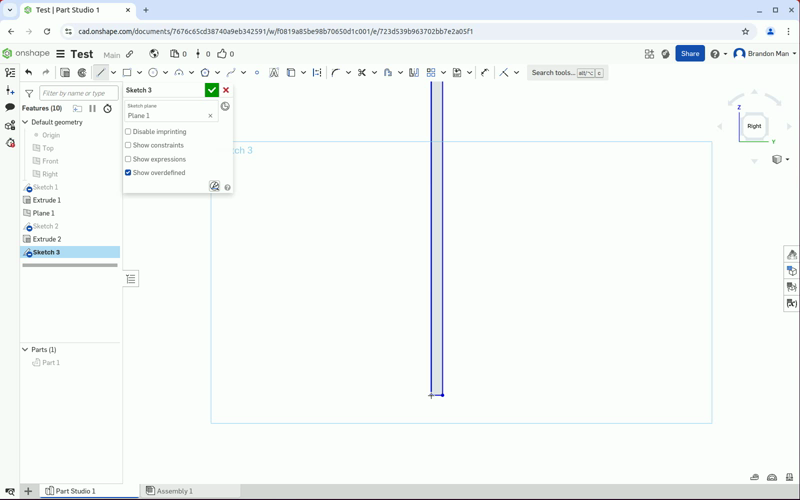
scroll(-6)
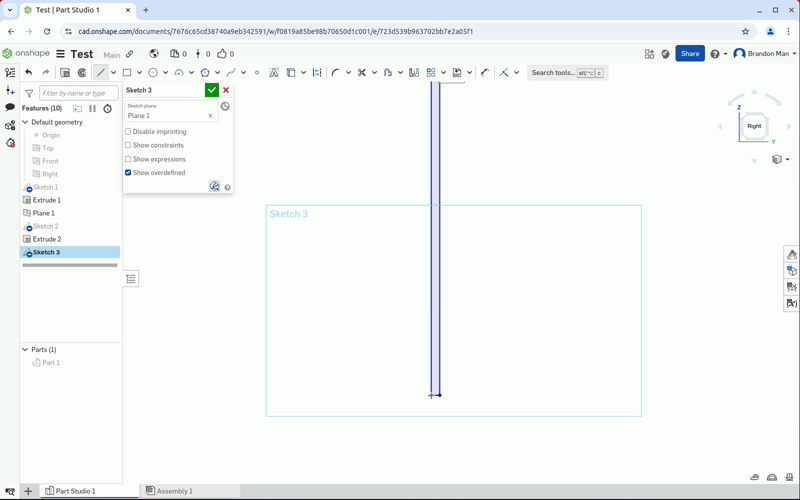
scroll(-6)
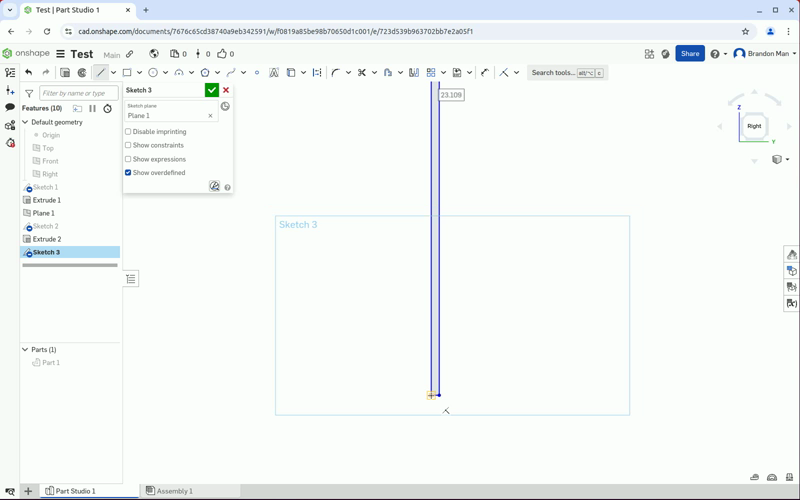
scroll(-6)
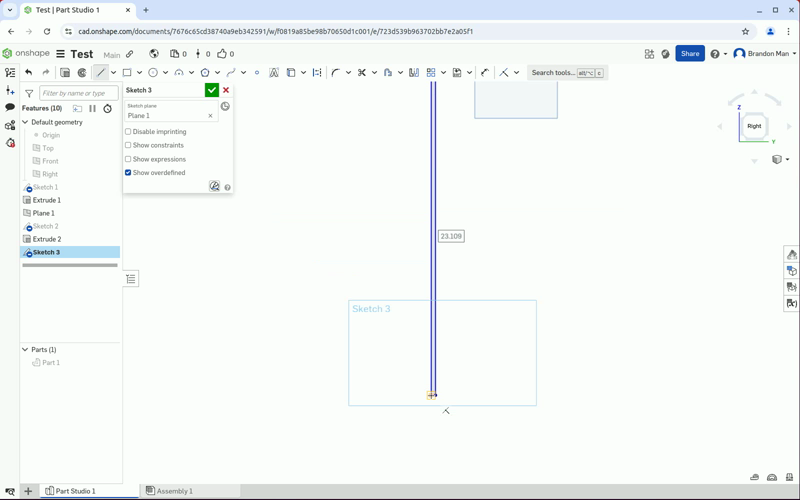
scroll(-6)
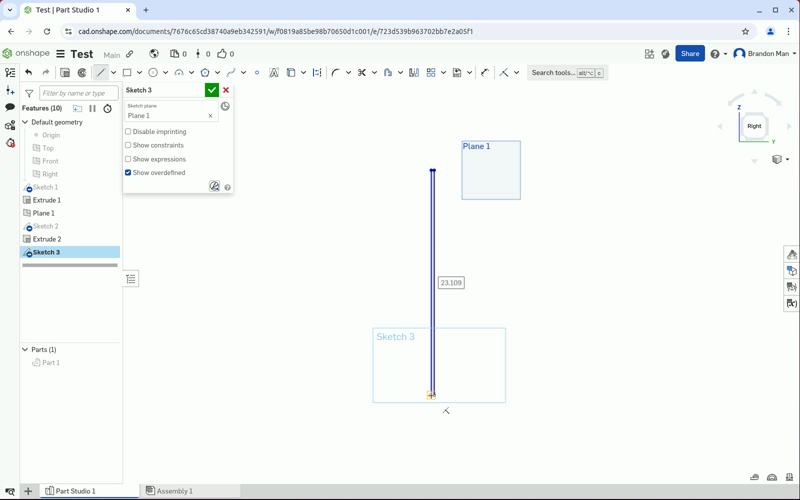
scroll(-6)
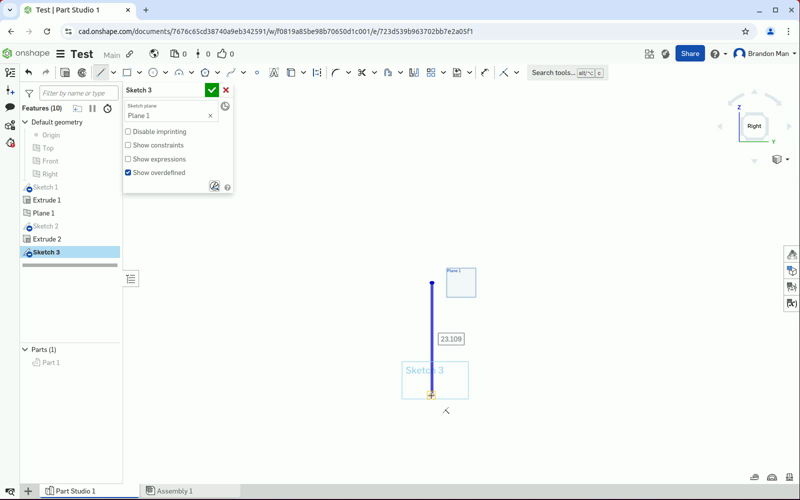
key(esc)
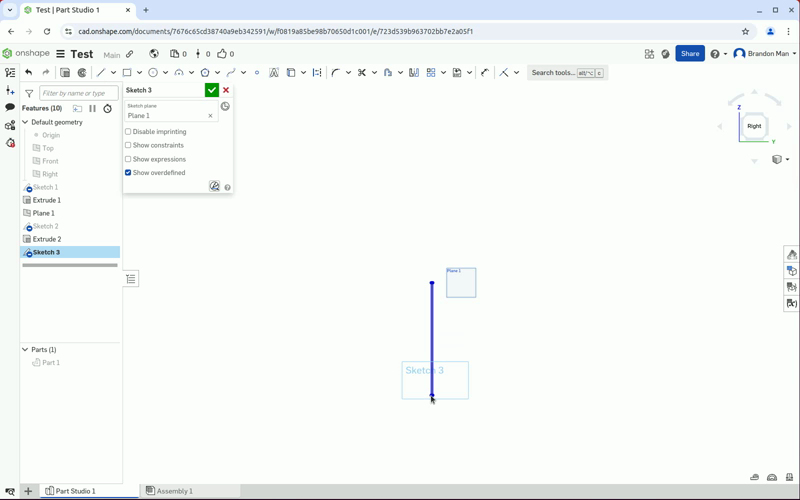
mouse_move(432, 355)
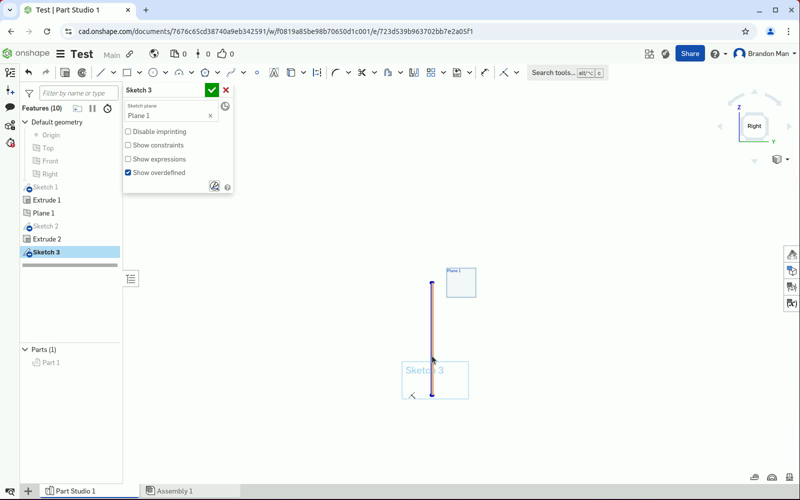
scroll(6)
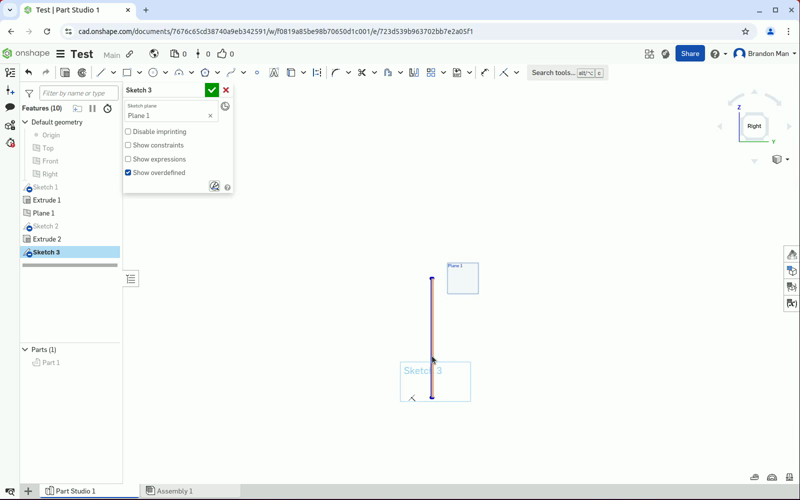
scroll(6)
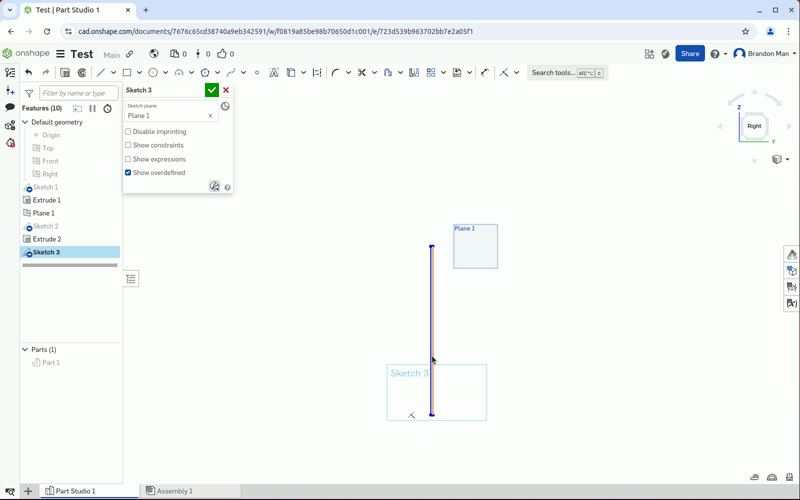
scroll(6)
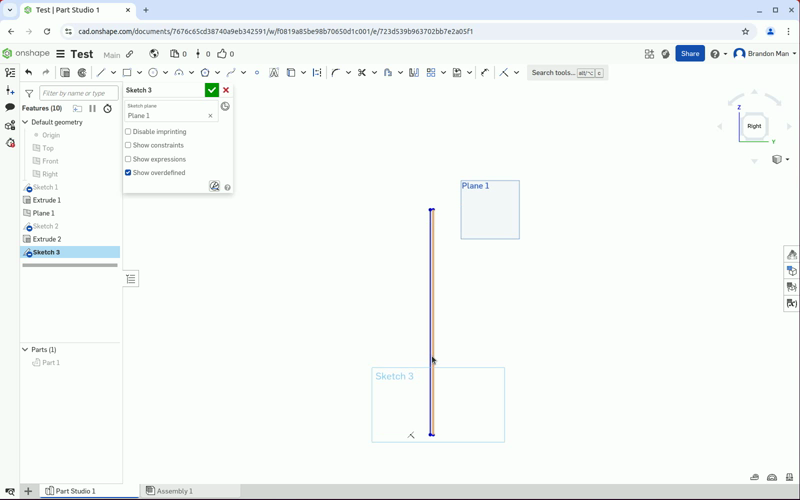
scroll(6)
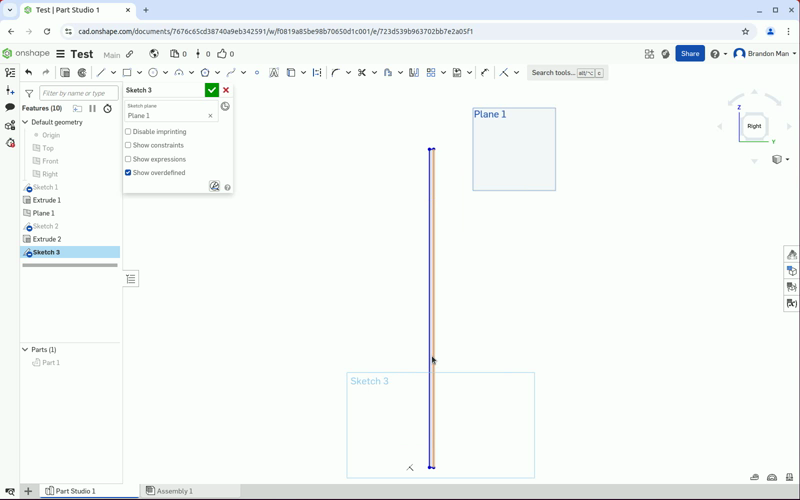
scroll(6)
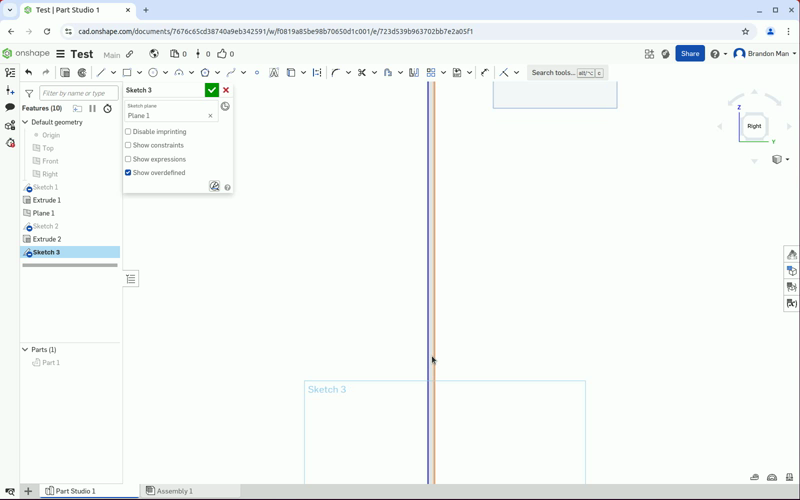
scroll(6)
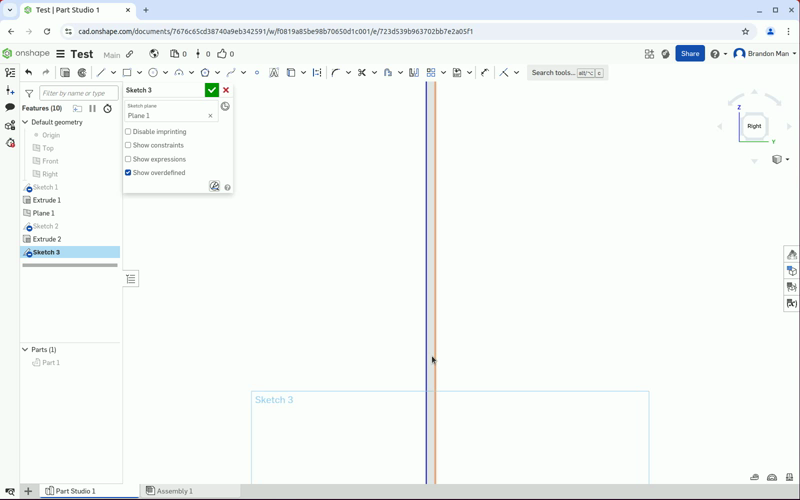
scroll(6)
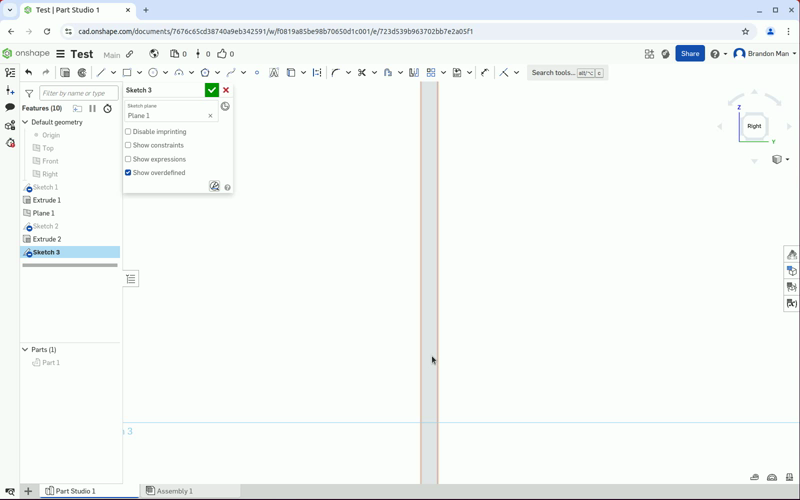
click(432, 355)
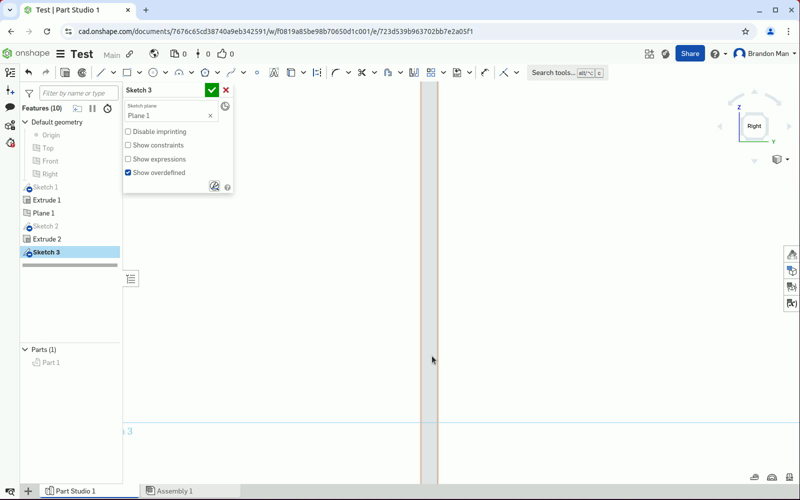
scroll(-6)
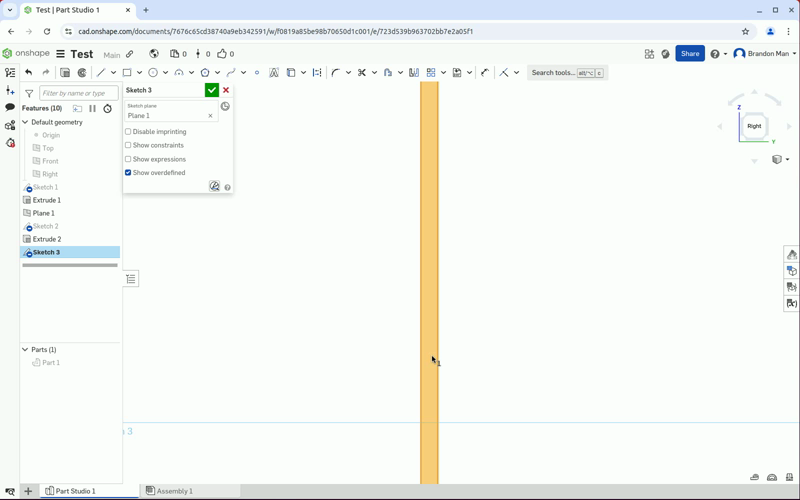
scroll(-6)
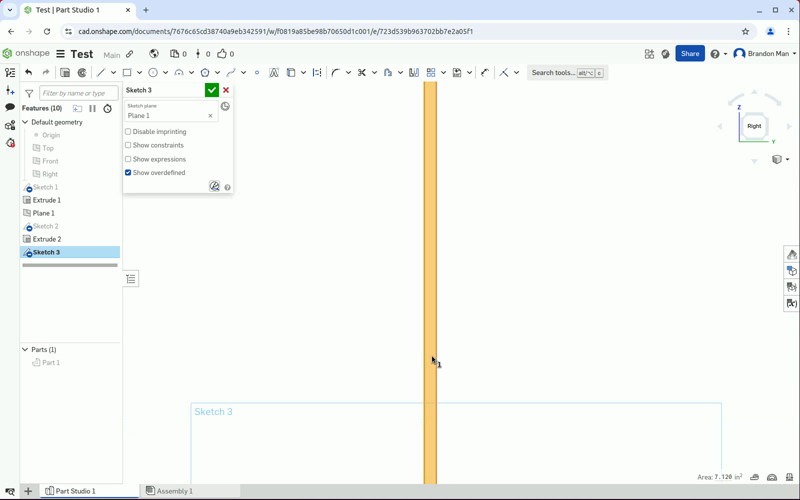
scroll(-6)
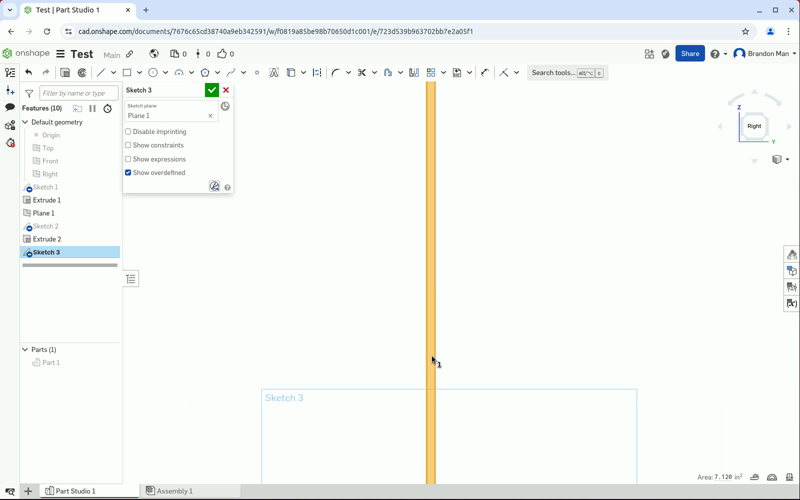
scroll(-6)
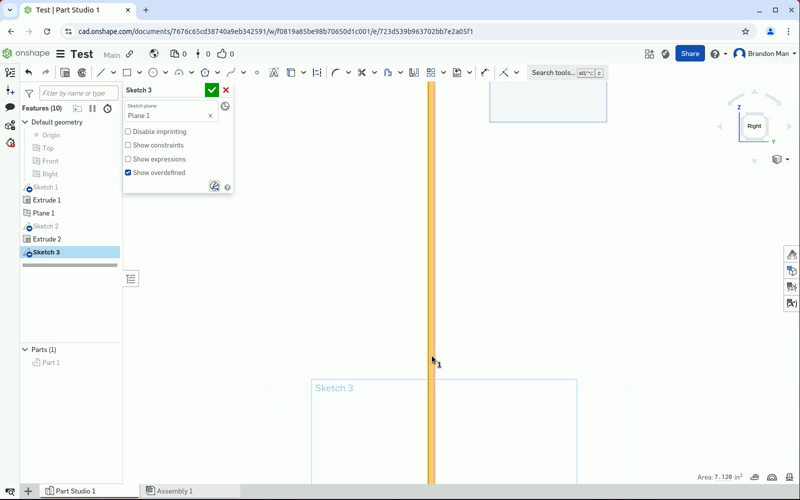
scroll(-6)
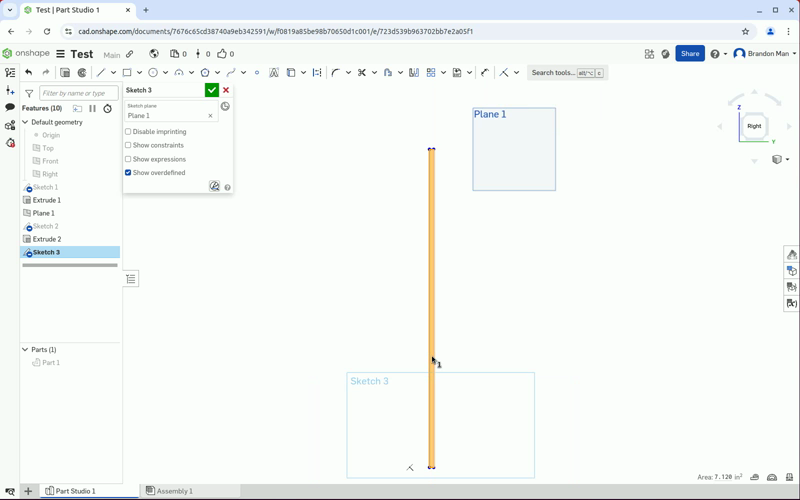
scroll(-6)
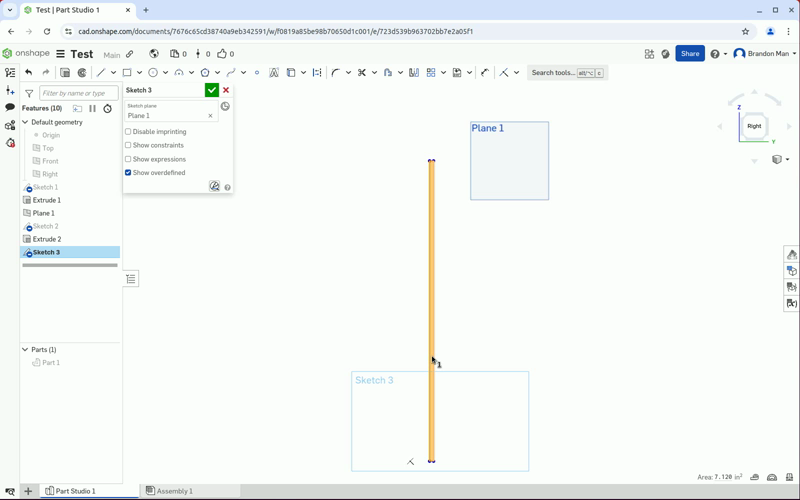
scroll(-6)
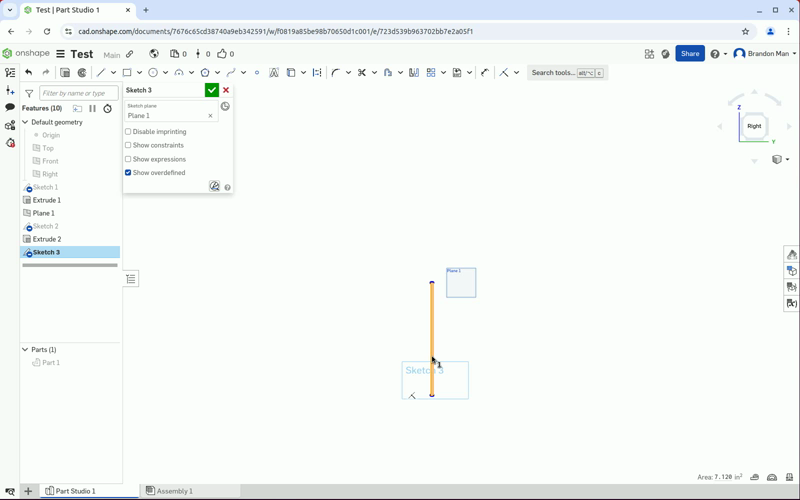
mouse_move(73, 352)
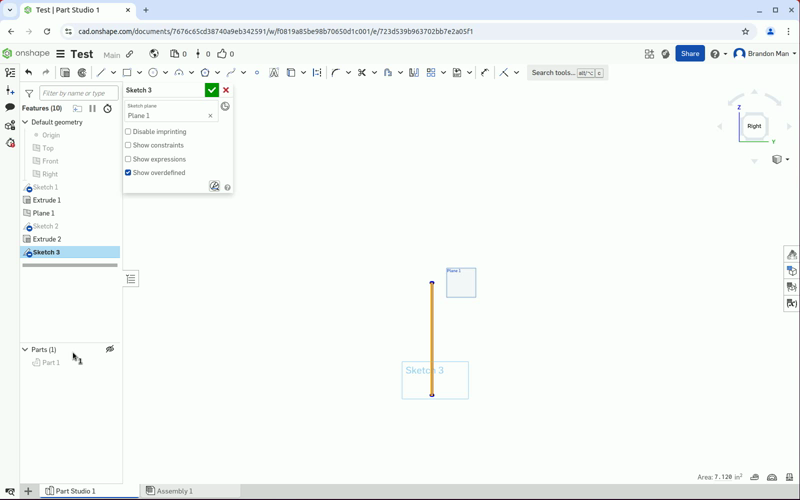
key(shift+y)
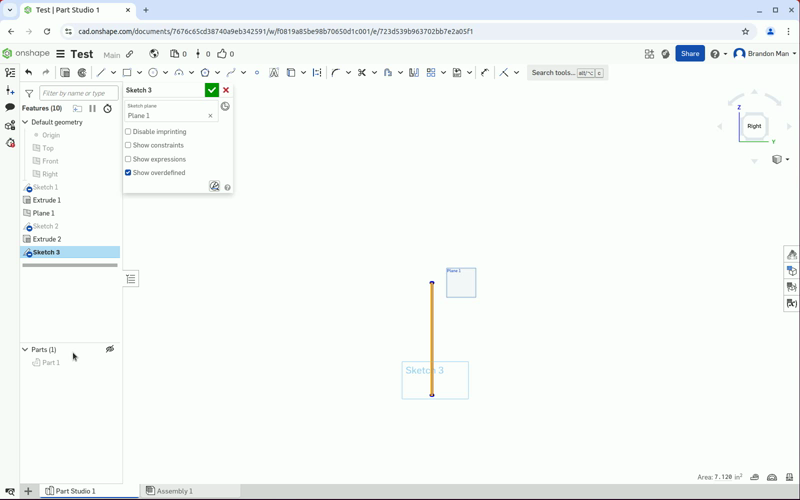
key(shift+e)
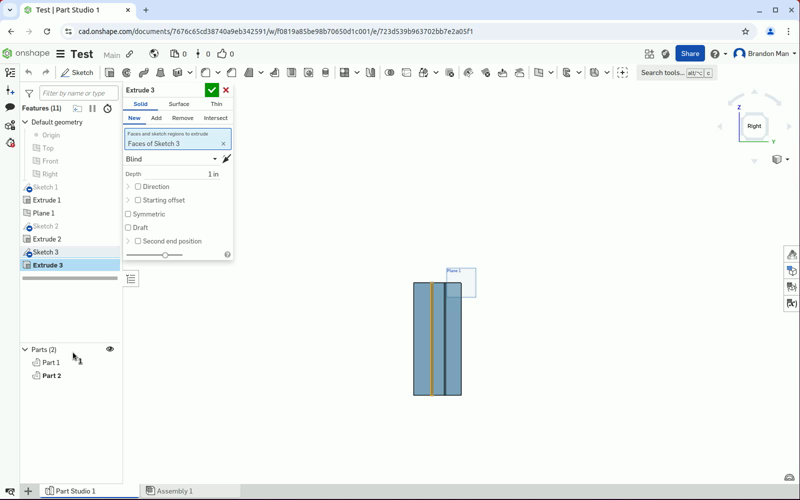
mouse_move(143, 106)
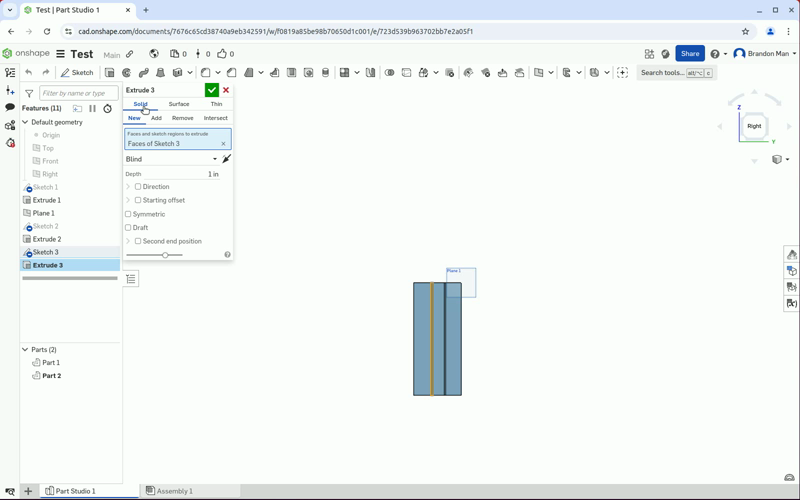
click(143, 106)
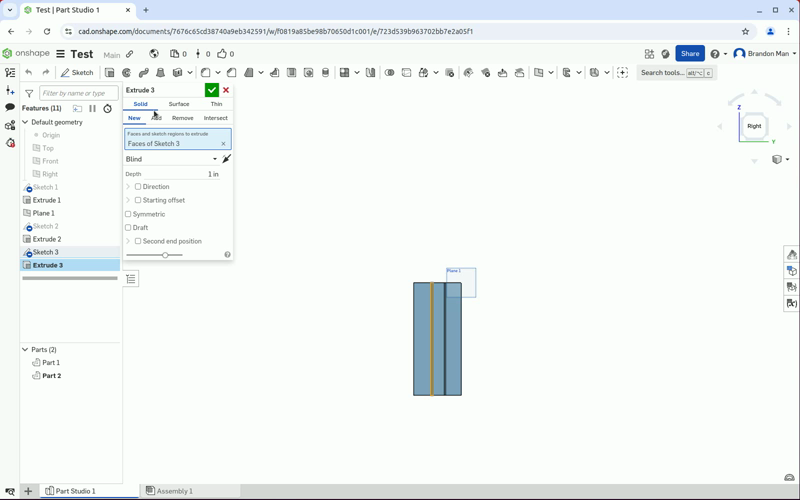
mouse_move(186, 120)
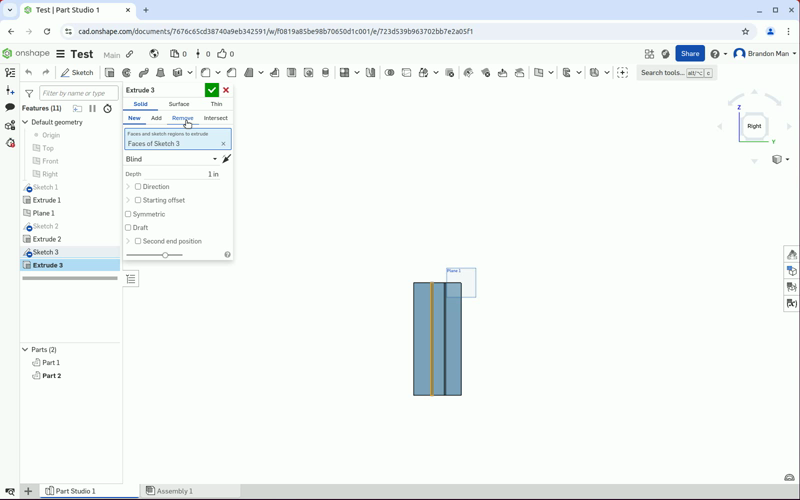
click(186, 120)
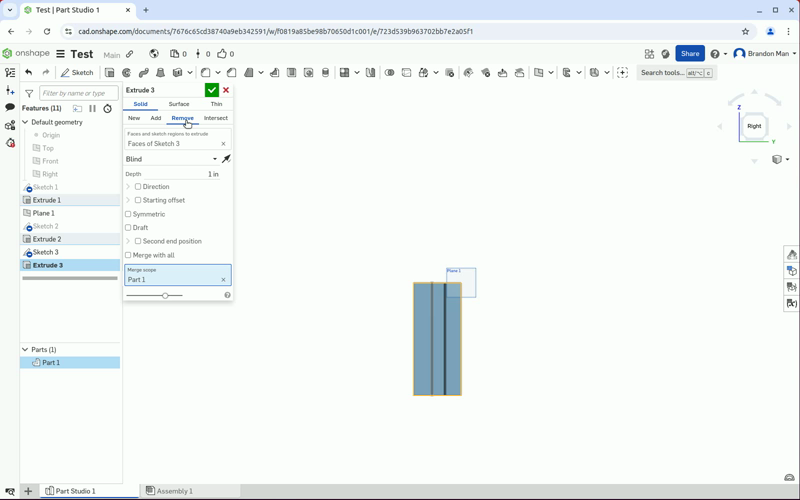
key(tab, 4)
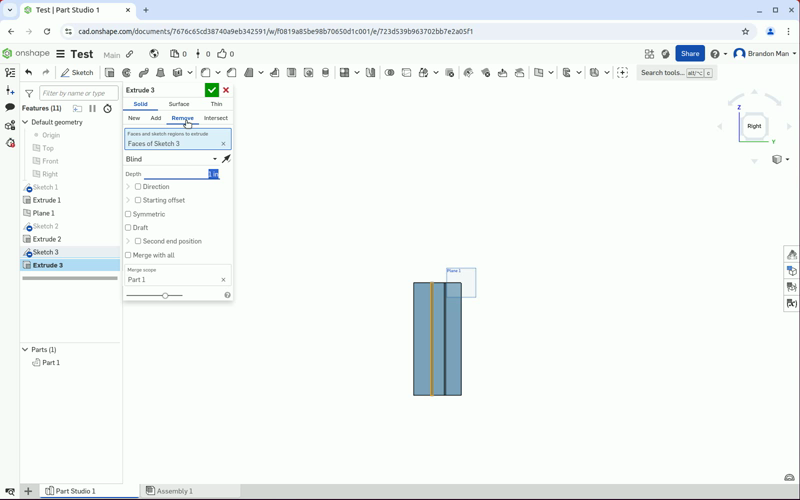
text(0.963)
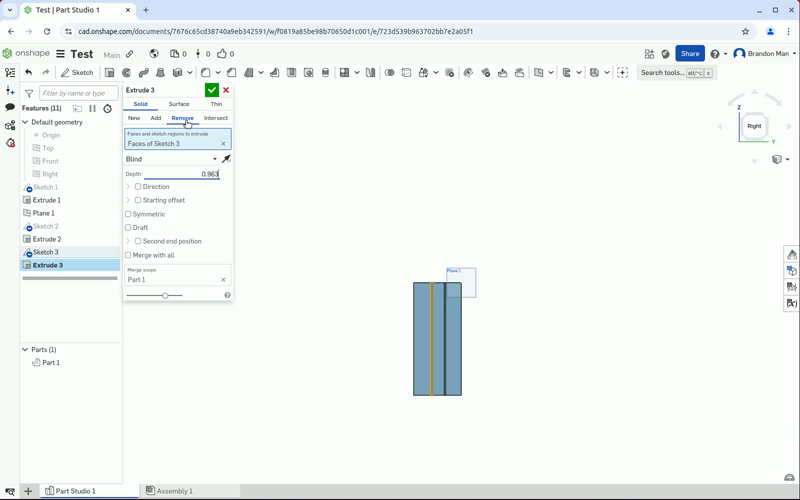
key(tab, 6)
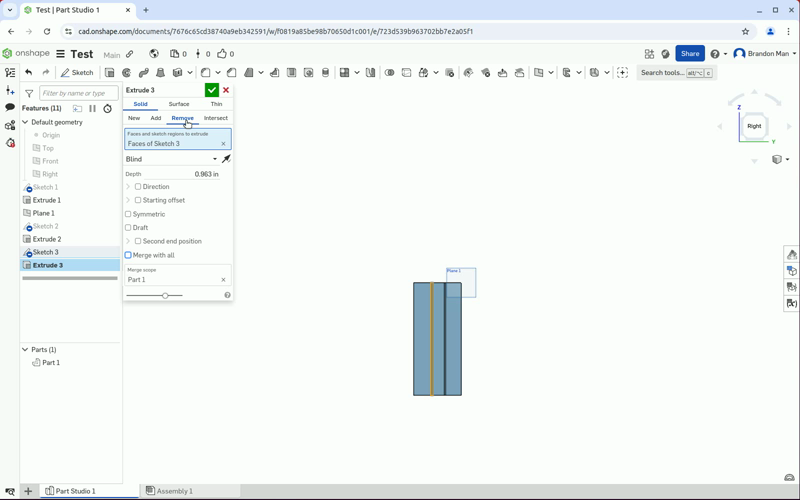
key(space)
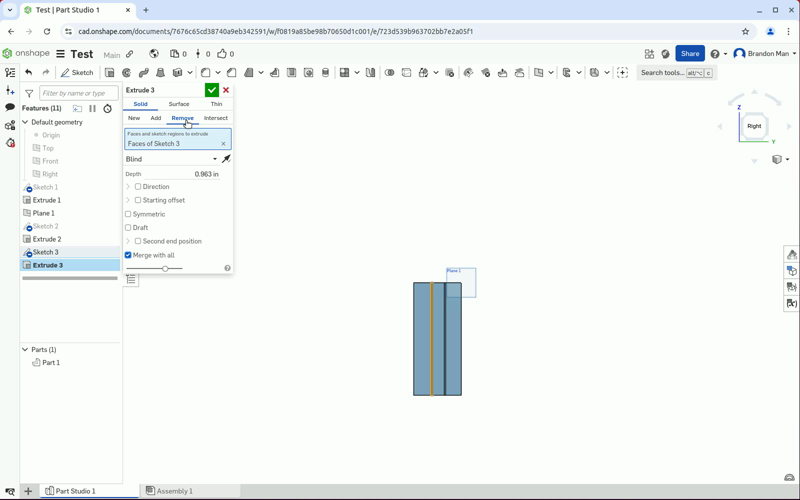
key(enter)
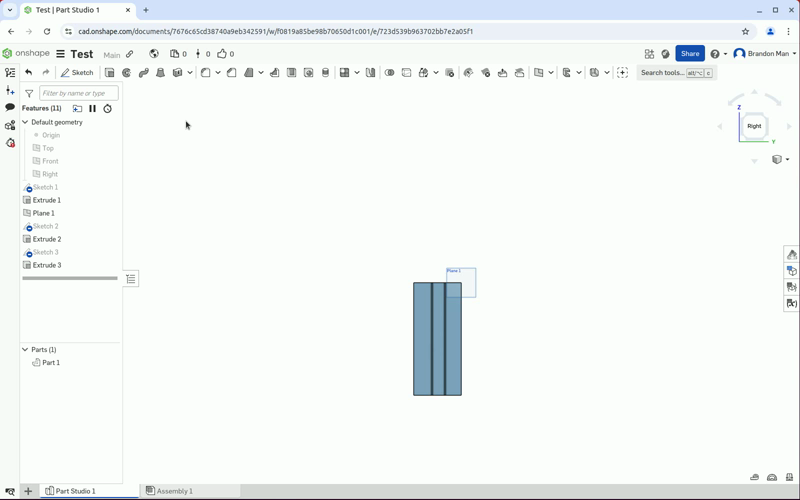
key(shift+h)
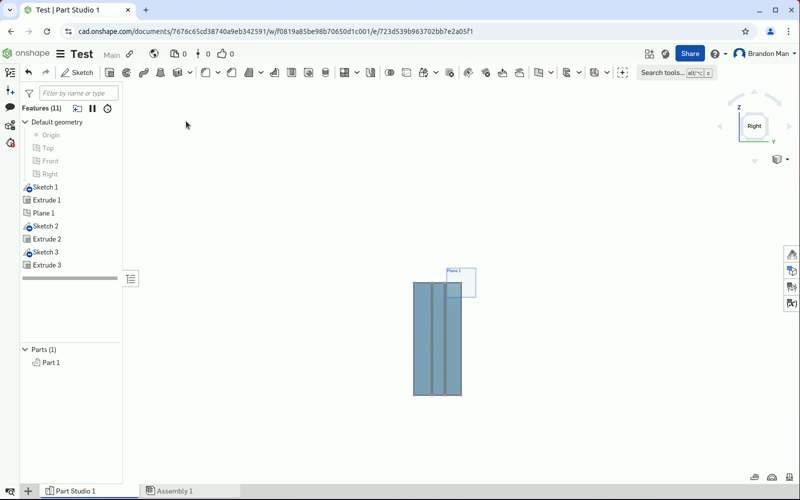
key(shift+h)
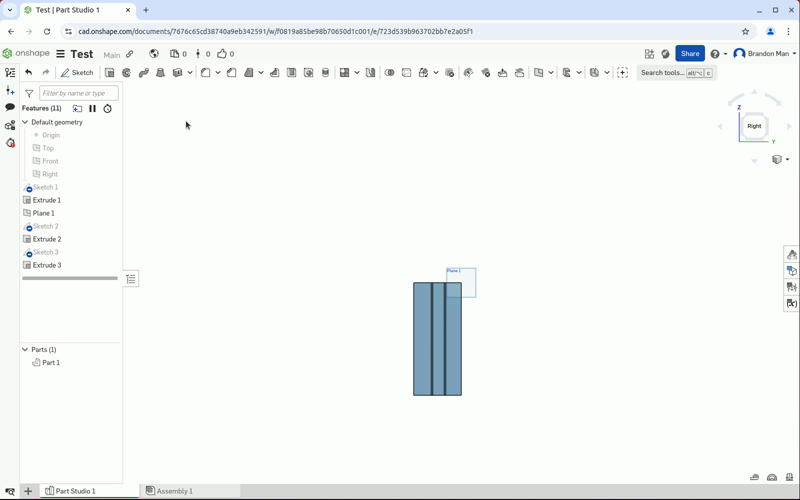
mouse_move(73, 189)
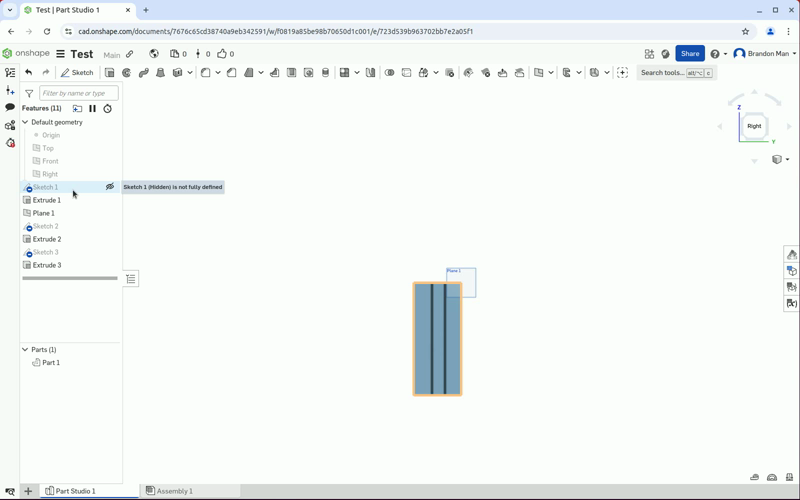
click(73, 189)
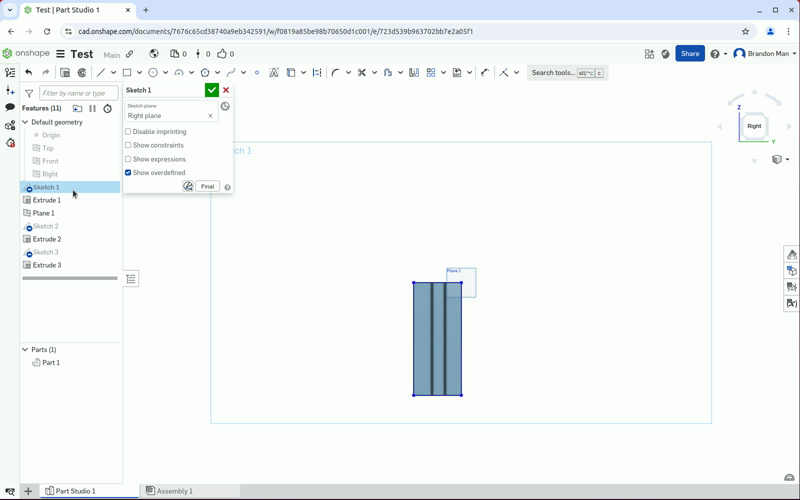
mouse_move(229, 92)
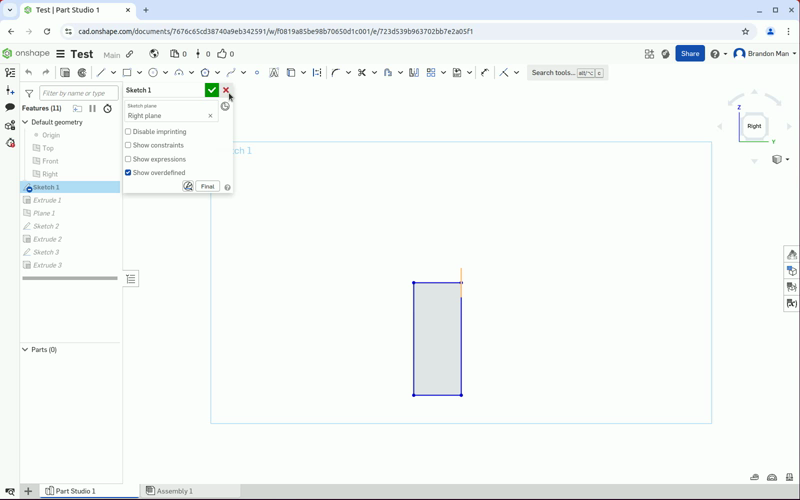
click(229, 92)
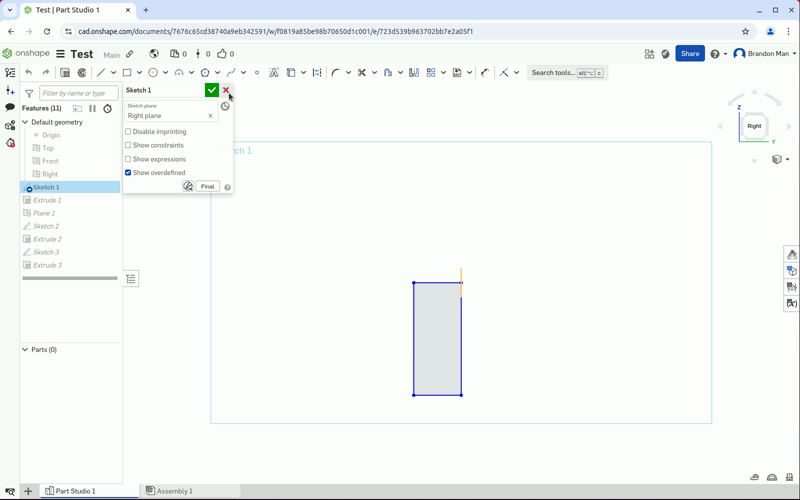
key(shift+s)
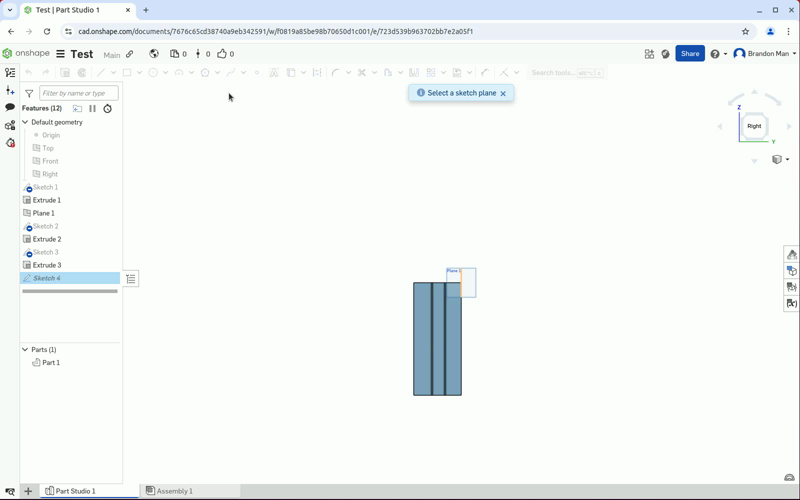
mouse_move(73, 215)
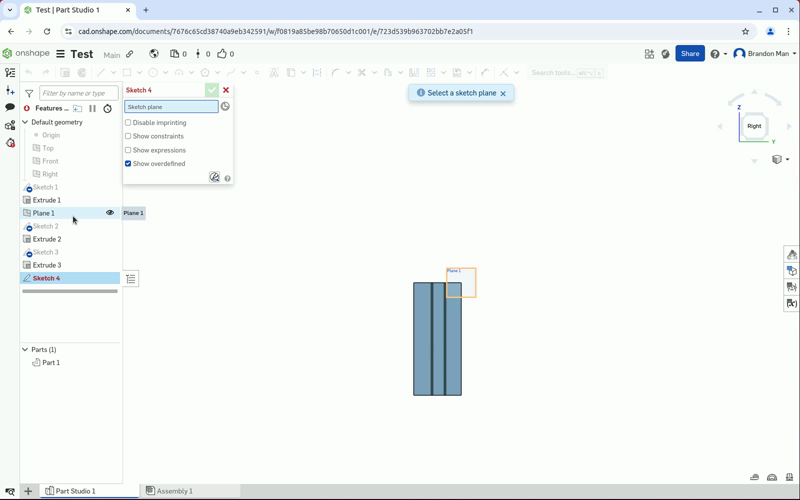
click(73, 215)
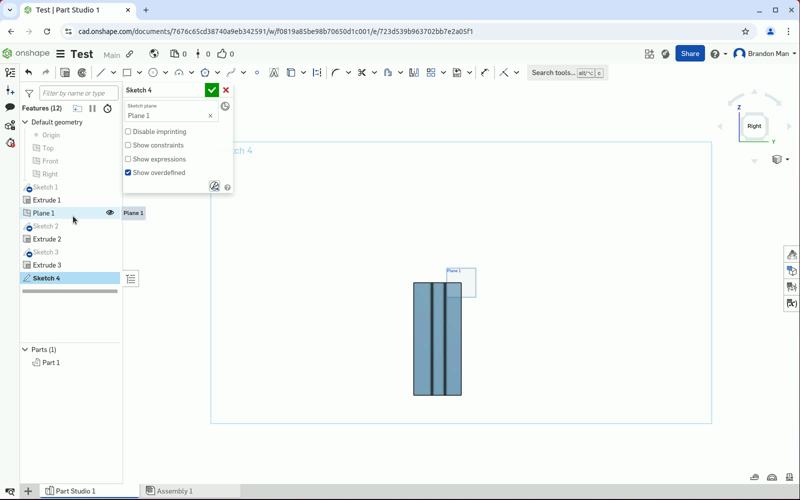
mouse_move(73, 352)
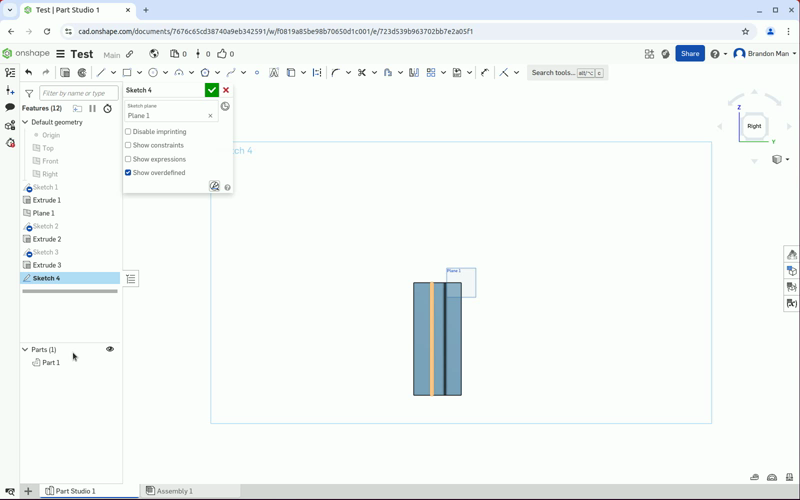
key(y)
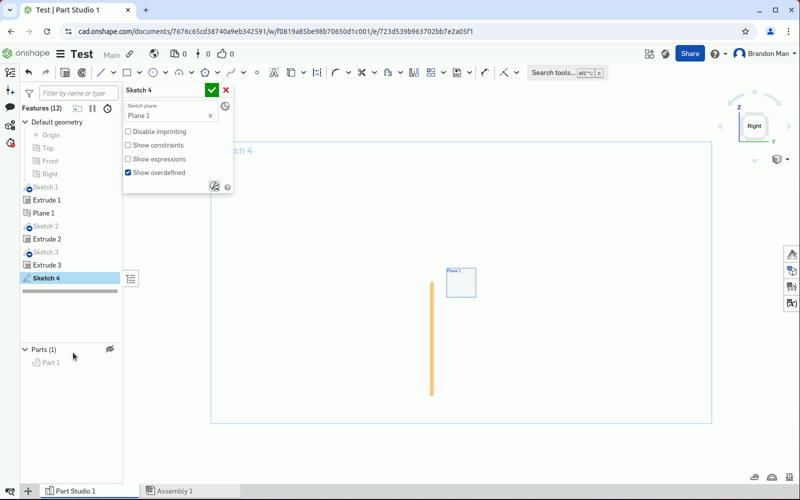
key(l)
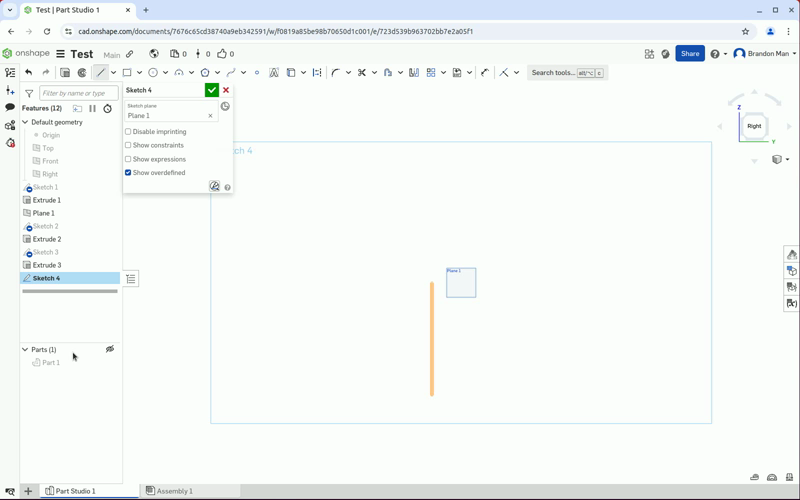
key_down(shift)
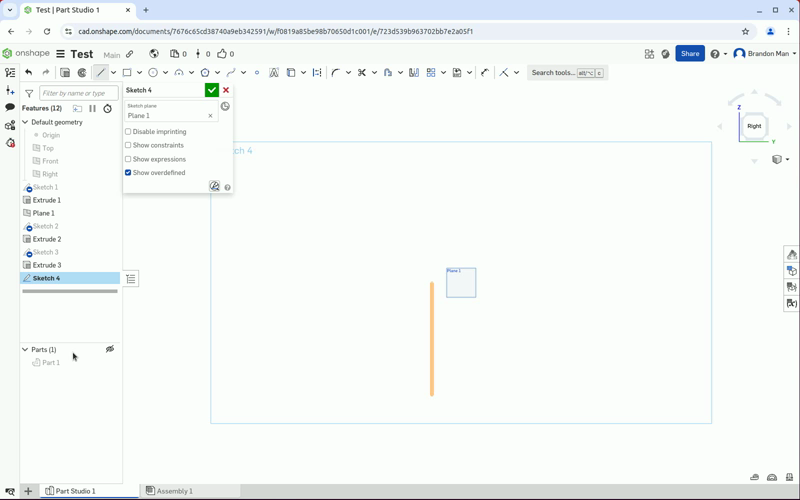
mouse_move(418, 395)
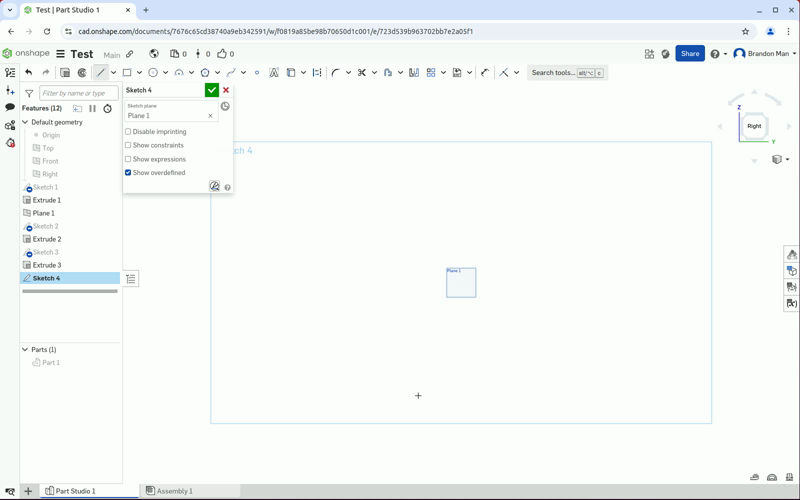
click(418, 395)
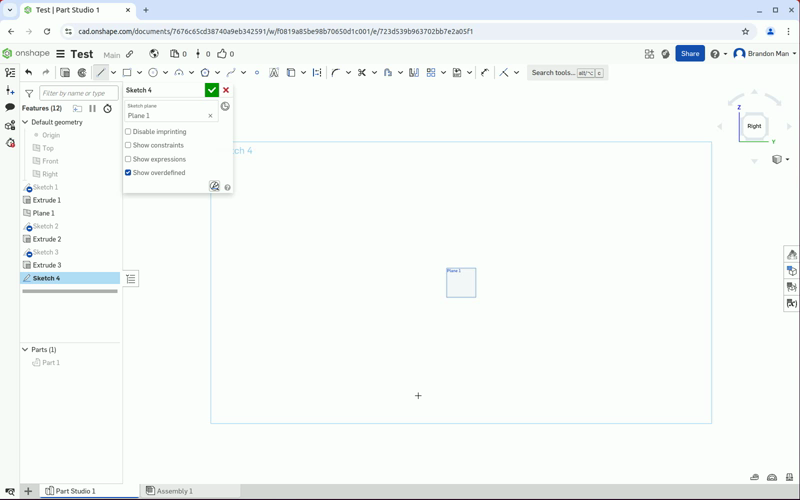
key_up(shift)
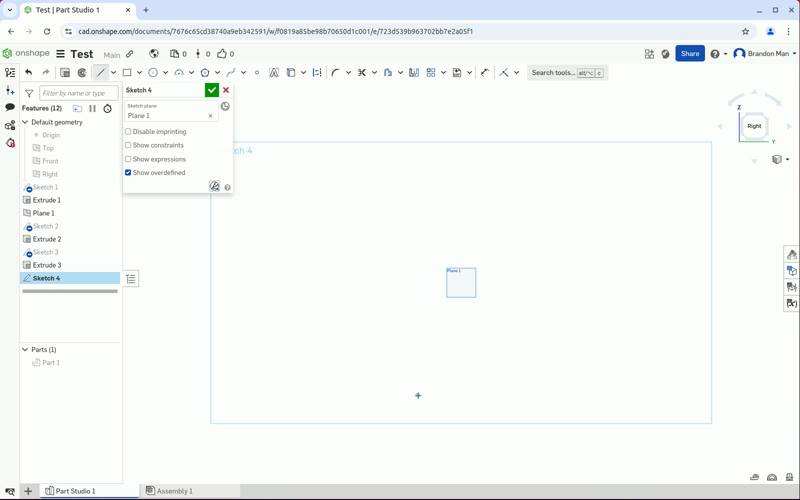
key_down(shift)
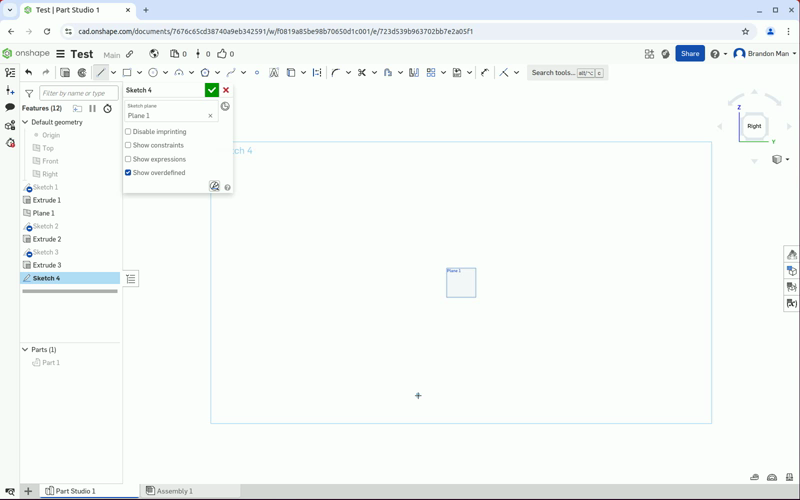
mouse_move(448, 395)
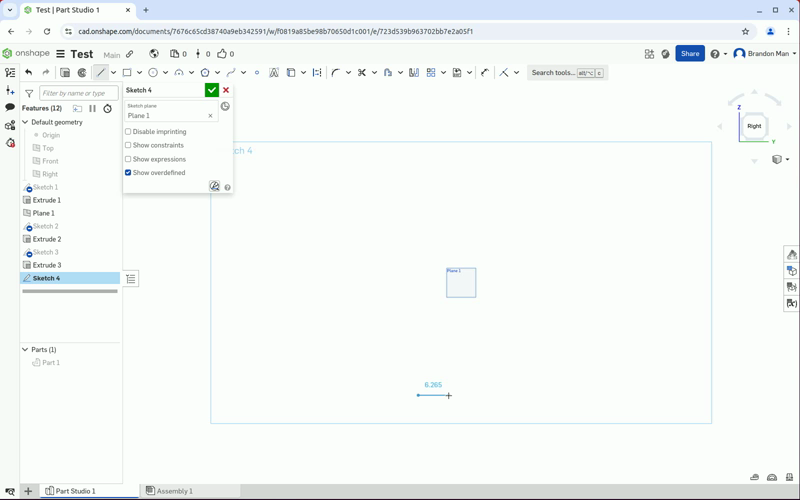
mouse_move(419, 395)
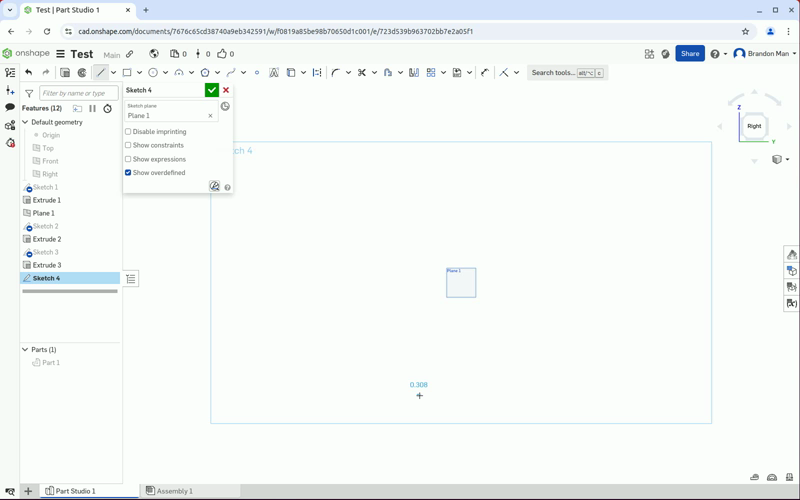
scroll(6)
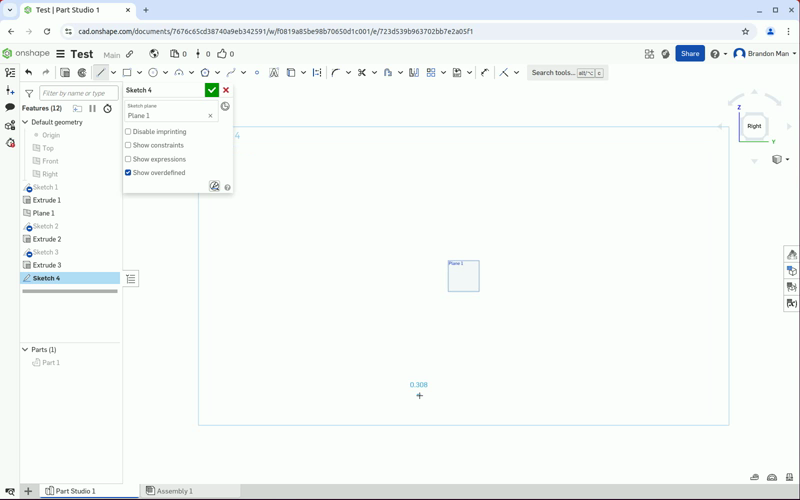
scroll(6)
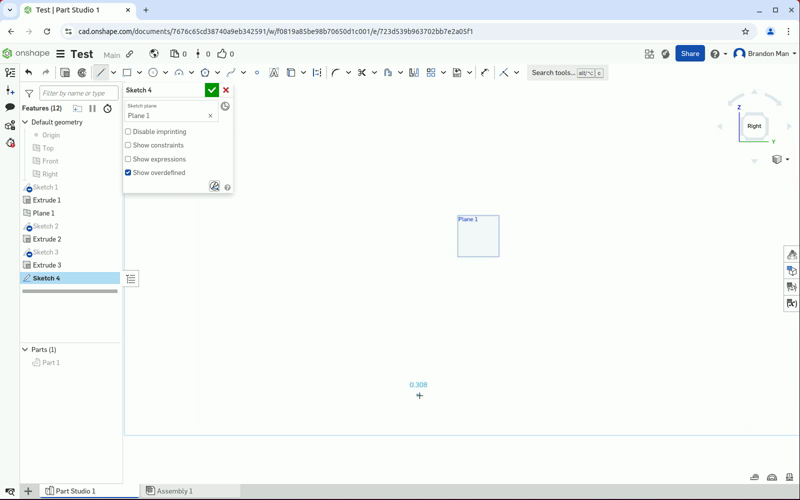
scroll(6)
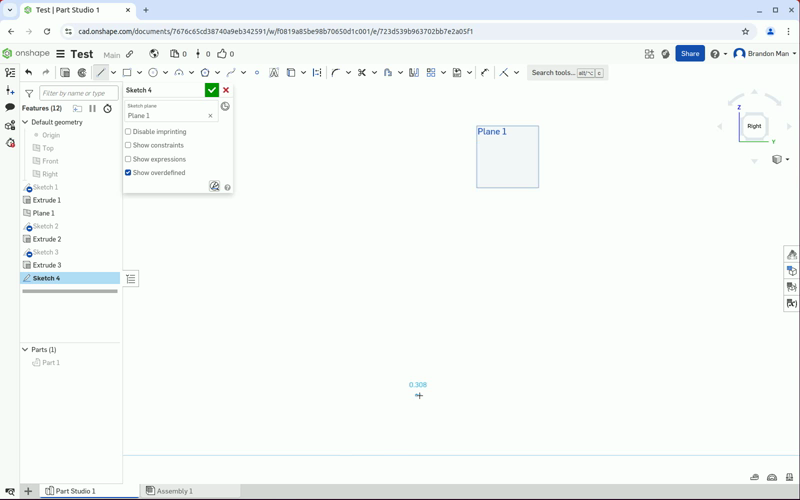
scroll(6)
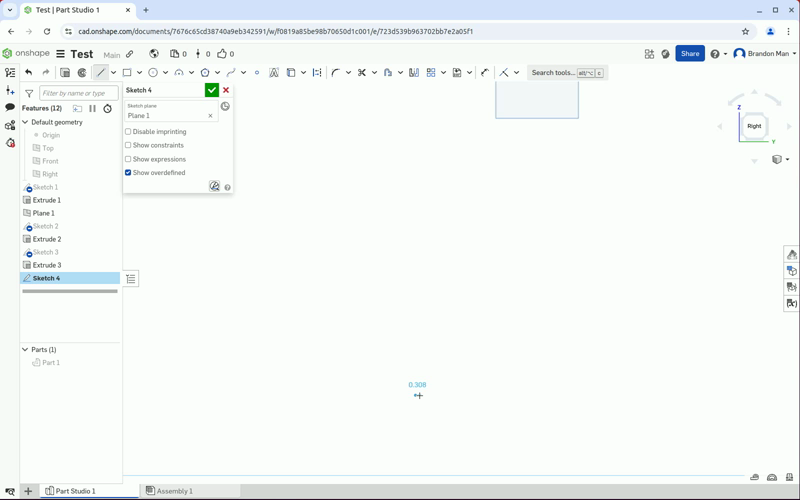
scroll(6)
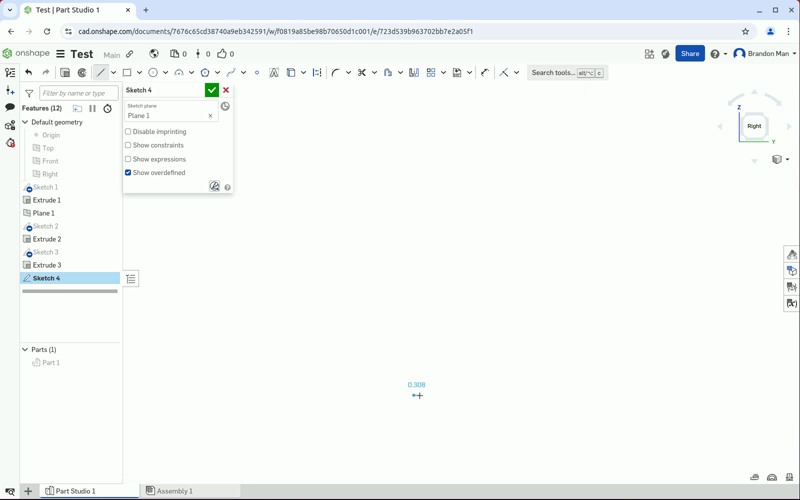
scroll(6)
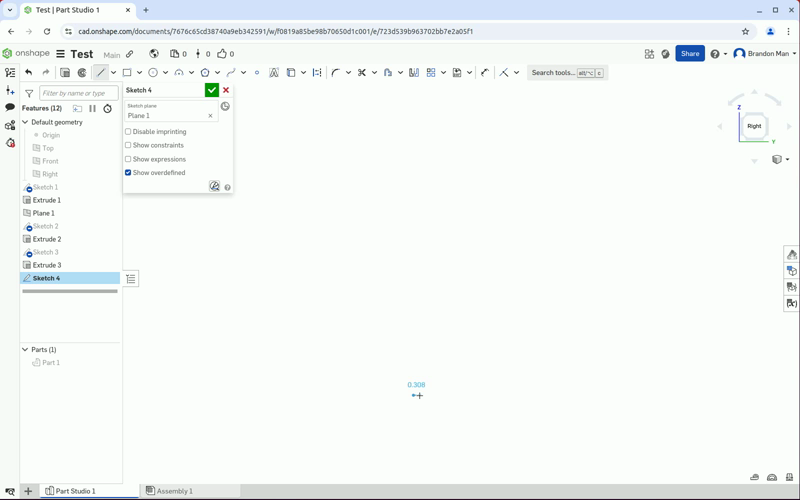
scroll(6)
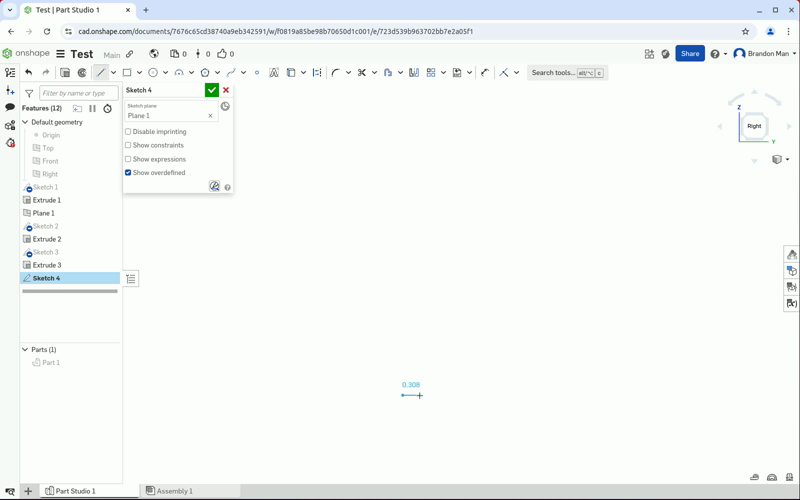
click(419, 395)
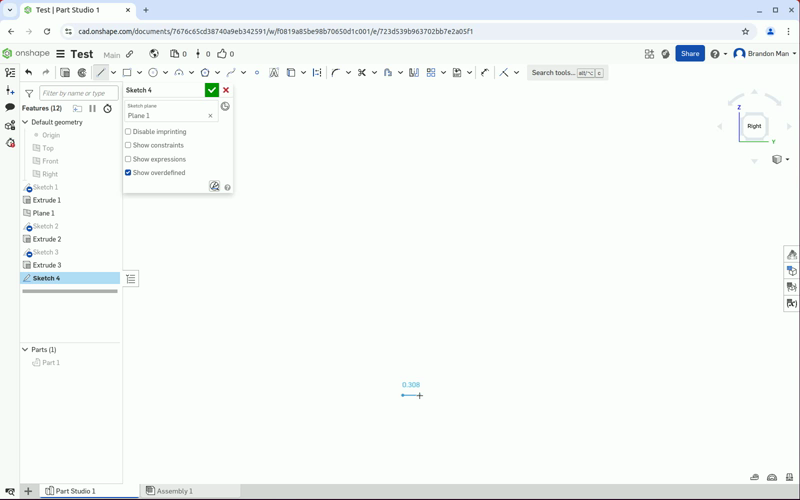
scroll(-6)
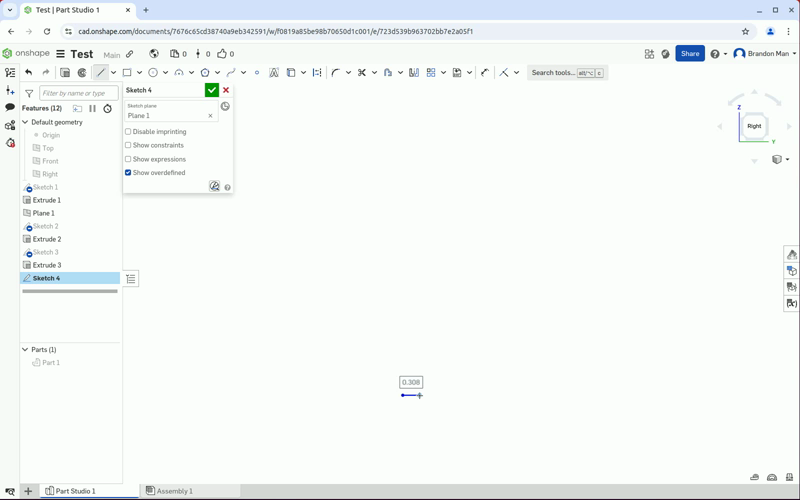
scroll(-6)
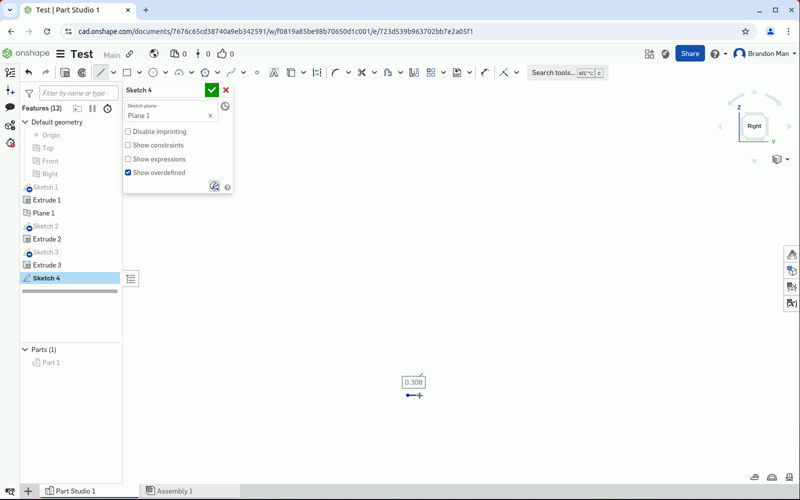
scroll(-6)
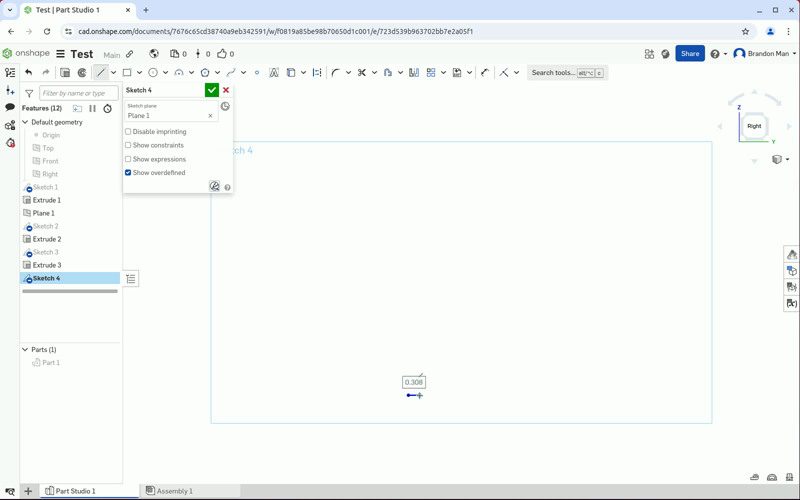
scroll(-6)
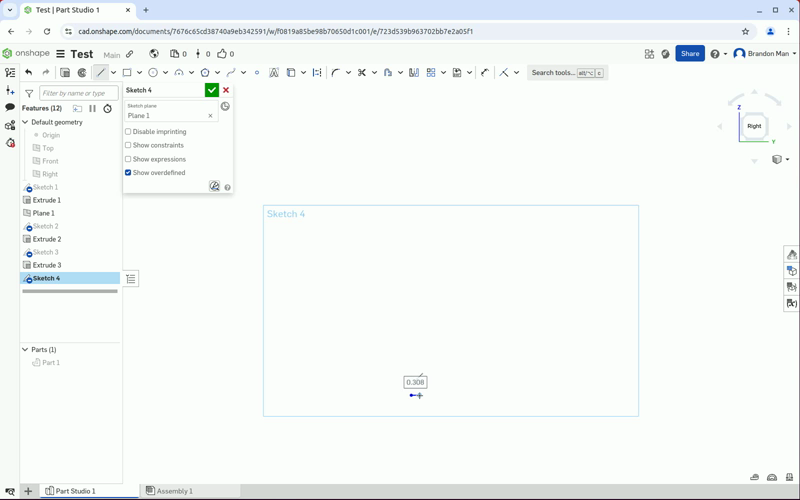
scroll(-6)
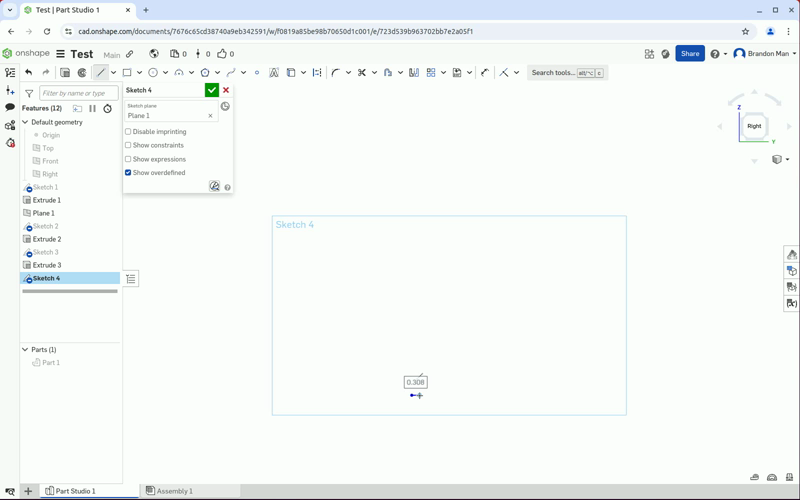
scroll(-6)
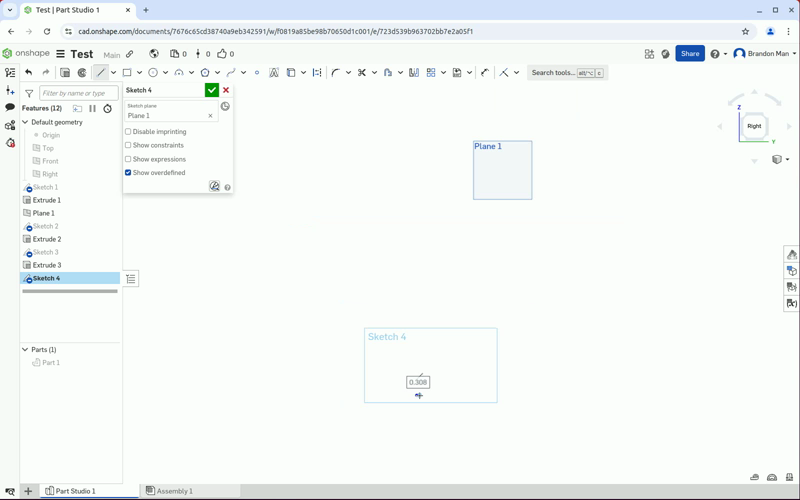
scroll(-6)
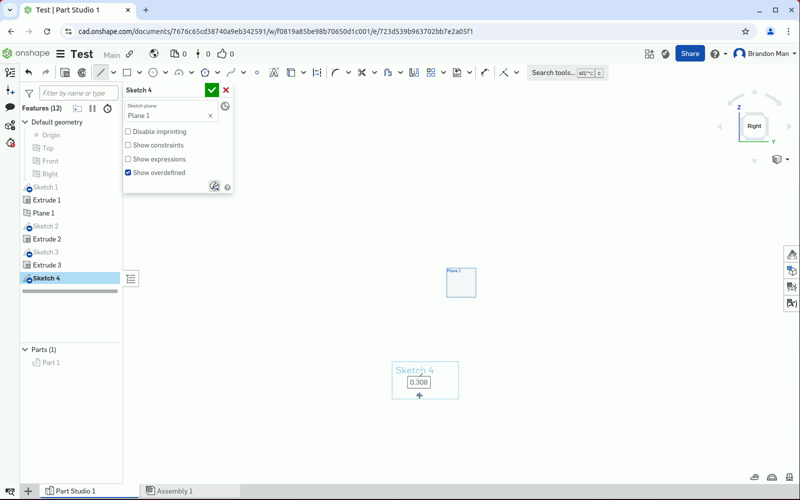
key_up(shift)
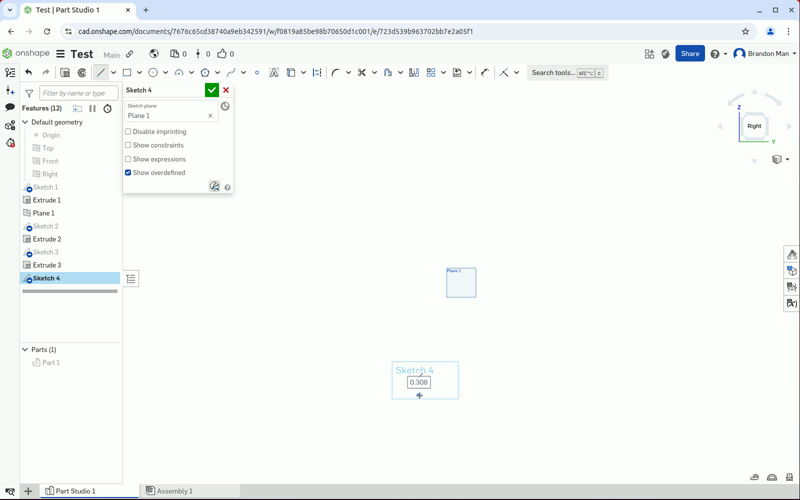
key_down(shift)
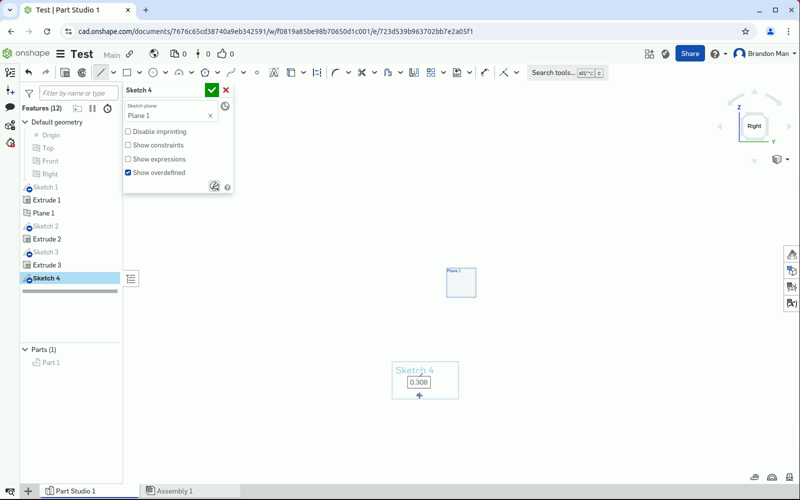
mouse_move(419, 282)
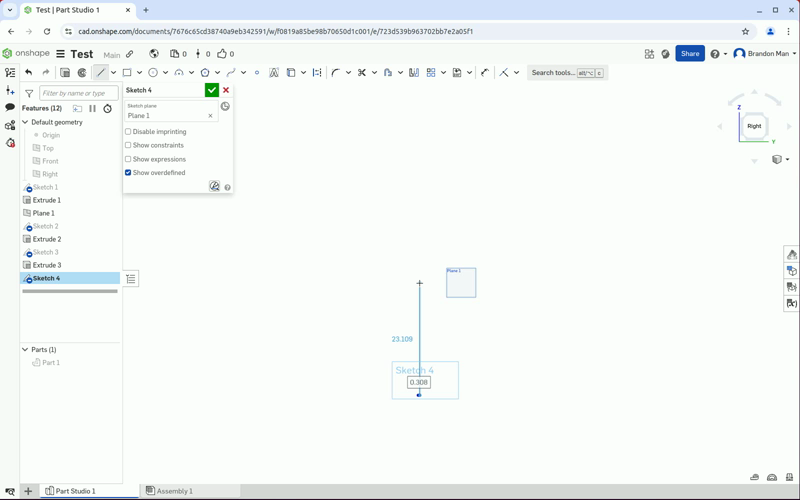
click(419, 282)
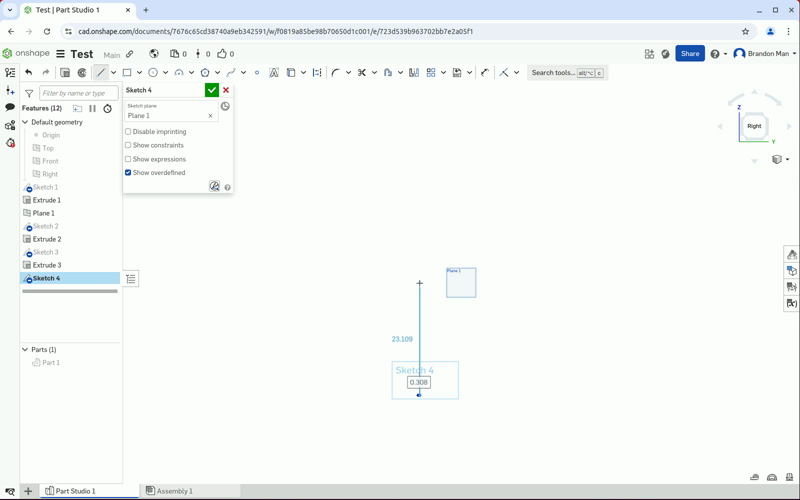
key_up(shift)
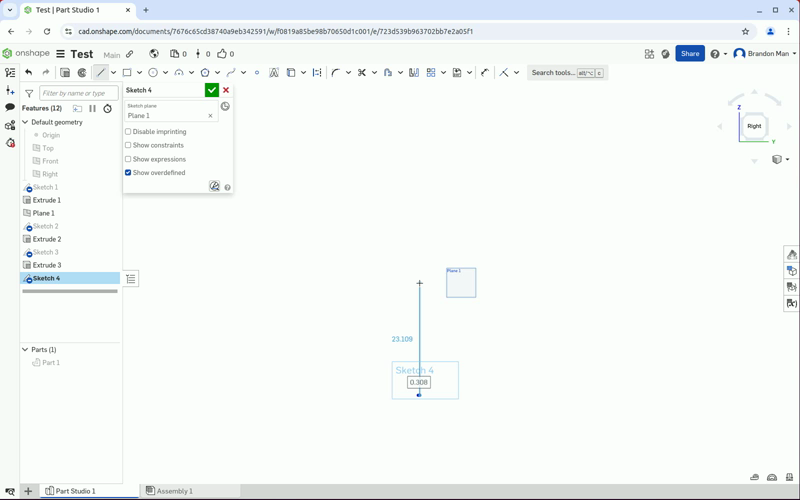
key_down(shift)
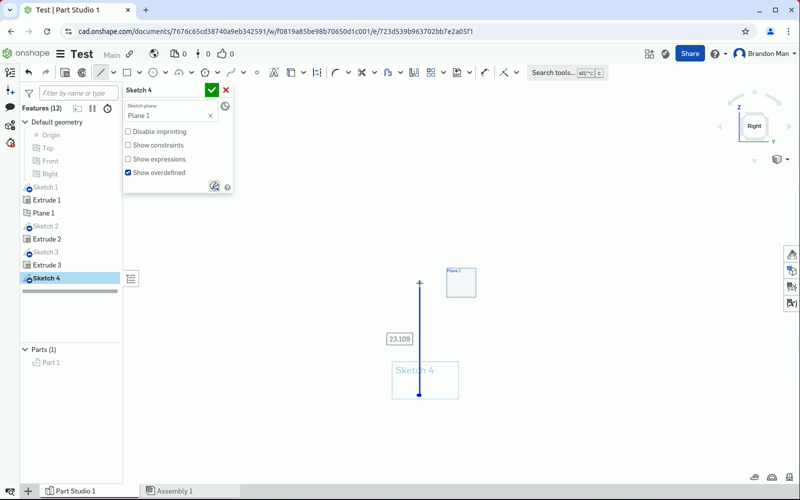
mouse_move(449, 282)
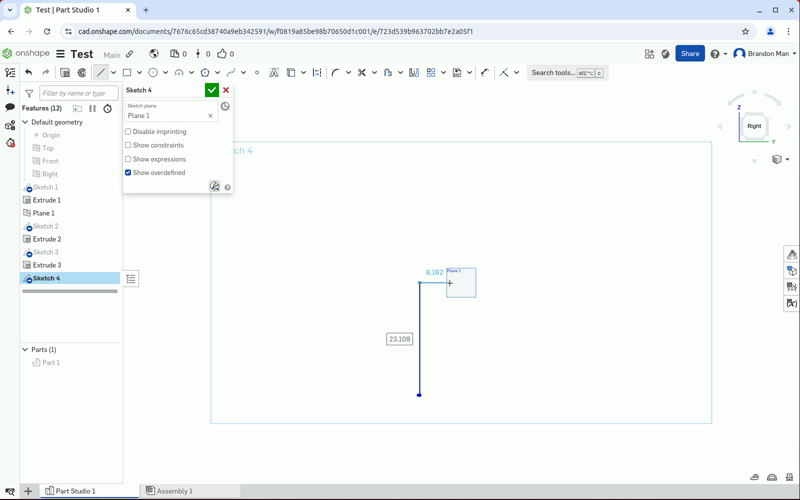
mouse_move(418, 282)
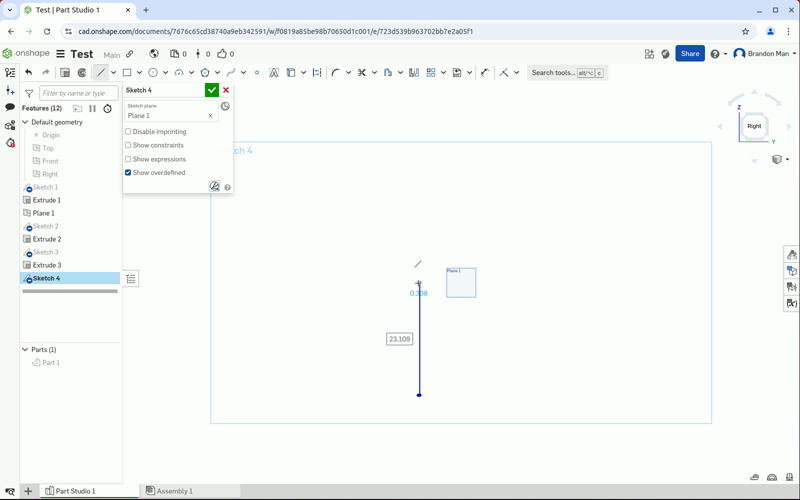
scroll(6)
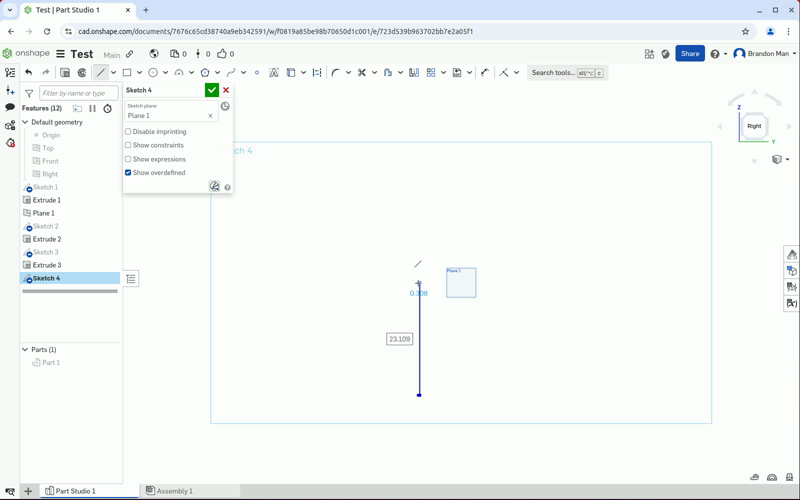
scroll(6)
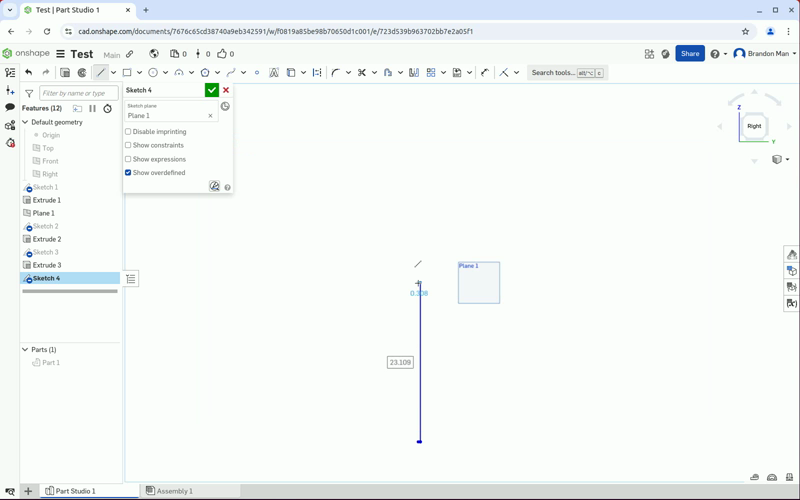
scroll(6)
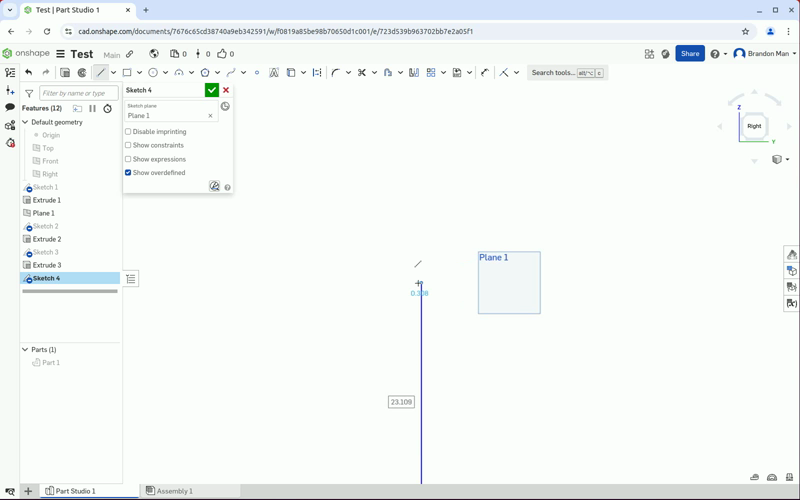
scroll(6)
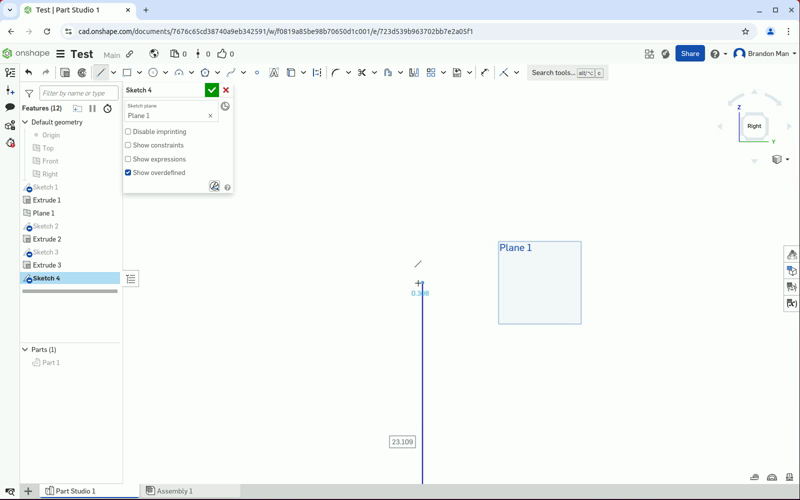
scroll(6)
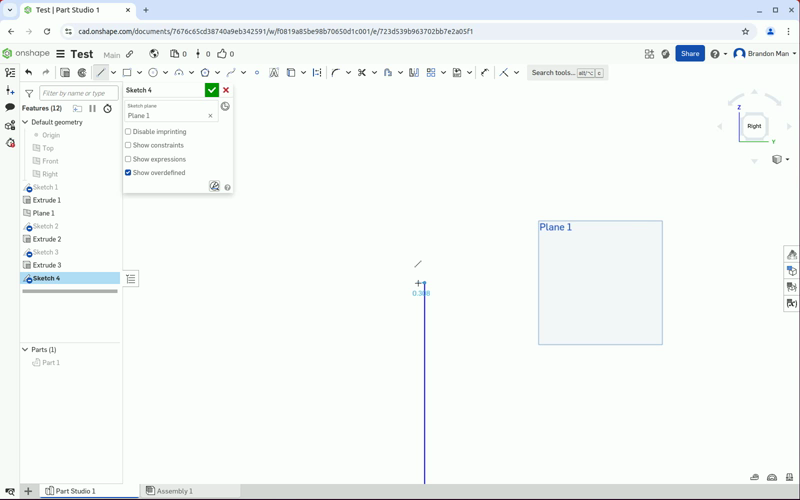
scroll(6)
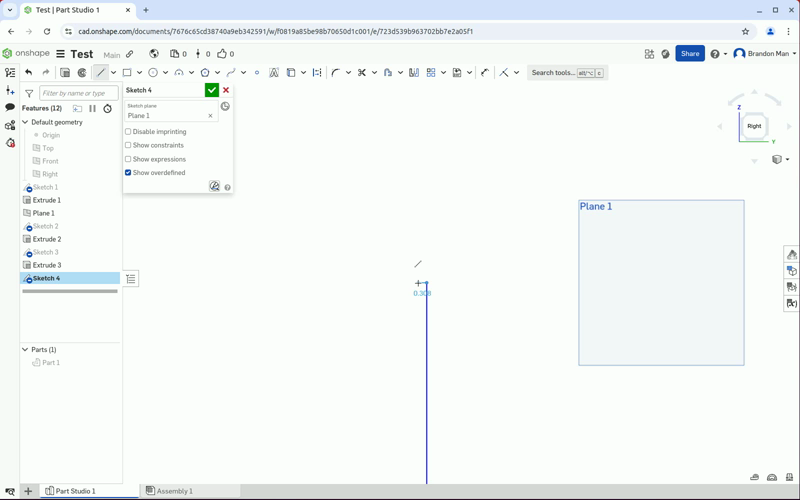
scroll(6)
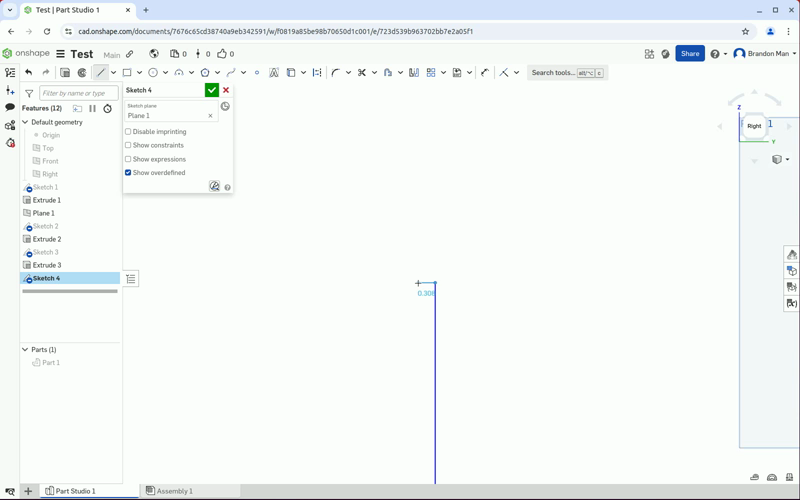
click(418, 282)
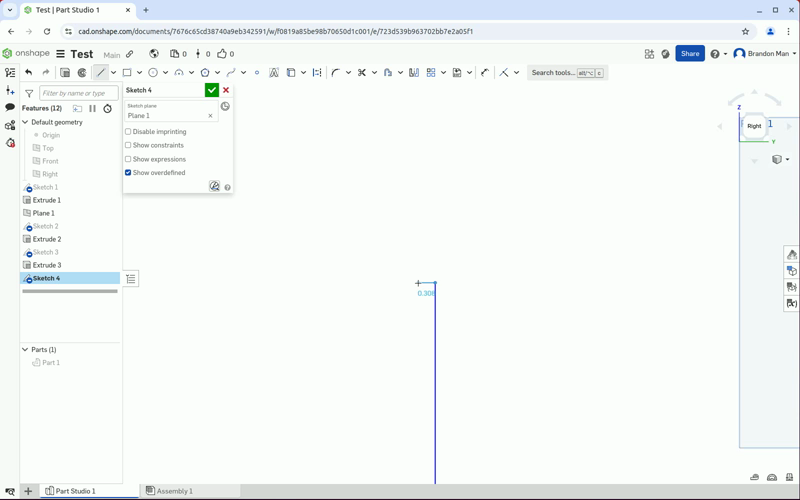
scroll(-6)
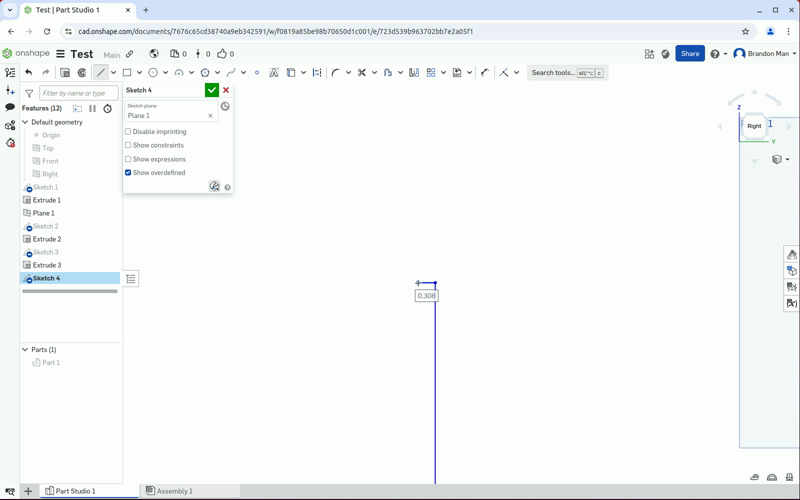
scroll(-6)
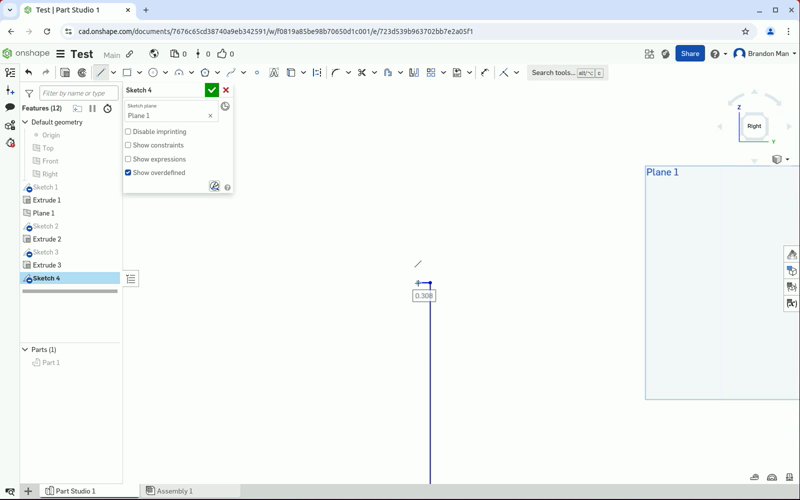
scroll(-6)
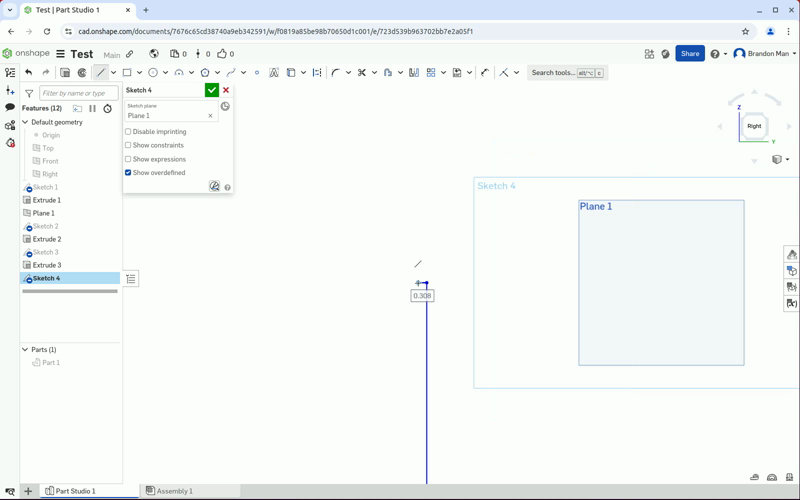
scroll(-6)
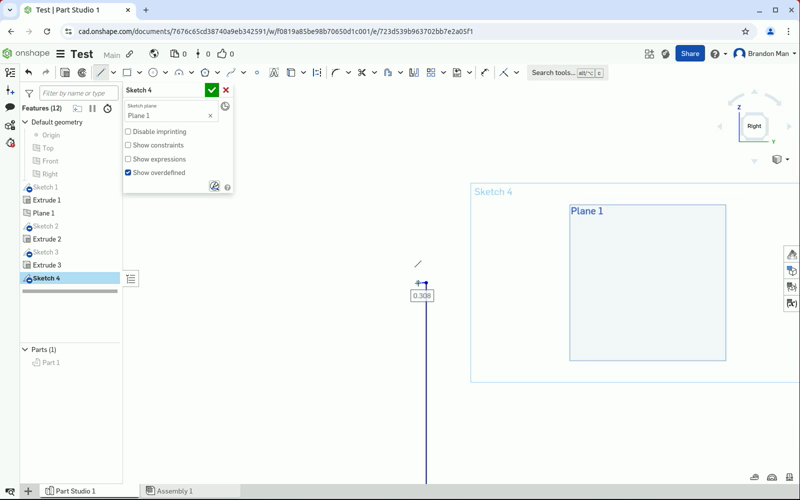
scroll(-6)
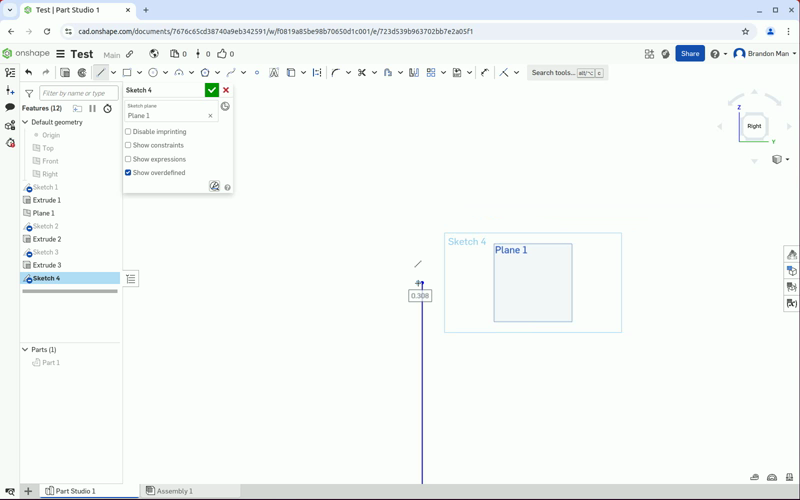
scroll(-6)
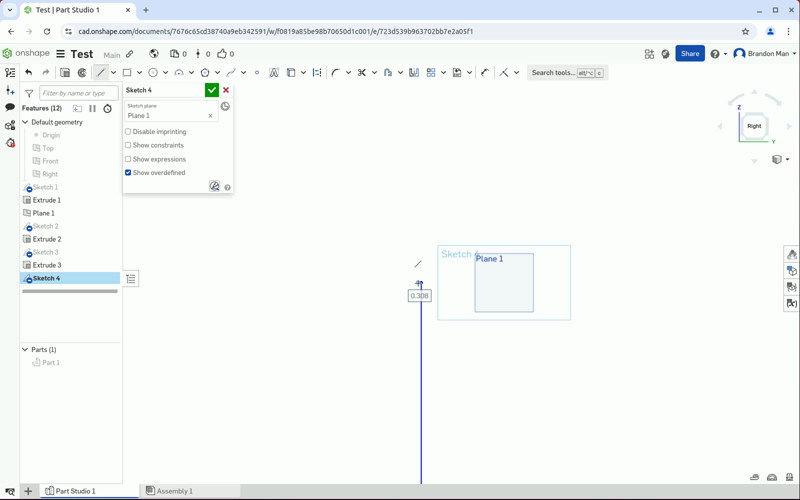
scroll(-6)
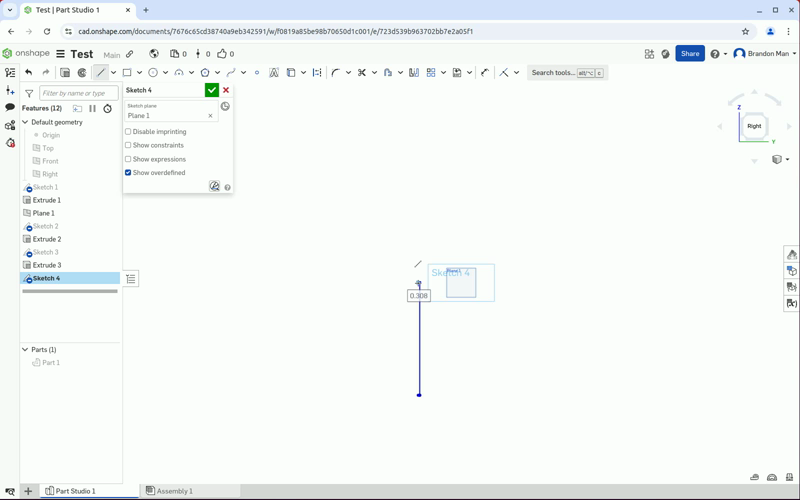
key_up(shift)
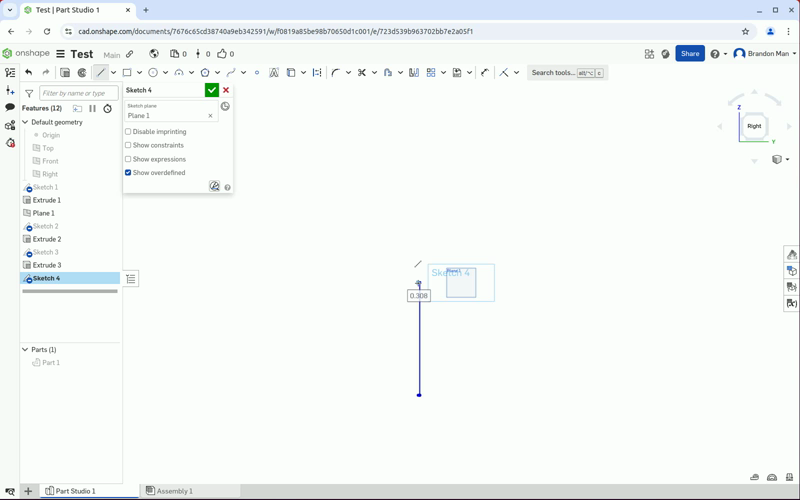
key_down(shift)
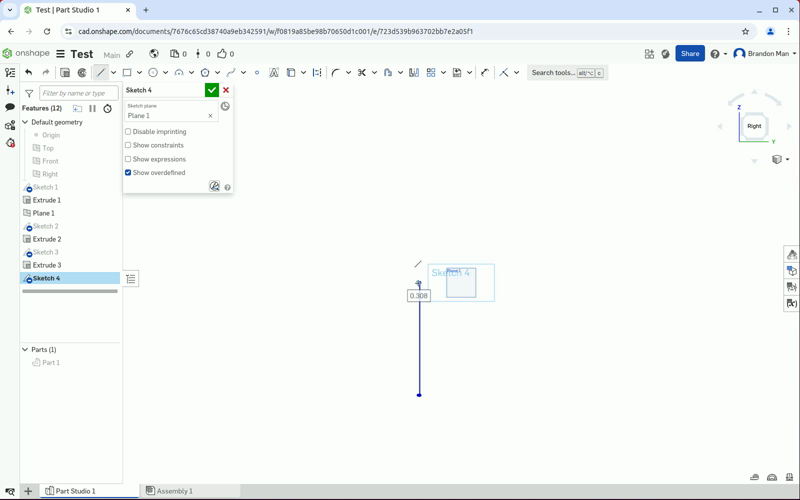
mouse_move(418, 395)
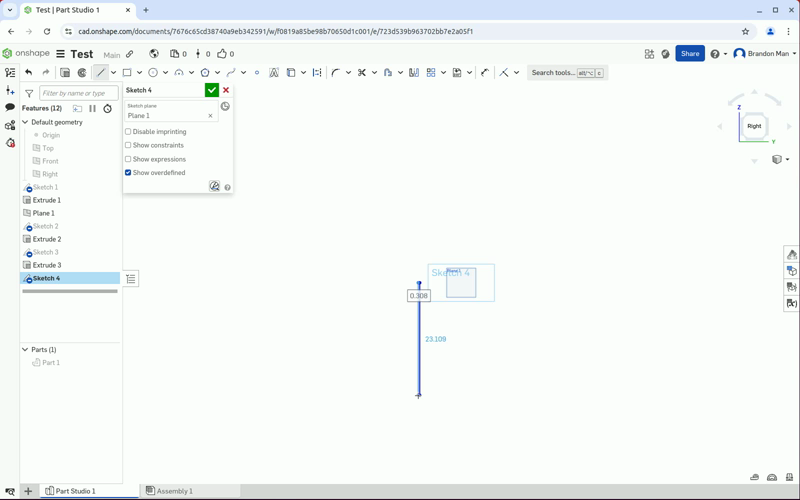
scroll(6)
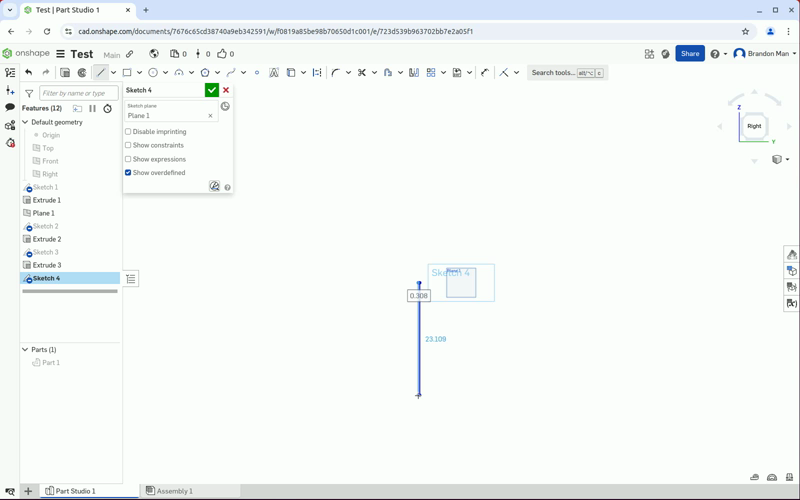
scroll(6)
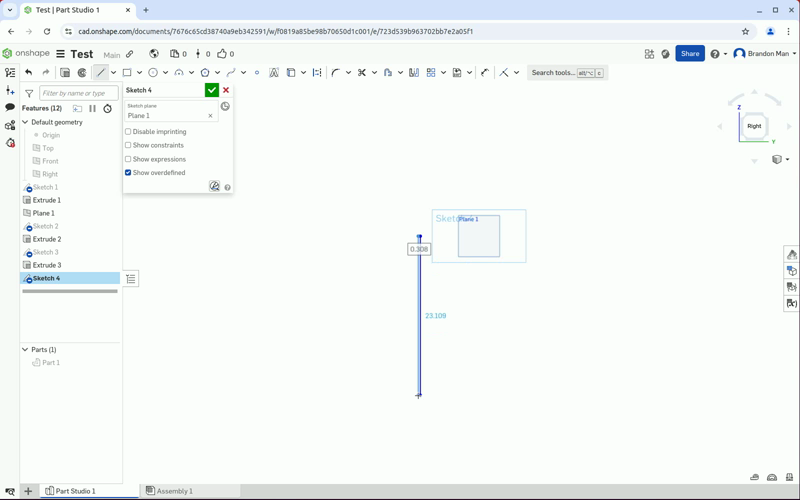
scroll(6)
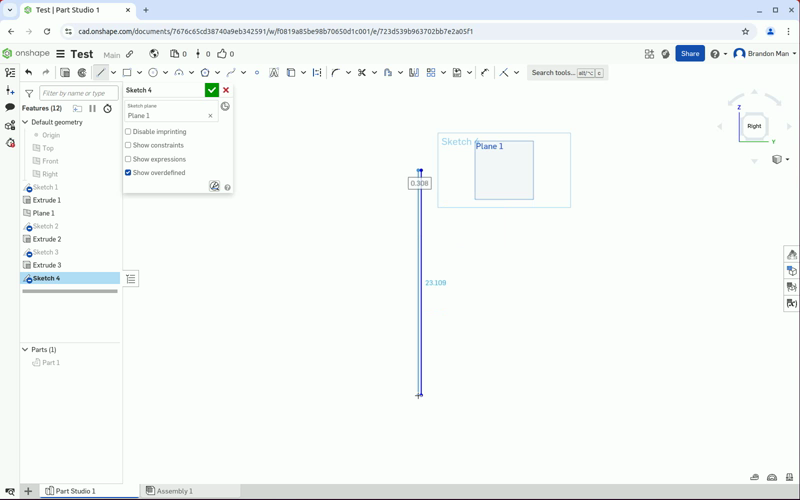
scroll(6)
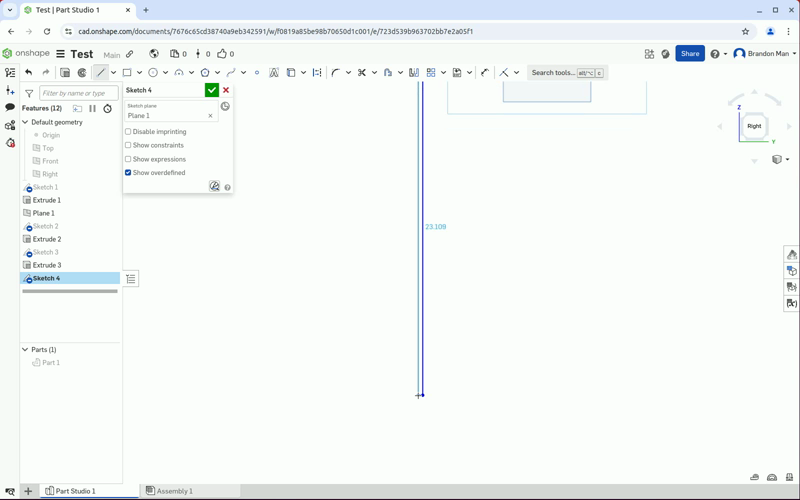
scroll(6)
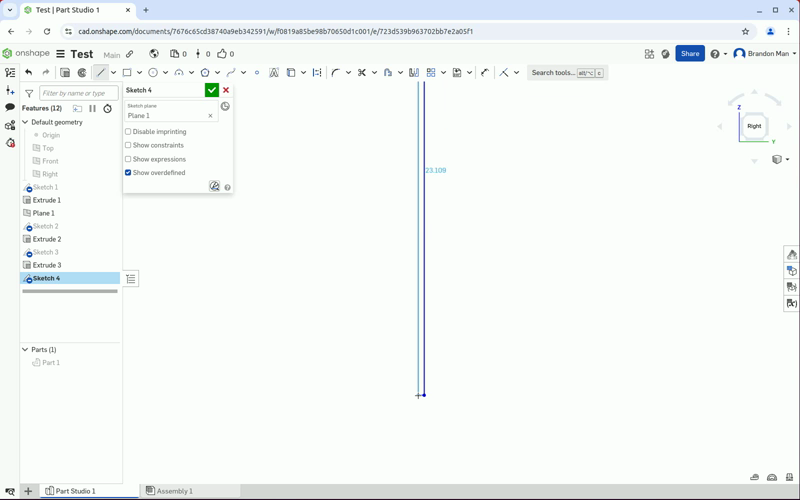
scroll(6)
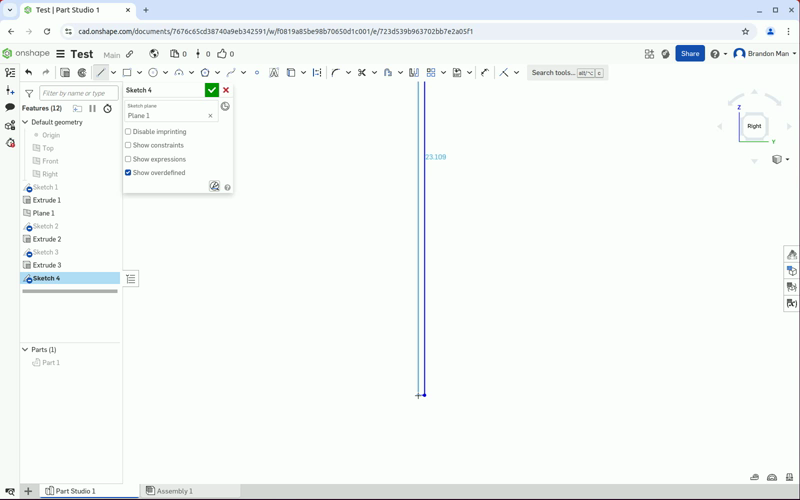
scroll(6)
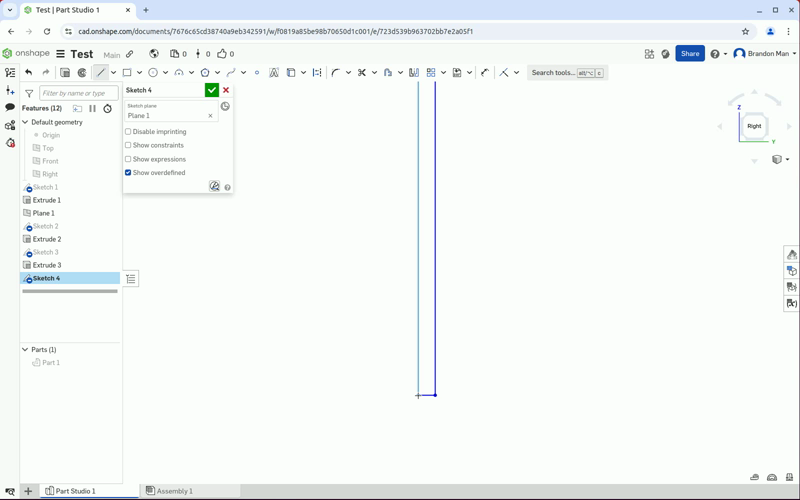
key_up(shift)
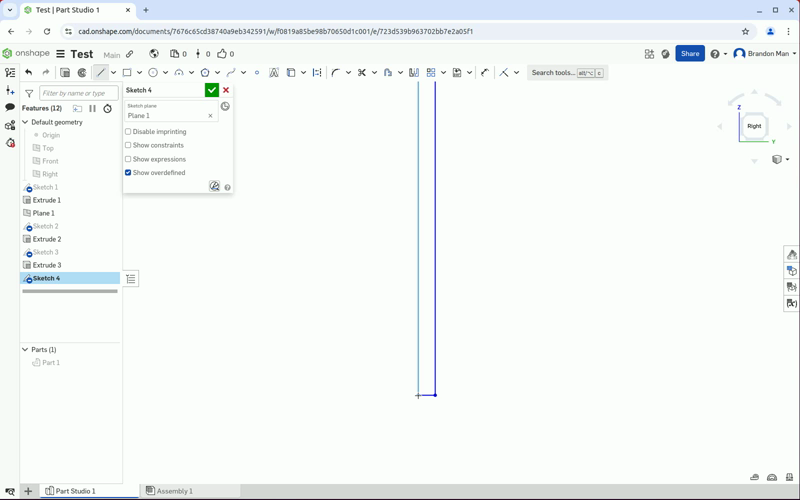
click(418, 395)
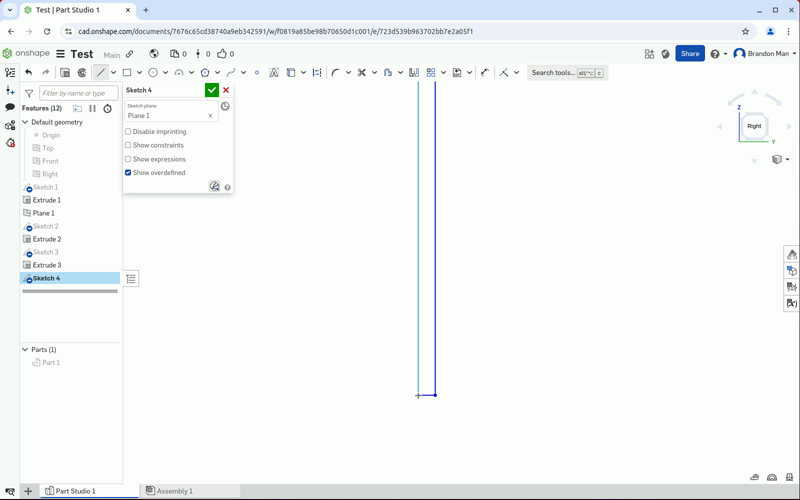
scroll(-6)
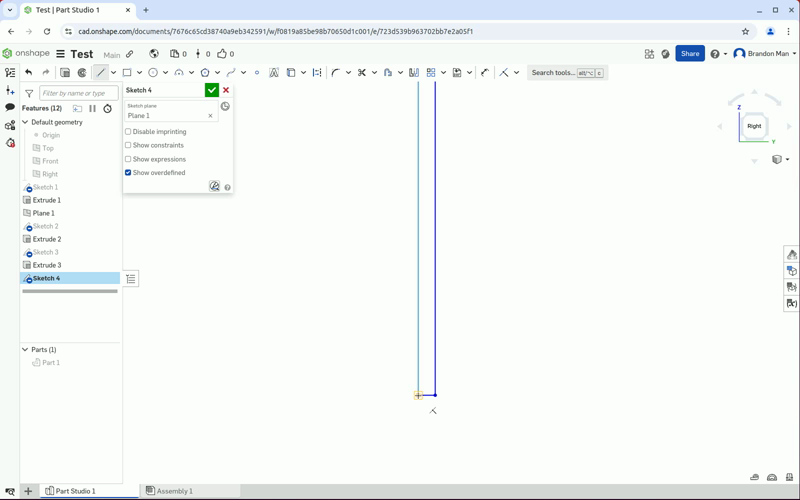
scroll(-6)
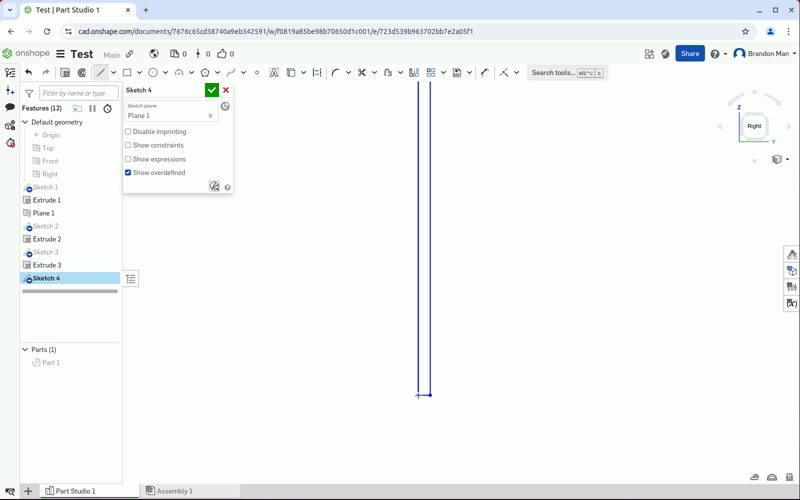
scroll(-6)
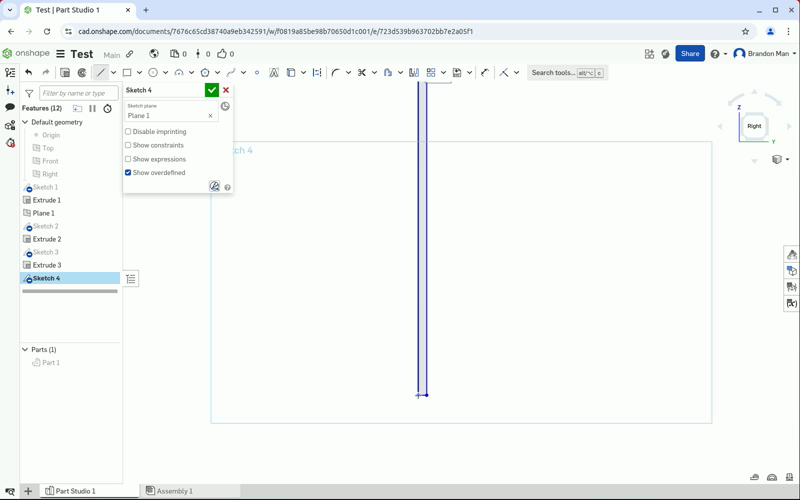
scroll(-6)
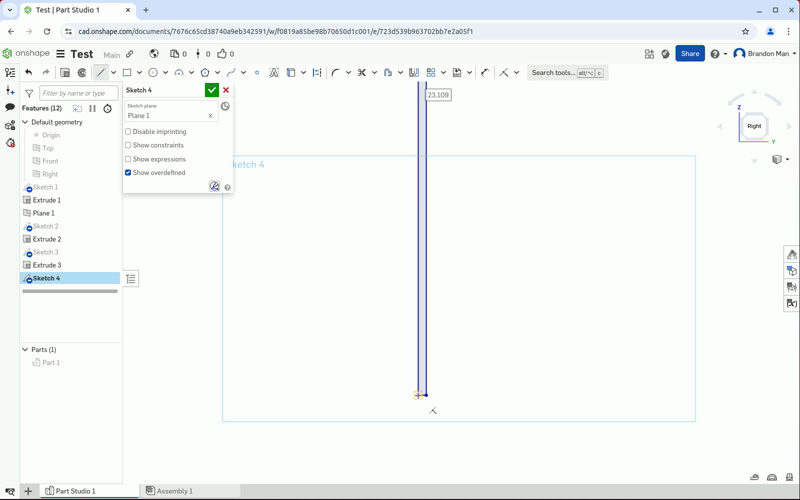
scroll(-6)
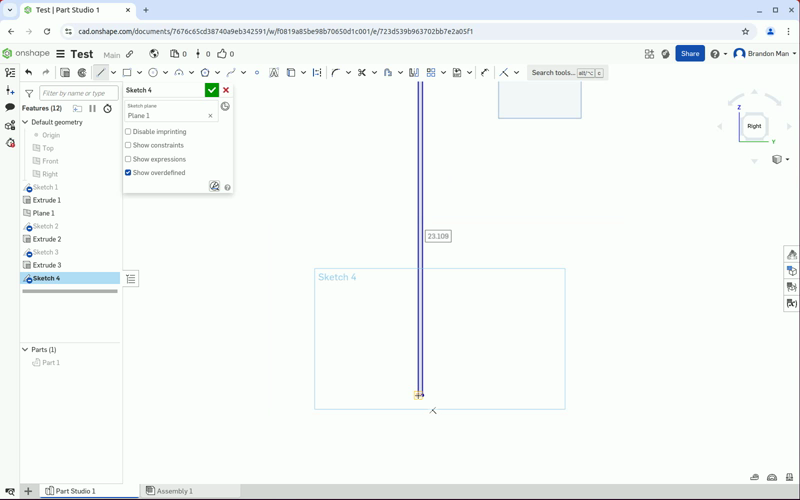
scroll(-6)
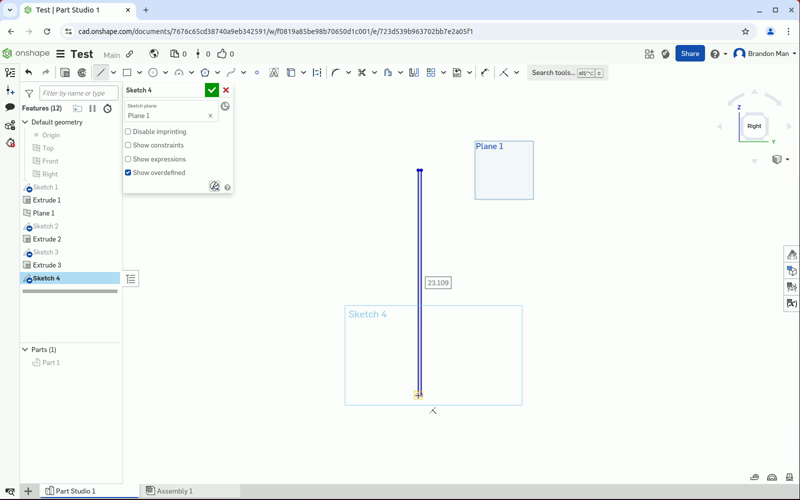
scroll(-6)
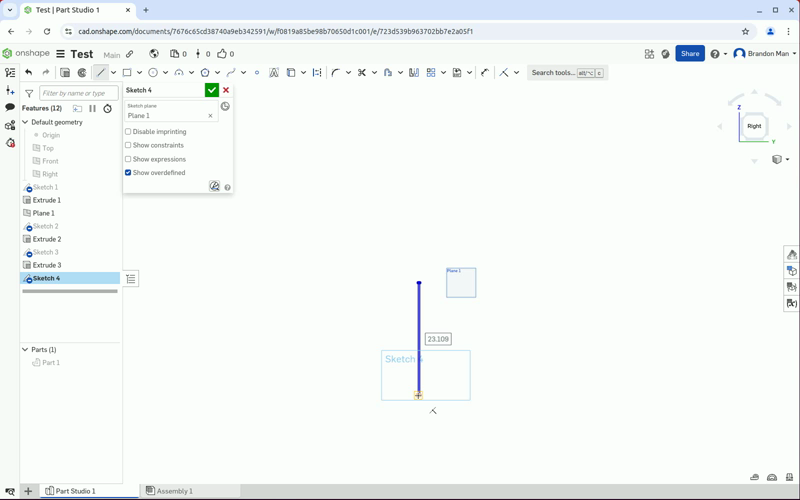
key(esc)
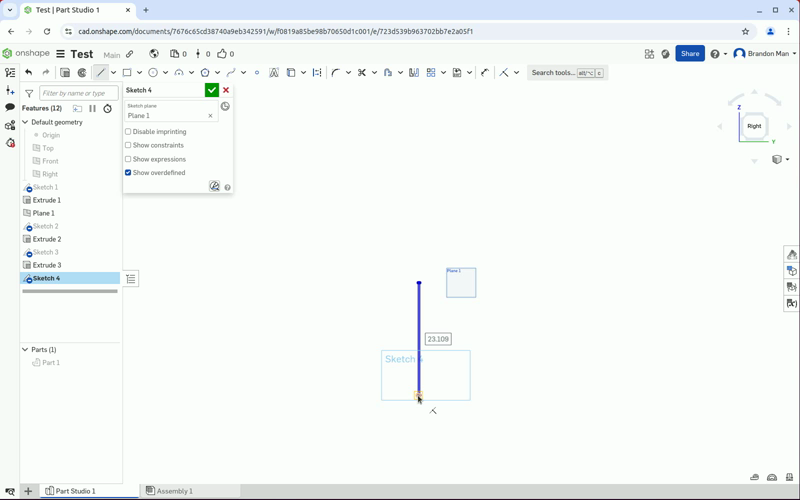
mouse_move(418, 350)
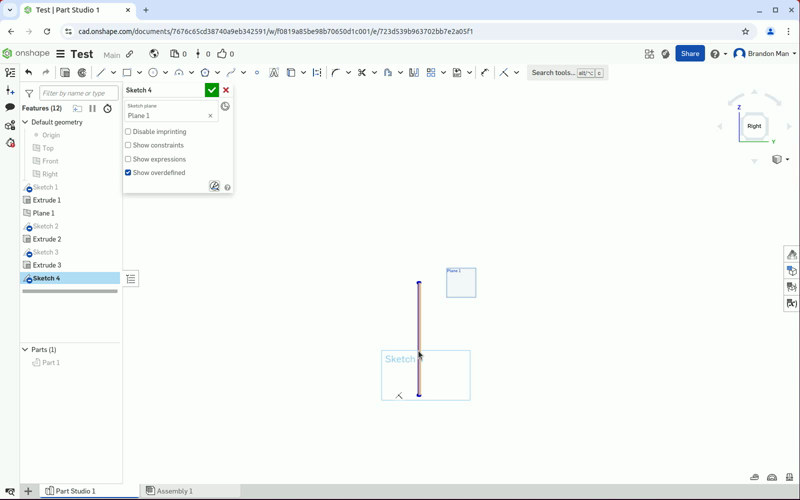
scroll(6)
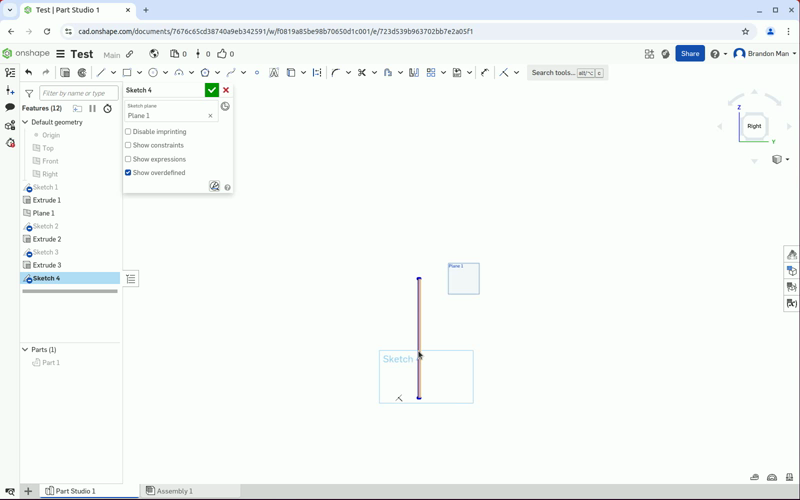
scroll(6)
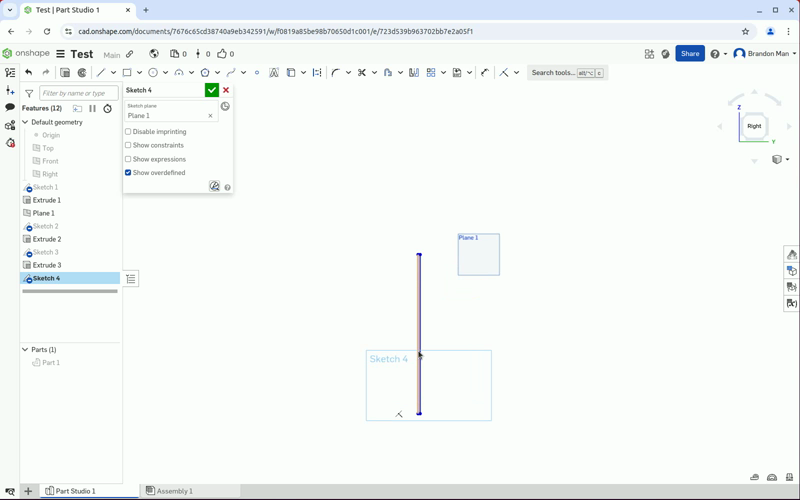
scroll(6)
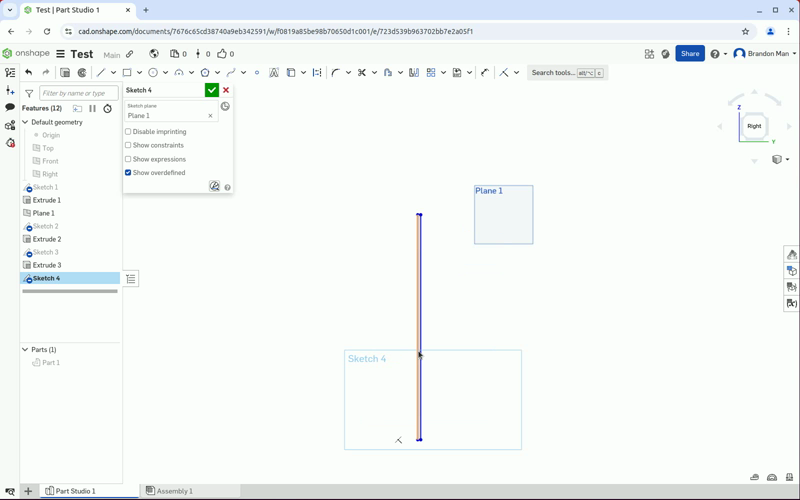
scroll(6)
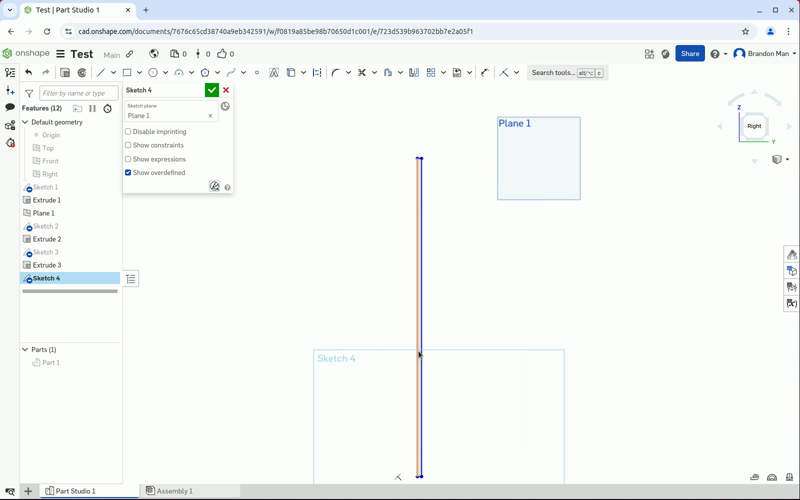
scroll(6)
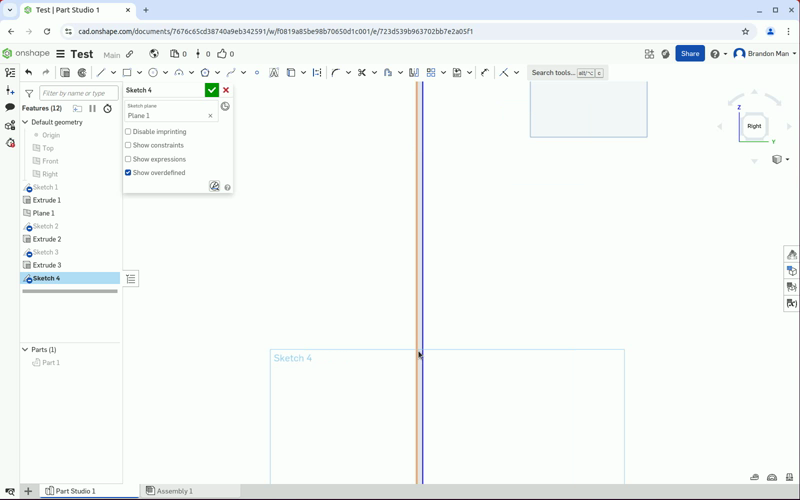
scroll(6)
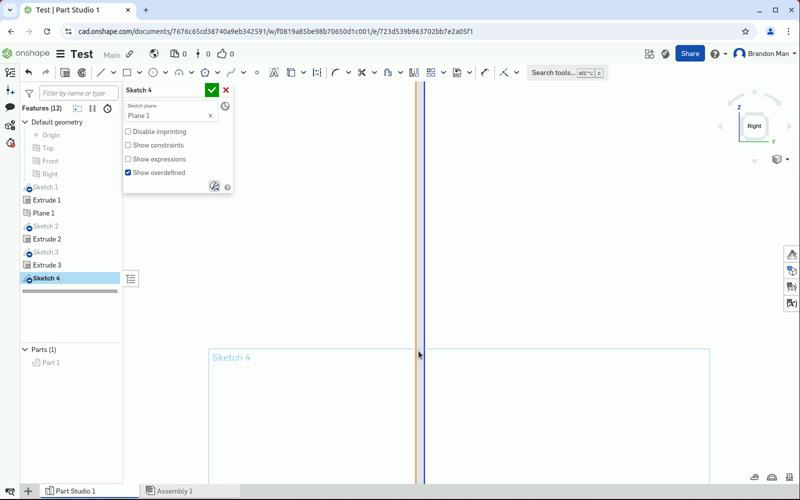
scroll(6)
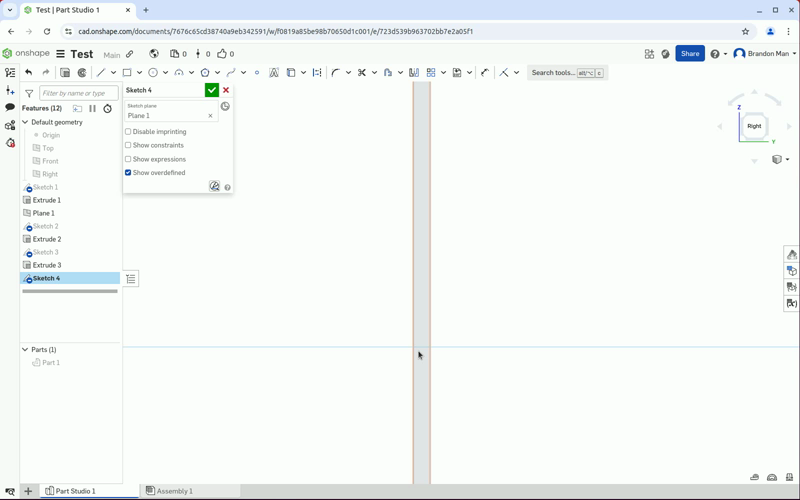
click(418, 350)
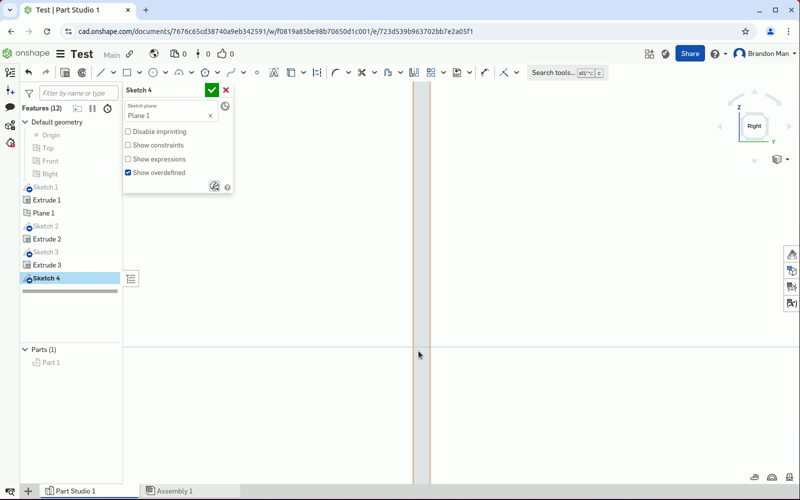
scroll(-6)
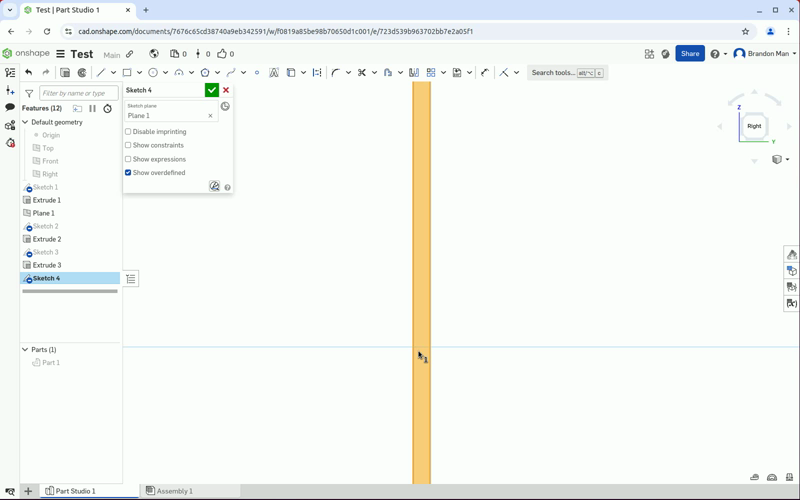
scroll(-6)
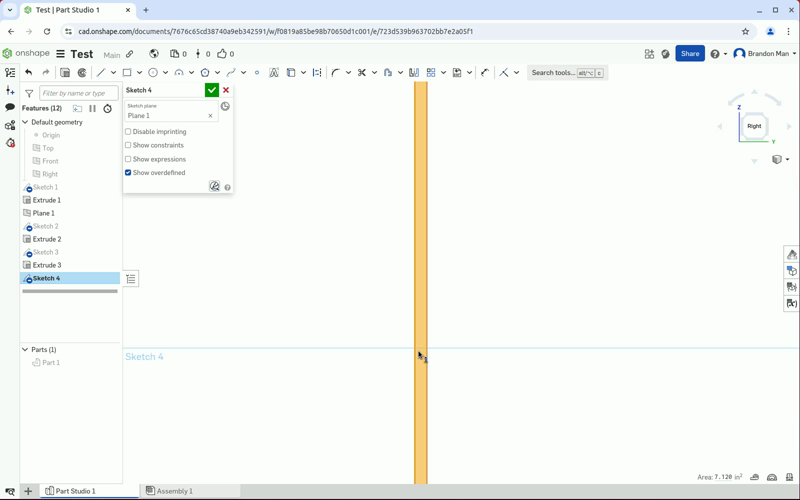
scroll(-6)
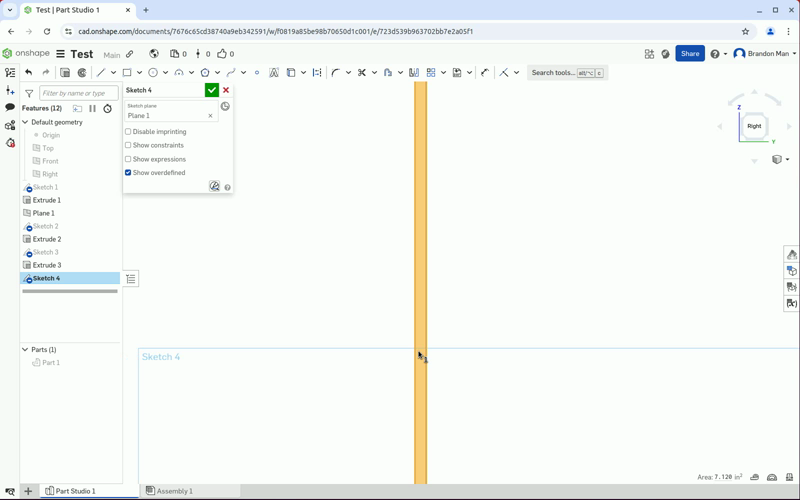
scroll(-6)
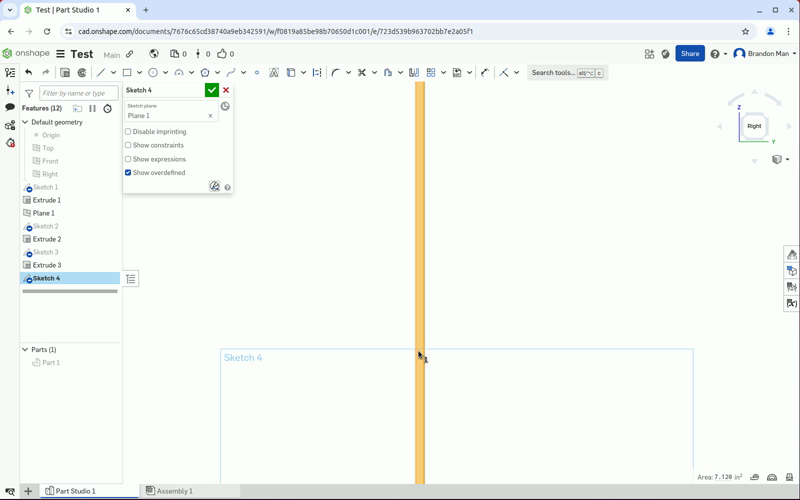
scroll(-6)
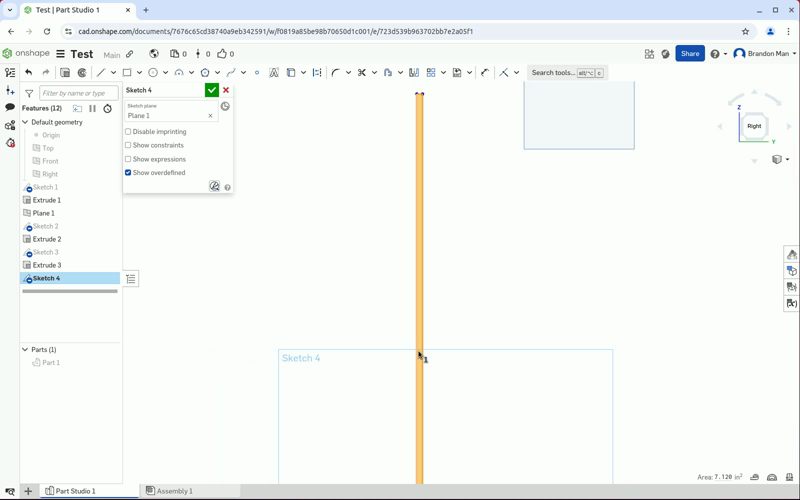
scroll(-6)
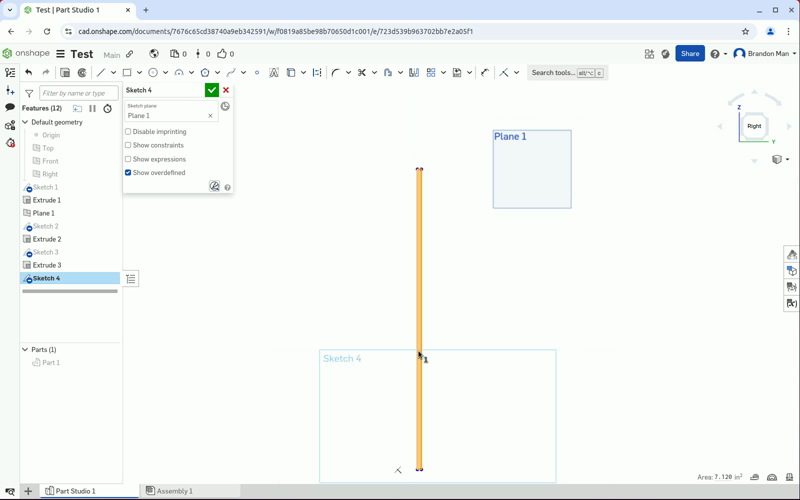
scroll(-6)
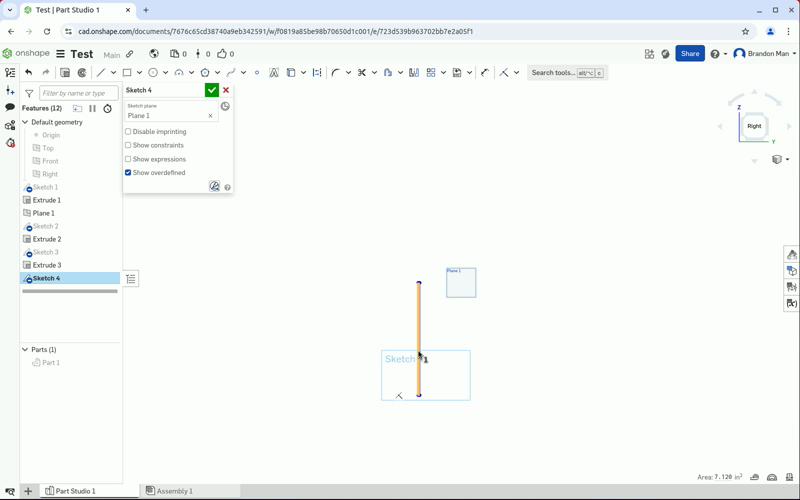
mouse_move(73, 352)
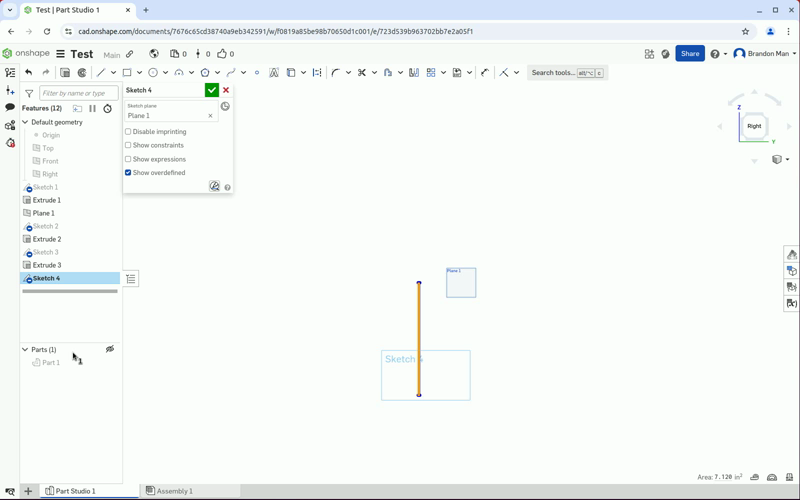
key(shift+y)
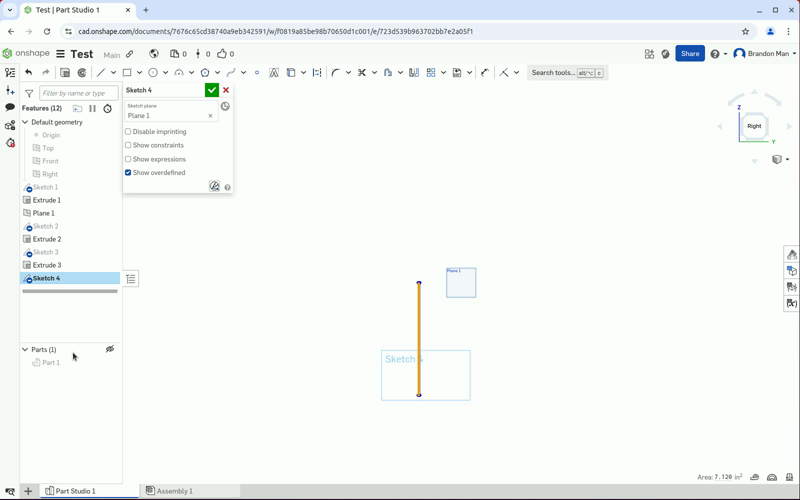
key(shift+e)
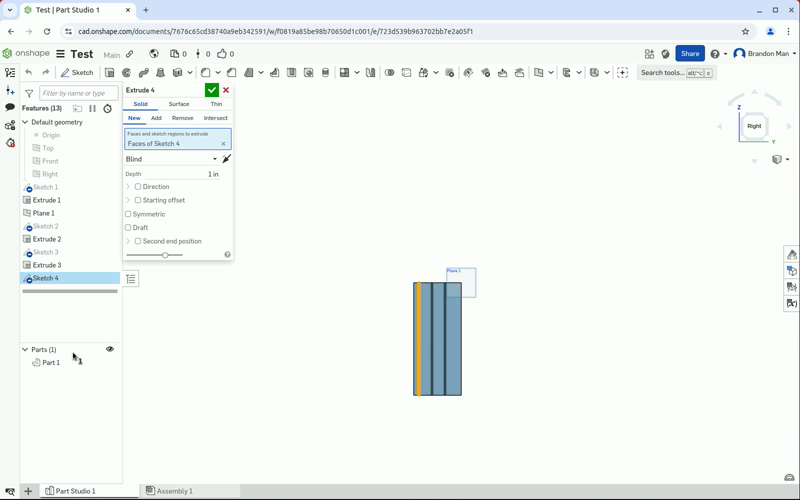
mouse_move(143, 106)
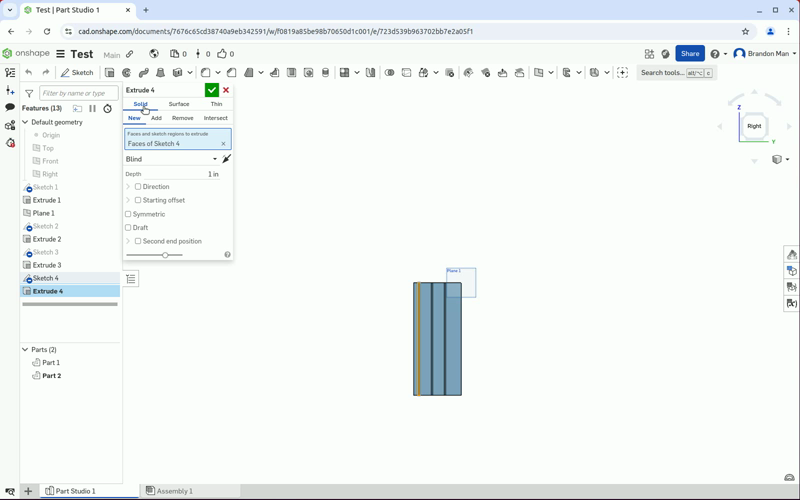
click(143, 106)
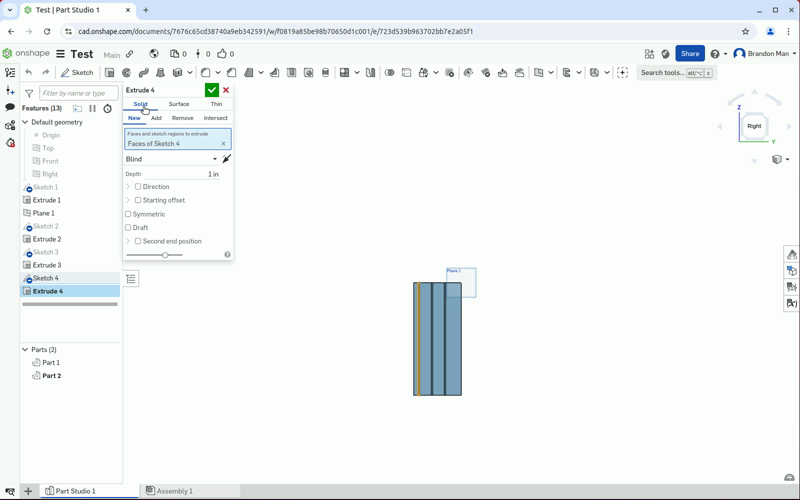
mouse_move(186, 120)
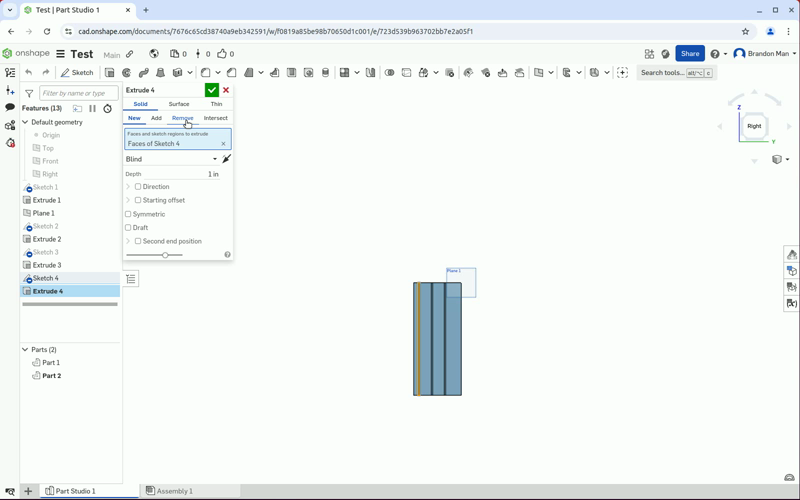
click(186, 120)
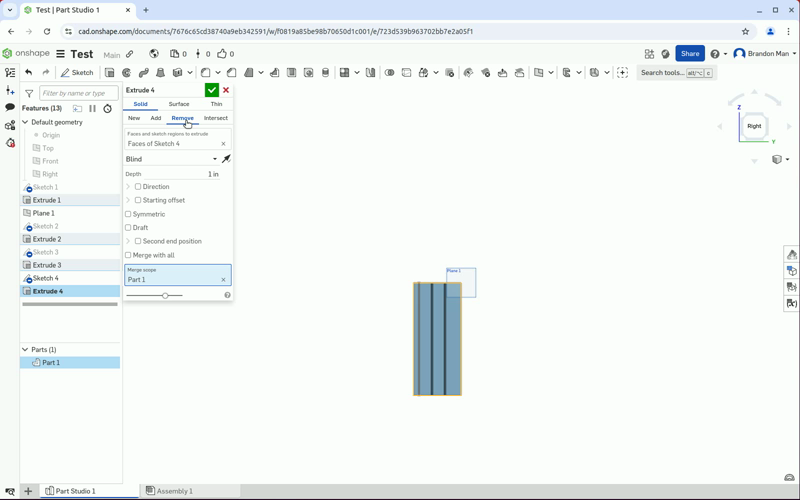
key(tab, 4)
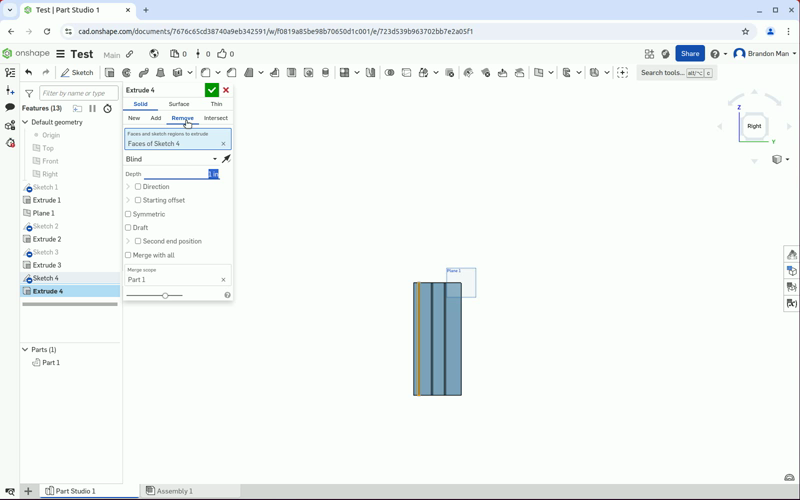
text(0.963)
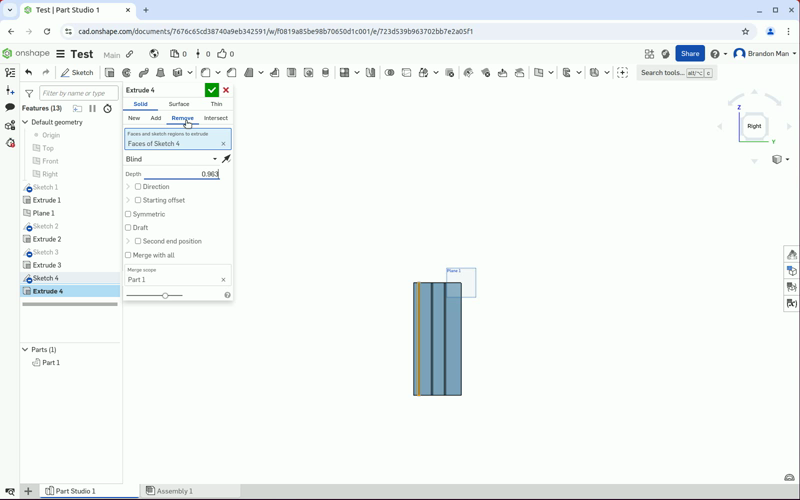
key(tab, 6)
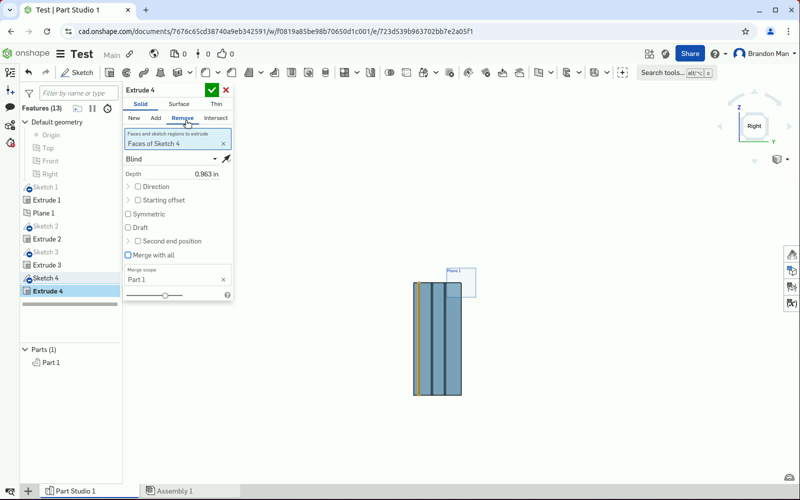
key(space)
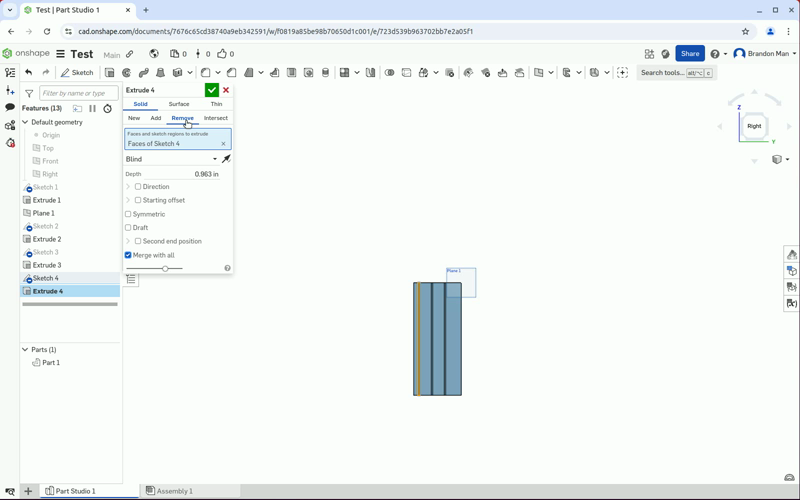
key(enter)
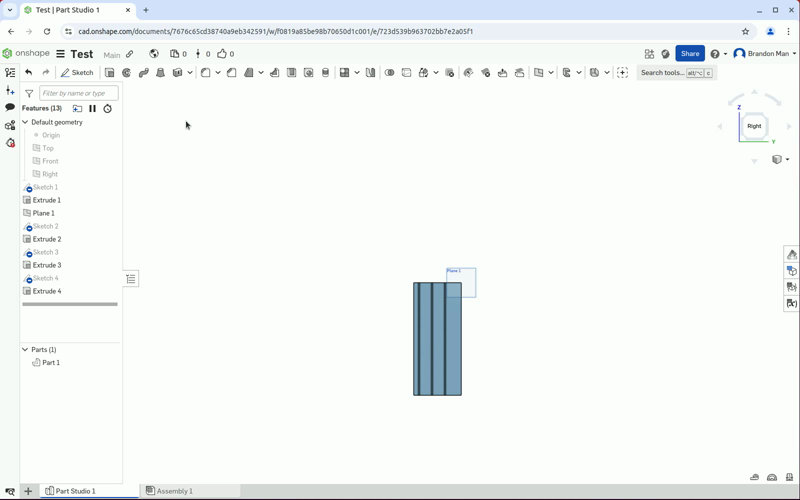
key(shift+h)
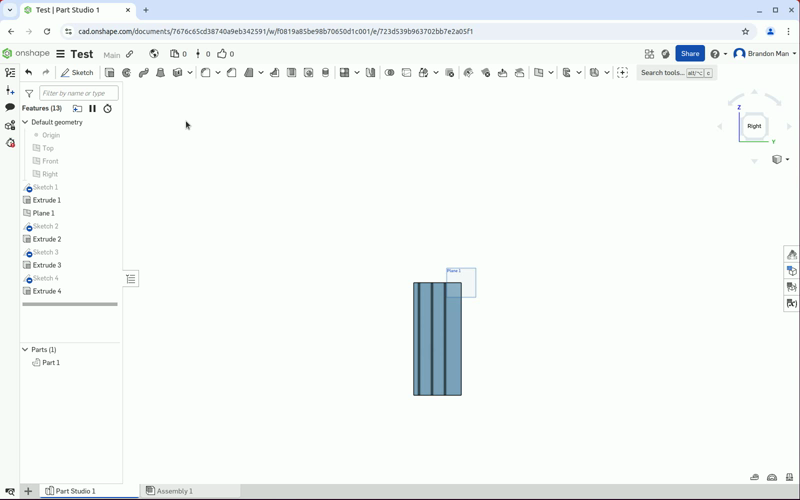
key(shift+h)
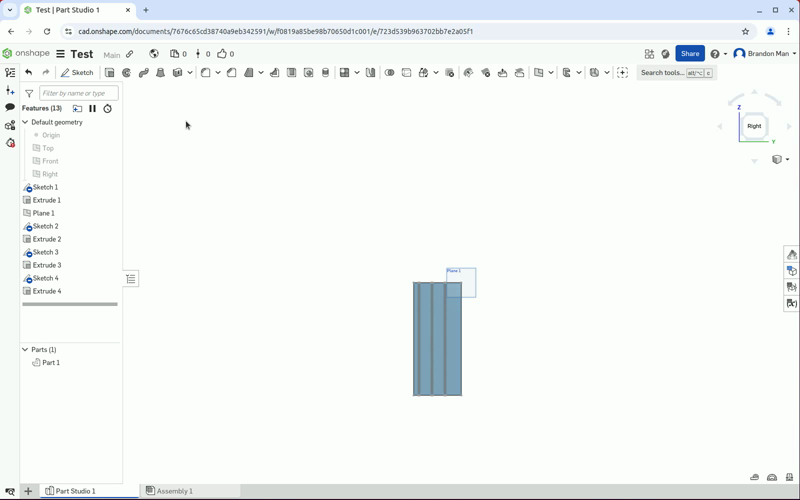
key(shift+7)
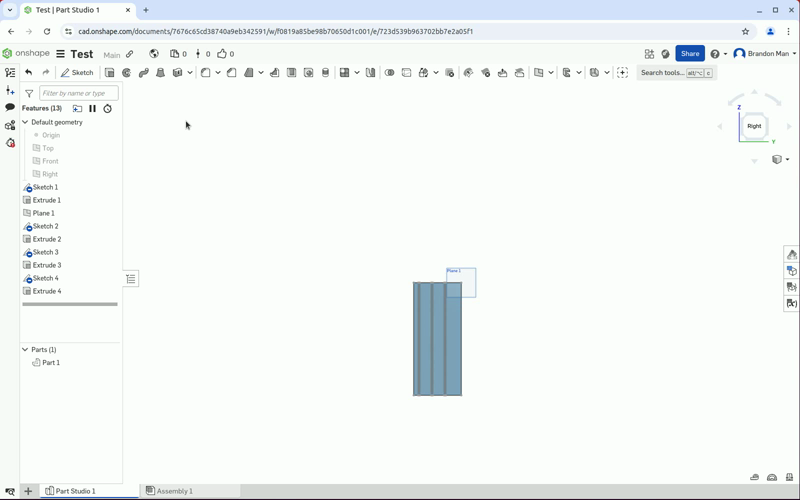
key(right, 2)
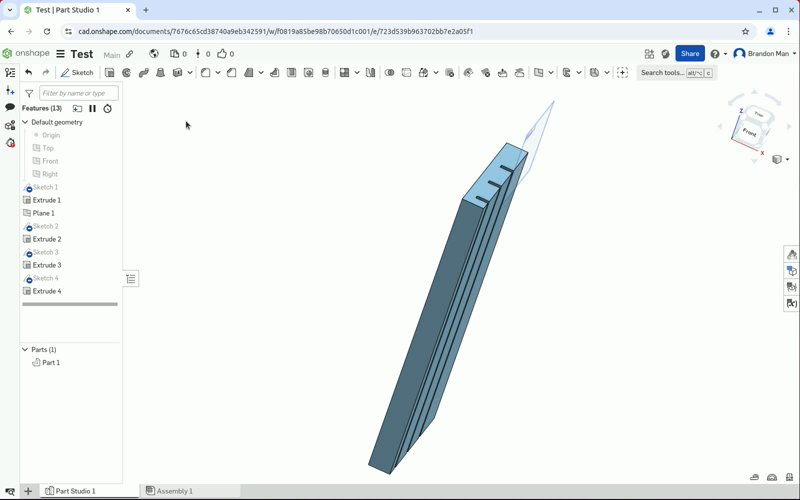
key(down, 2)
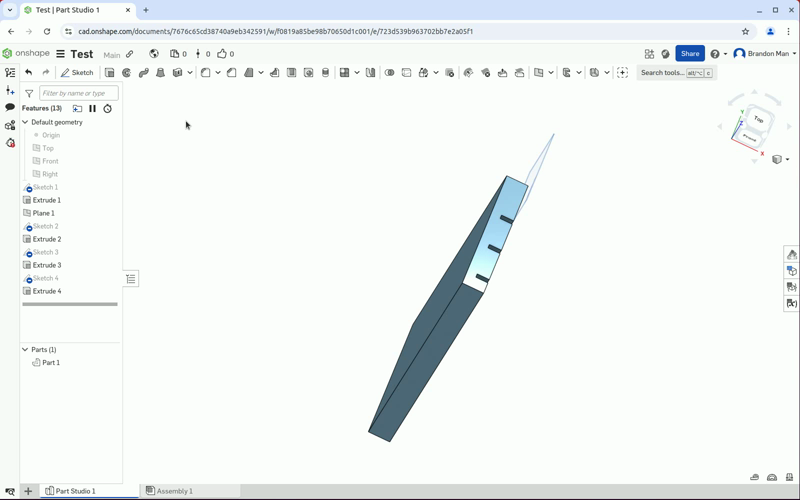
key(up, 2)
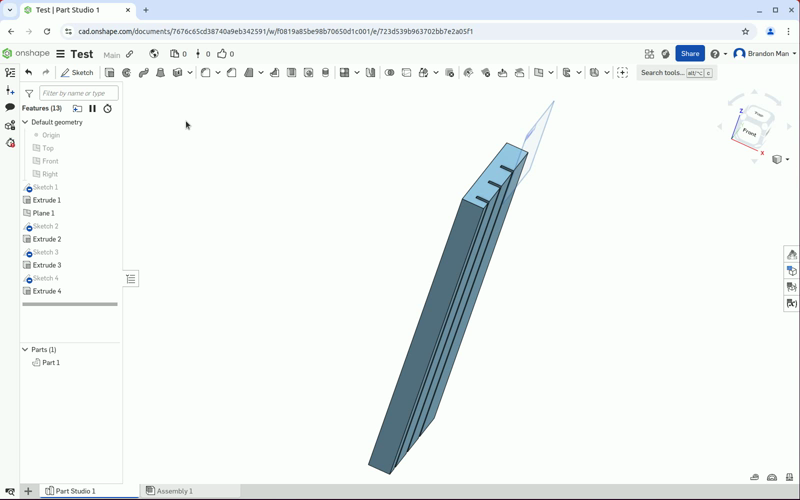
key(left, 2)
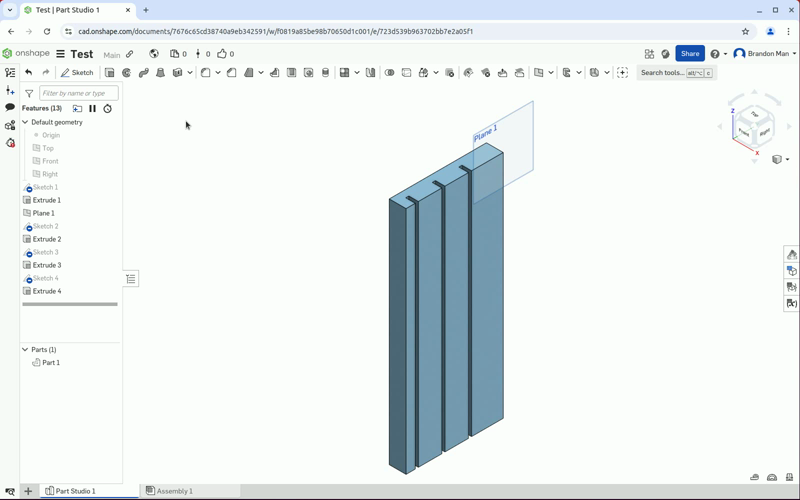
mouse_move(73, 189)
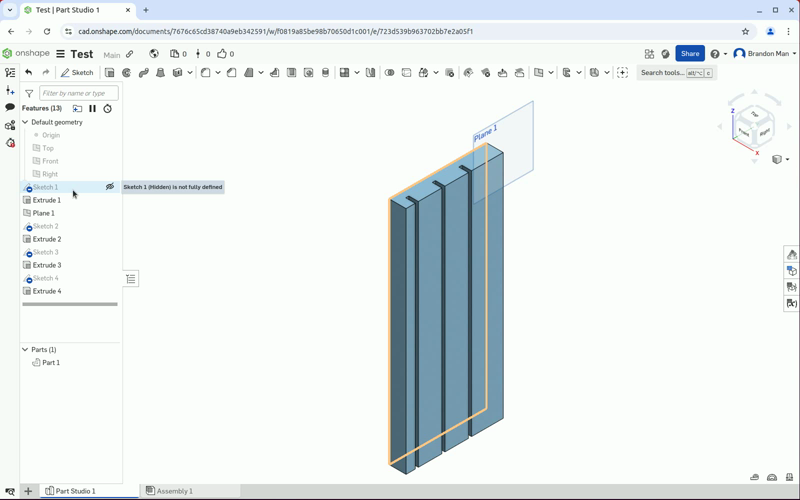
click(73, 189)